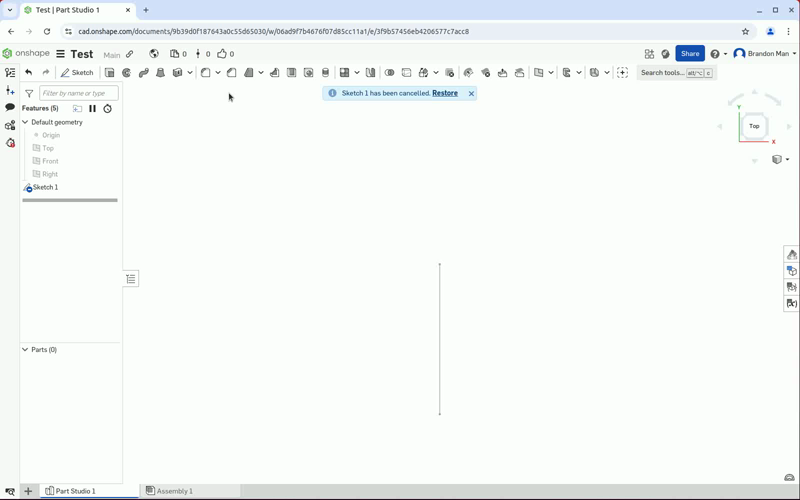
key(shift+h)
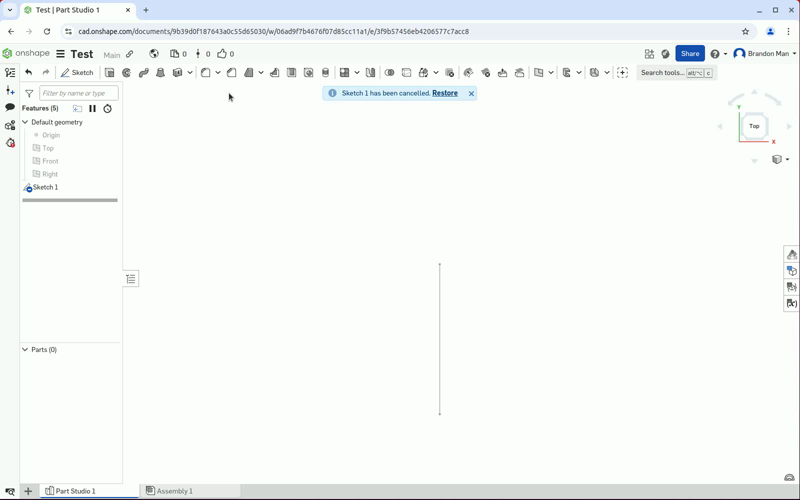
key(shift+s)
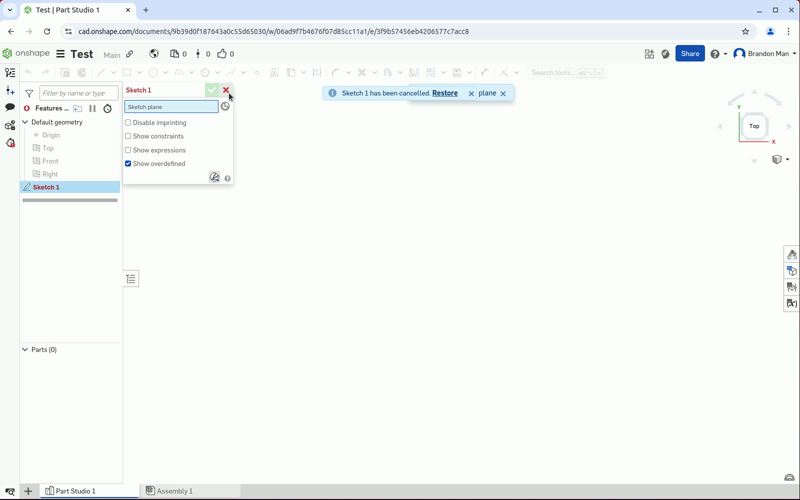
mouse_move(73, 150)
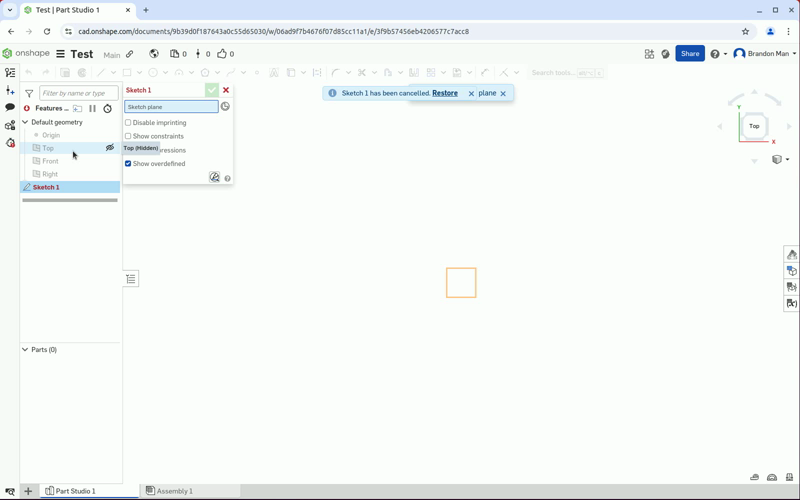
click(73, 150)
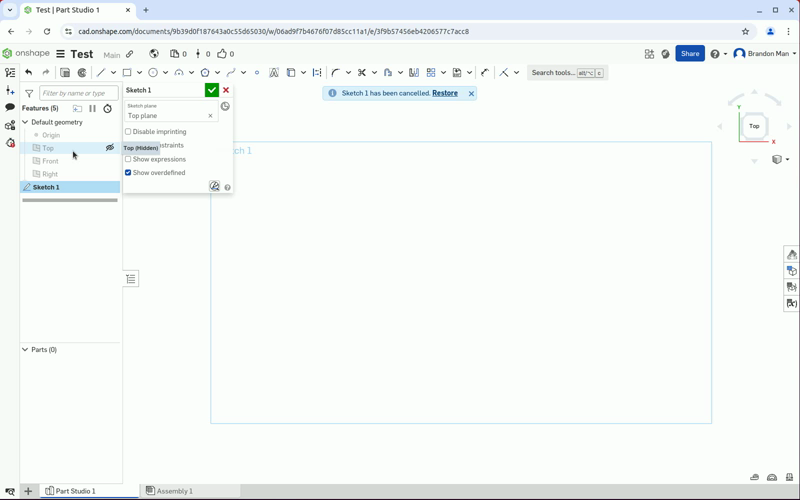
mouse_move(73, 352)
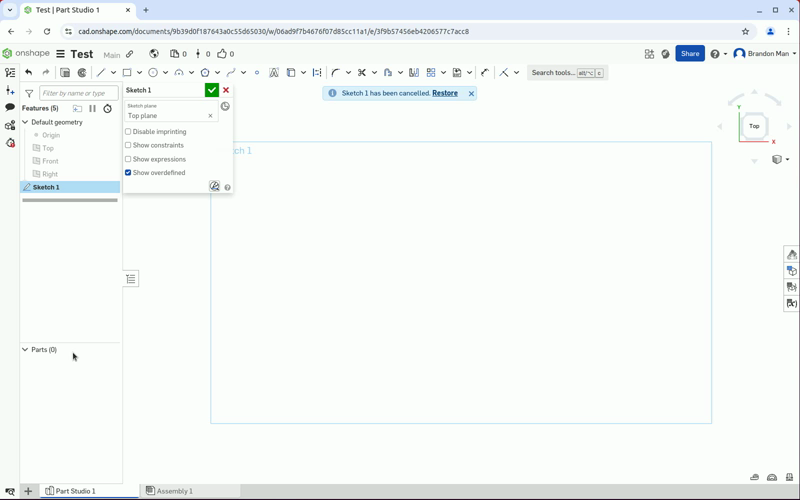
key(y)
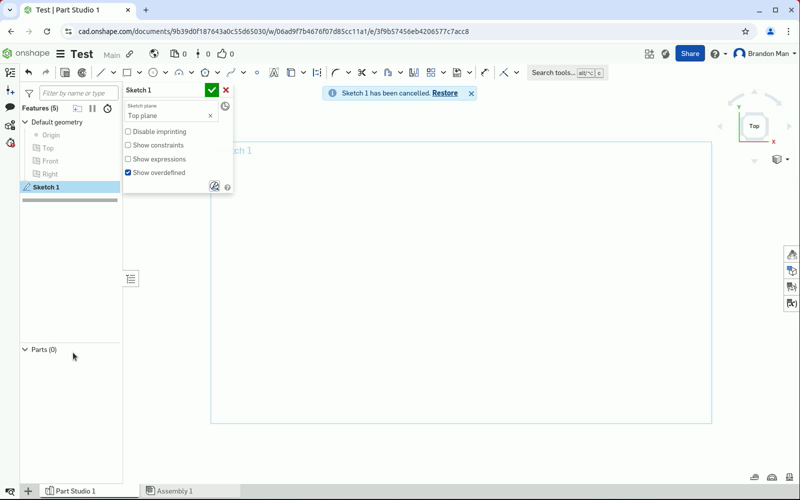
key(l)
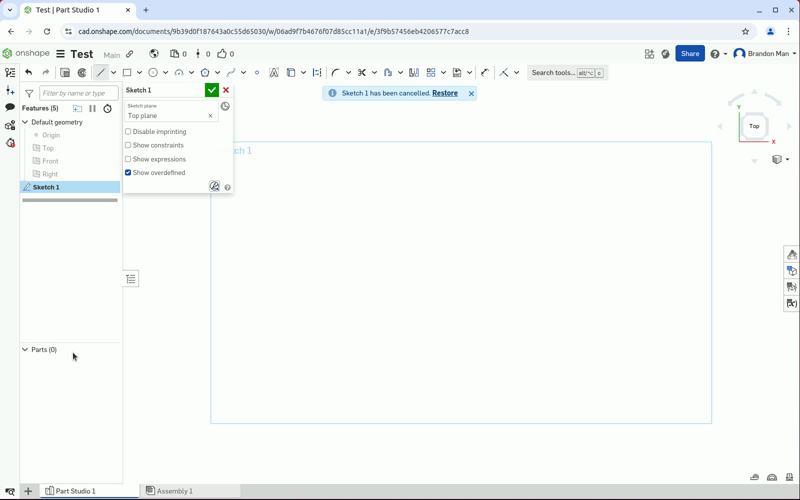
key_down(shift)
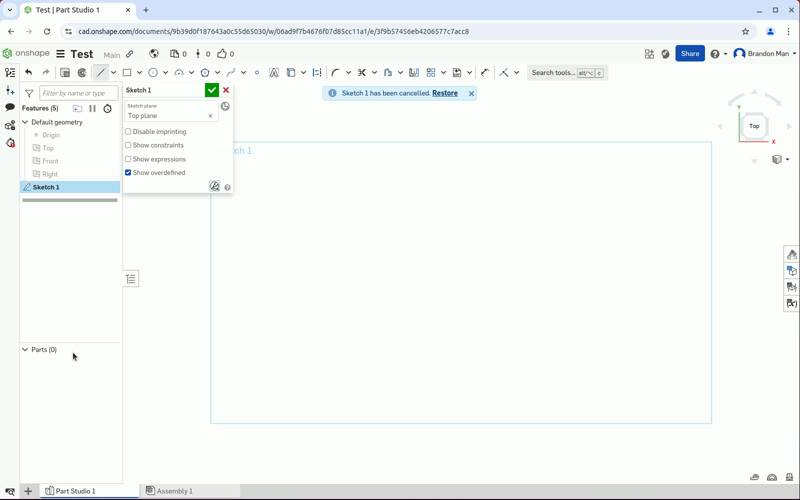
mouse_move(392, 291)
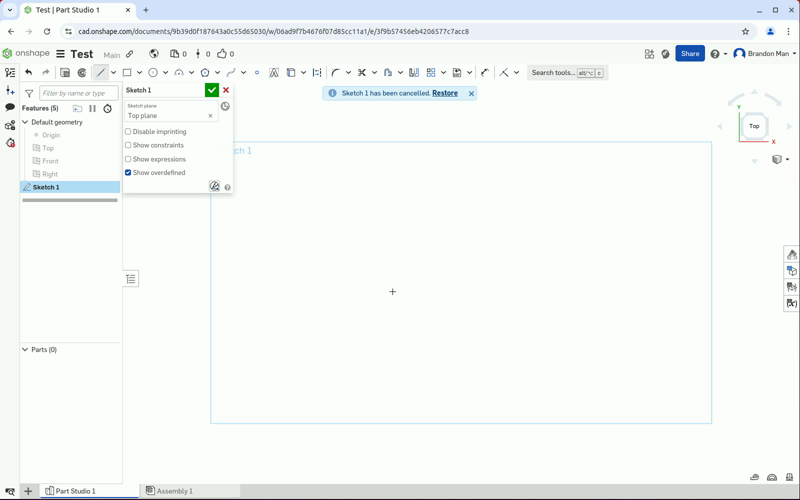
click(392, 291)
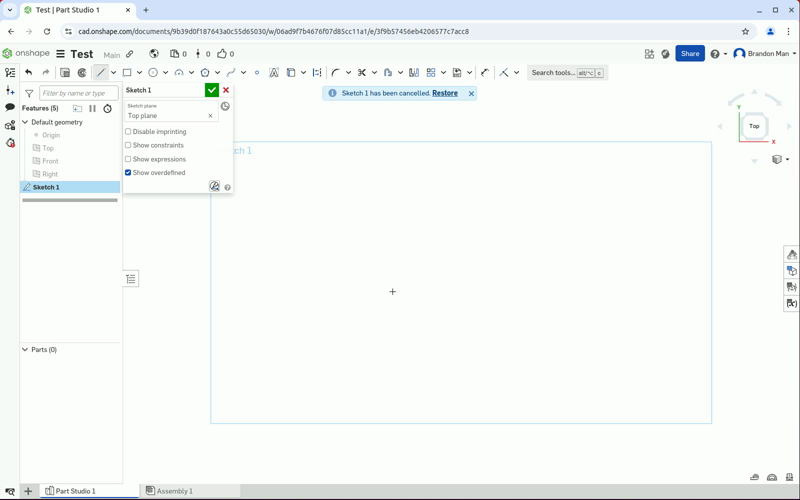
key_up(shift)
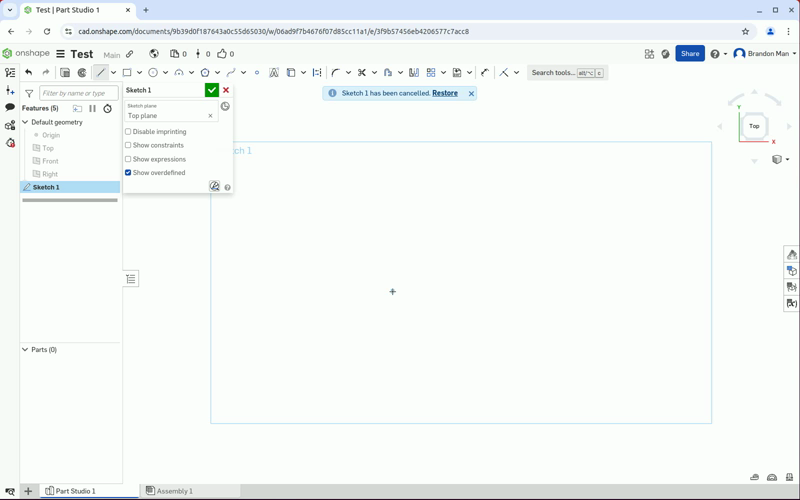
key_down(shift)
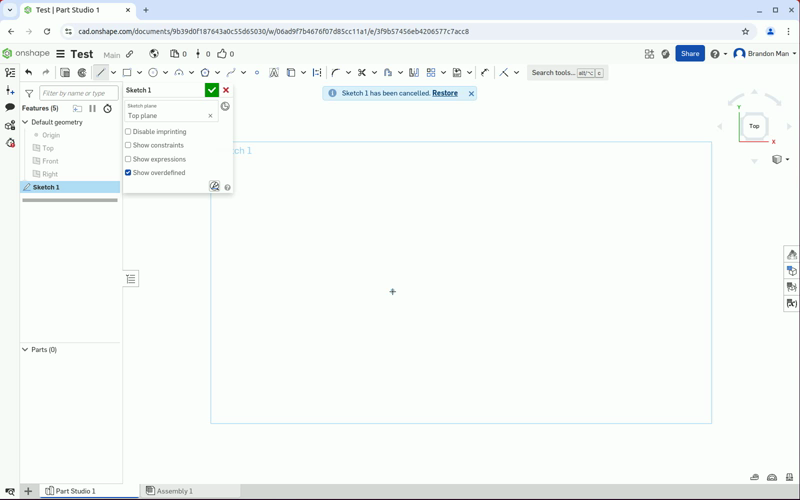
mouse_move(422, 291)
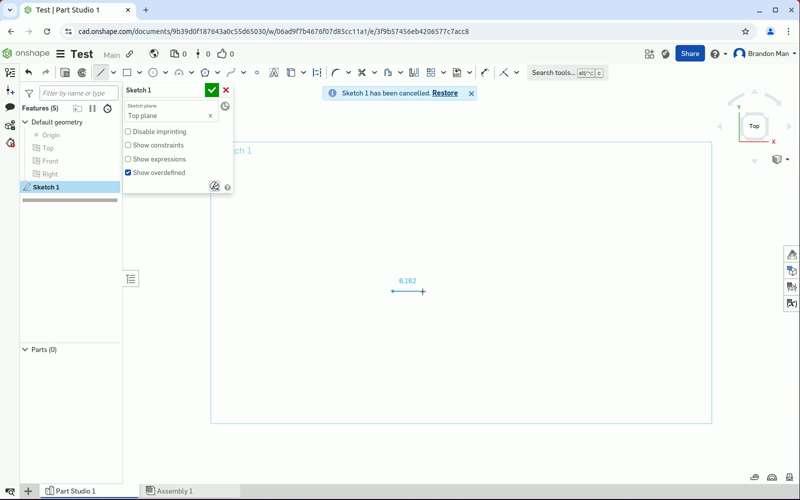
mouse_move(393, 264)
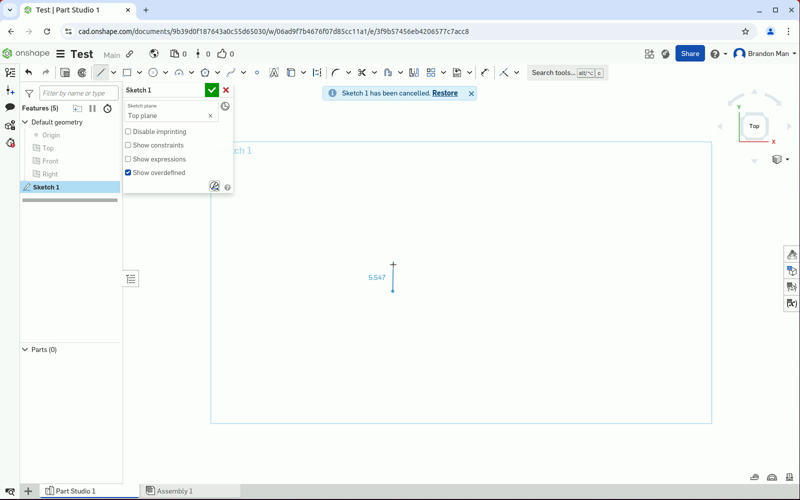
click(393, 264)
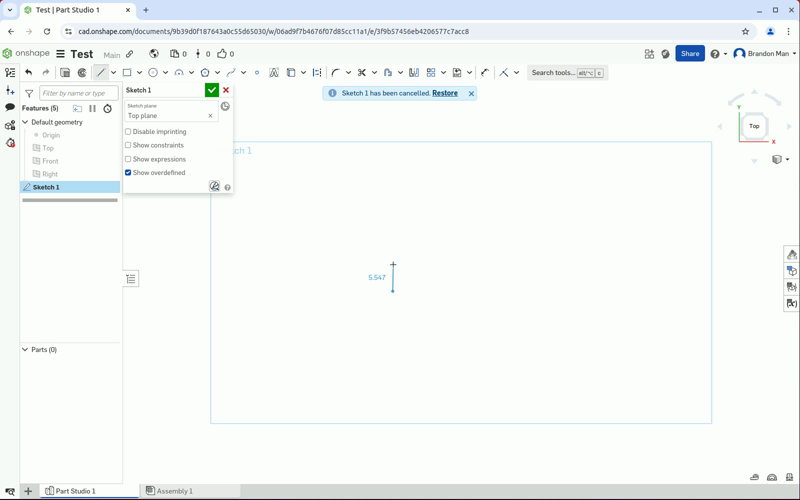
key_up(shift)
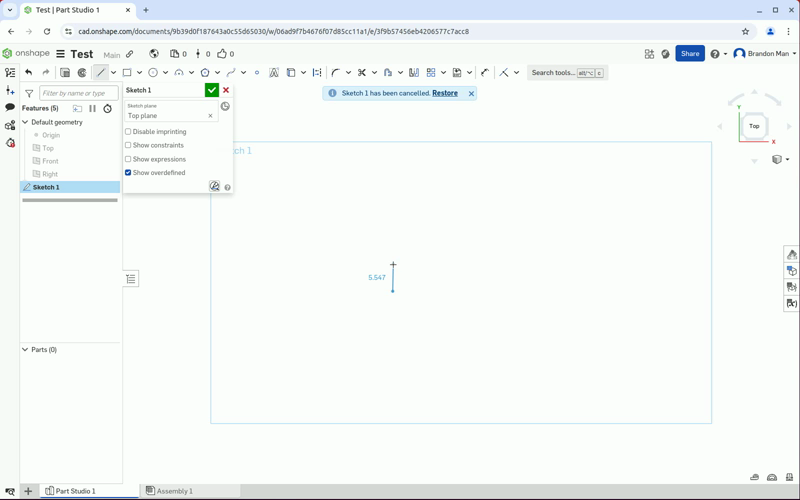
key_down(shift)
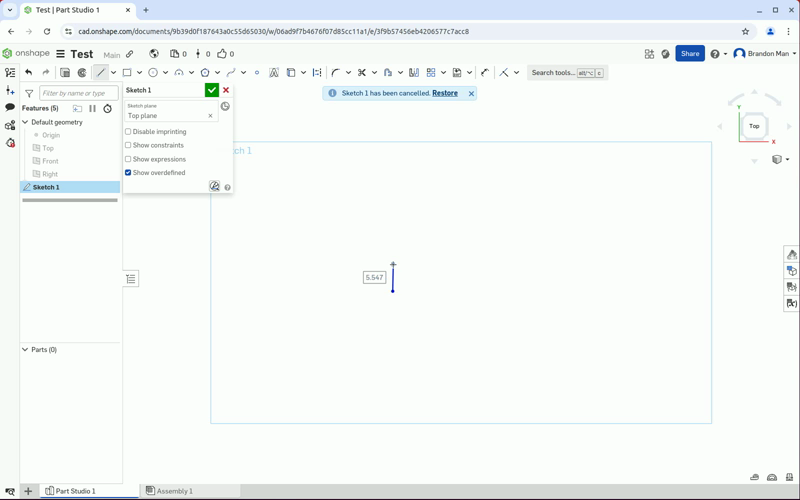
mouse_move(423, 264)
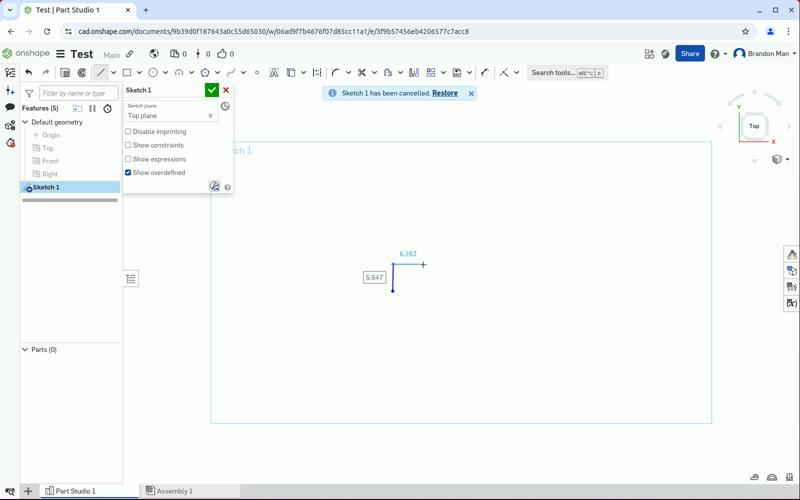
mouse_move(394, 236)
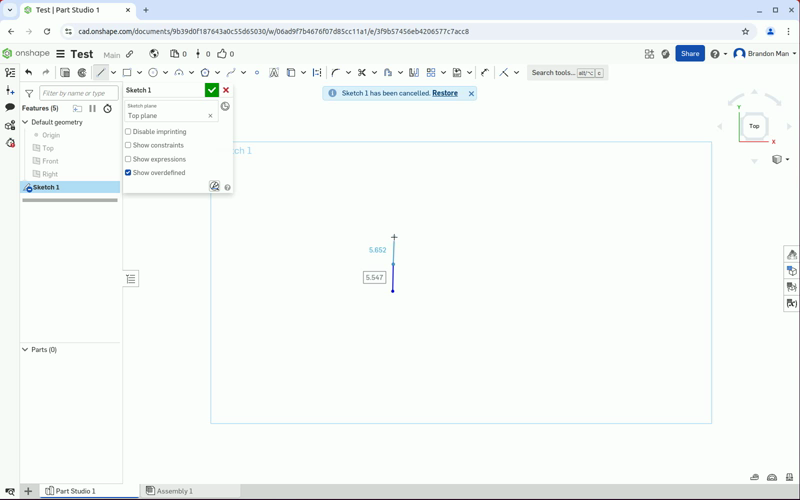
click(394, 236)
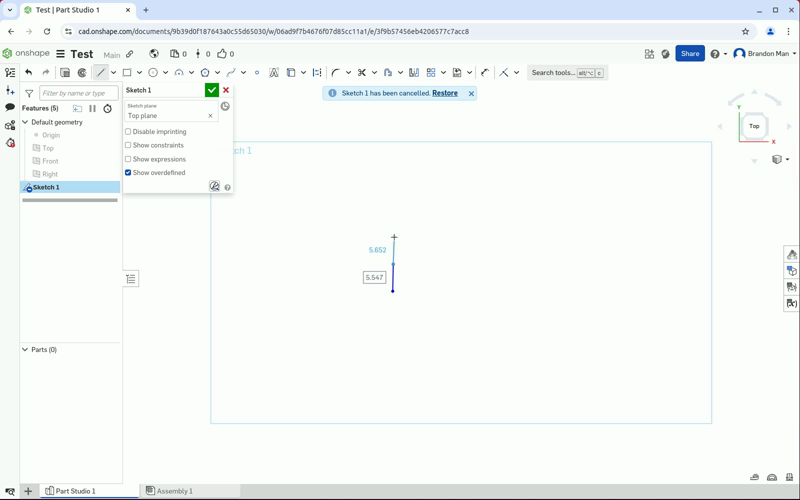
key_up(shift)
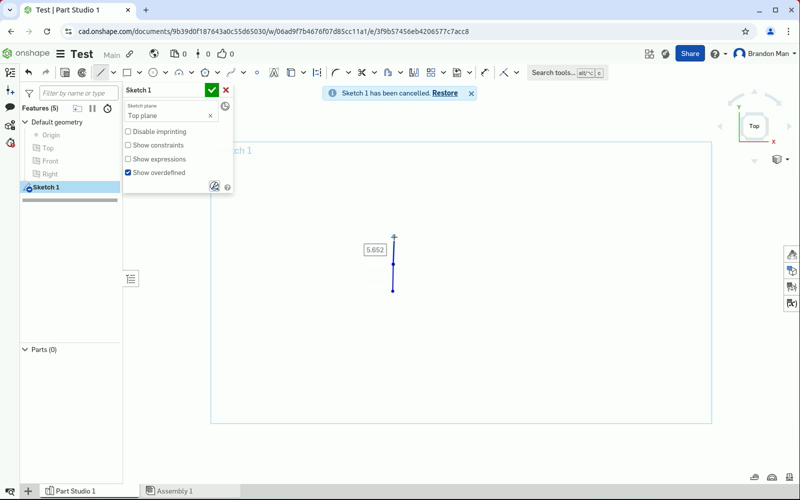
key(esc)
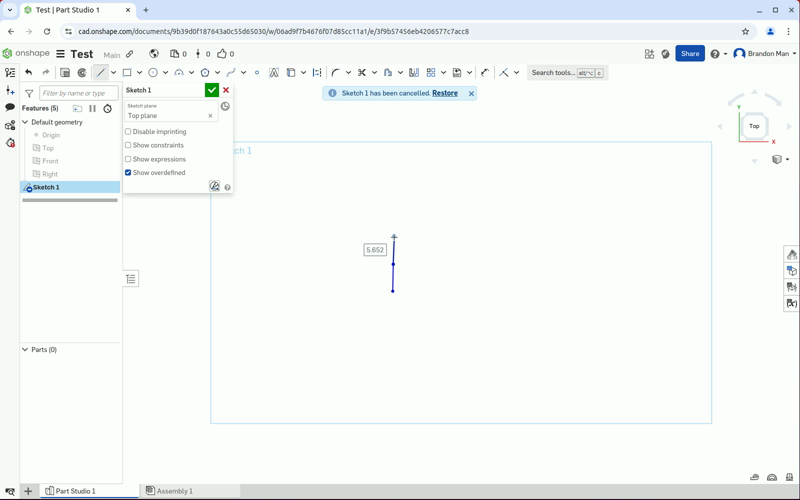
key(a)
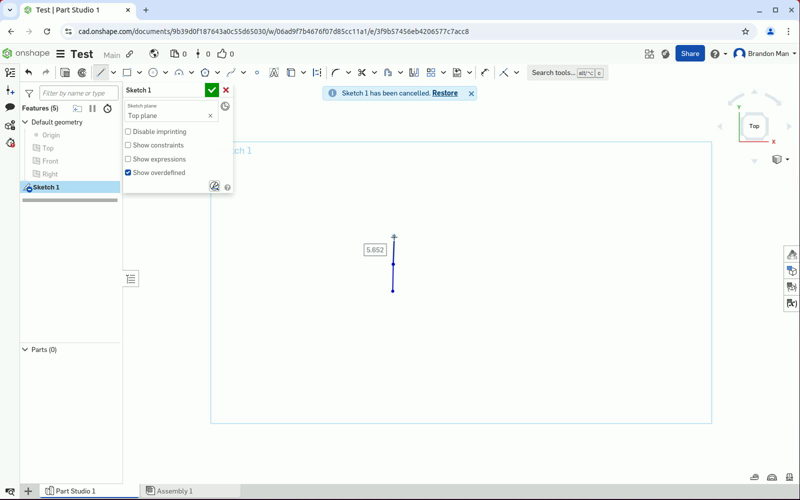
mouse_move(394, 236)
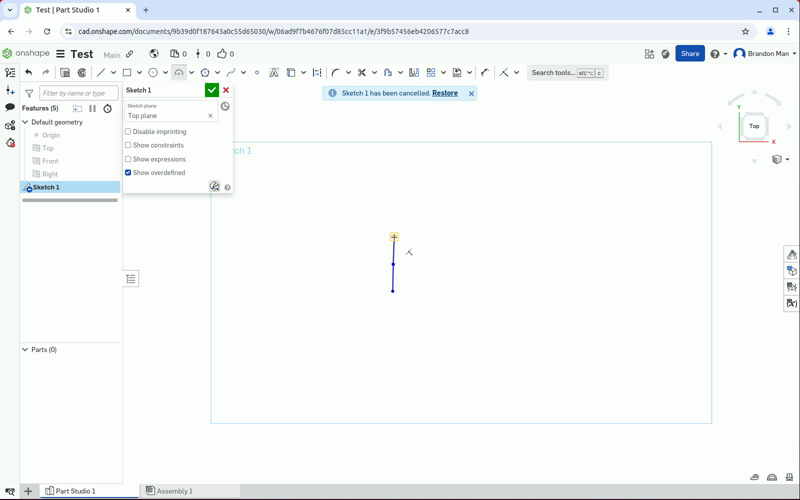
click(394, 236)
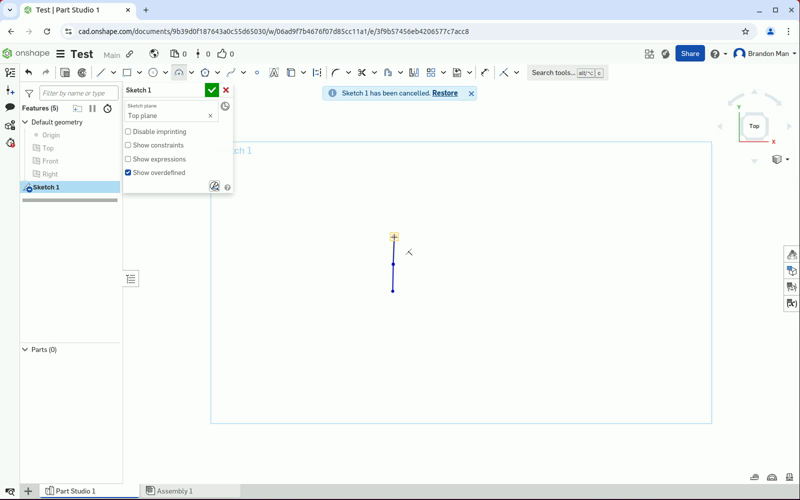
mouse_move(392, 291)
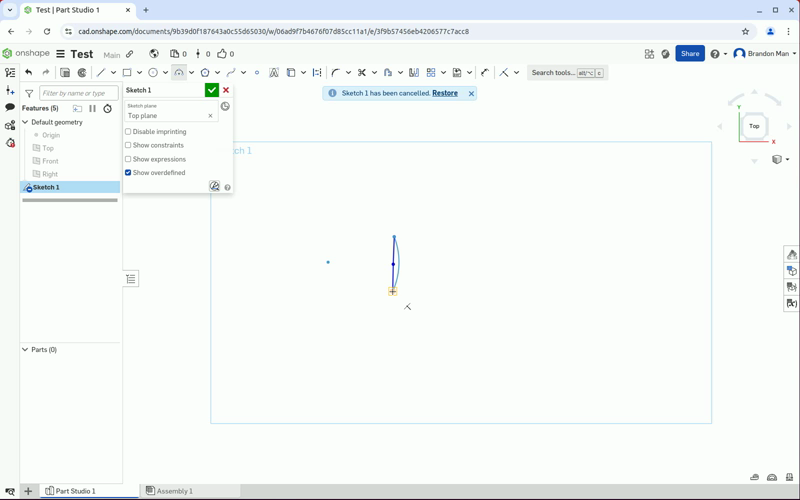
click(392, 291)
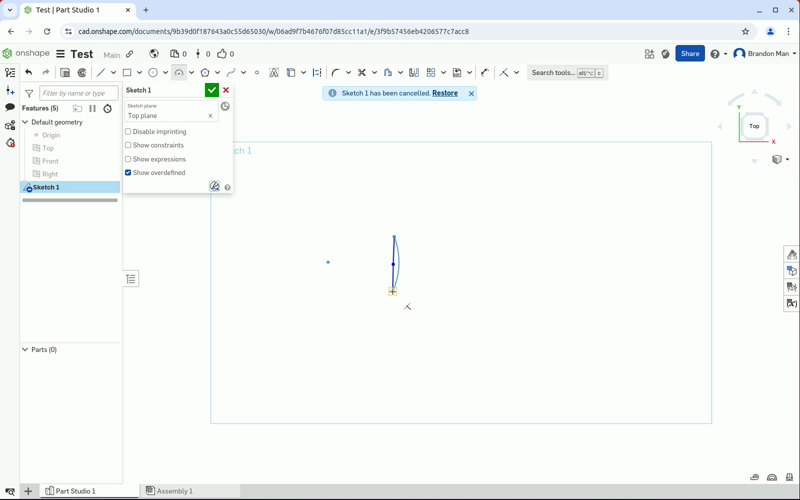
key_down(shift)
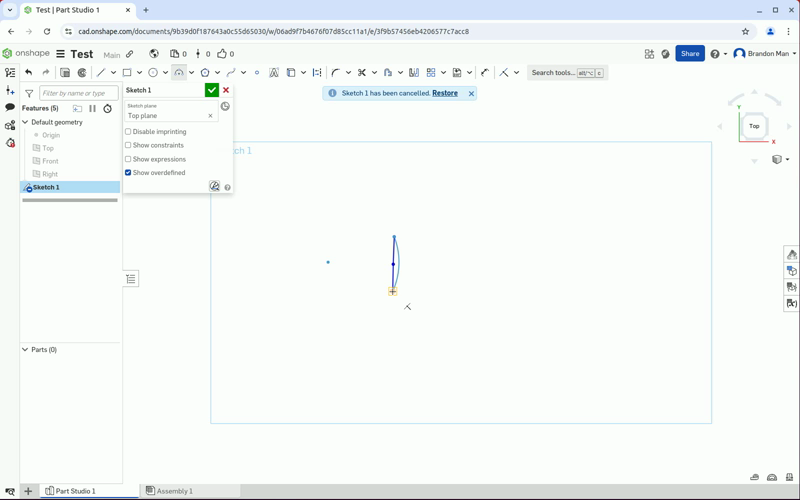
mouse_move(366, 263)
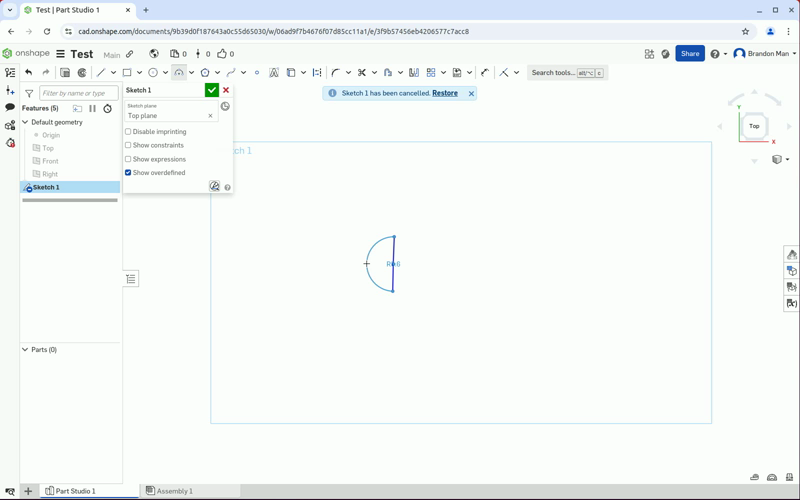
click(366, 263)
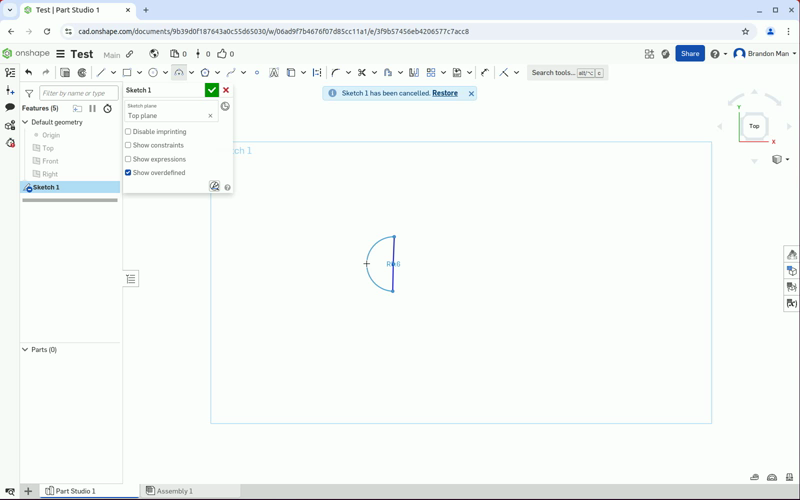
key_up(shift)
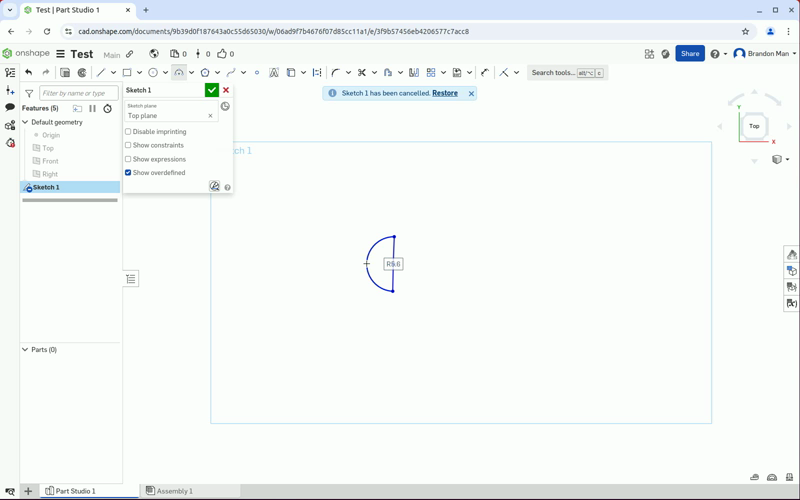
key(esc)
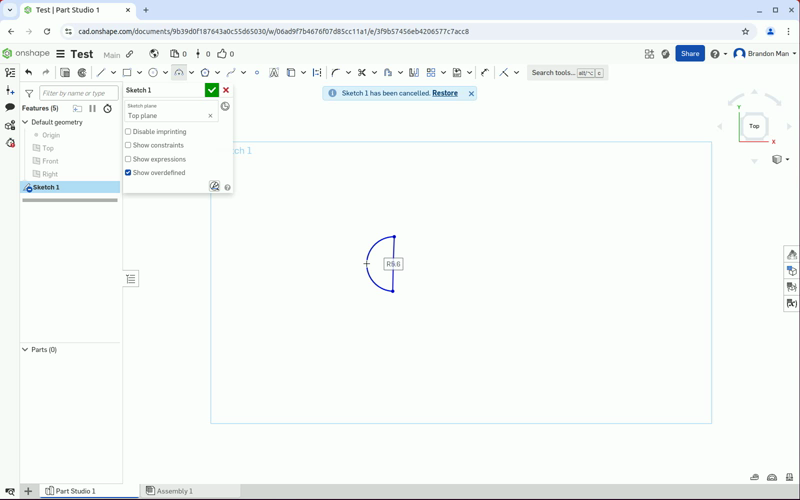
mouse_move(374, 255)
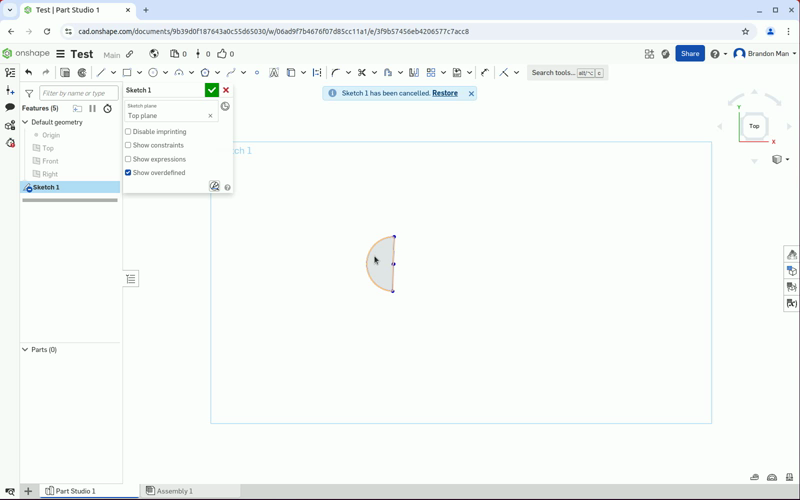
scroll(6)
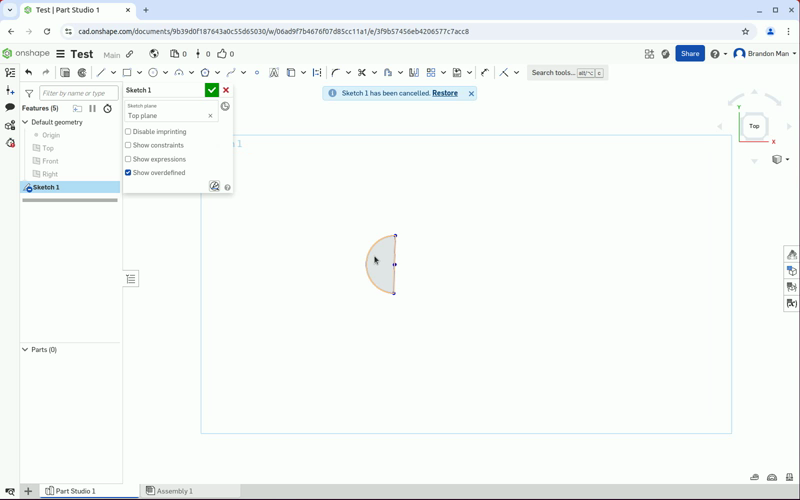
scroll(6)
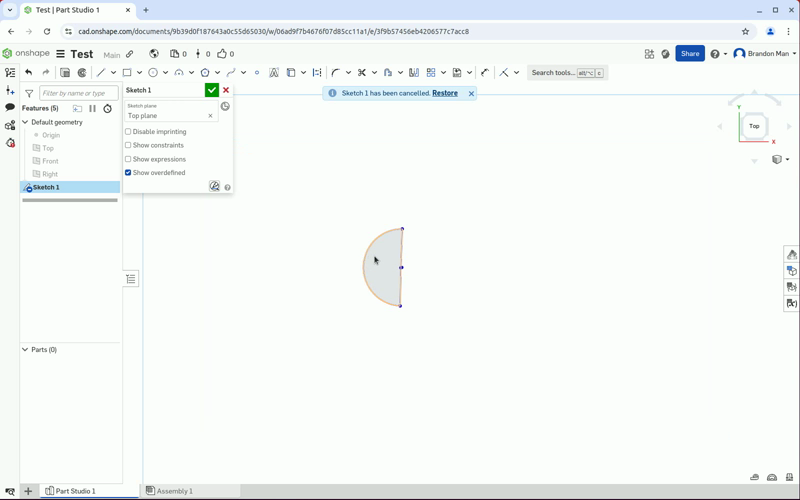
scroll(6)
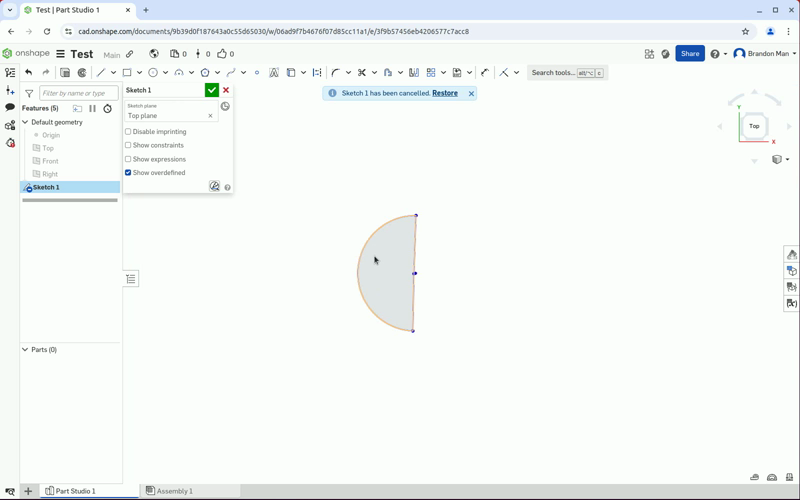
scroll(6)
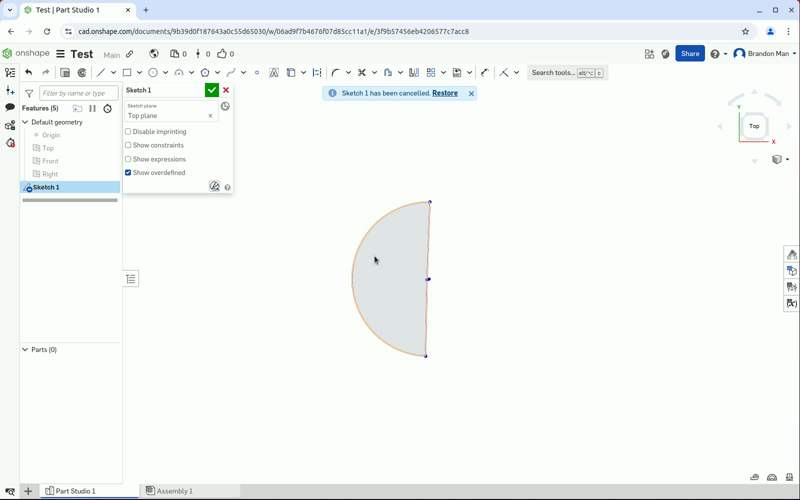
scroll(6)
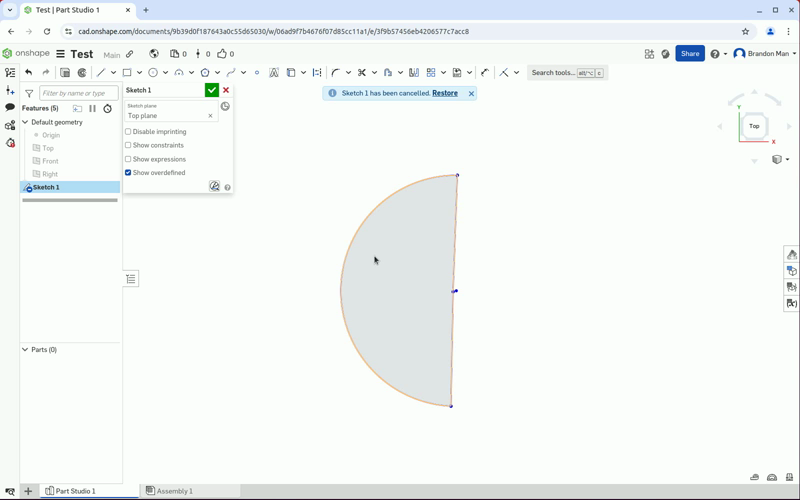
scroll(6)
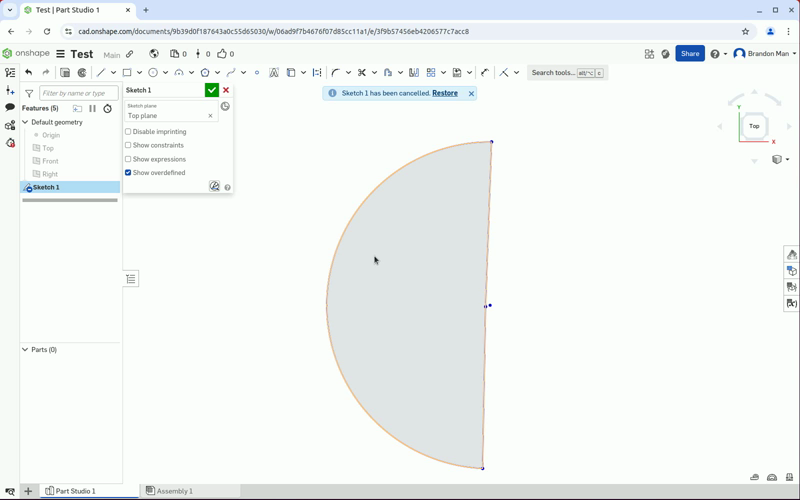
scroll(6)
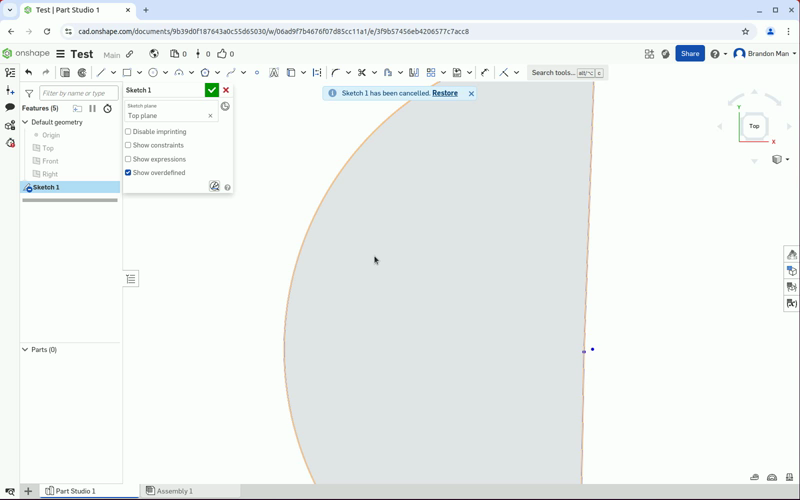
click(374, 255)
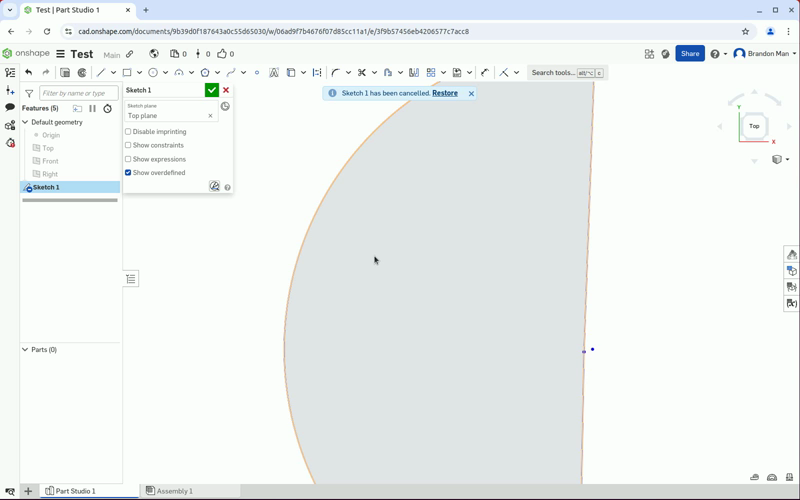
scroll(-6)
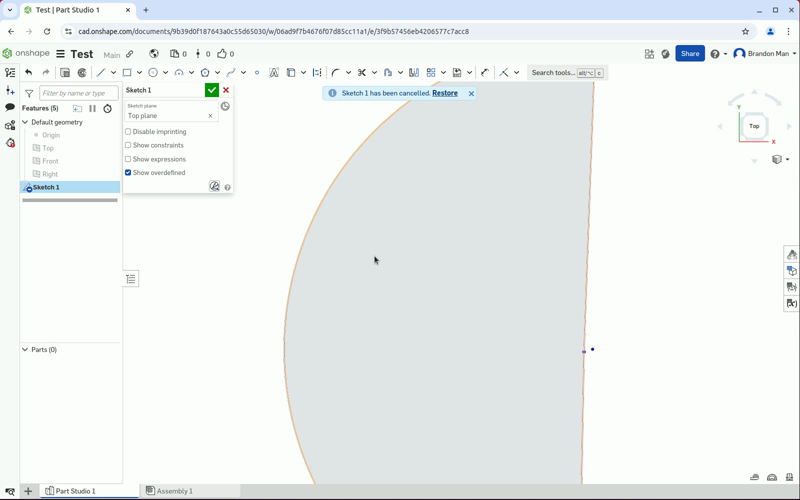
scroll(-6)
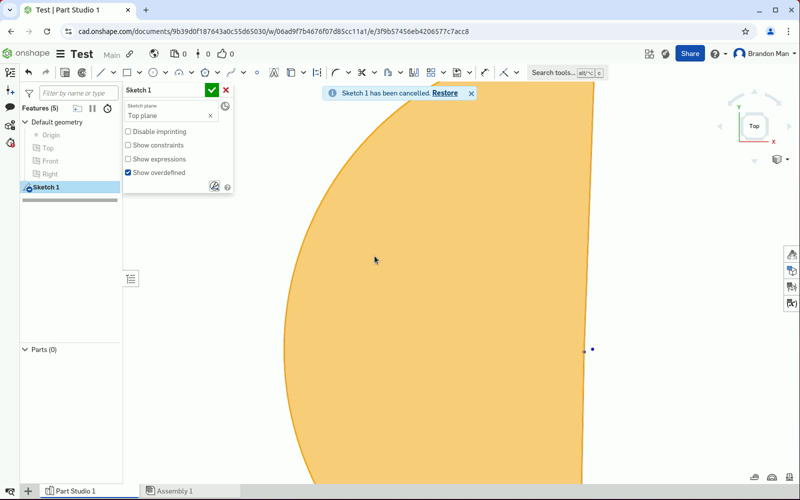
scroll(-6)
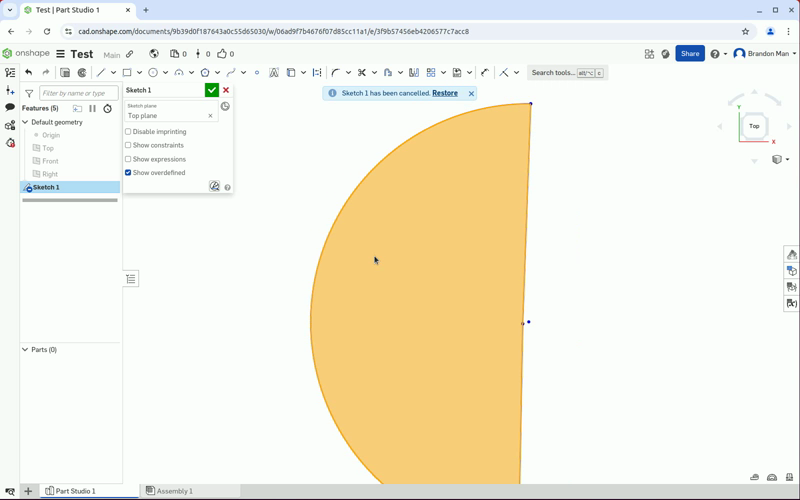
scroll(-6)
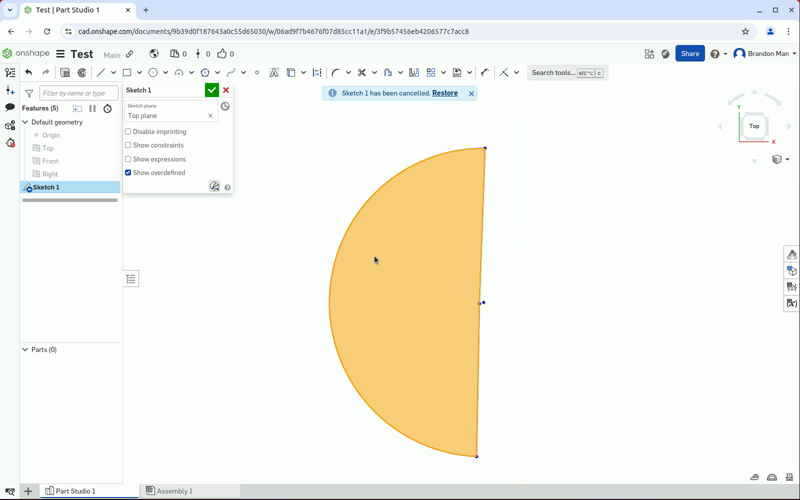
scroll(-6)
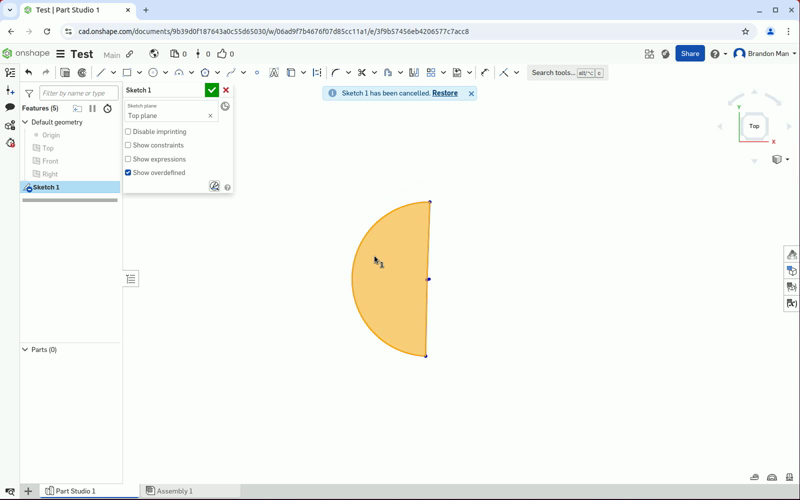
scroll(-6)
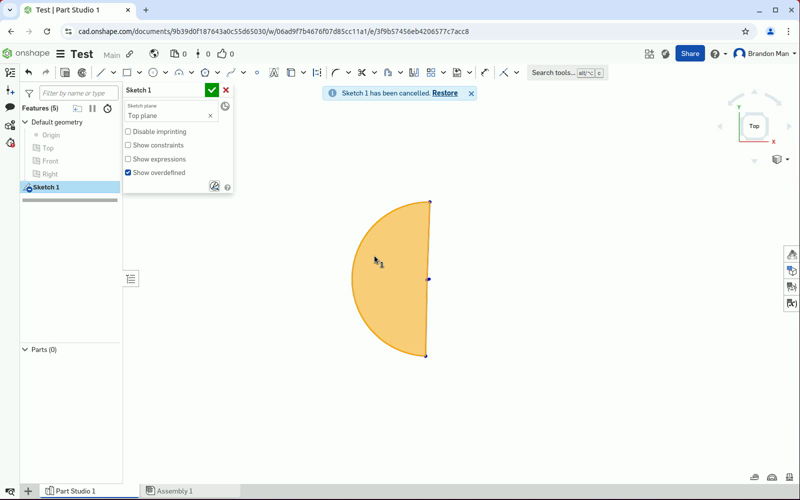
scroll(-6)
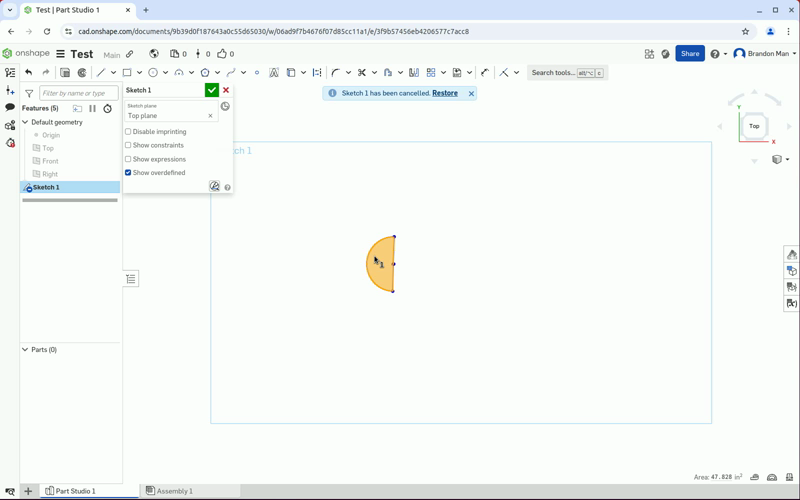
mouse_move(73, 352)
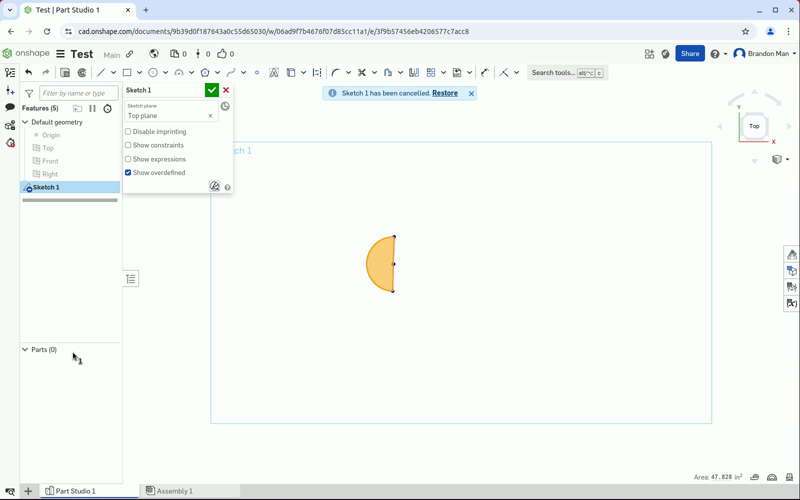
key(shift+y)
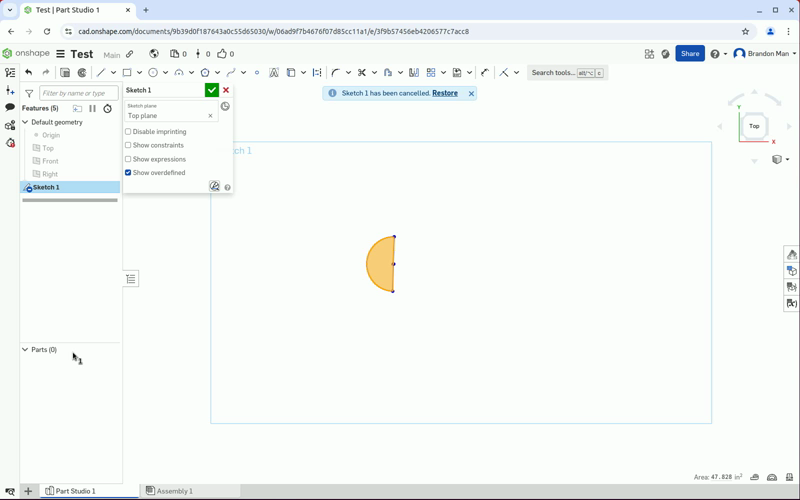
key(shift+e)
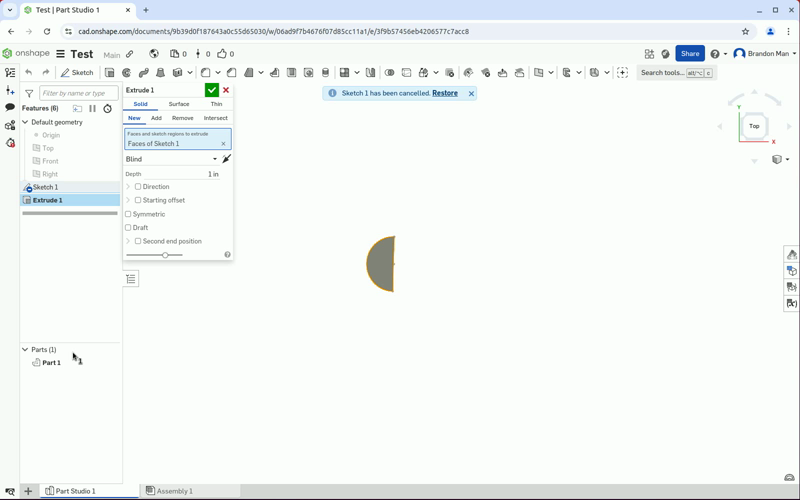
mouse_move(143, 106)
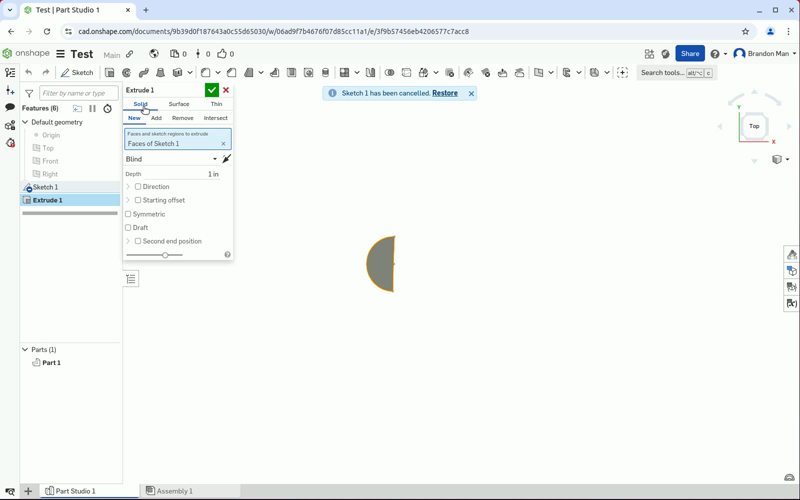
click(143, 106)
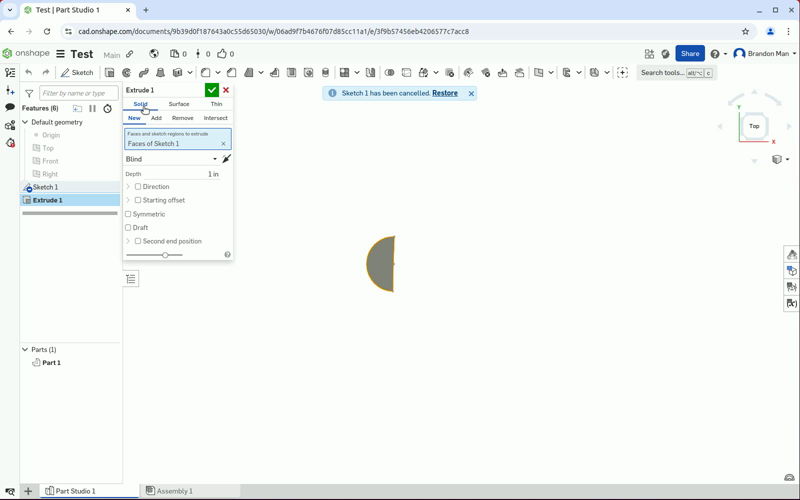
mouse_move(137, 120)
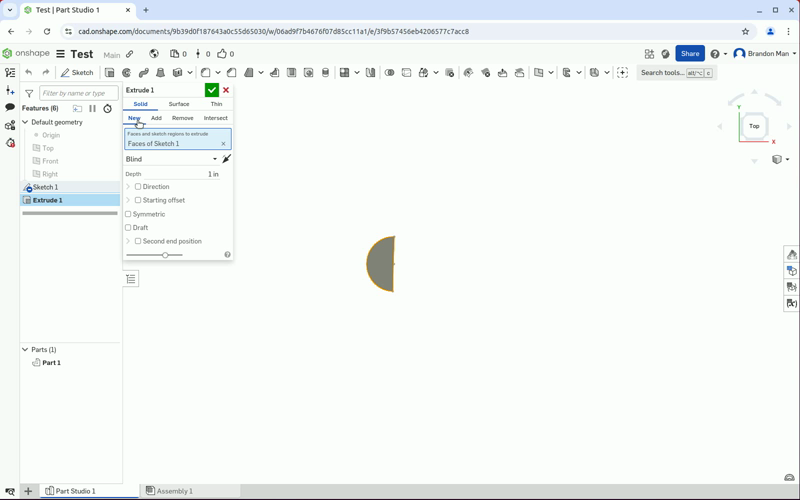
click(137, 120)
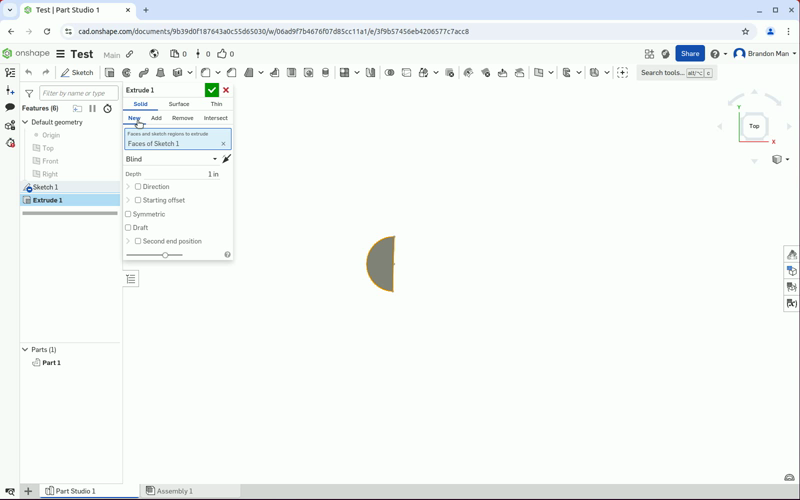
key(tab, 4)
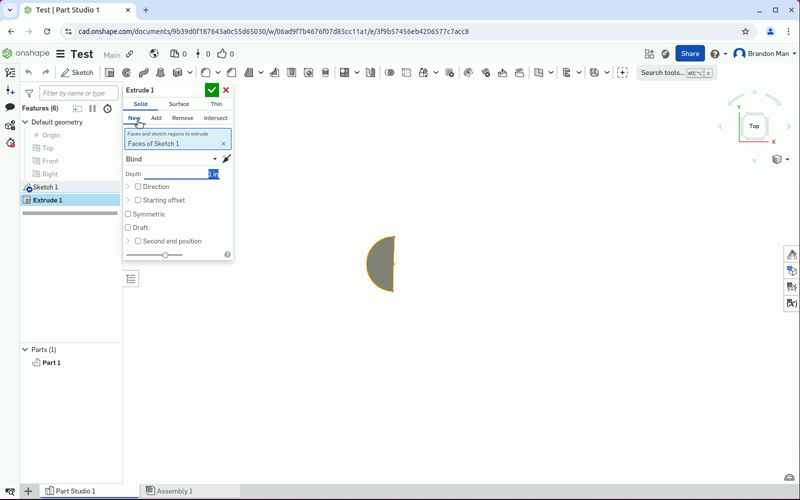
text(8.184)
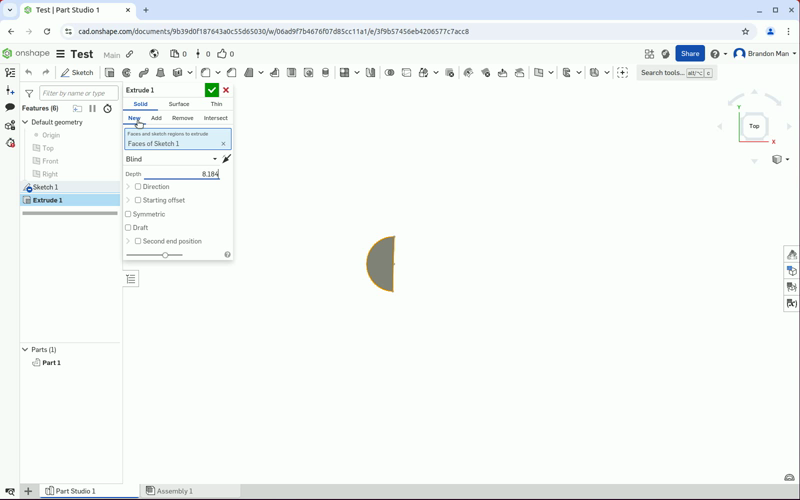
key(enter)
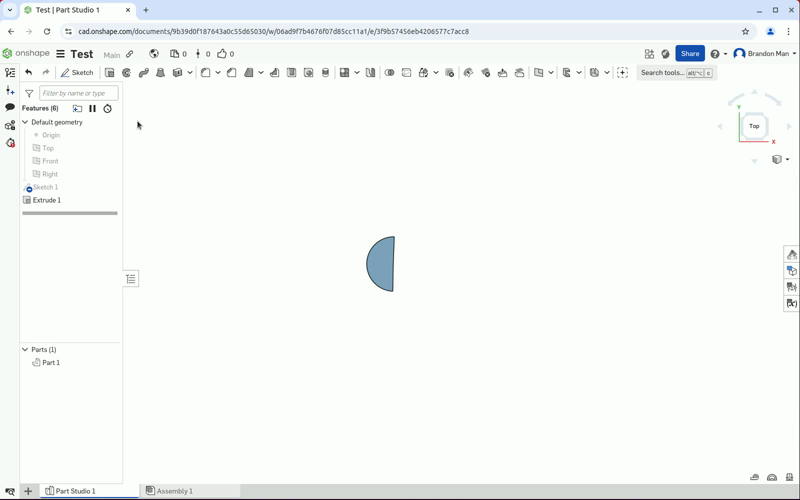
key(shift+h)
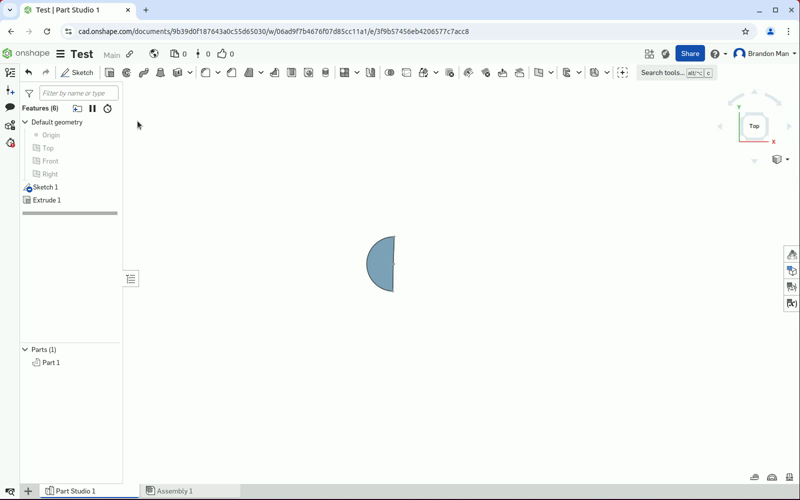
key(shift+h)
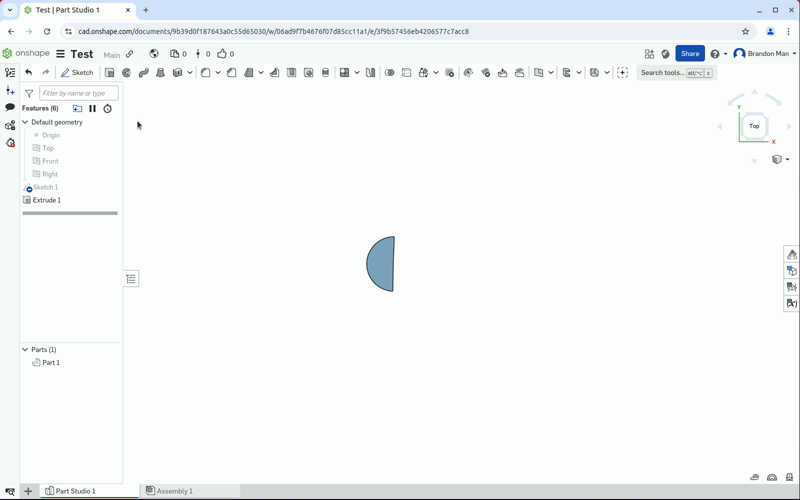
mouse_move(73, 189)
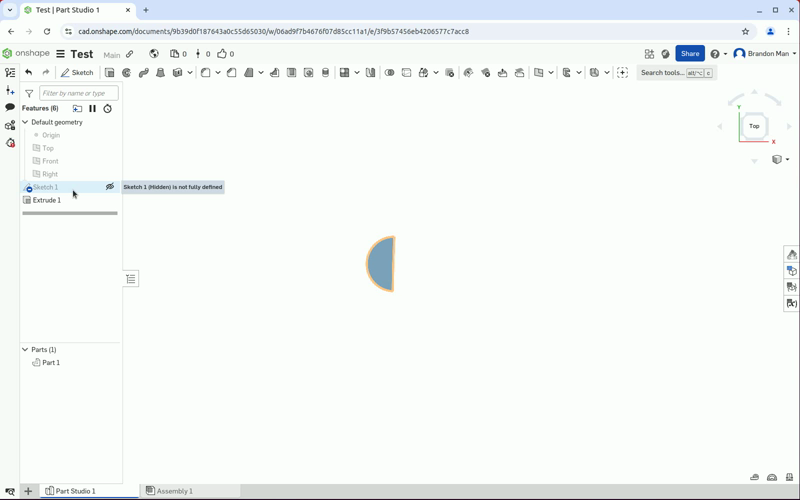
click(73, 189)
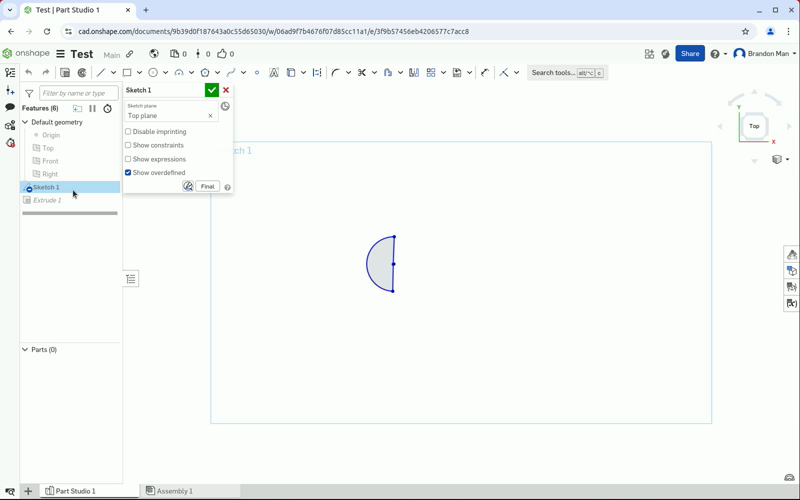
mouse_move(229, 92)
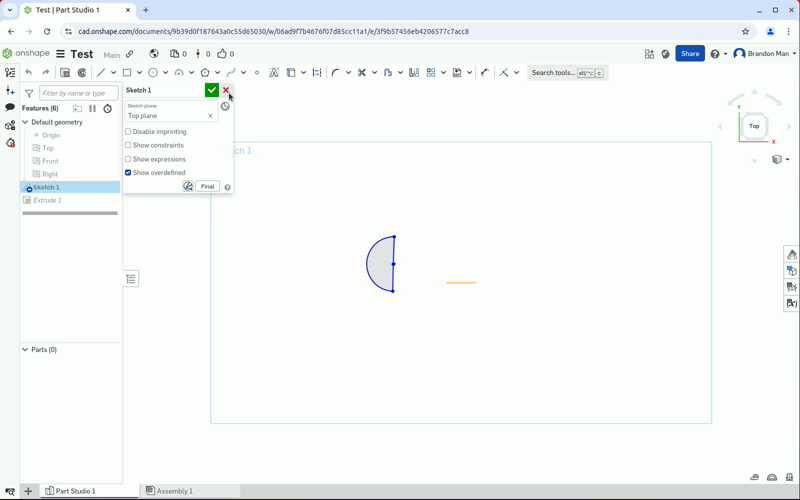
click(229, 92)
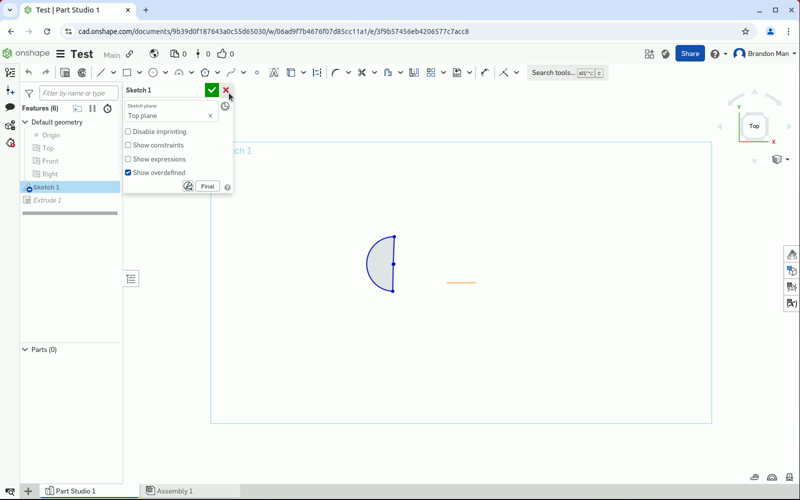
key(shift+s)
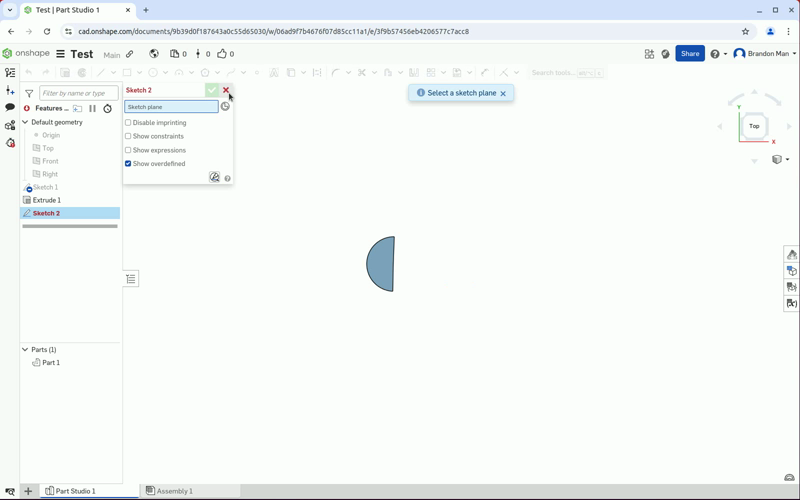
mouse_move(73, 150)
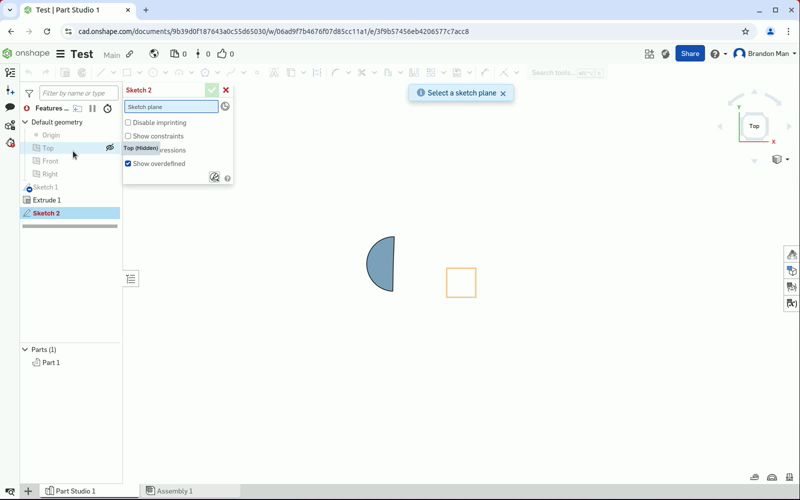
click(73, 150)
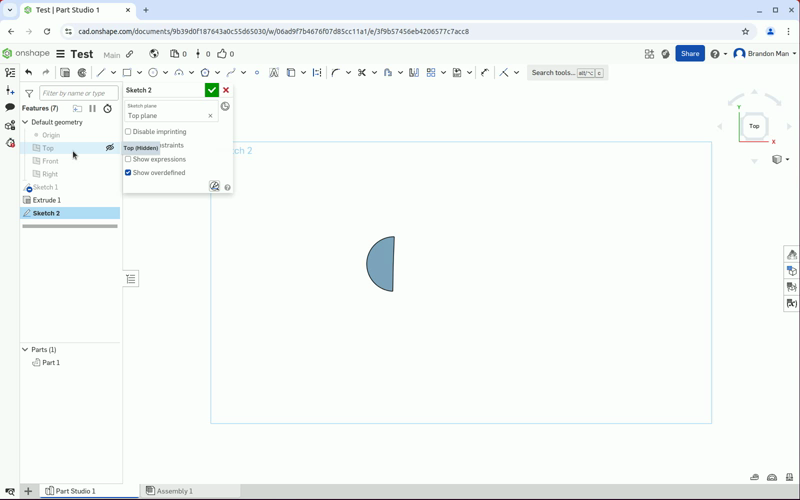
mouse_move(73, 352)
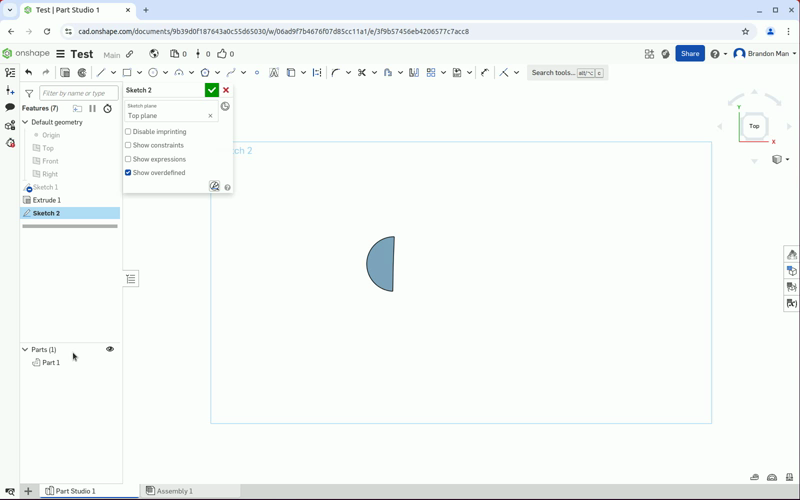
key(y)
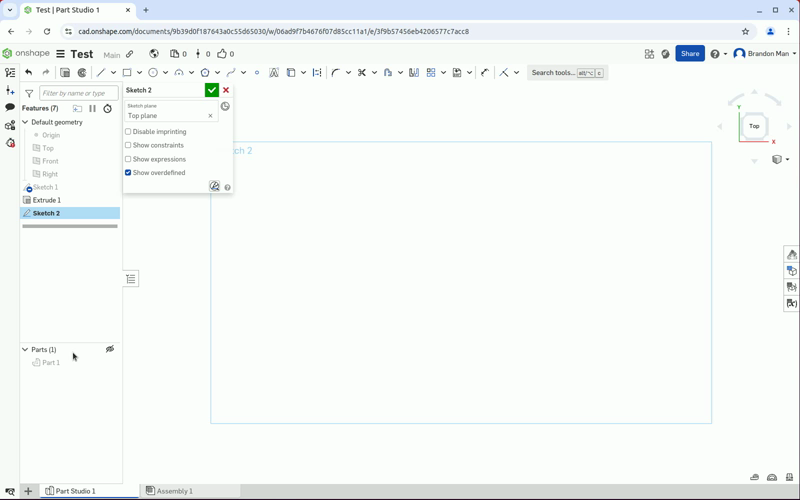
key(a)
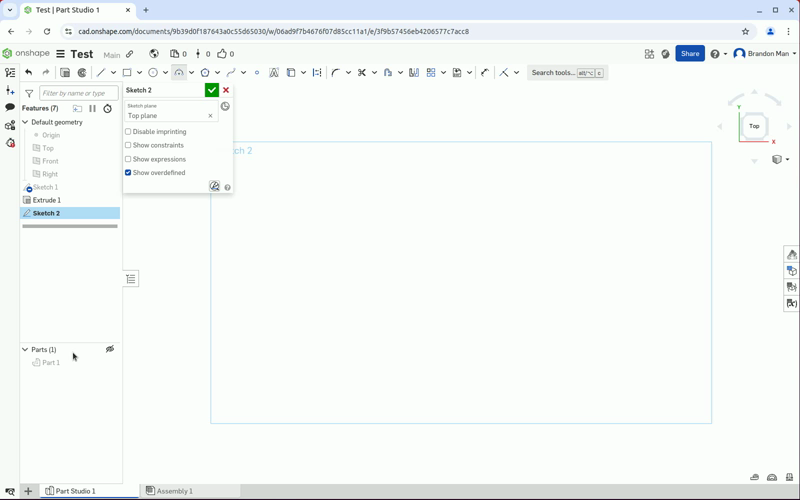
key_down(shift)
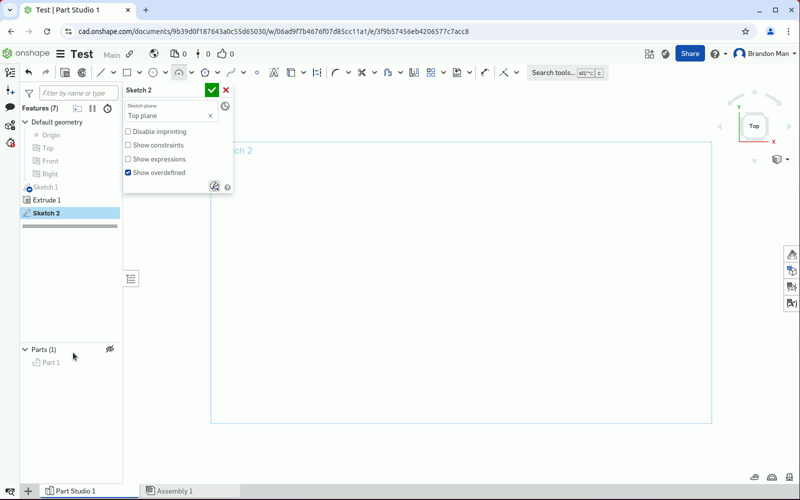
mouse_move(392, 291)
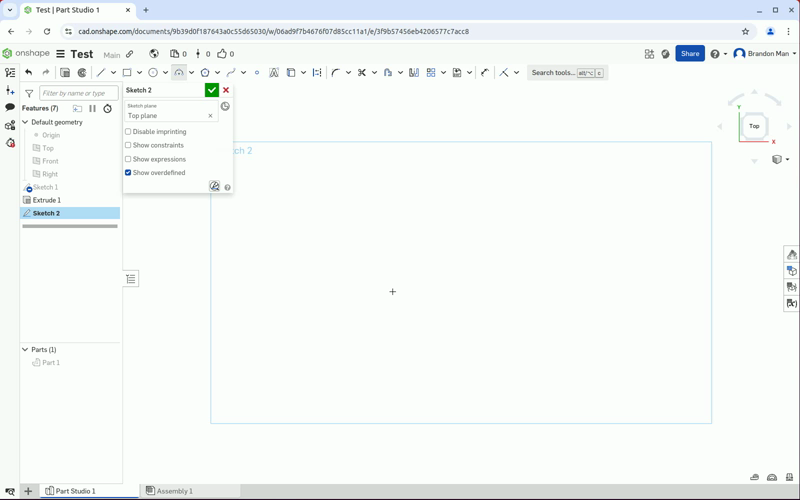
click(392, 291)
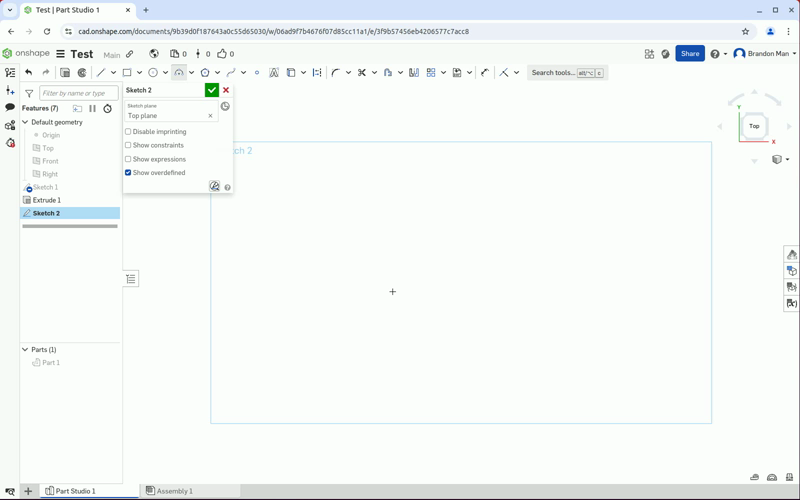
key_up(shift)
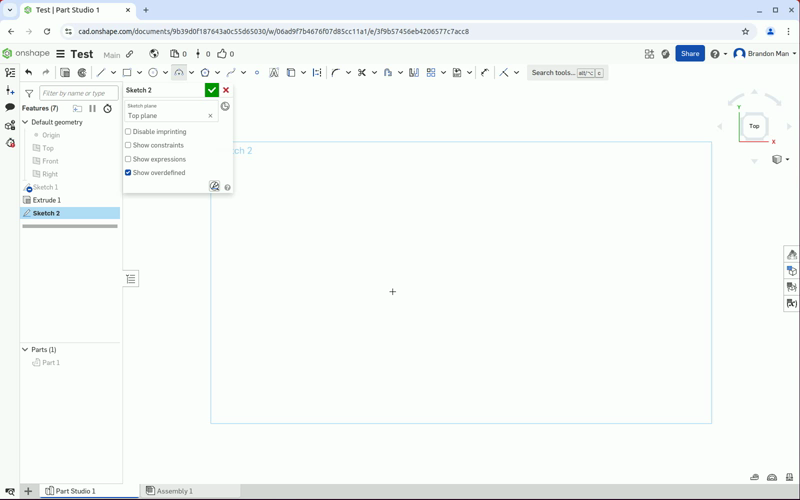
key_down(shift)
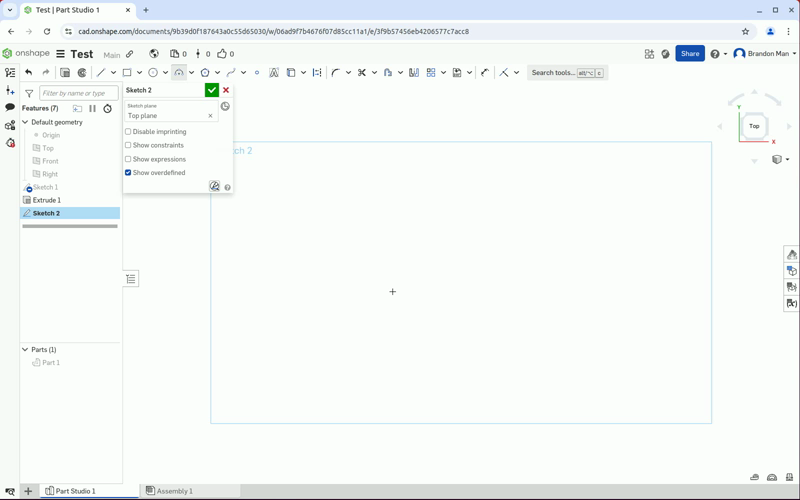
mouse_move(394, 236)
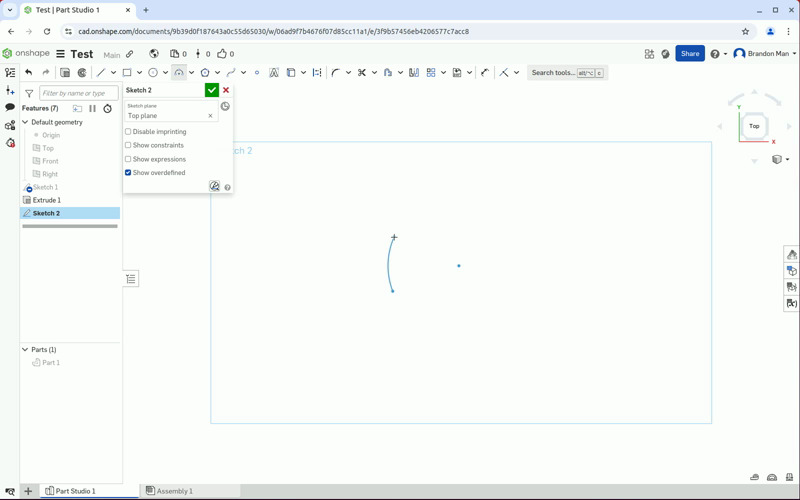
click(394, 236)
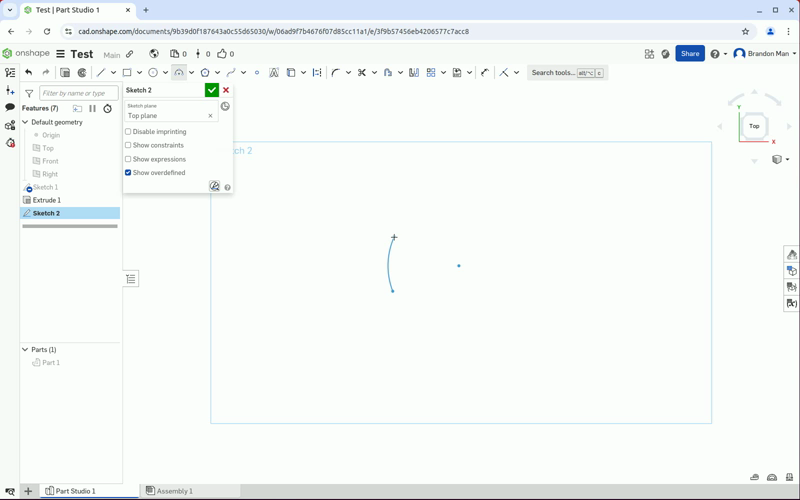
mouse_move(420, 264)
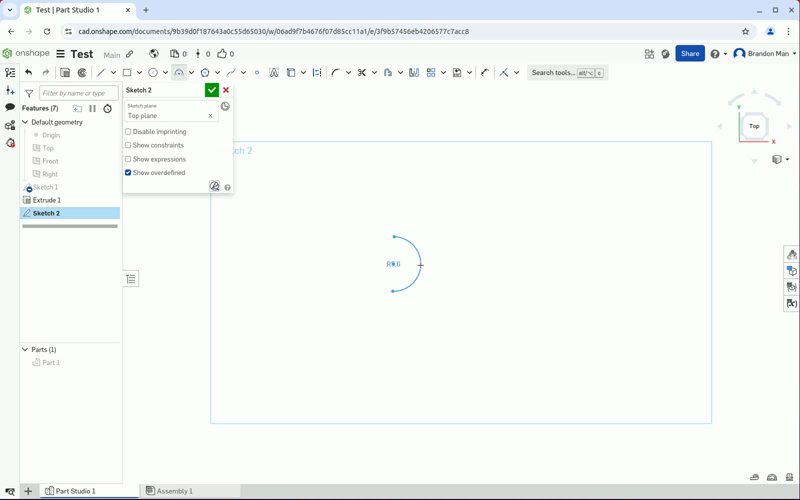
click(420, 264)
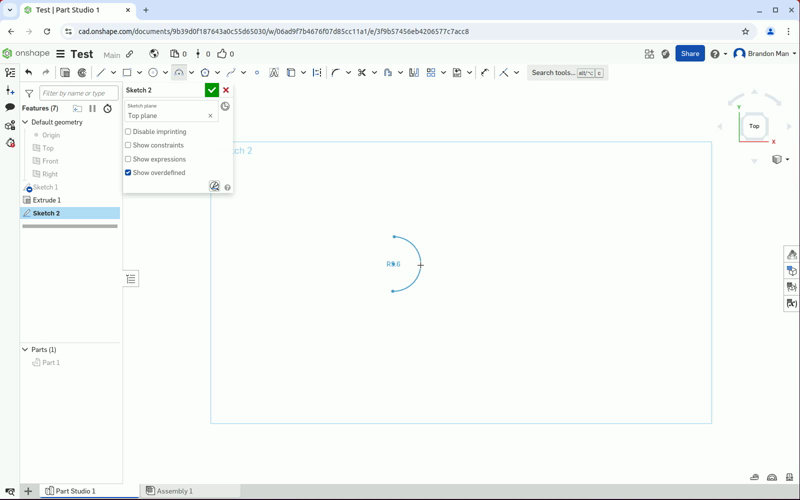
key_up(shift)
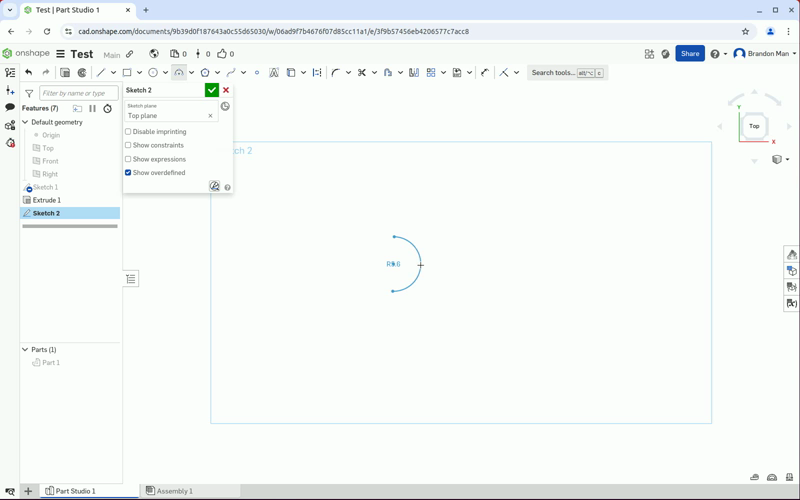
key(esc)
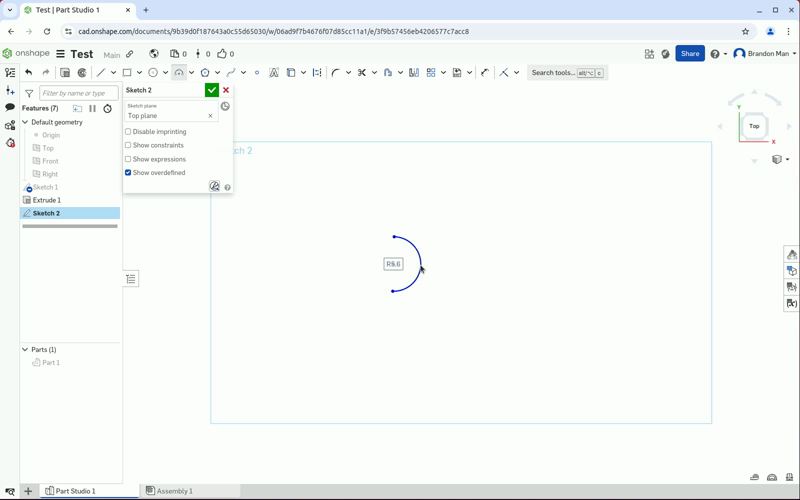
key(l)
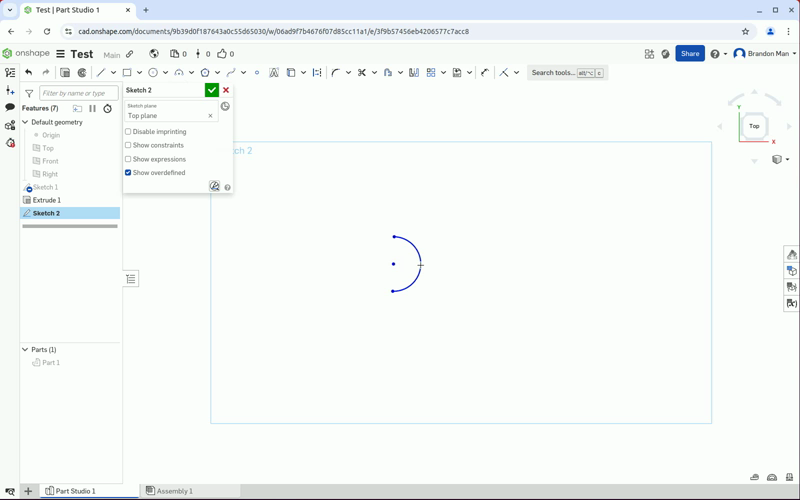
mouse_move(394, 236)
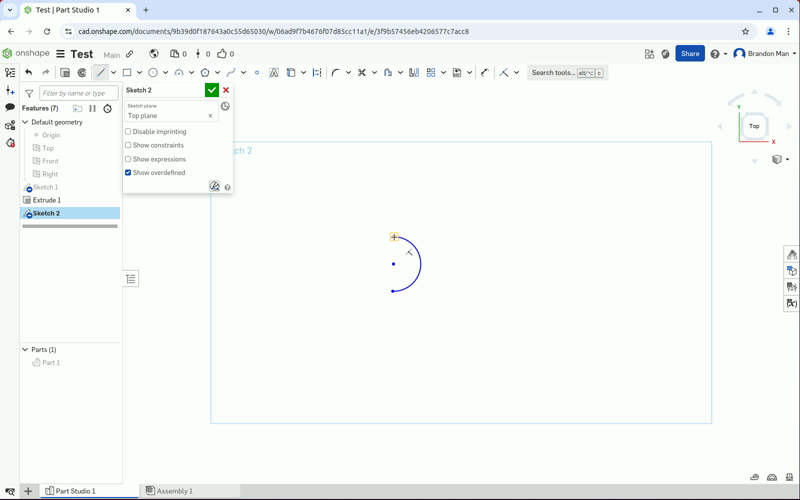
click(394, 236)
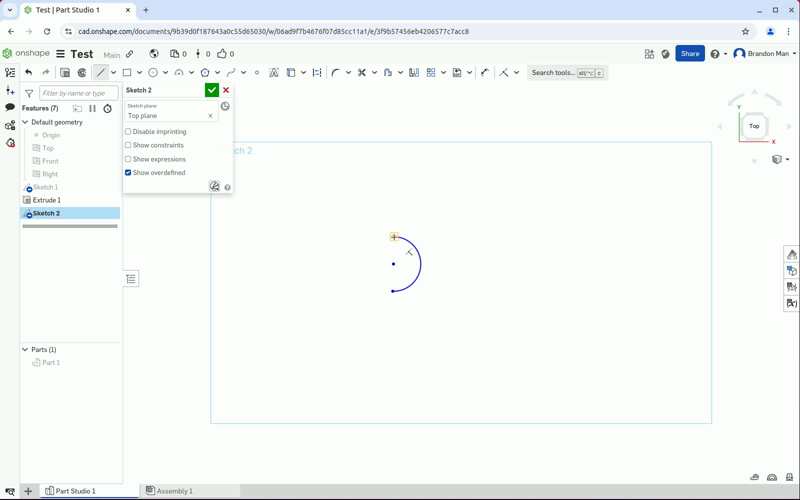
key_down(shift)
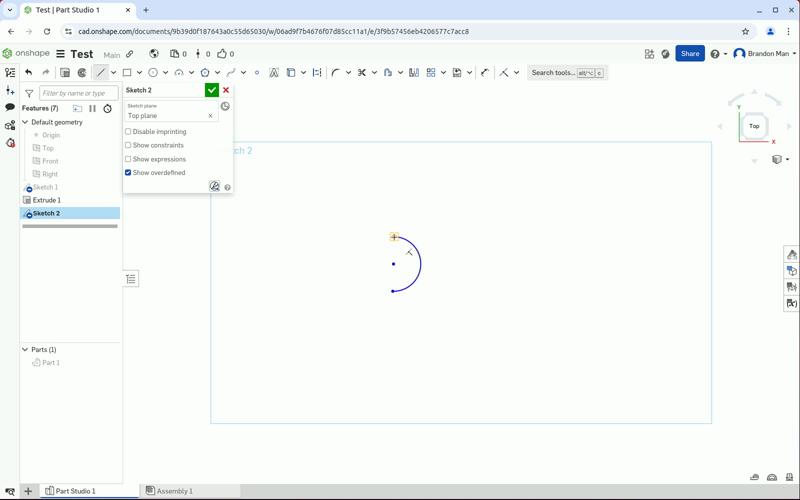
mouse_move(424, 236)
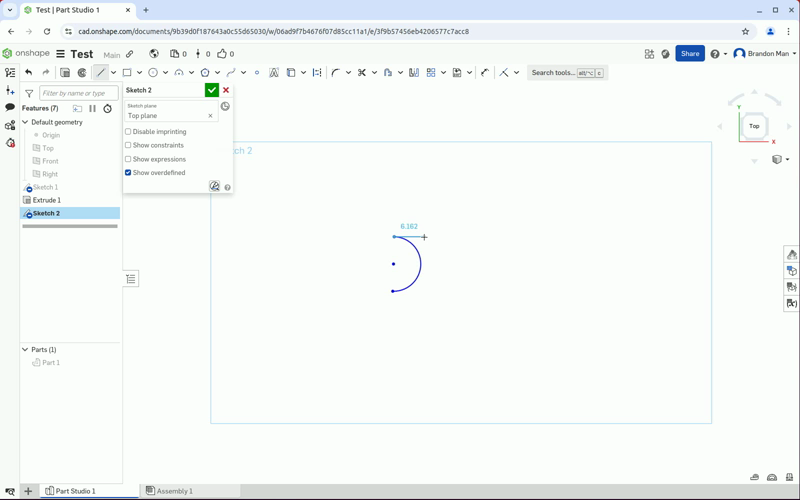
mouse_move(393, 263)
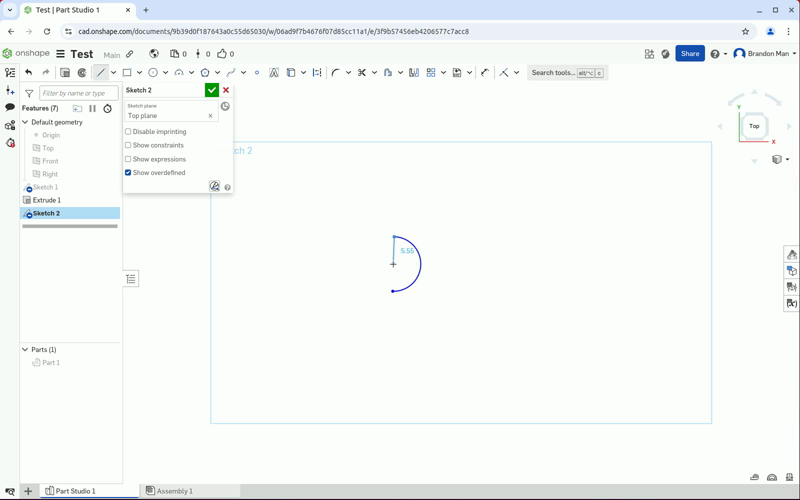
click(393, 263)
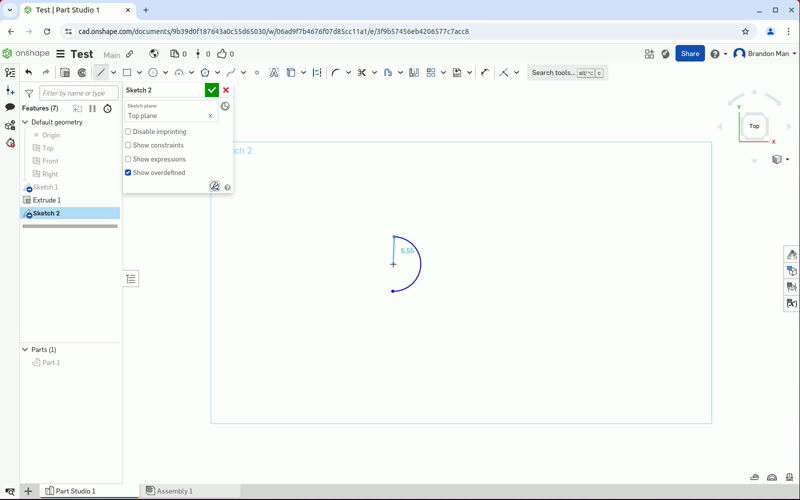
key_up(shift)
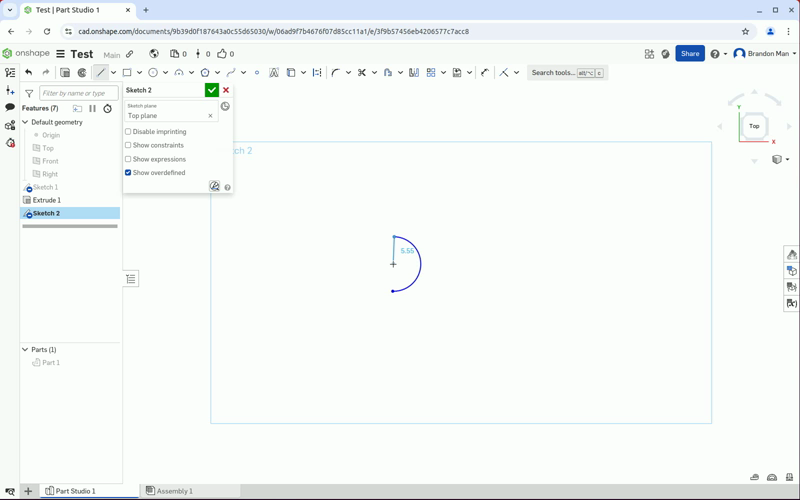
mouse_move(423, 263)
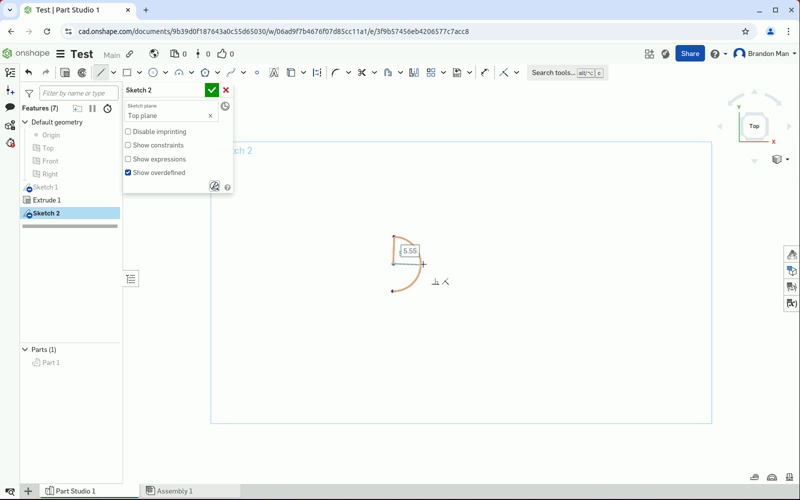
key_down(shift)
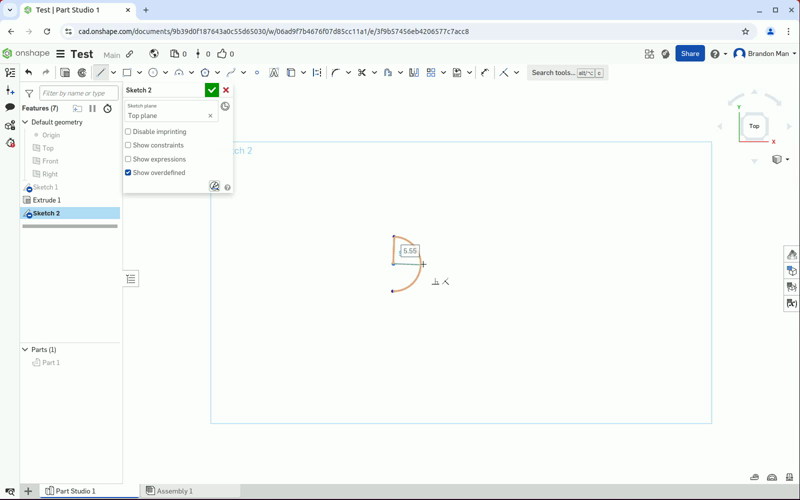
mouse_move(392, 291)
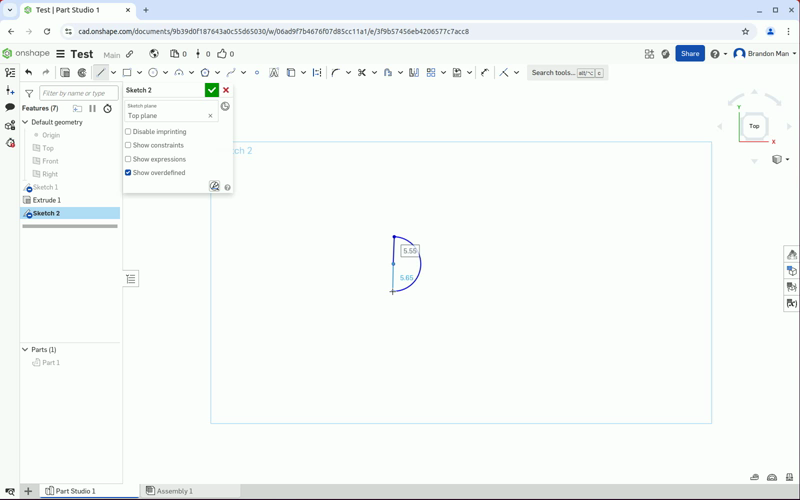
key_up(shift)
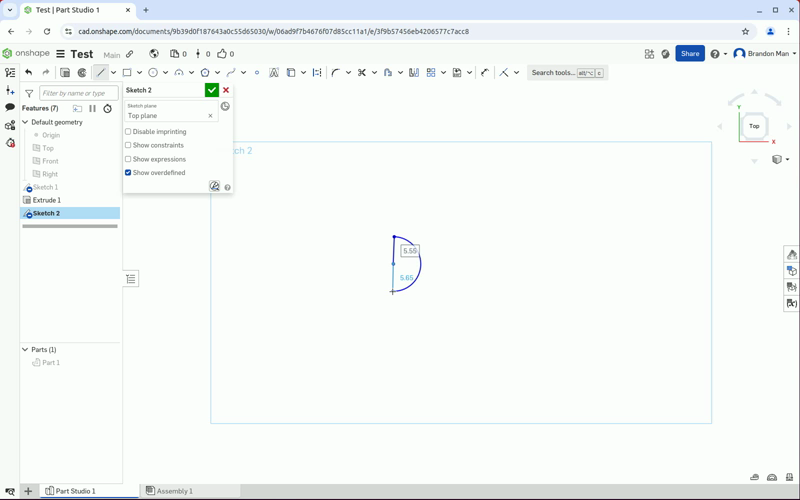
click(392, 291)
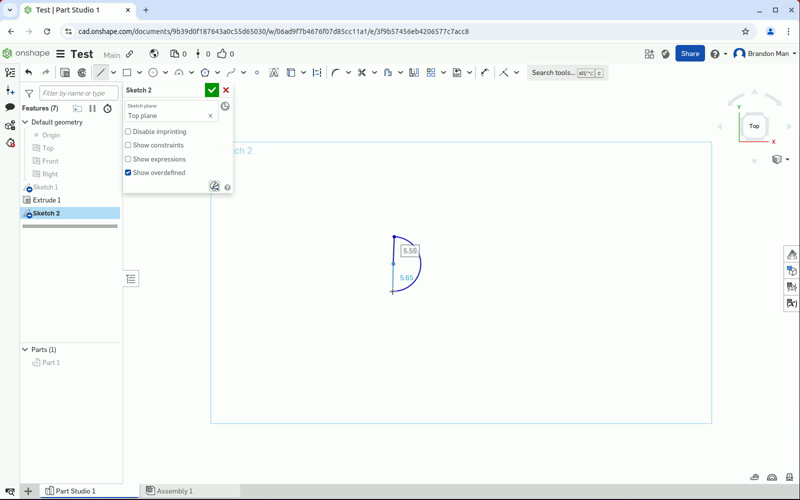
key(esc)
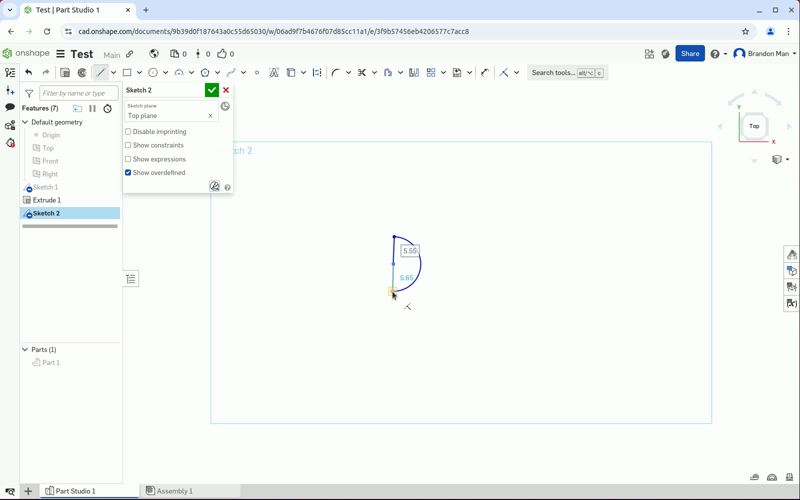
mouse_move(410, 270)
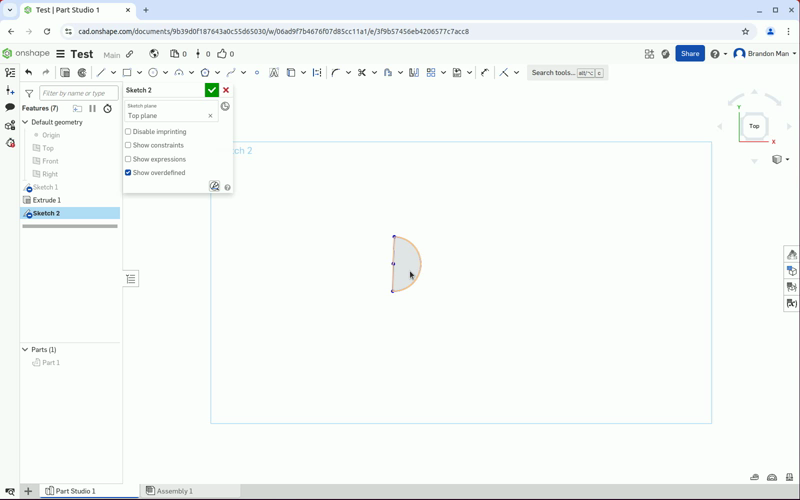
scroll(6)
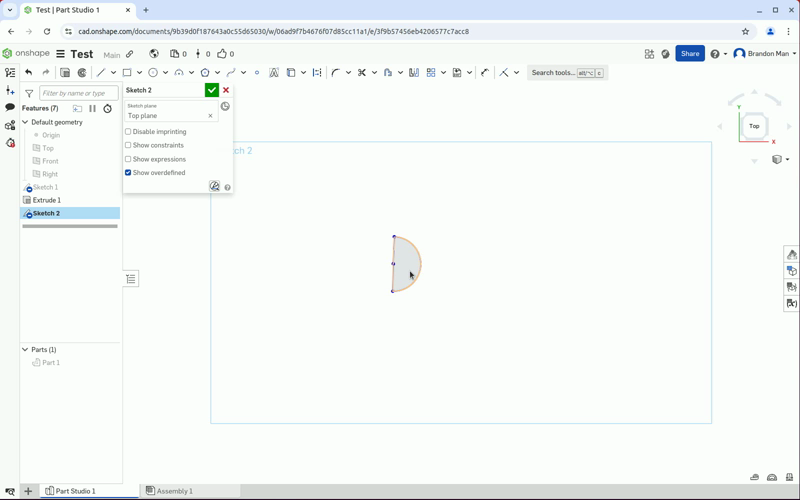
scroll(6)
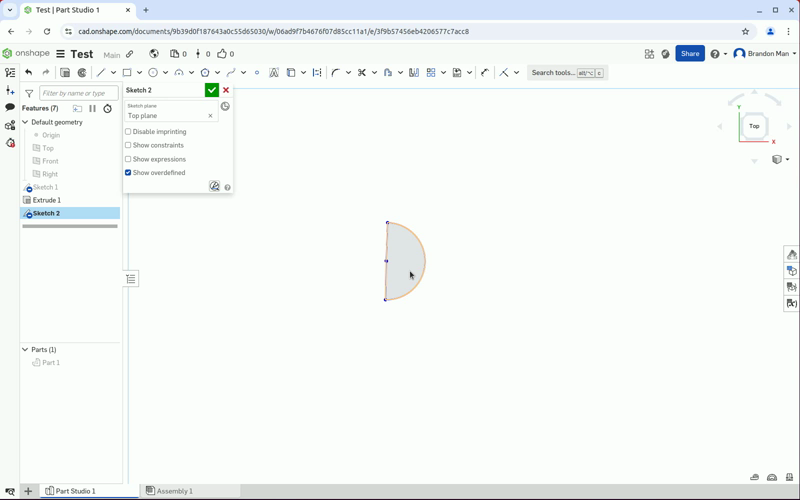
scroll(6)
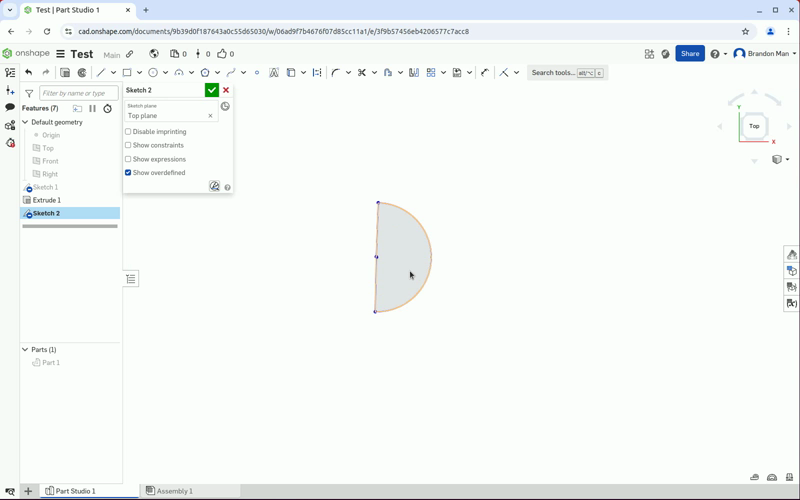
scroll(6)
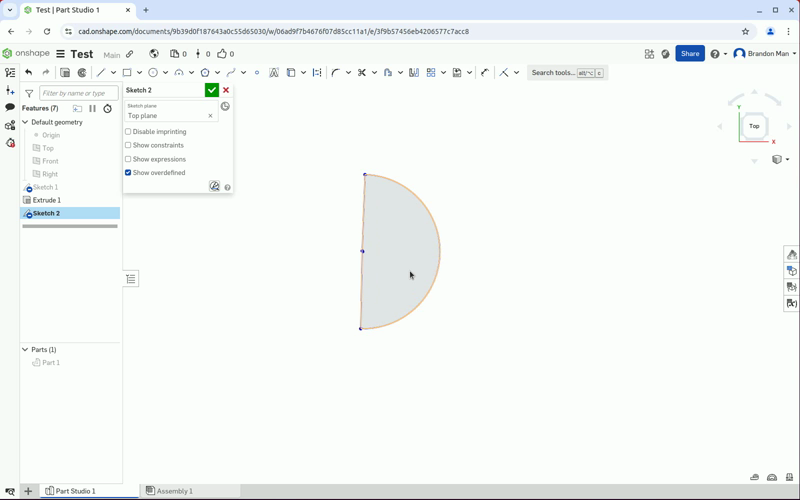
scroll(6)
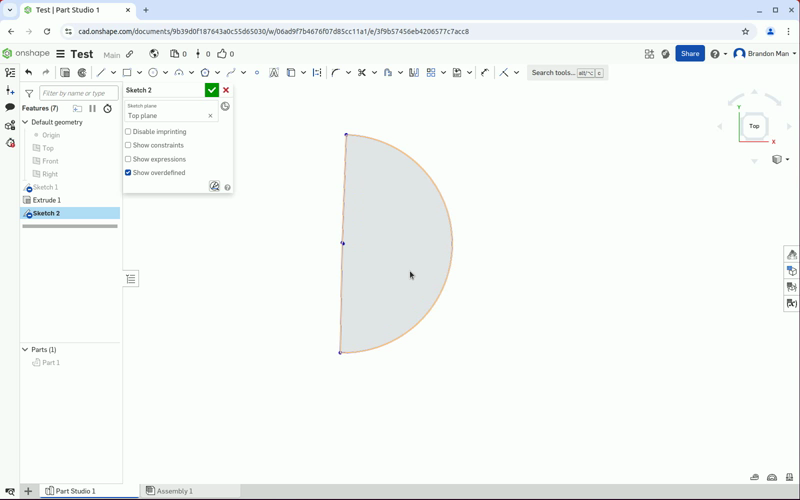
scroll(6)
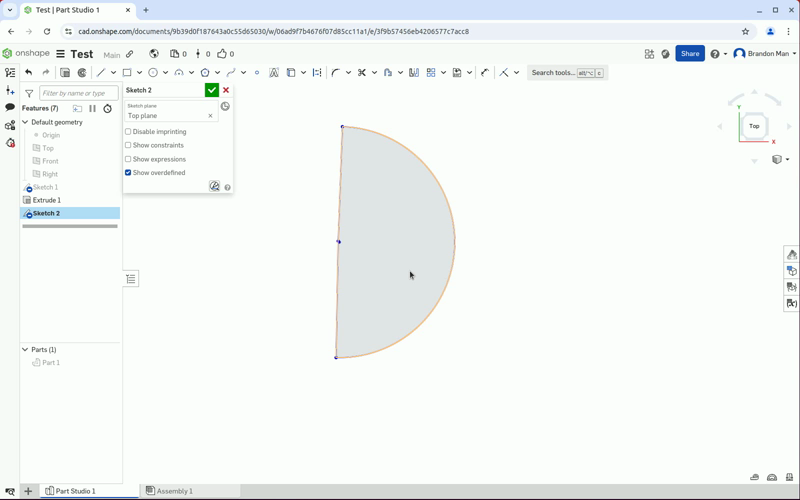
scroll(6)
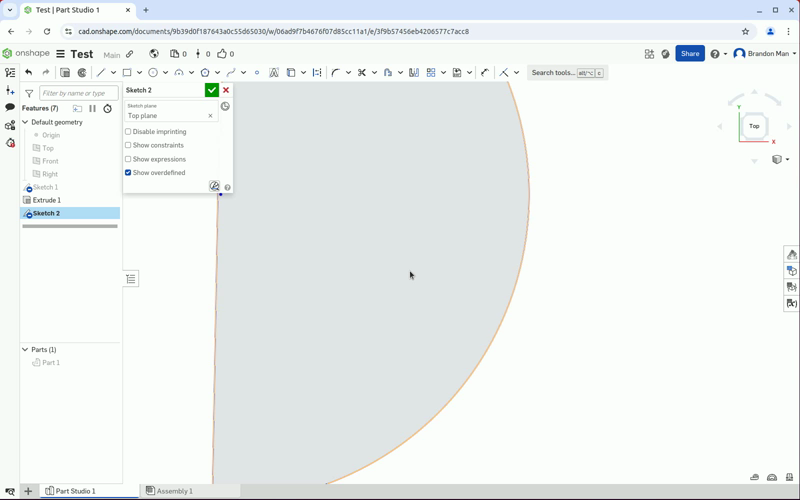
click(410, 270)
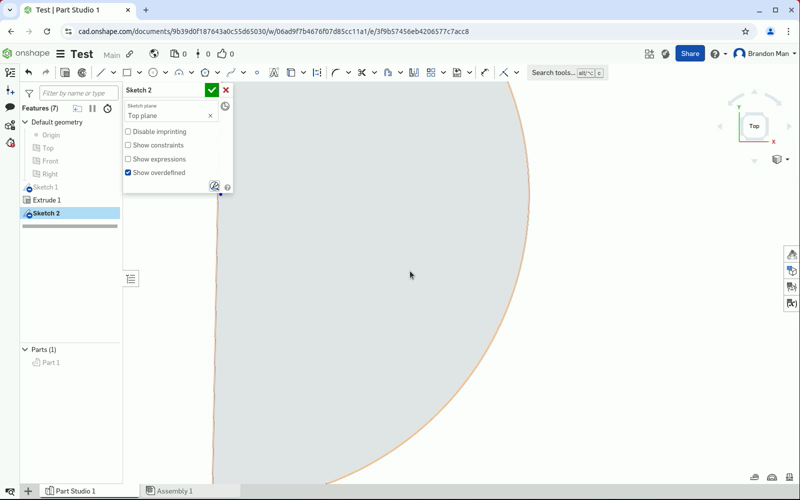
scroll(-6)
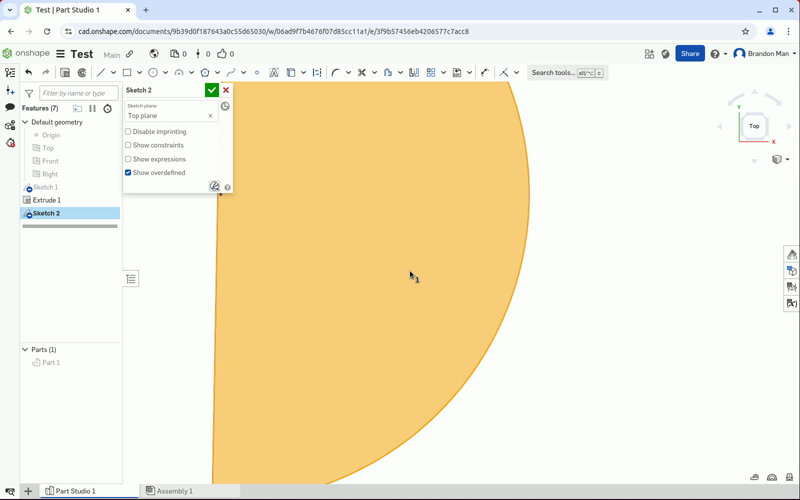
scroll(-6)
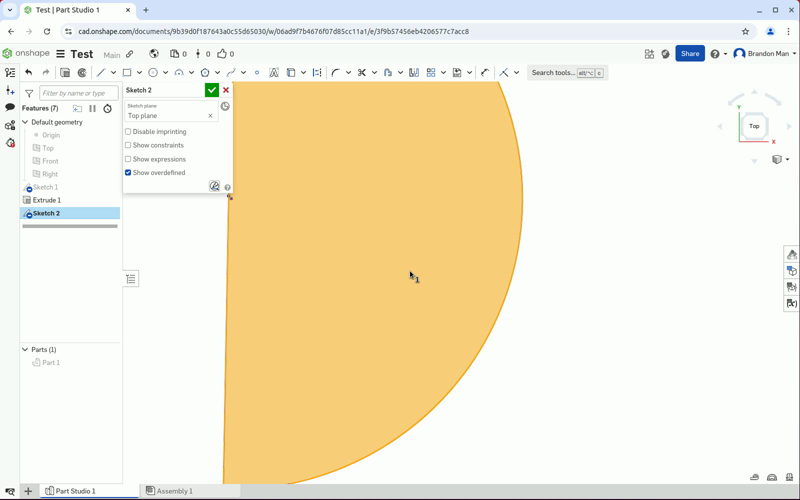
scroll(-6)
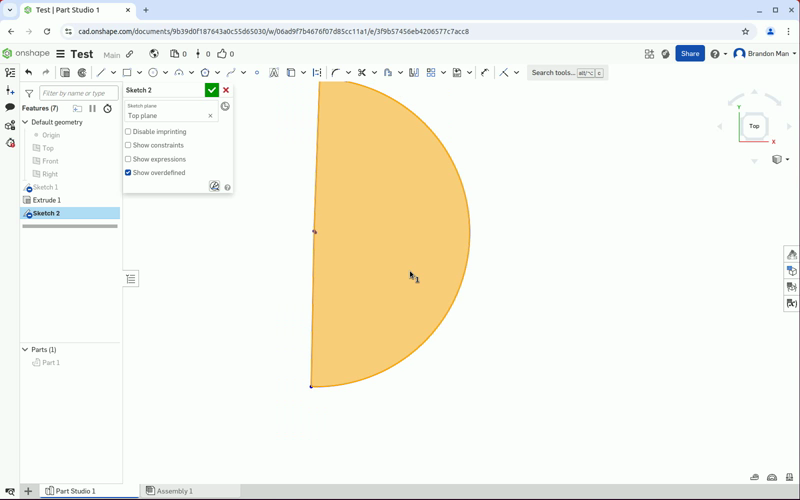
scroll(-6)
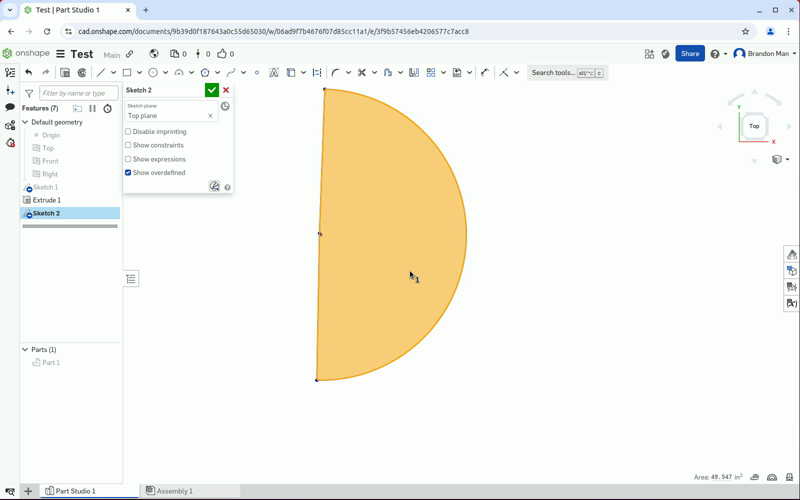
scroll(-6)
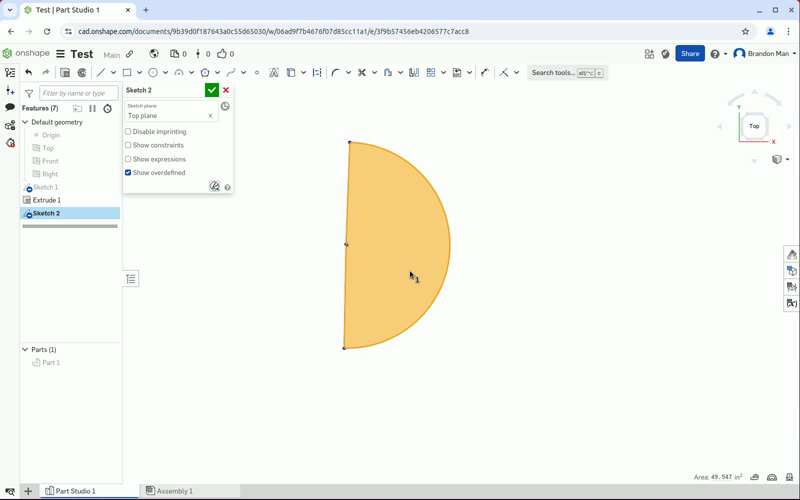
scroll(-6)
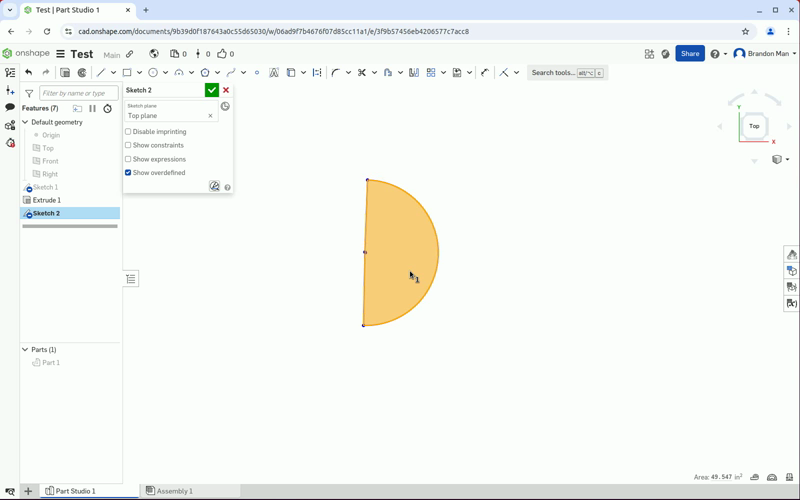
scroll(-6)
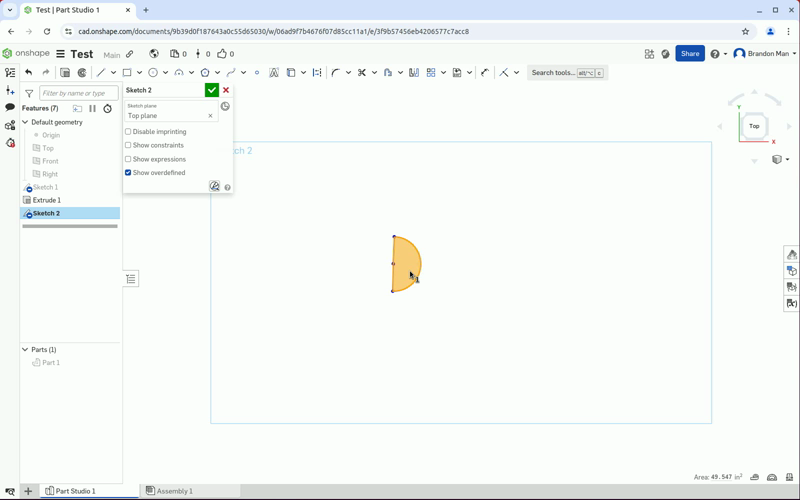
mouse_move(73, 352)
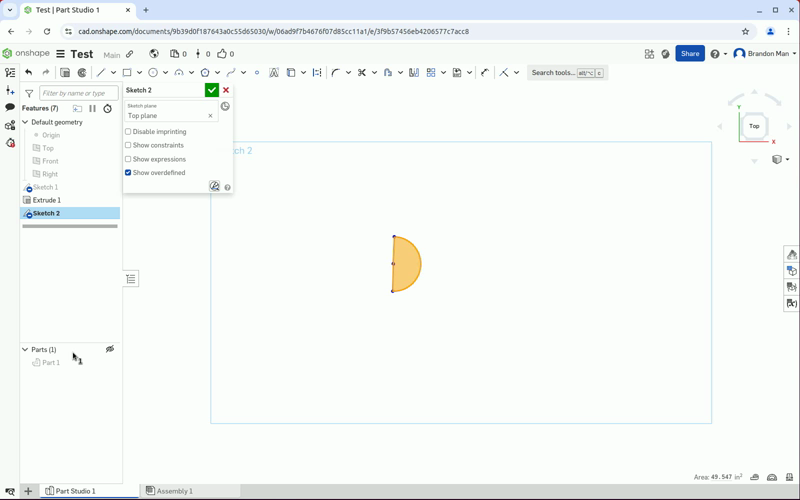
key(shift+y)
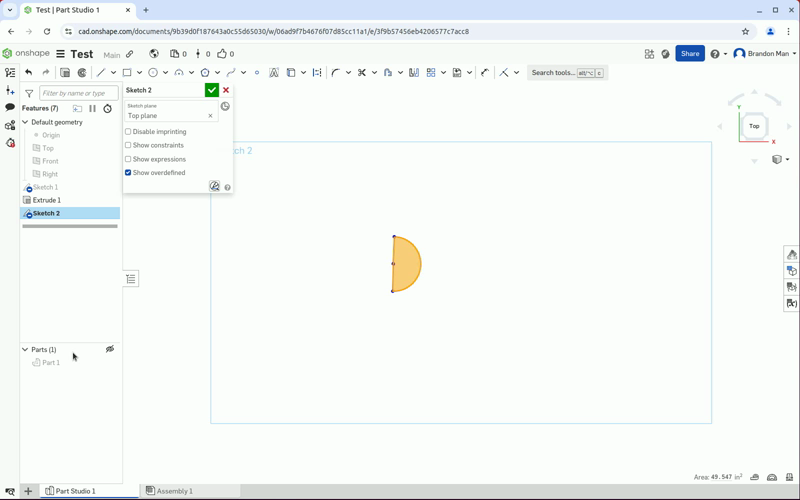
key(shift+e)
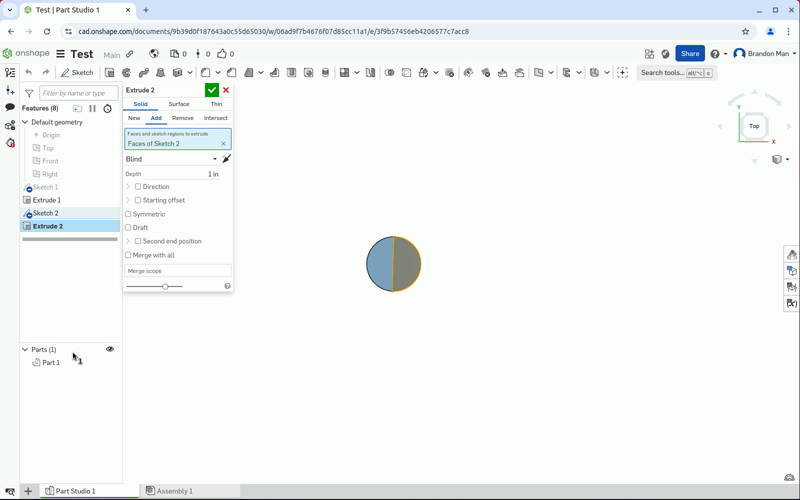
mouse_move(143, 106)
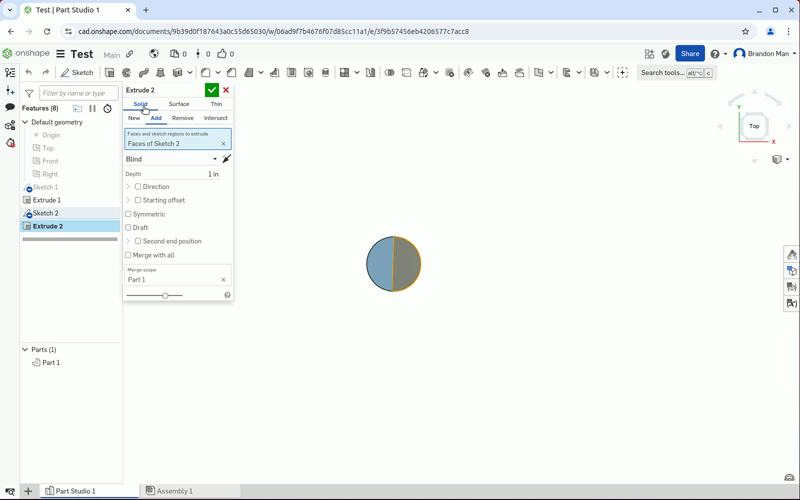
click(143, 106)
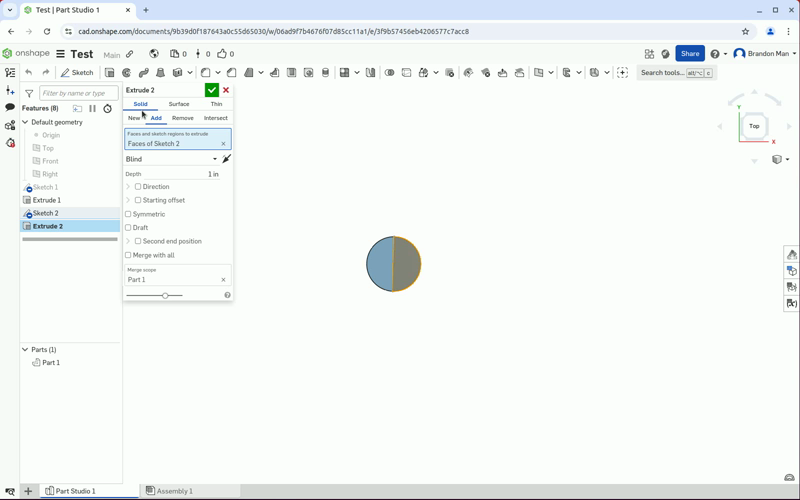
mouse_move(137, 120)
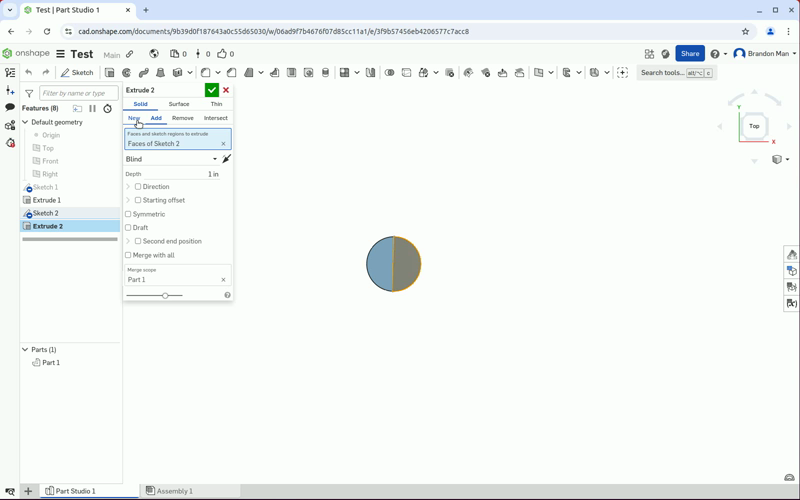
click(137, 120)
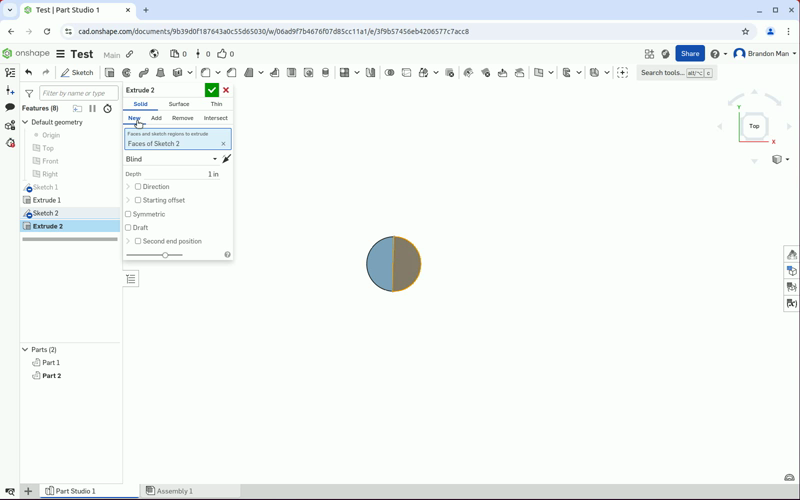
key(tab, 4)
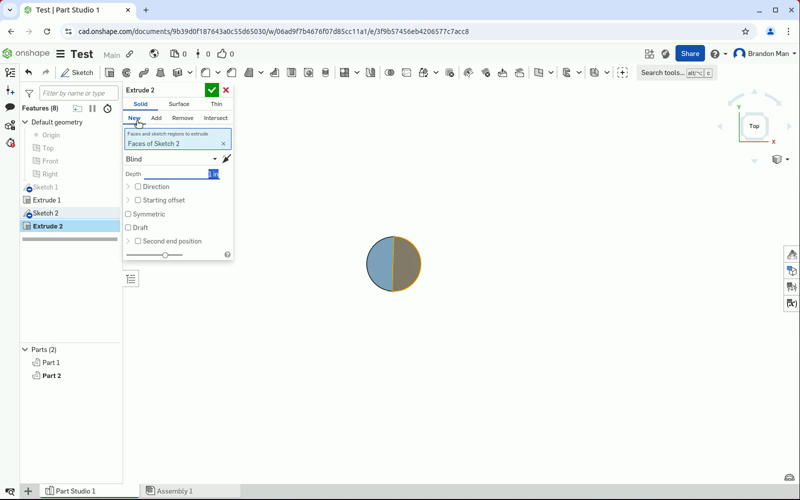
text(8.184)
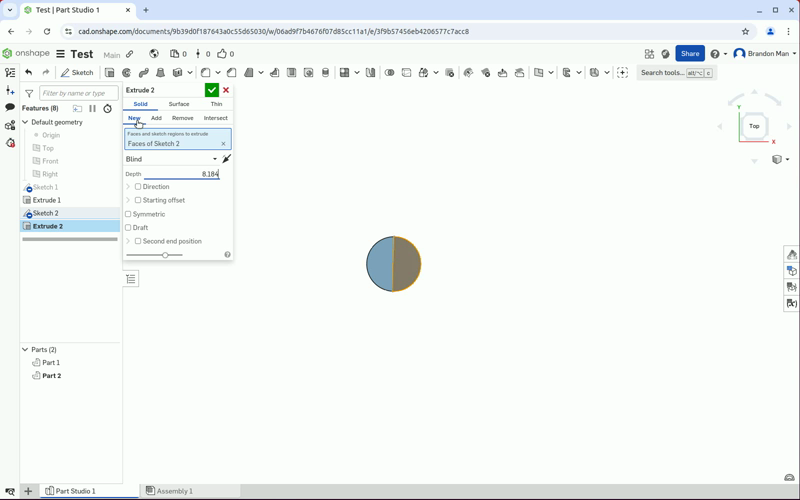
key(enter)
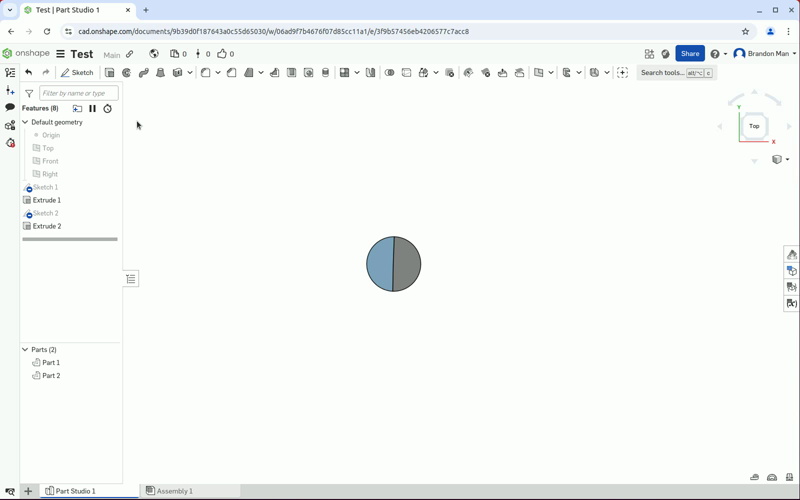
key(shift+h)
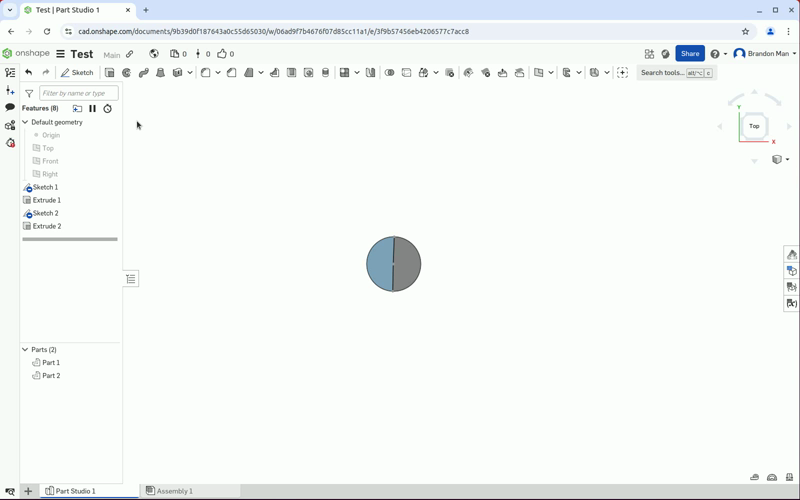
key(shift+h)
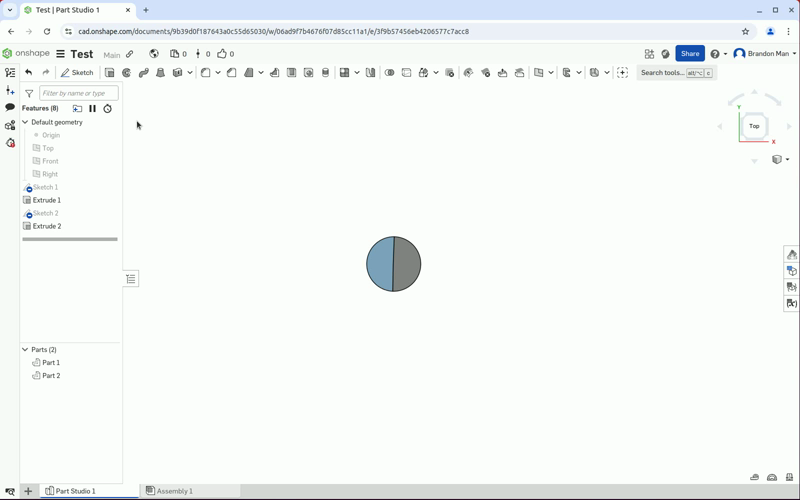
mouse_move(73, 189)
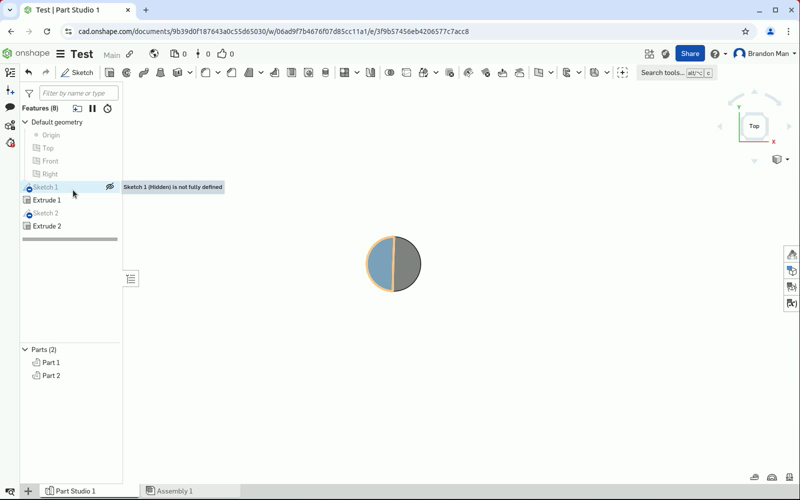
click(73, 189)
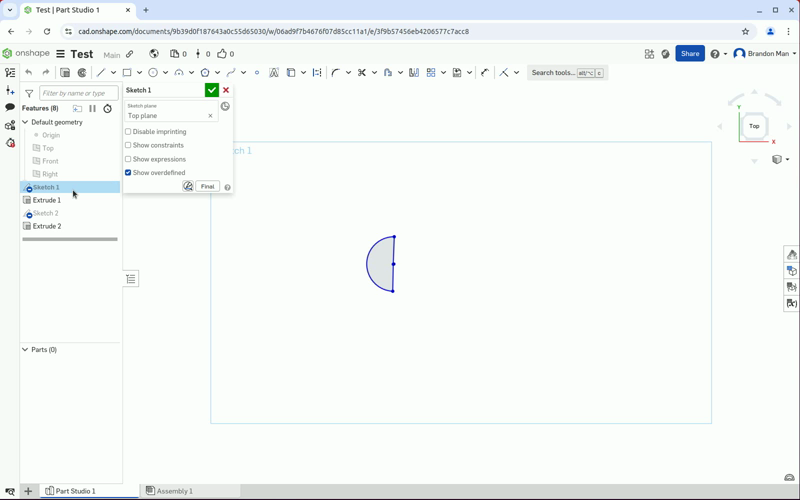
mouse_move(229, 92)
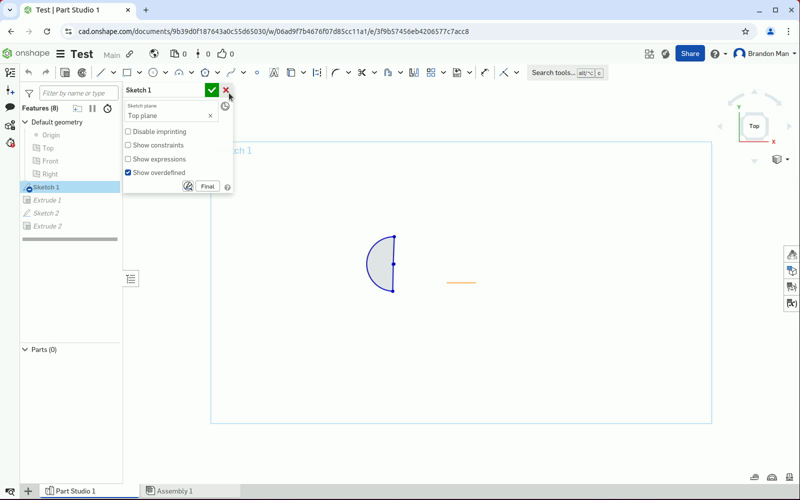
click(229, 92)
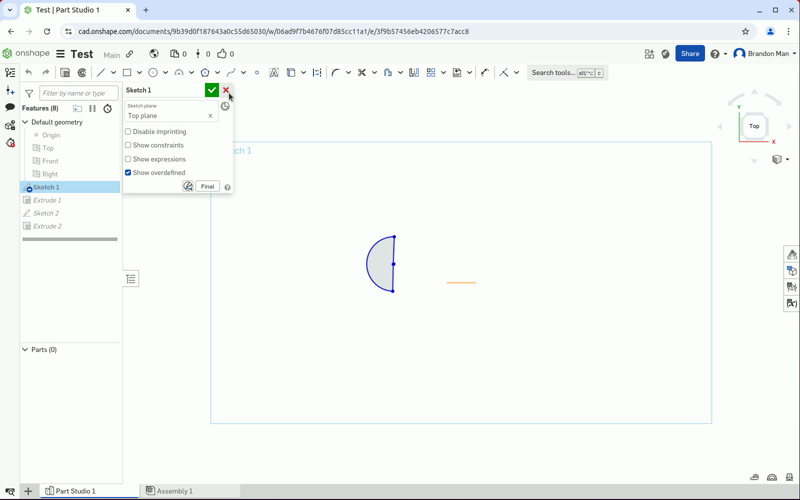
key(shift+s)
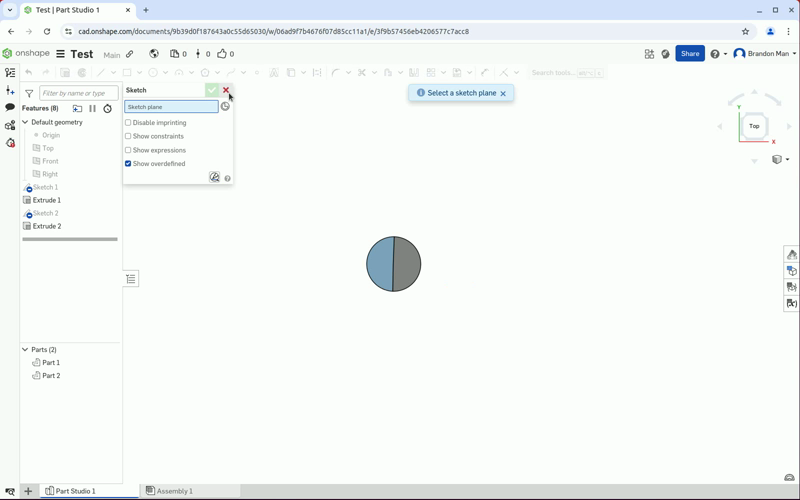
mouse_move(73, 150)
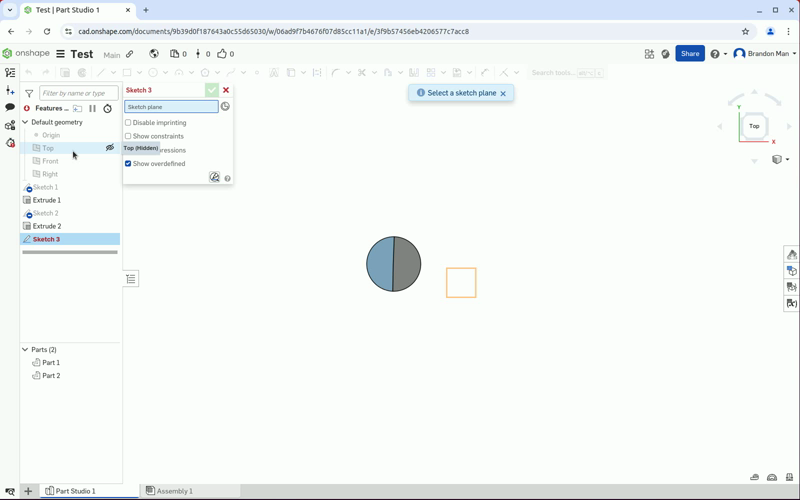
click(73, 150)
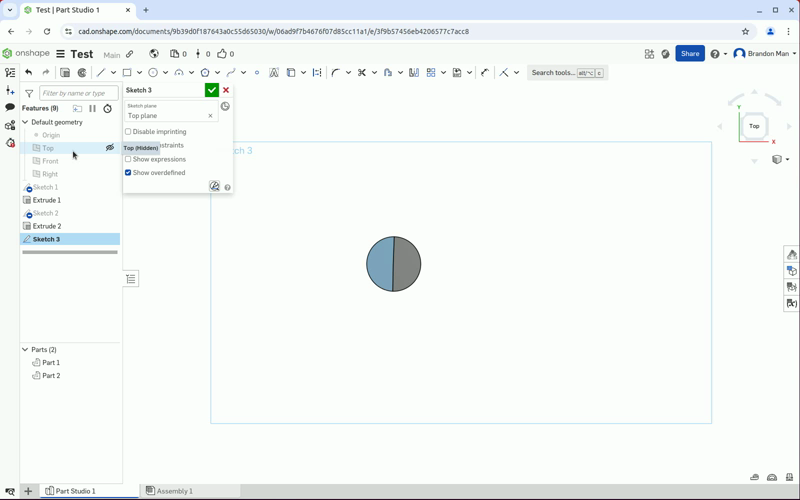
mouse_move(73, 352)
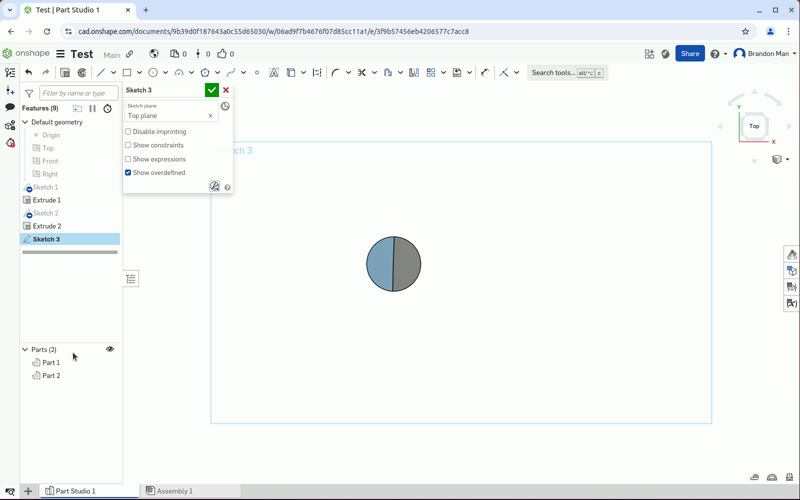
key(y)
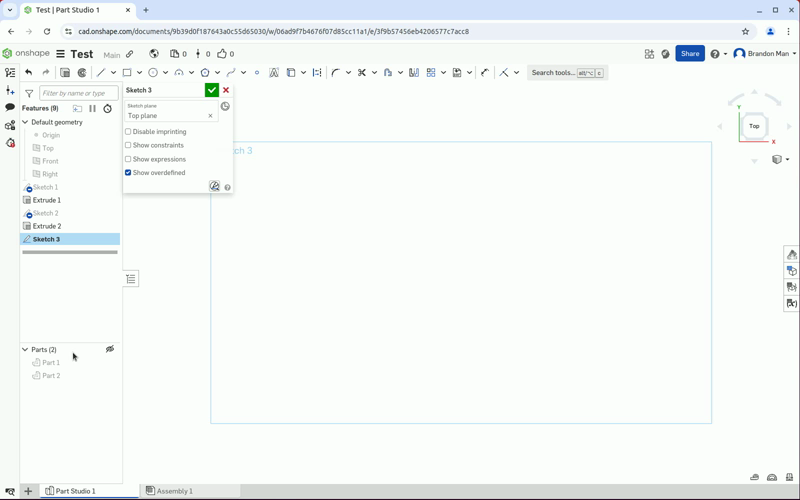
key(l)
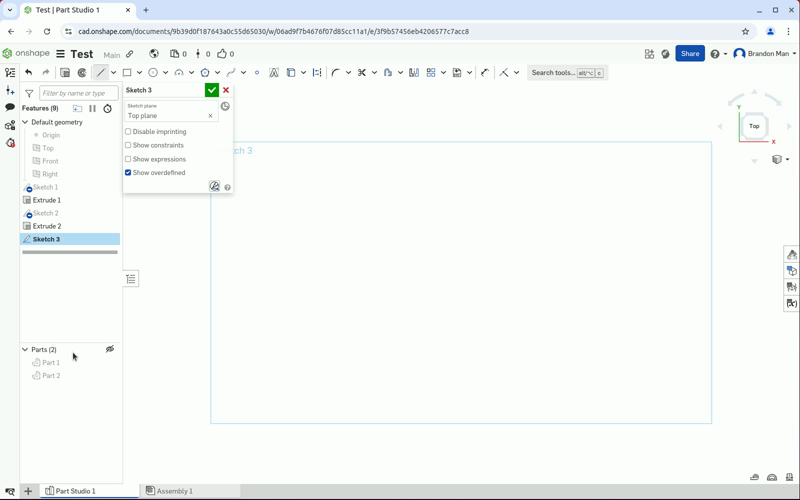
key_down(shift)
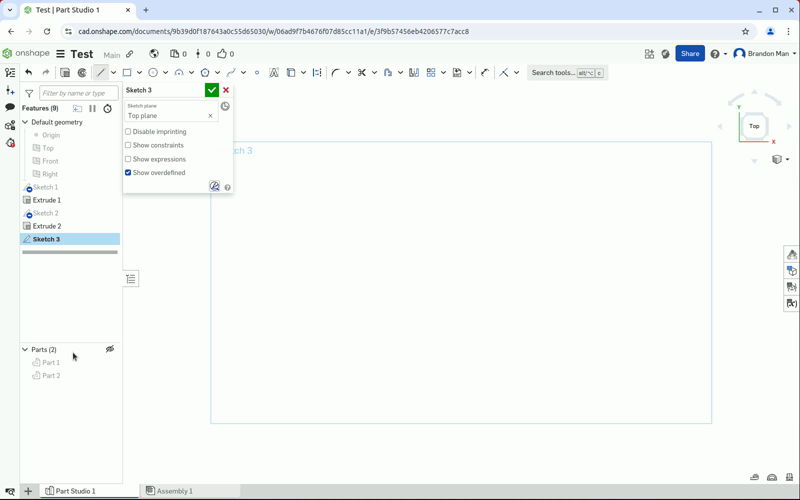
mouse_move(395, 210)
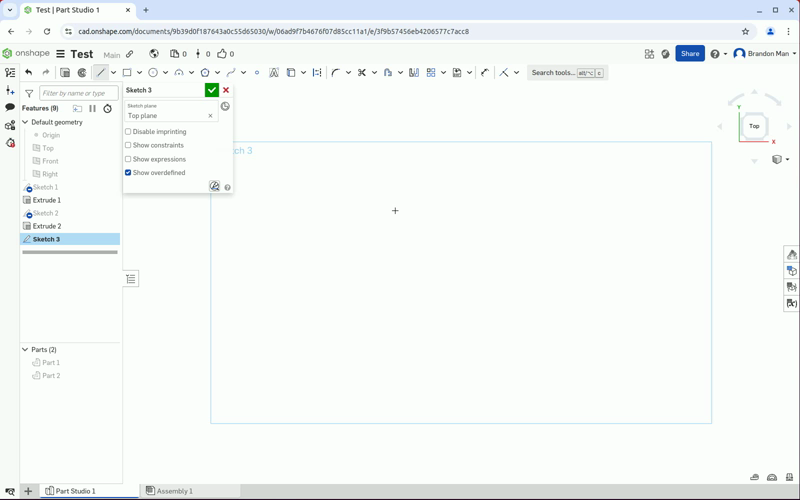
click(395, 210)
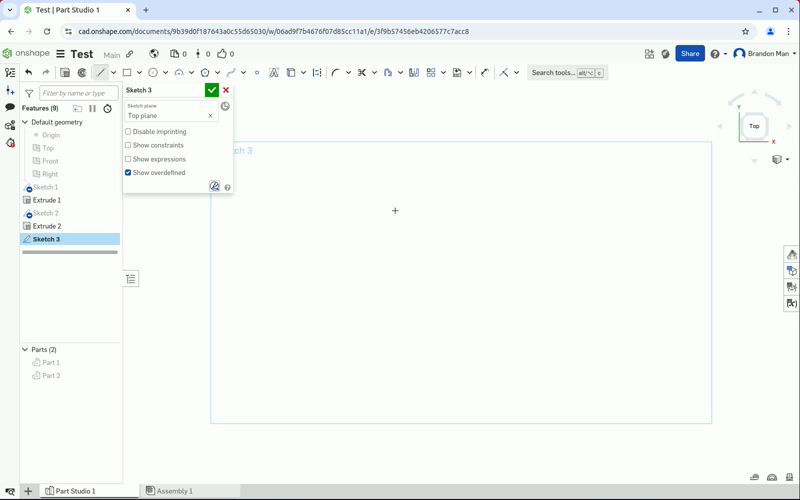
key_up(shift)
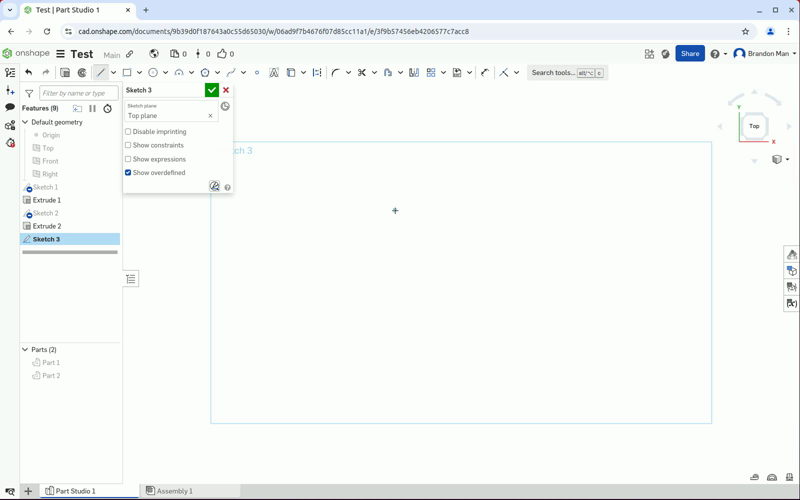
key_down(shift)
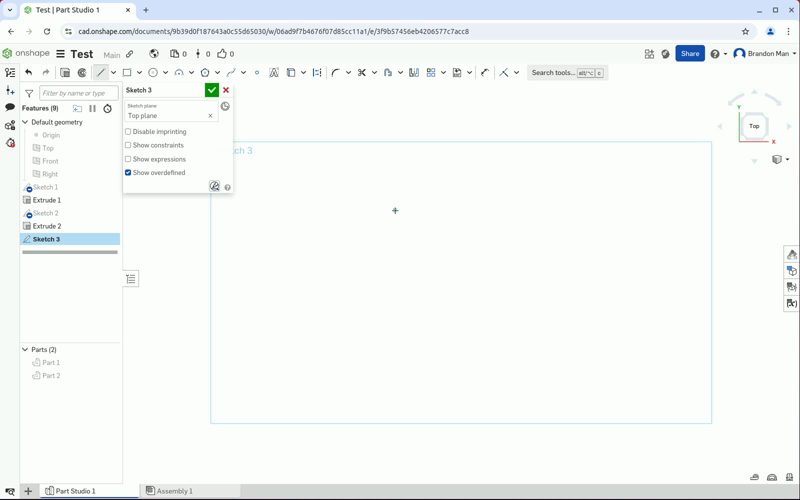
mouse_move(425, 210)
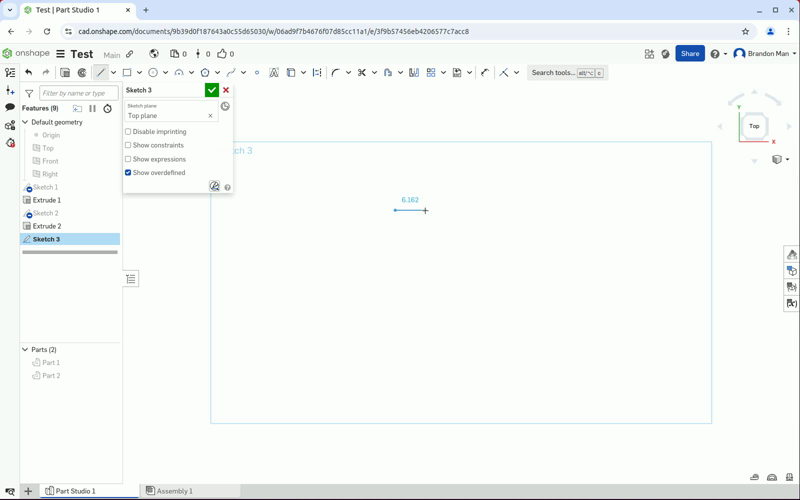
mouse_move(395, 190)
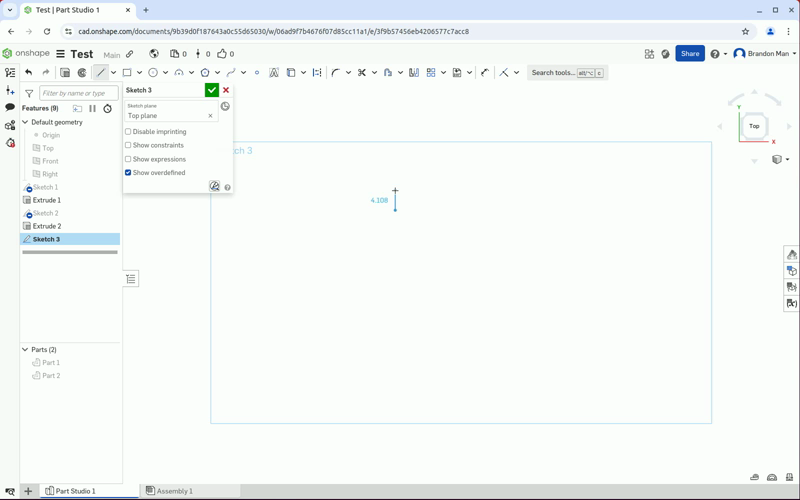
click(395, 190)
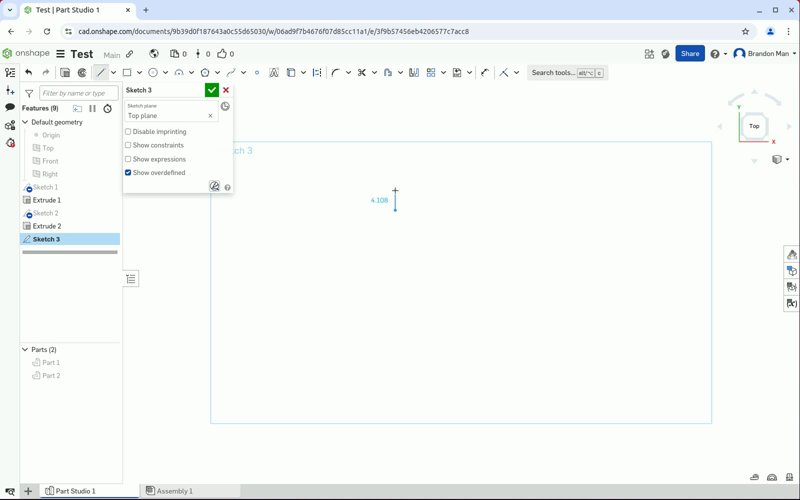
key_up(shift)
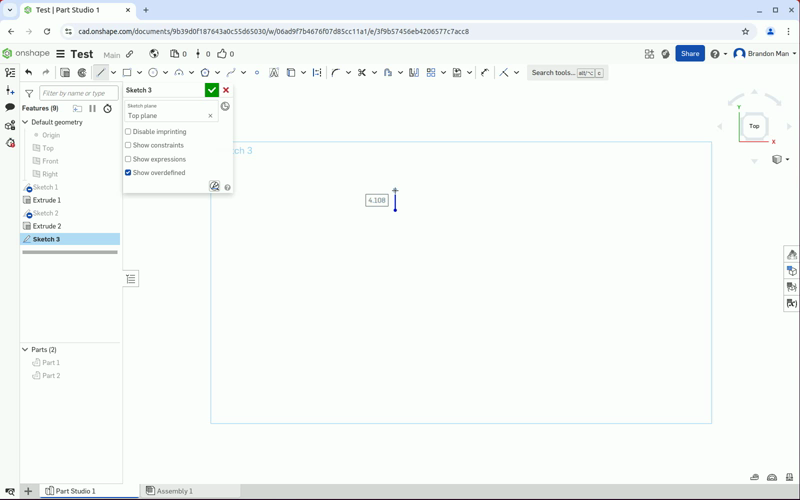
key_down(shift)
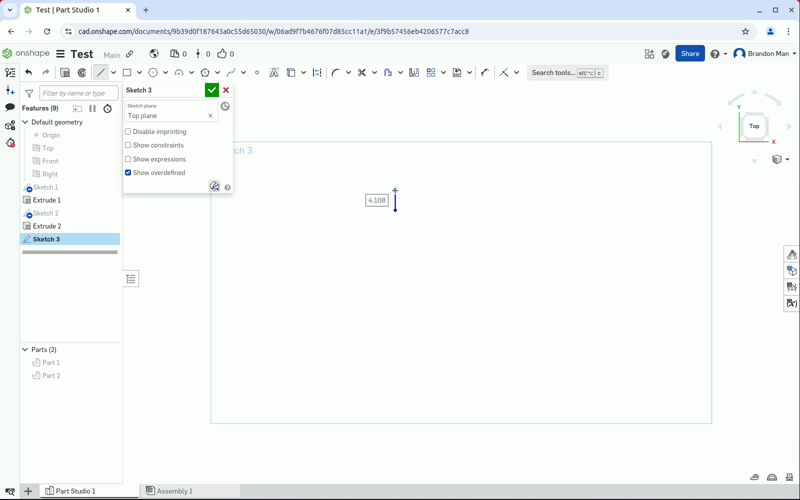
mouse_move(425, 190)
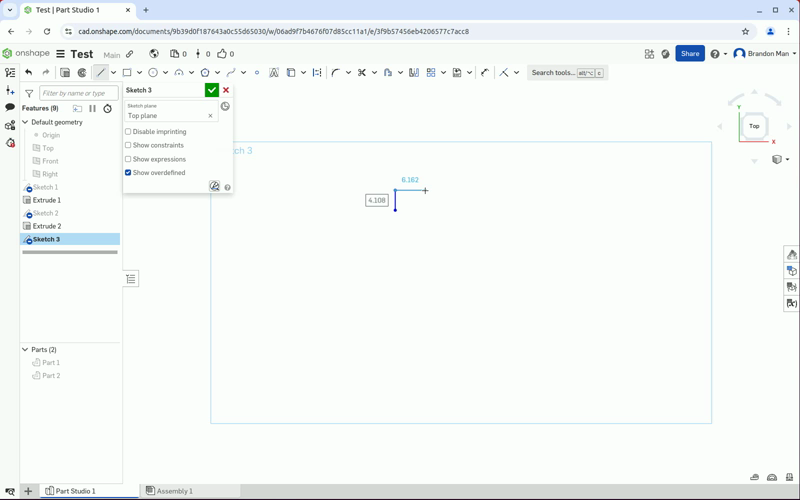
mouse_move(396, 169)
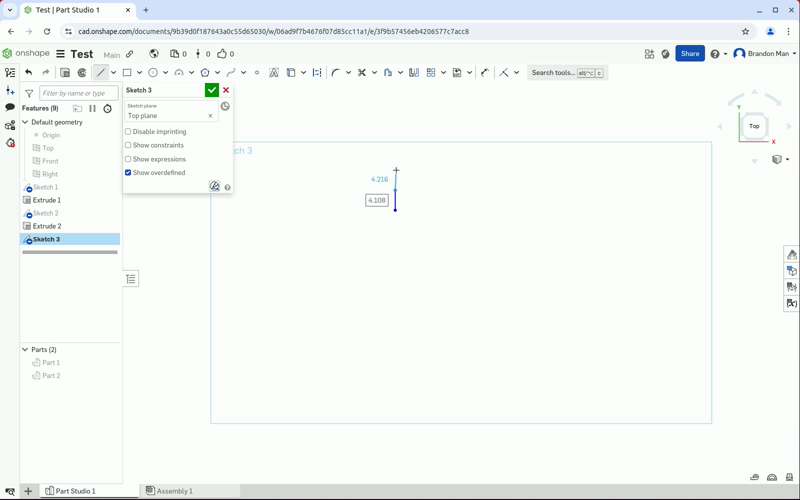
click(396, 169)
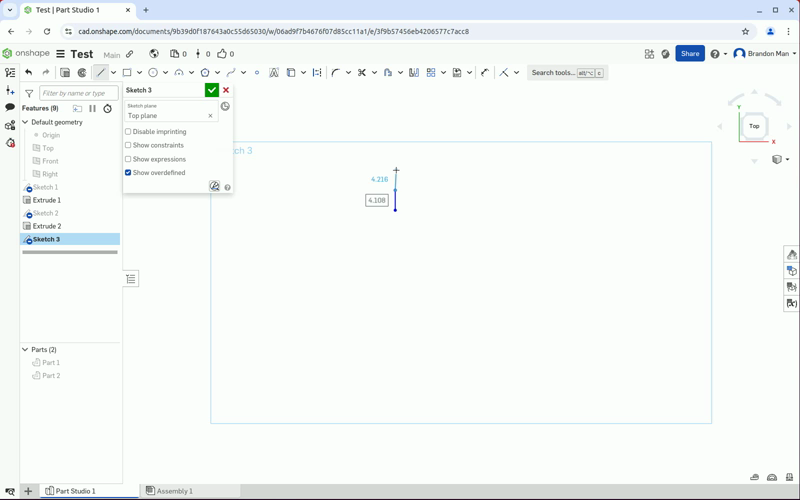
key_up(shift)
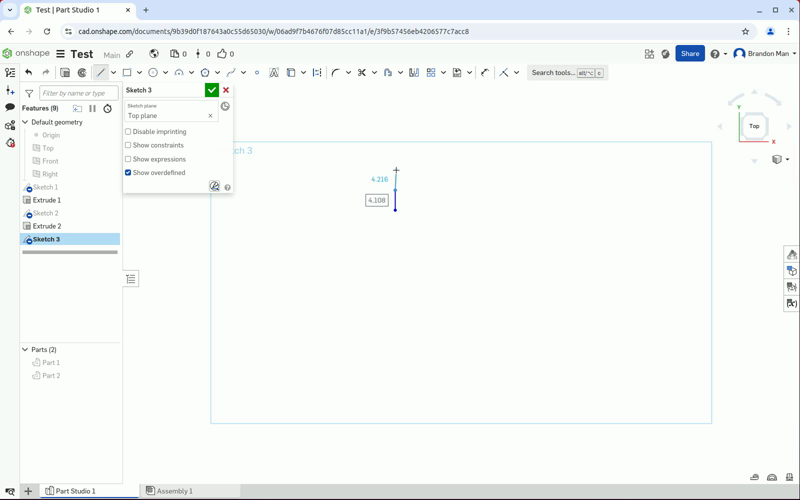
key(esc)
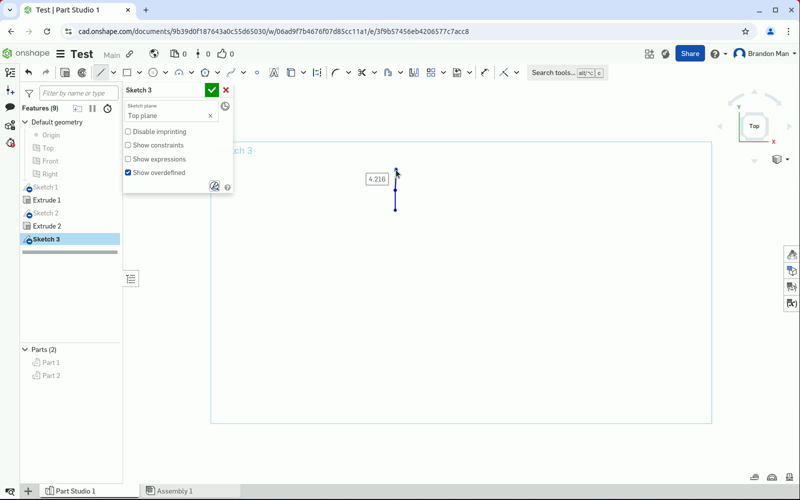
key(a)
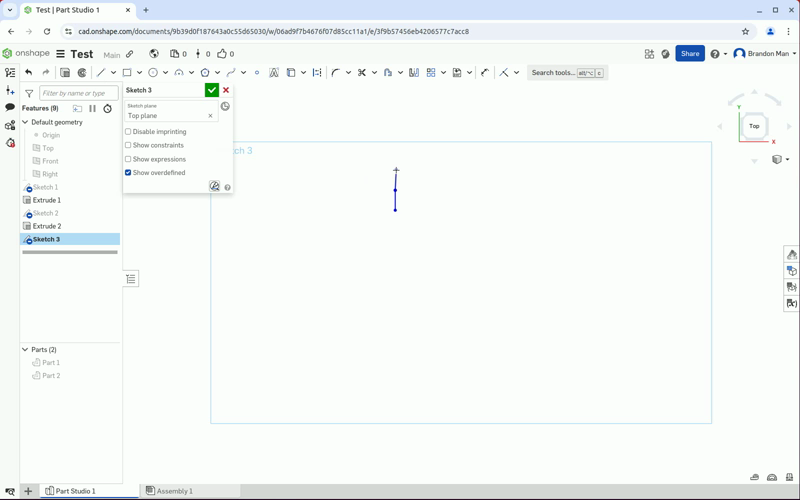
mouse_move(396, 169)
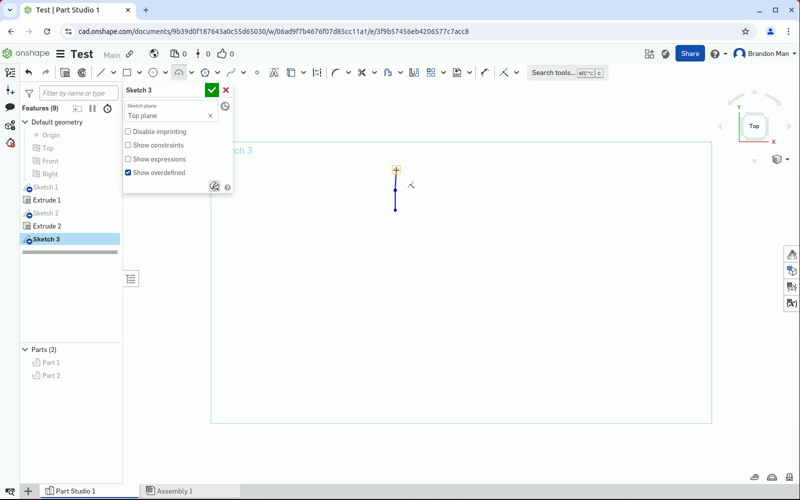
click(396, 169)
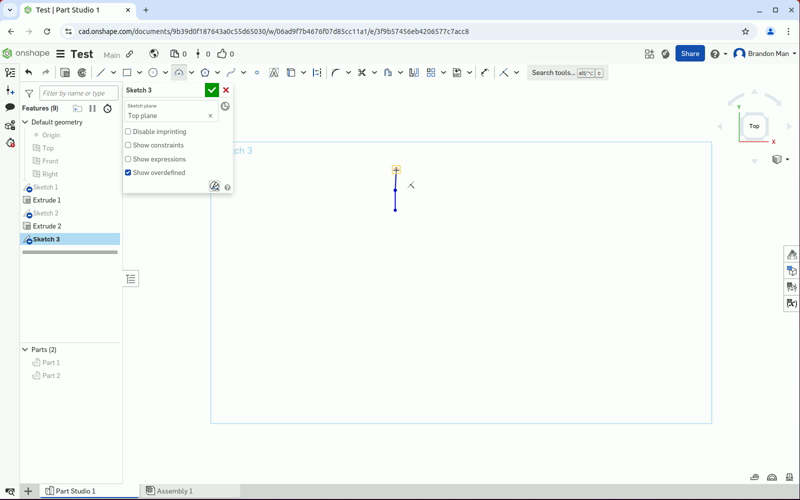
mouse_move(395, 210)
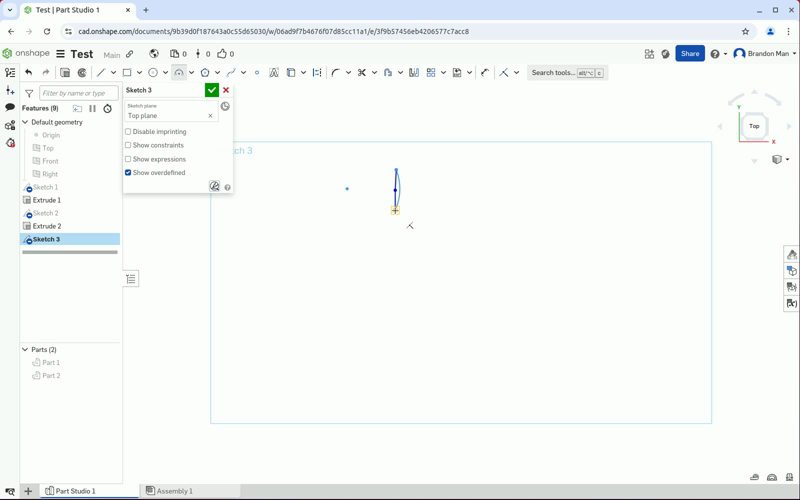
click(395, 210)
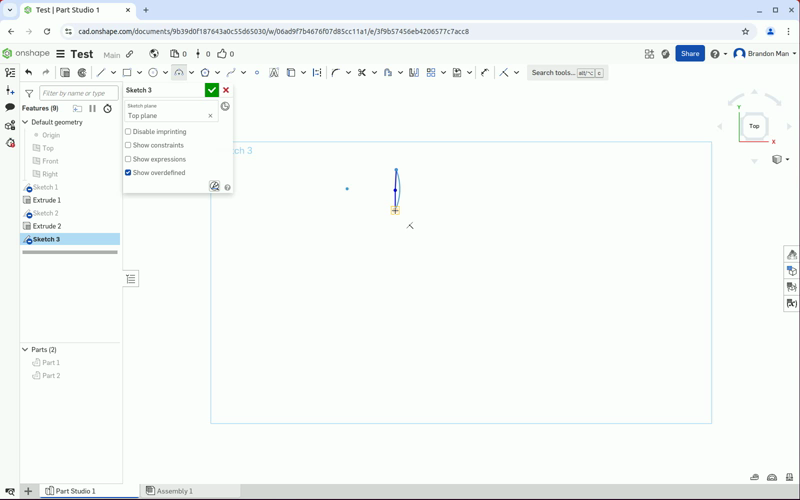
key_down(shift)
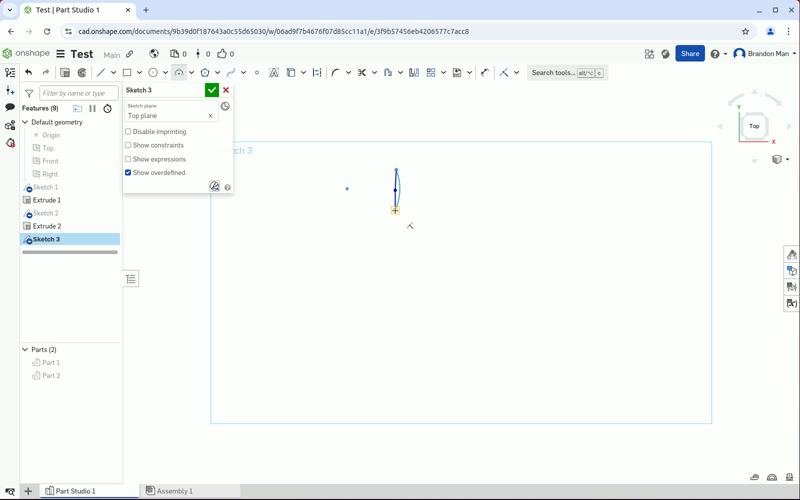
mouse_move(375, 189)
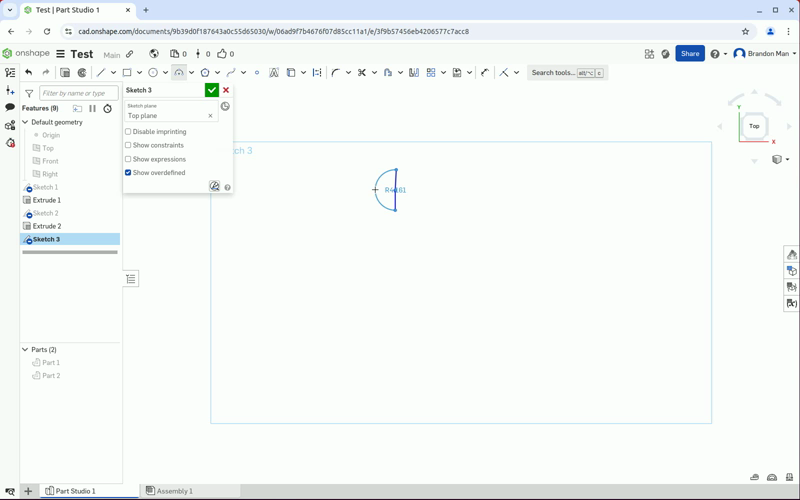
click(375, 189)
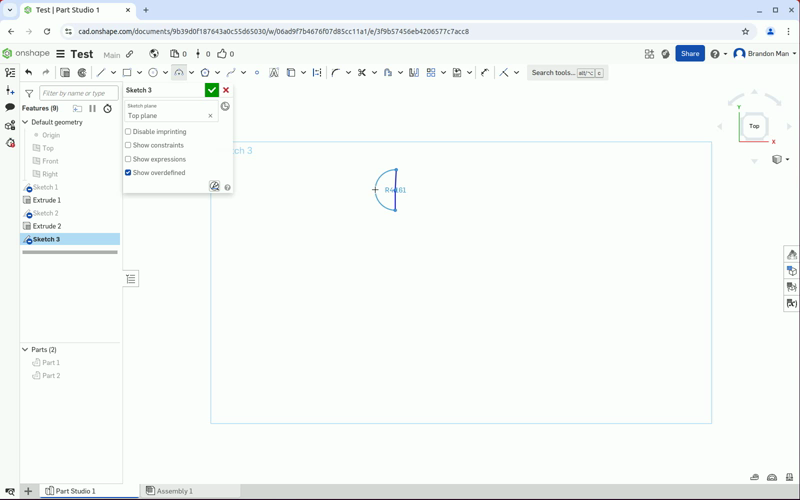
key_up(shift)
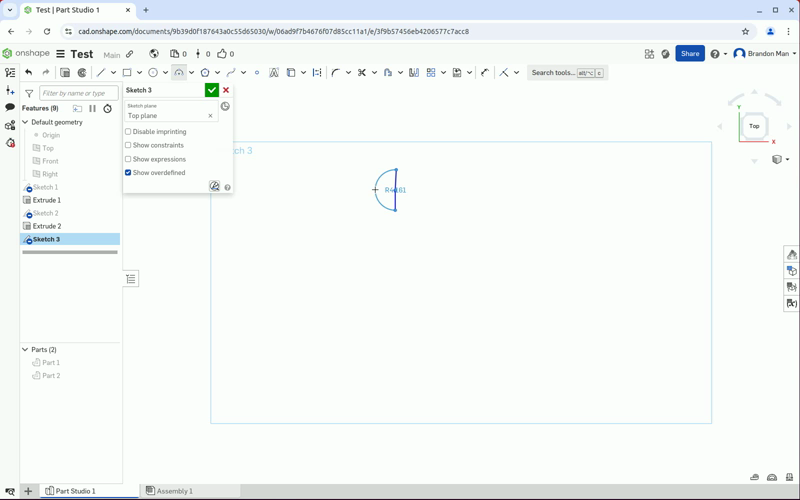
key(esc)
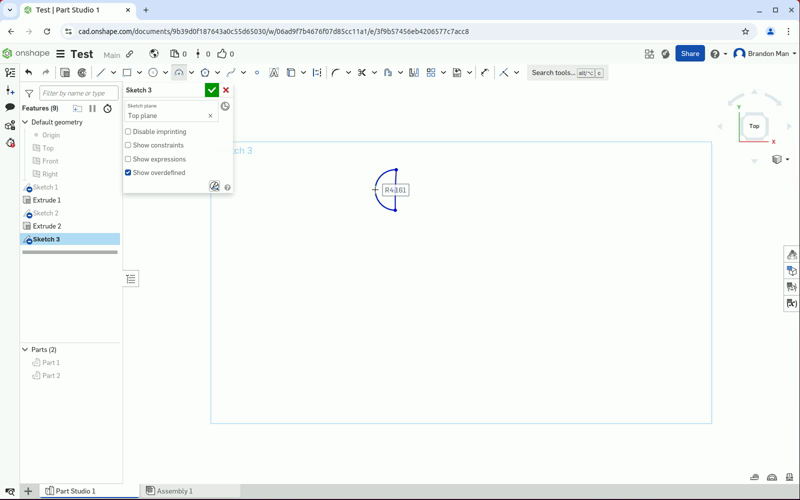
mouse_move(386, 185)
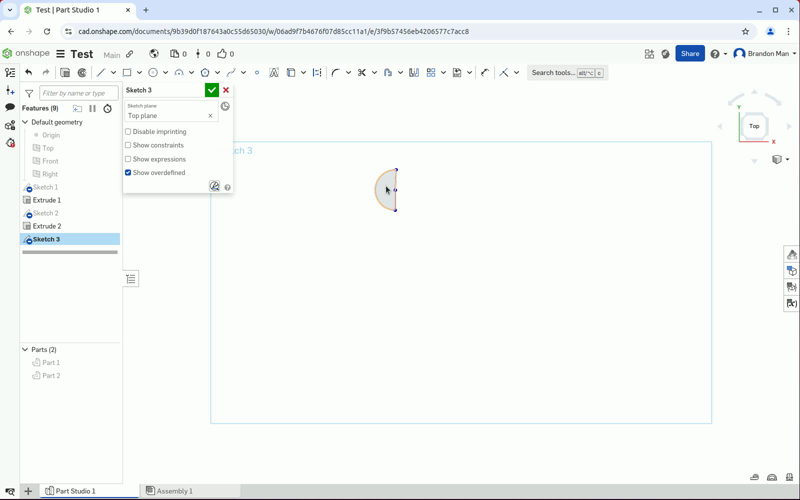
scroll(6)
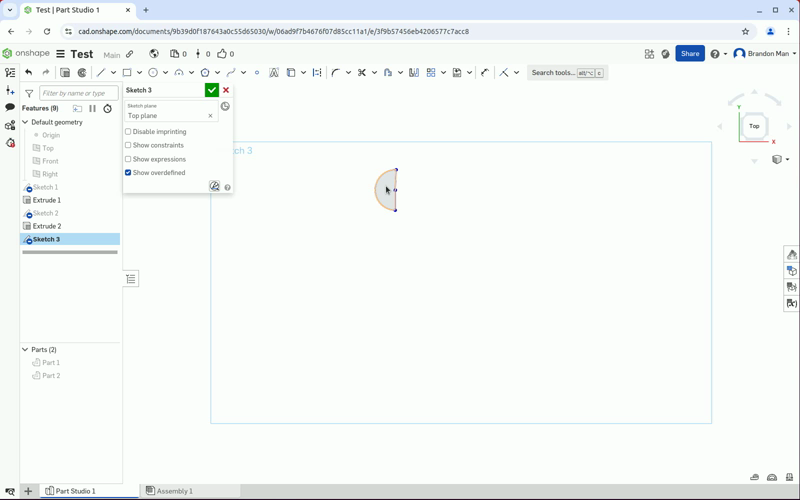
scroll(6)
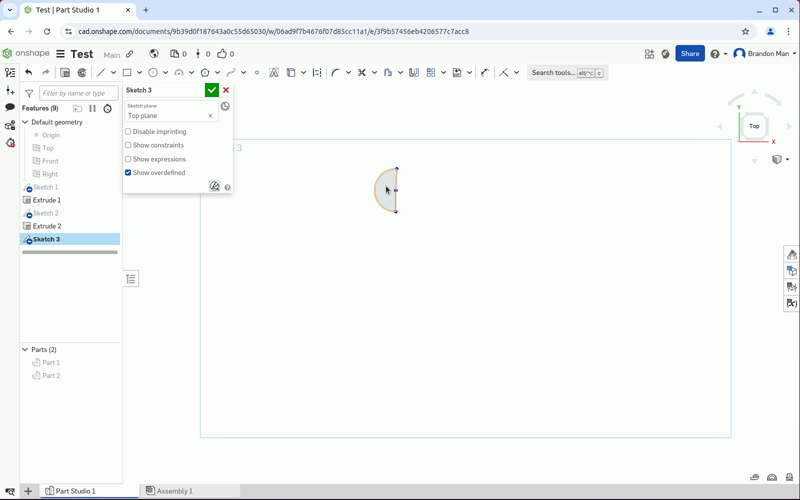
scroll(6)
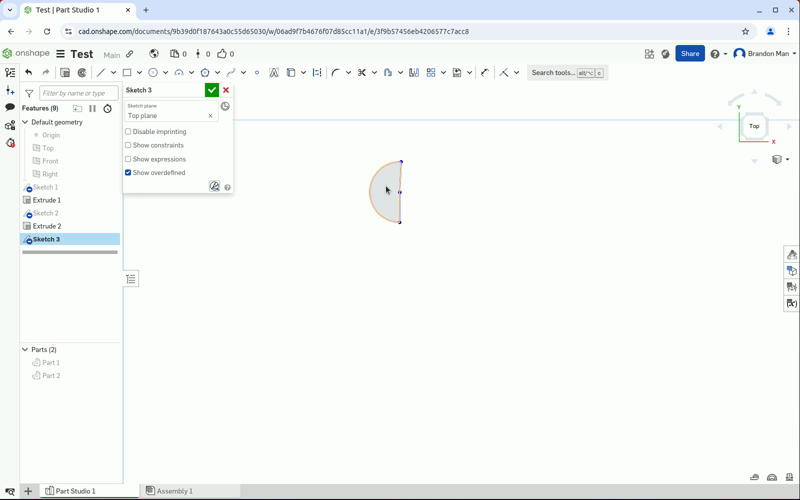
scroll(6)
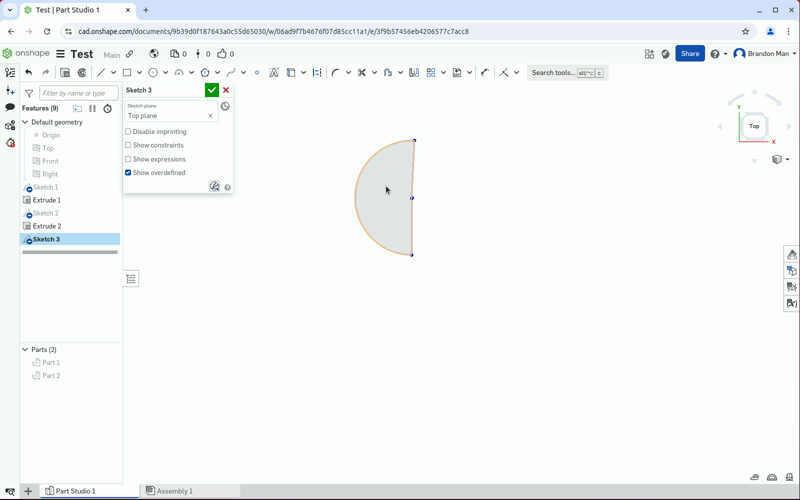
scroll(6)
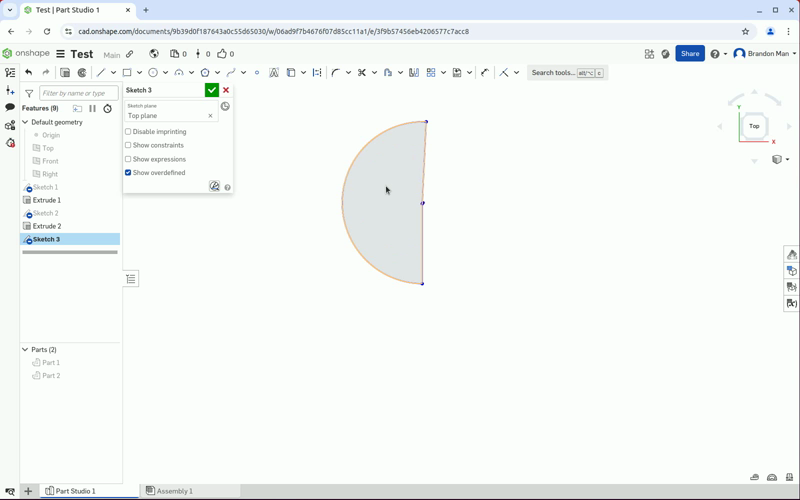
scroll(6)
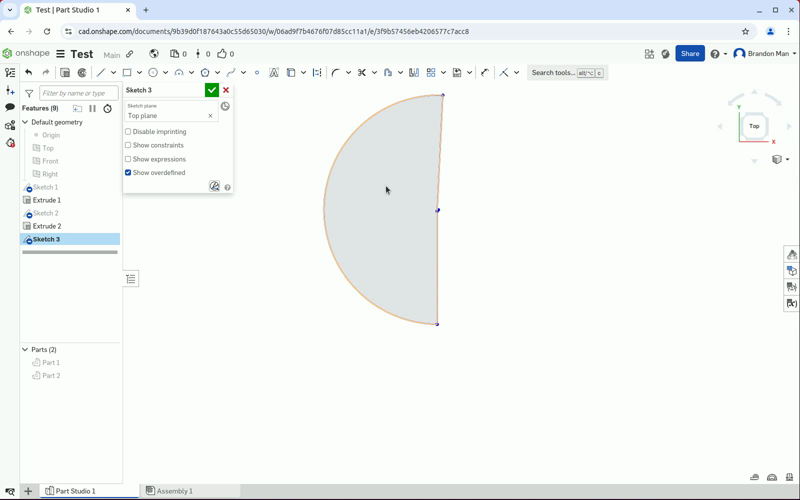
scroll(6)
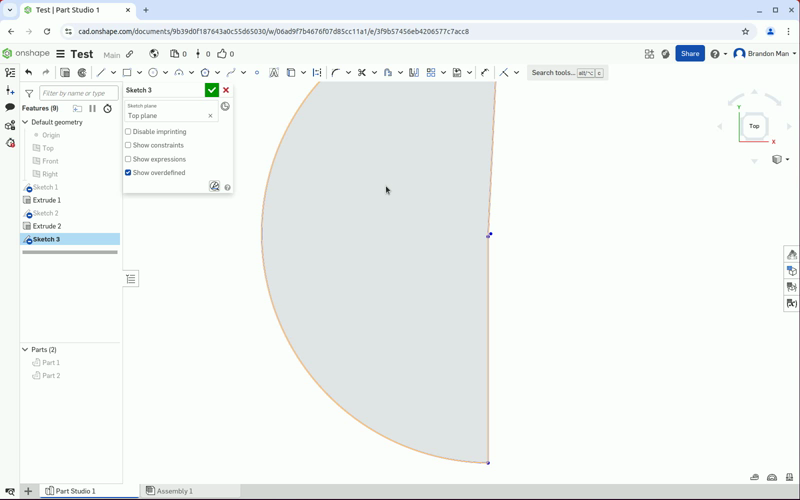
click(386, 185)
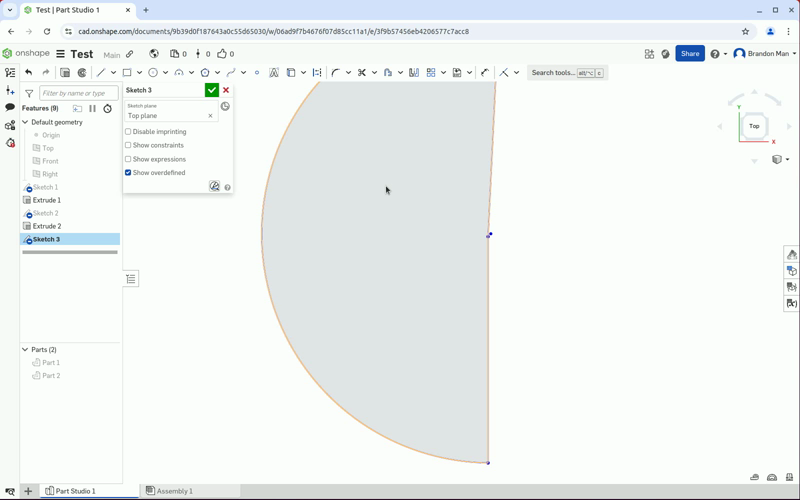
scroll(-6)
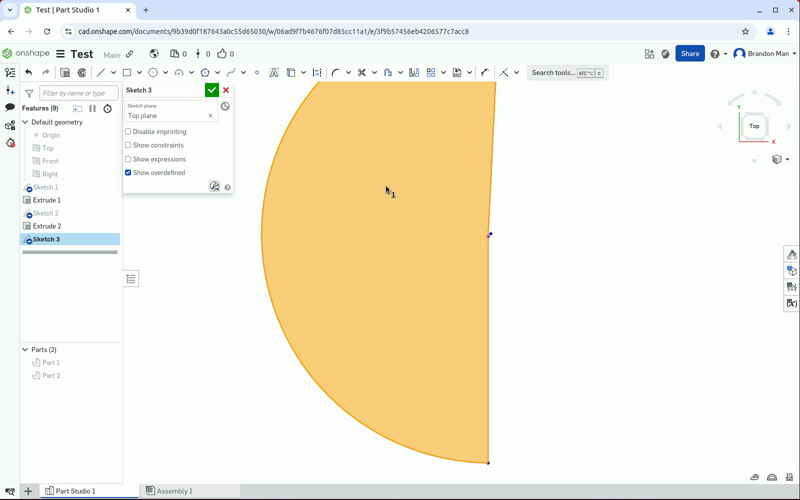
scroll(-6)
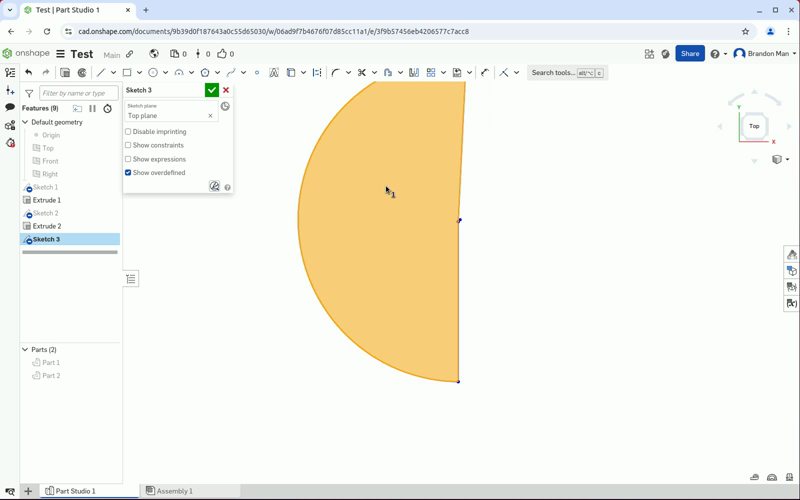
scroll(-6)
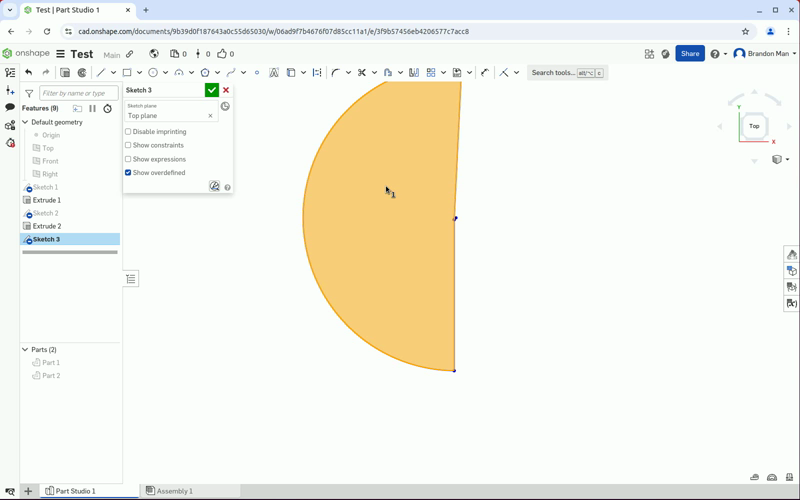
scroll(-6)
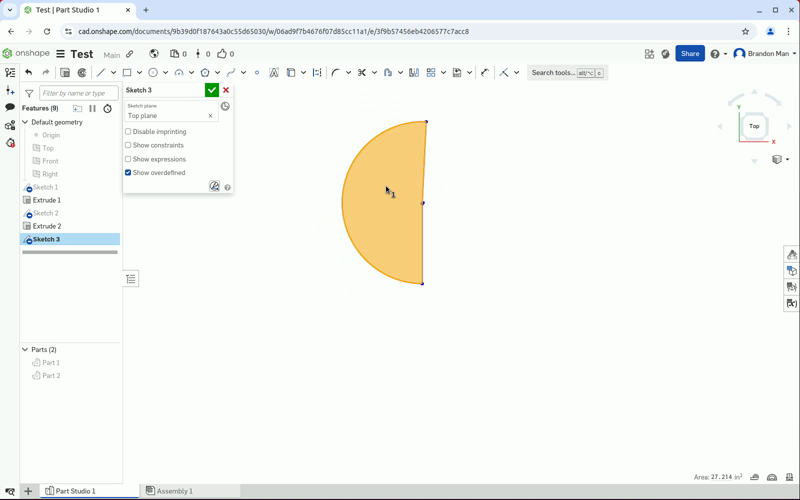
scroll(-6)
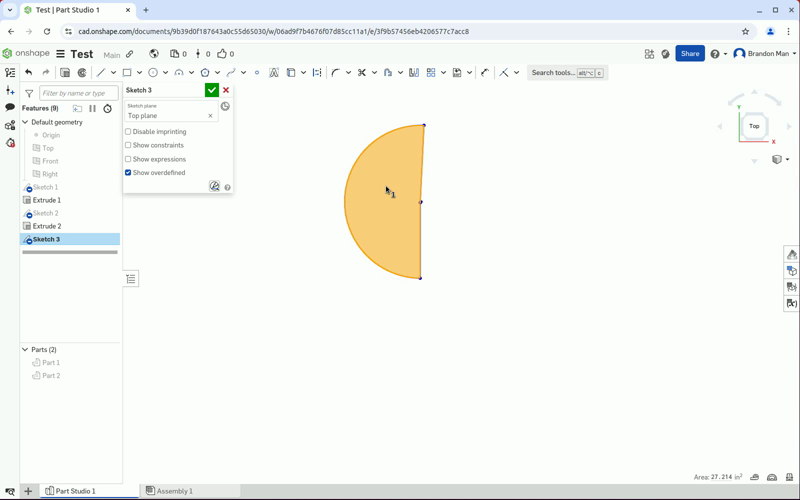
scroll(-6)
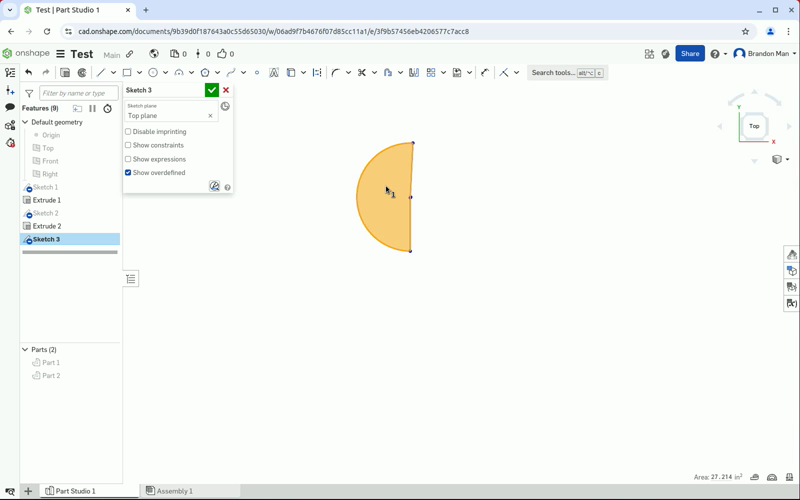
scroll(-6)
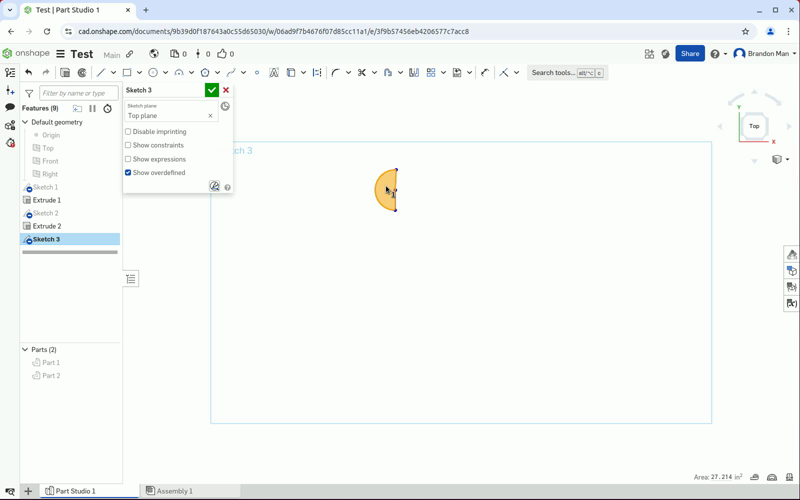
mouse_move(73, 352)
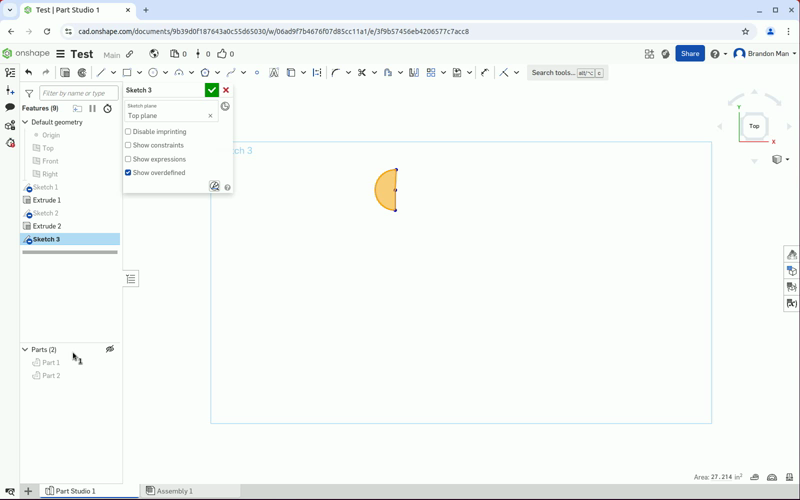
key(shift+y)
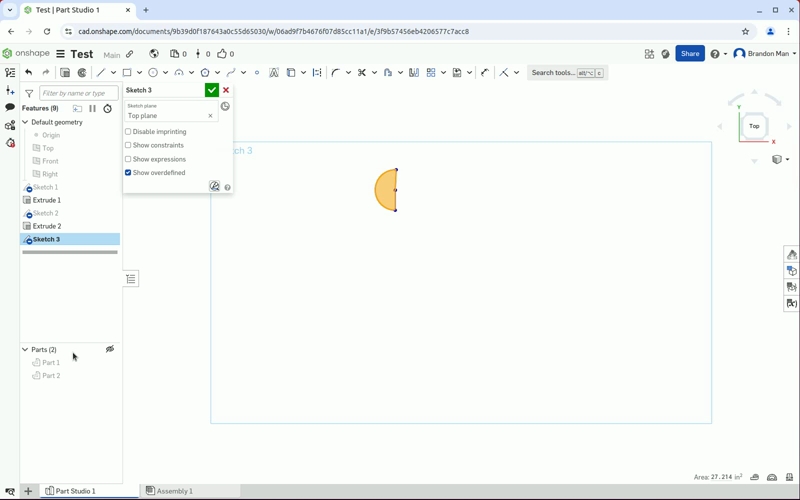
key(shift+e)
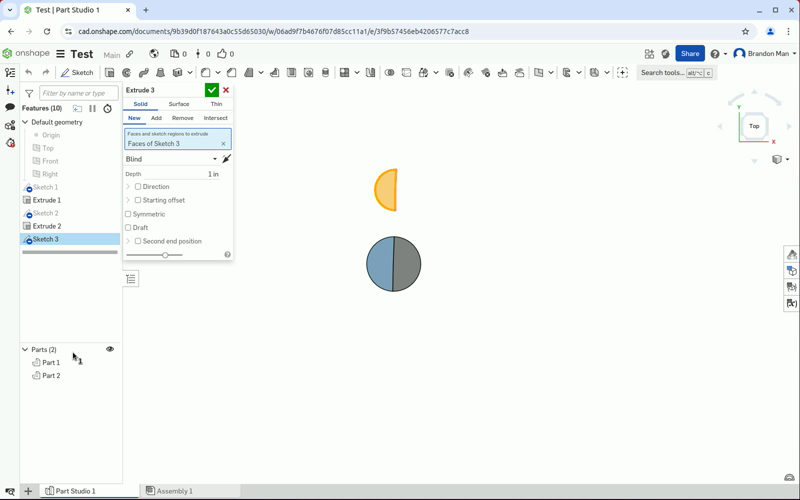
mouse_move(143, 106)
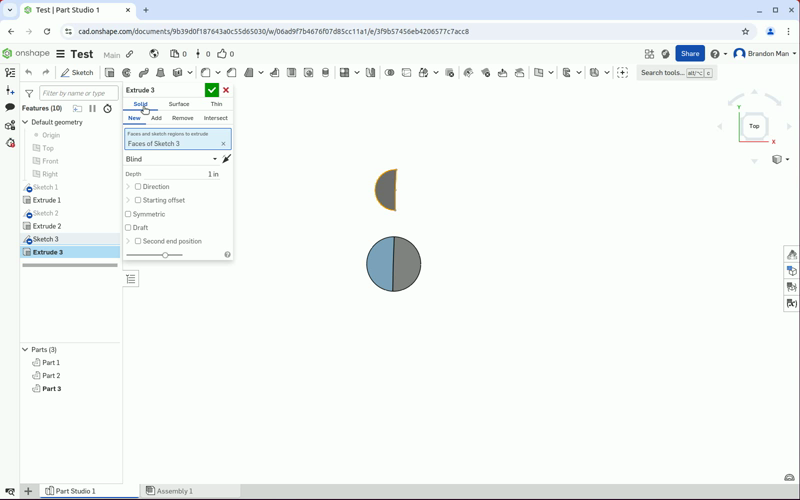
click(143, 106)
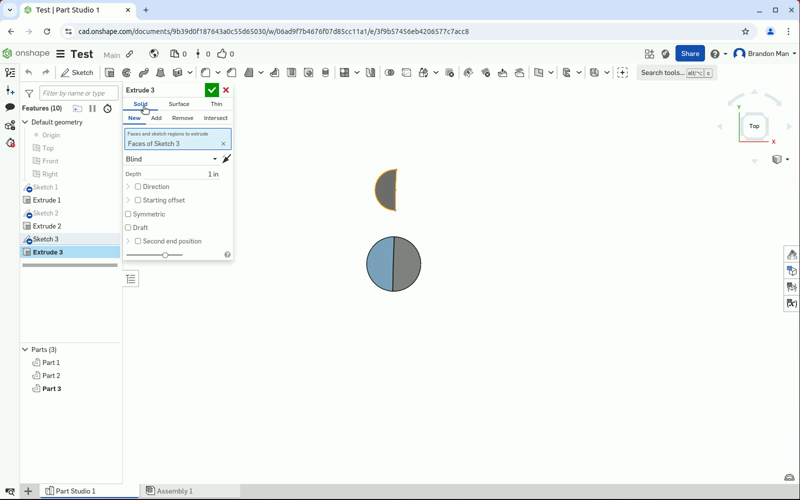
mouse_move(137, 120)
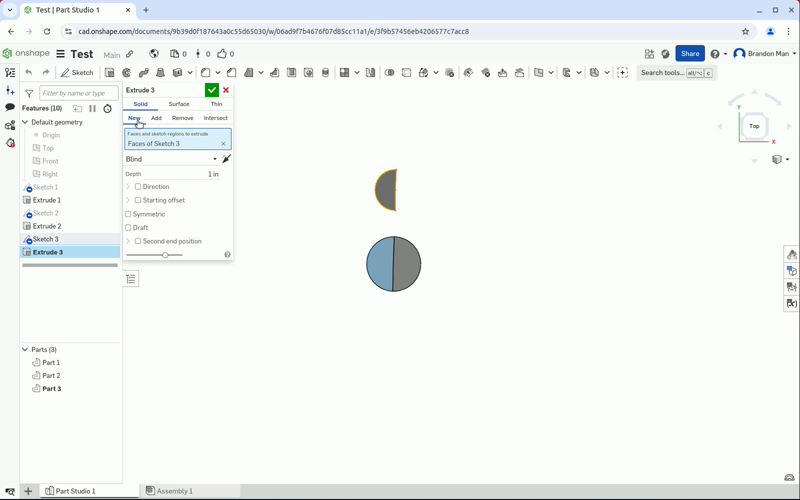
click(137, 120)
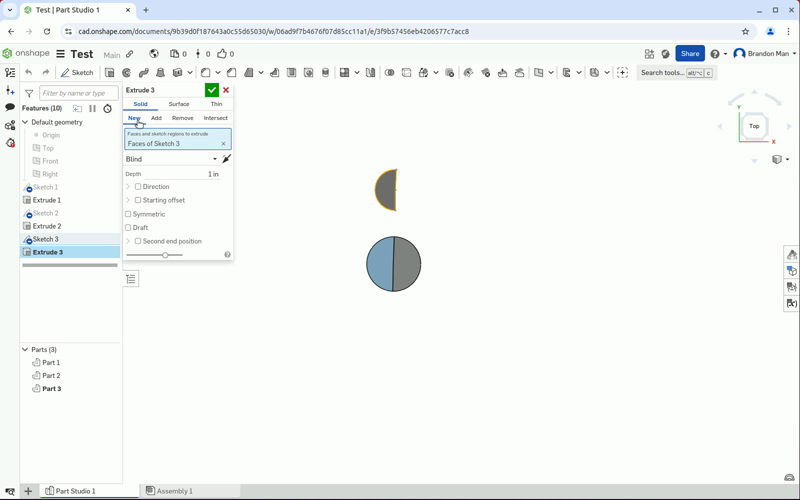
key(tab, 4)
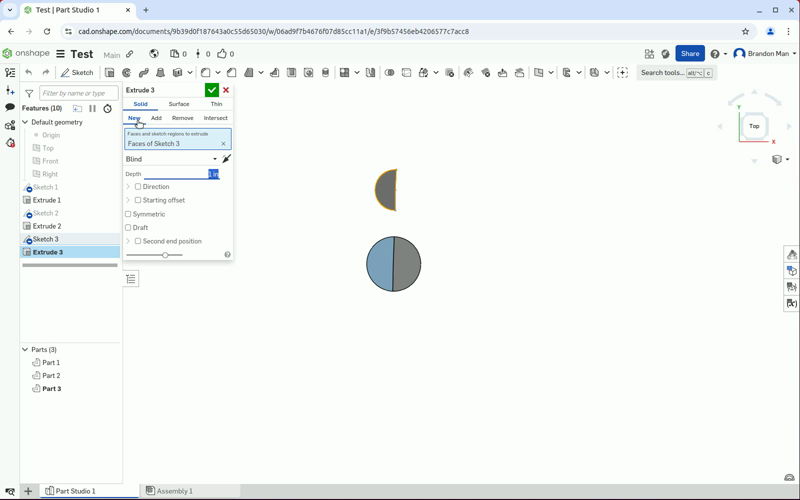
text(8.184)
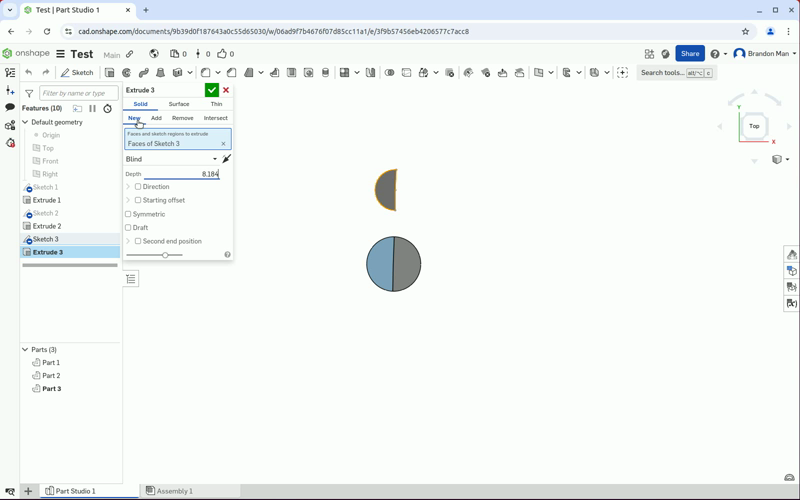
key(enter)
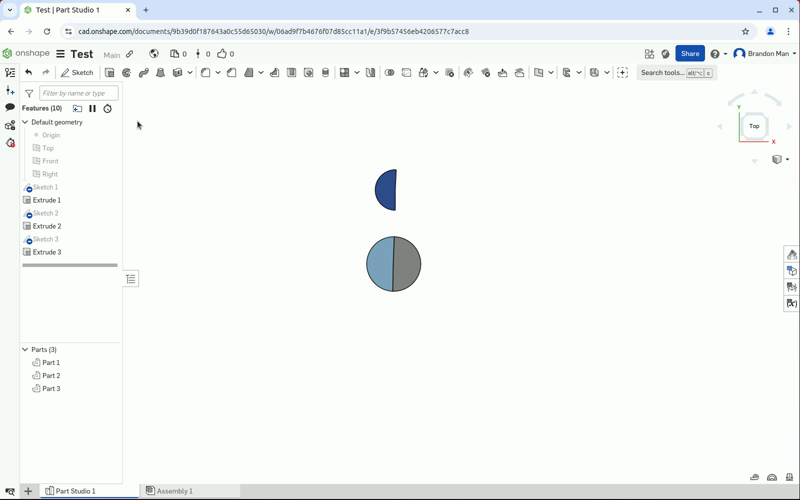
key(shift+h)
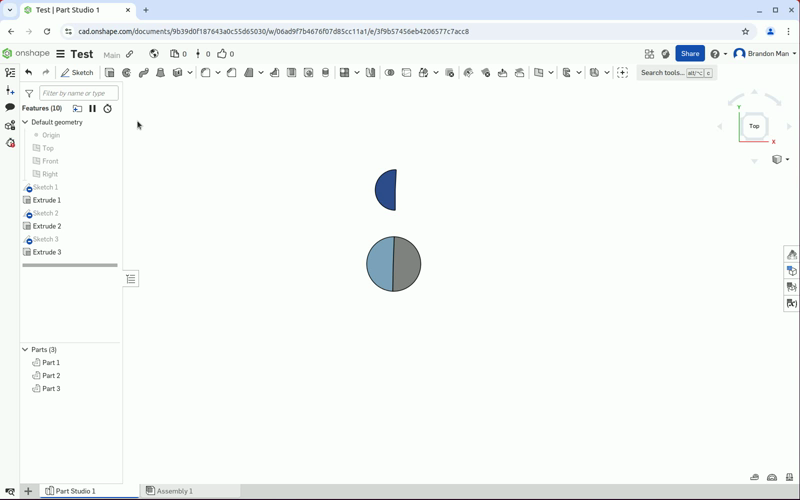
key(shift+h)
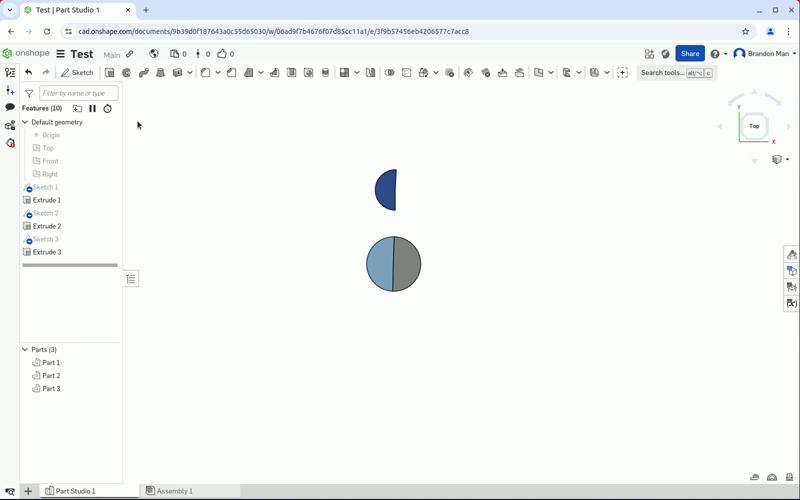
mouse_move(73, 189)
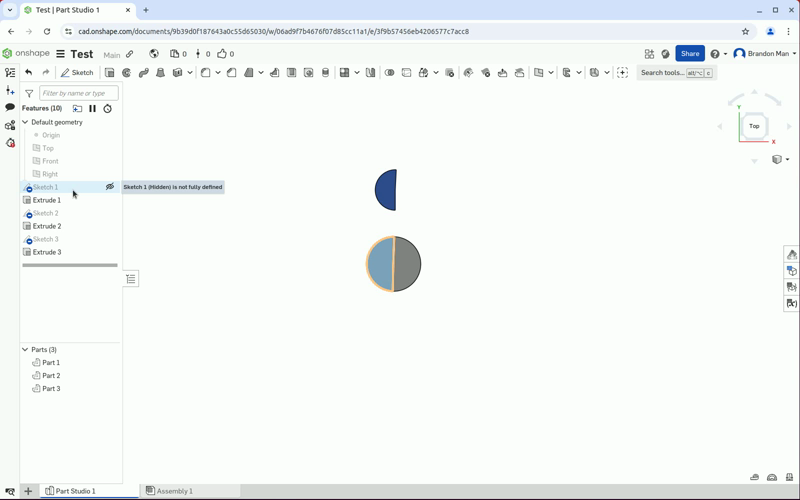
click(73, 189)
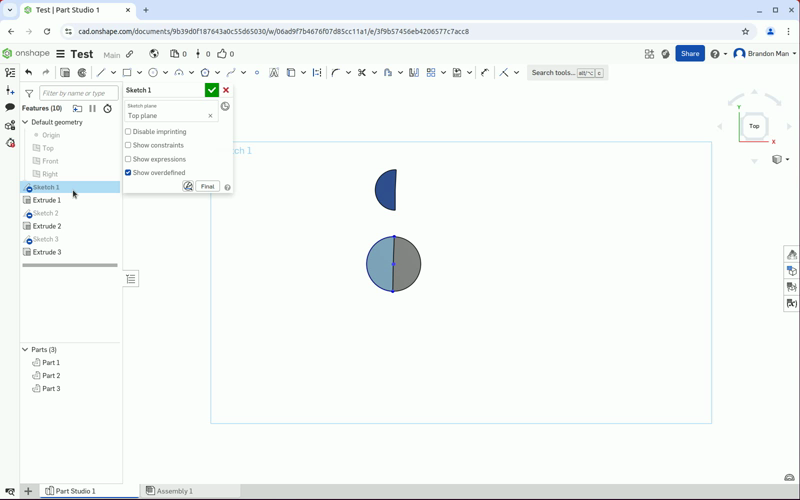
mouse_move(229, 92)
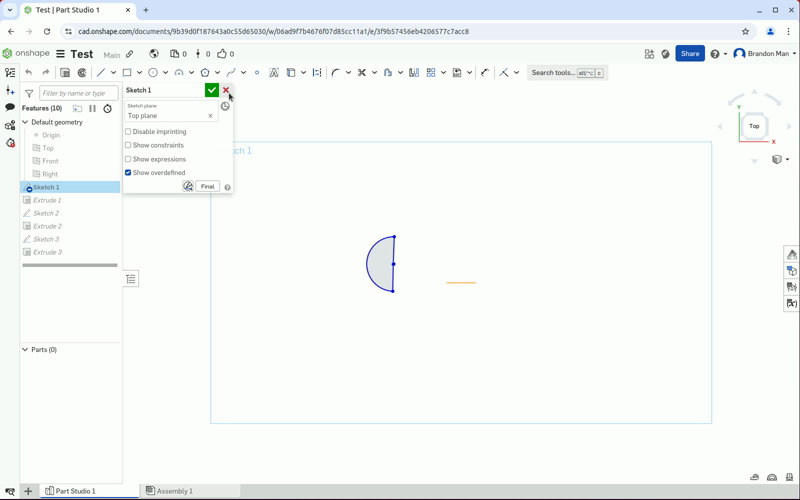
click(229, 92)
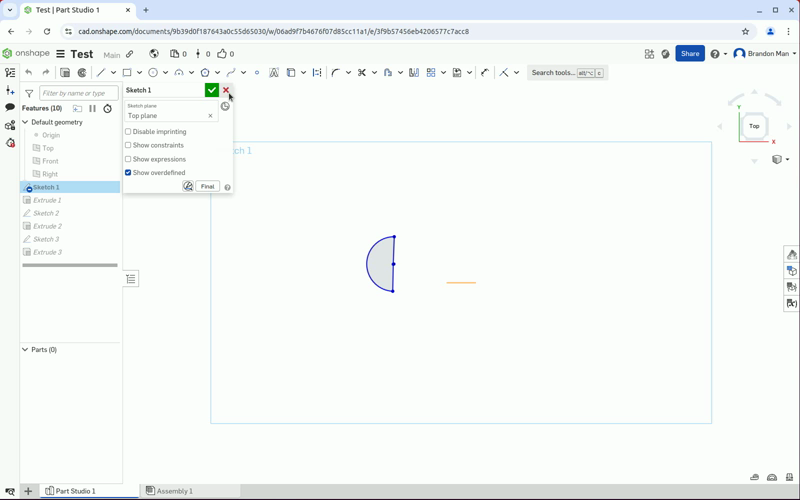
key(shift+s)
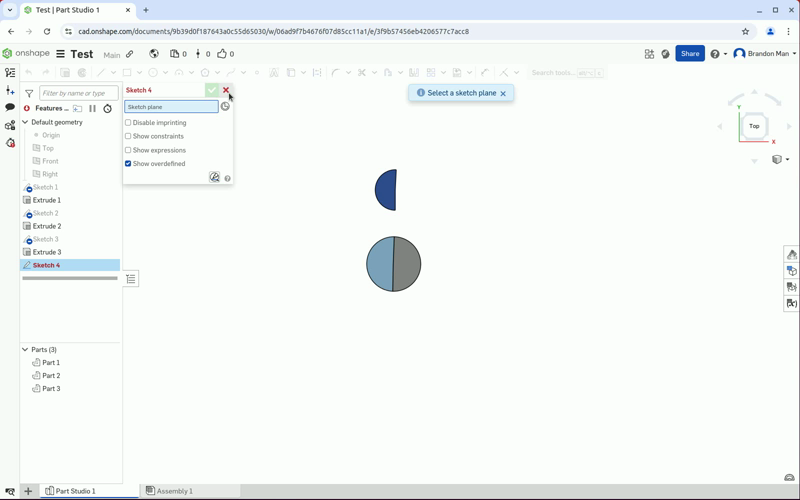
mouse_move(73, 150)
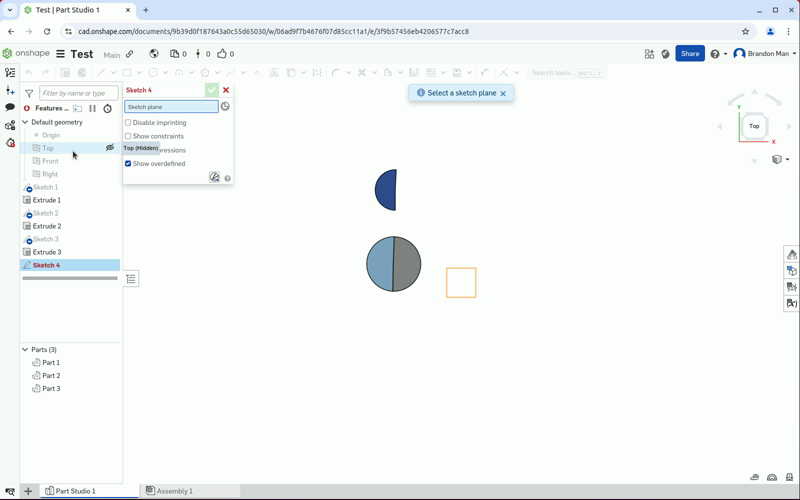
click(73, 150)
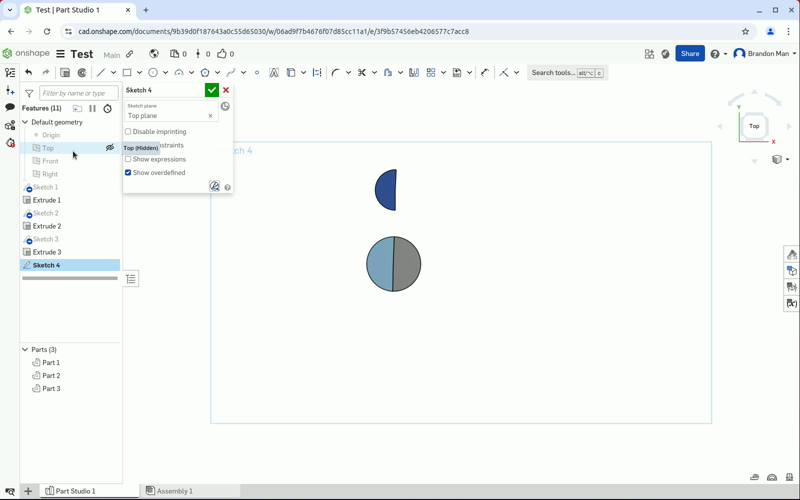
mouse_move(73, 352)
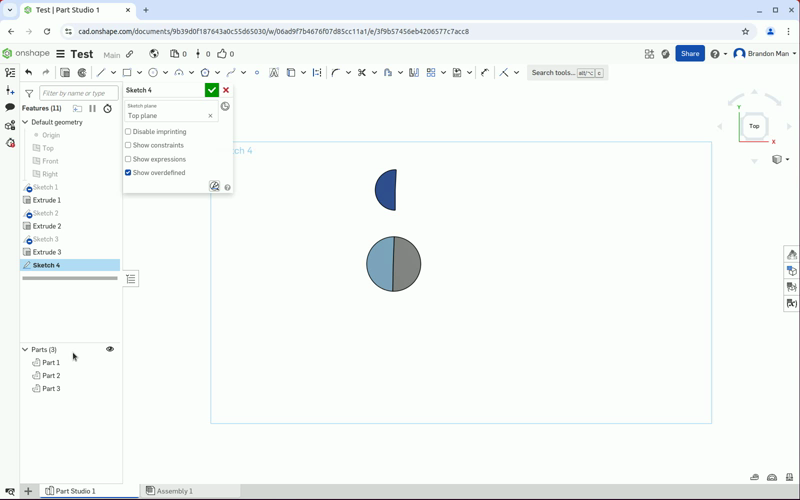
key(y)
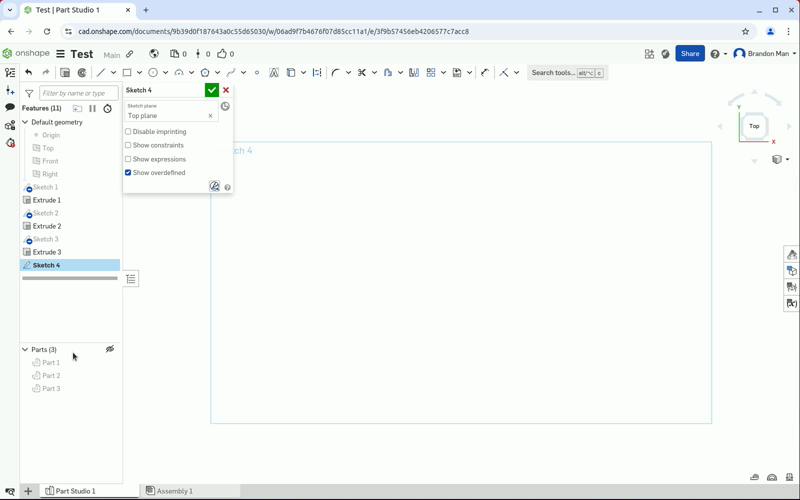
key(a)
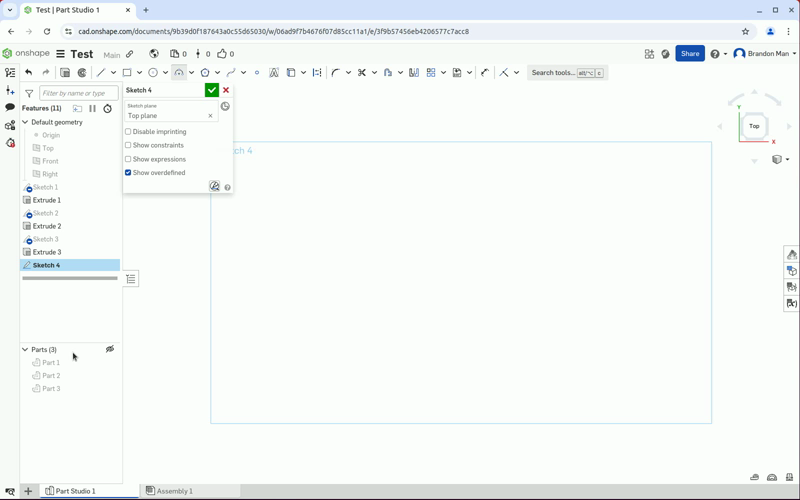
key_down(shift)
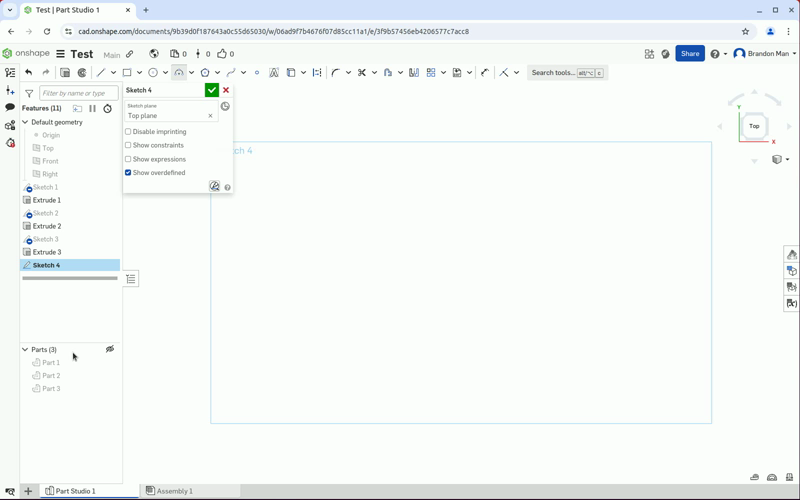
mouse_move(395, 210)
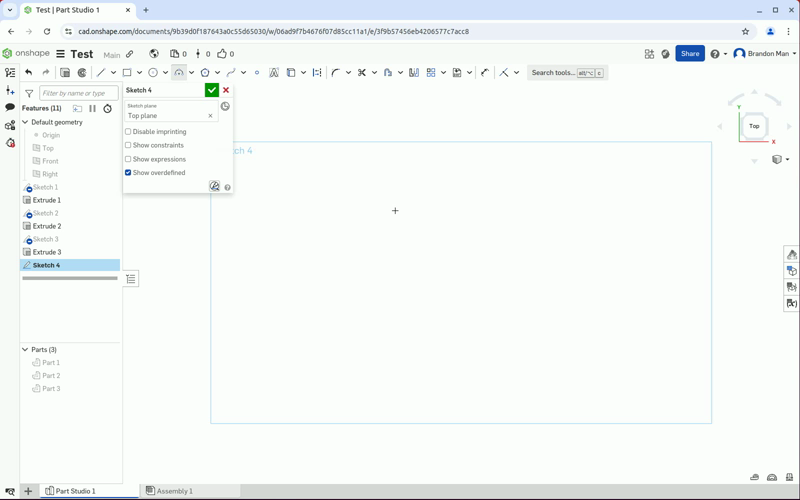
click(395, 210)
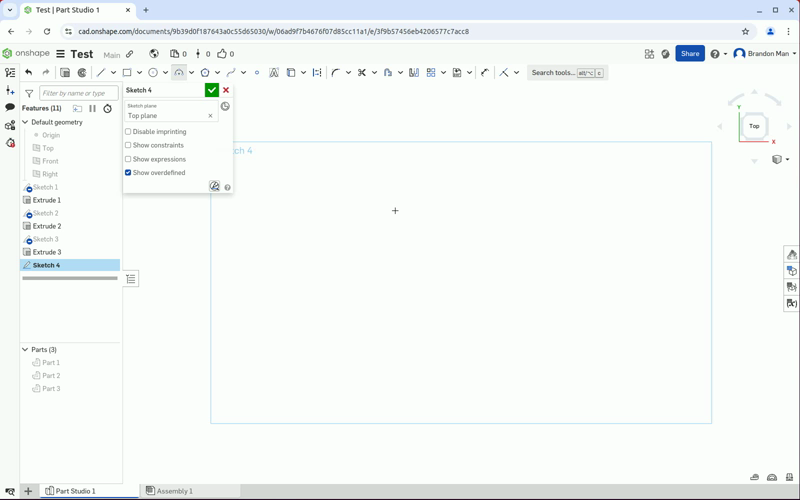
key_up(shift)
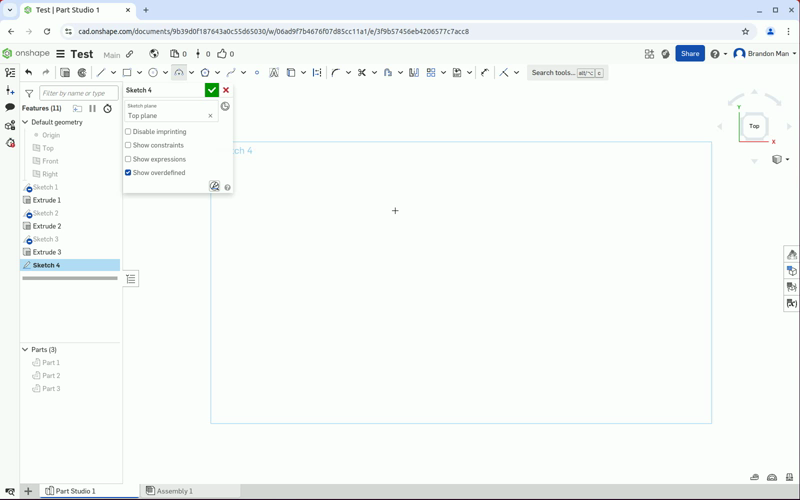
key_down(shift)
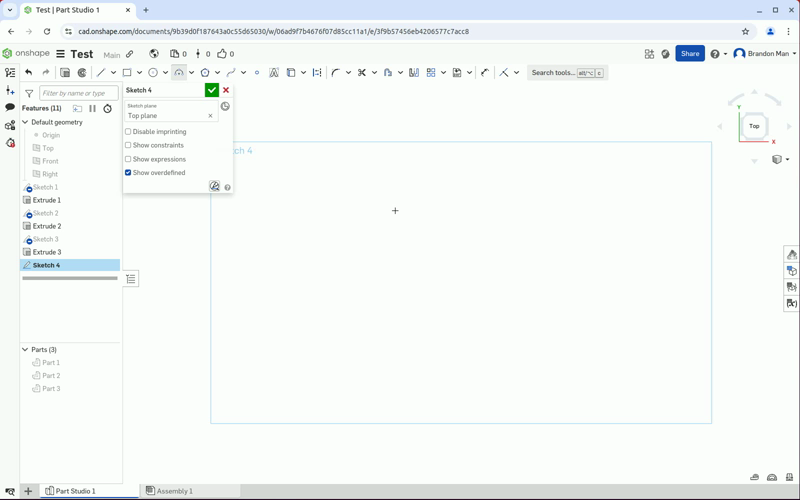
mouse_move(396, 169)
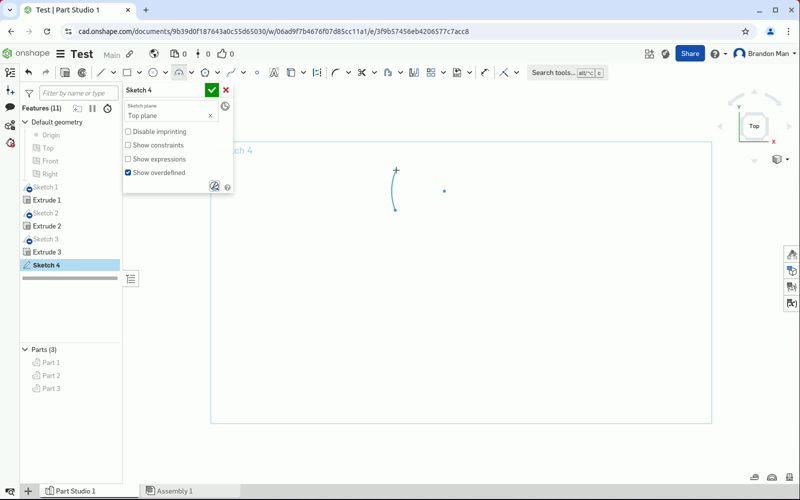
click(396, 169)
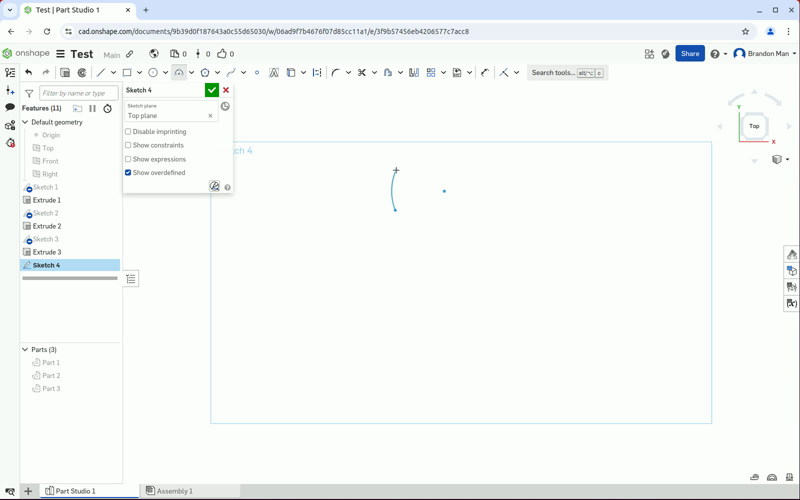
mouse_move(416, 190)
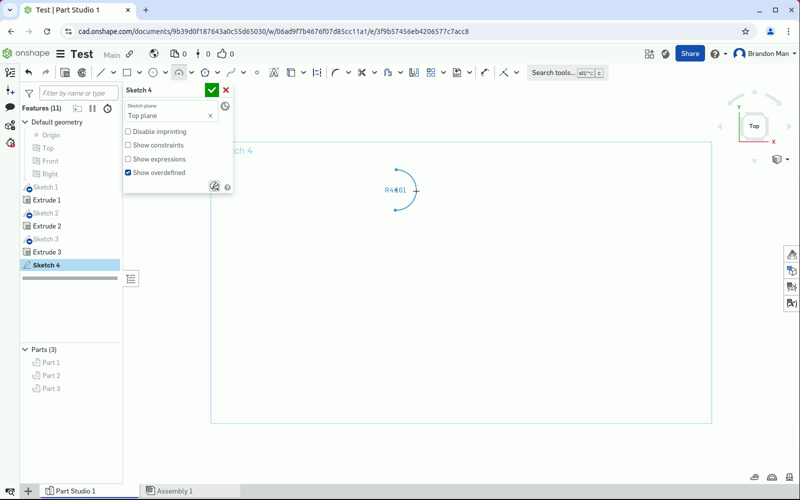
click(416, 190)
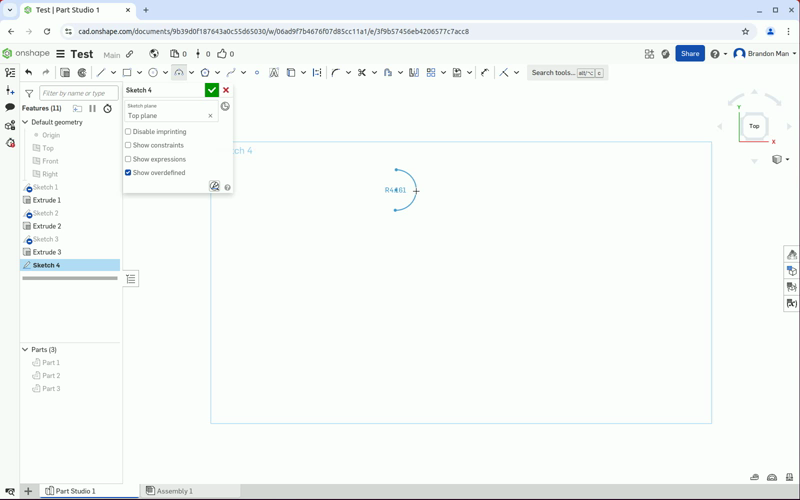
key_up(shift)
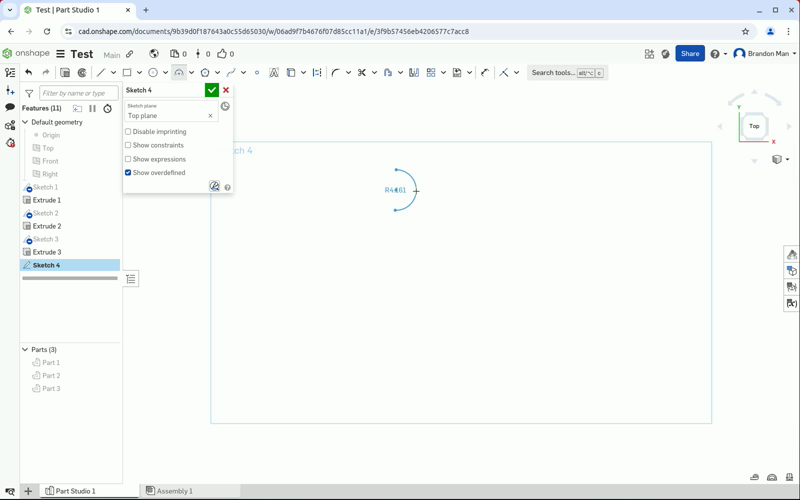
key(esc)
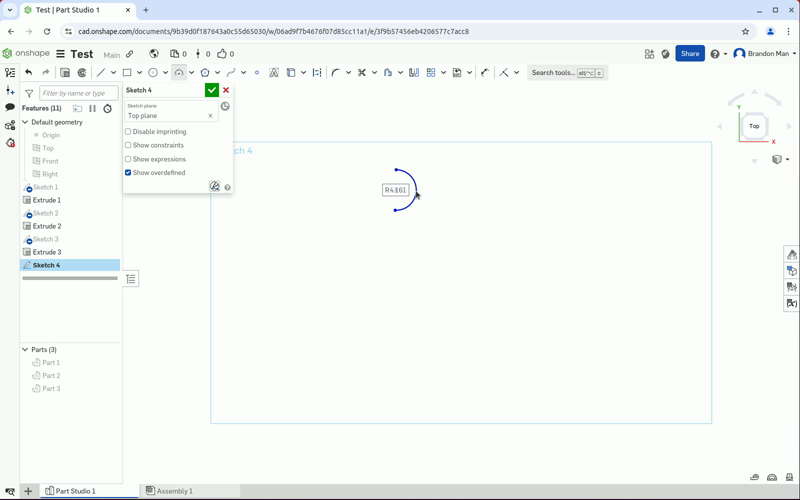
key(l)
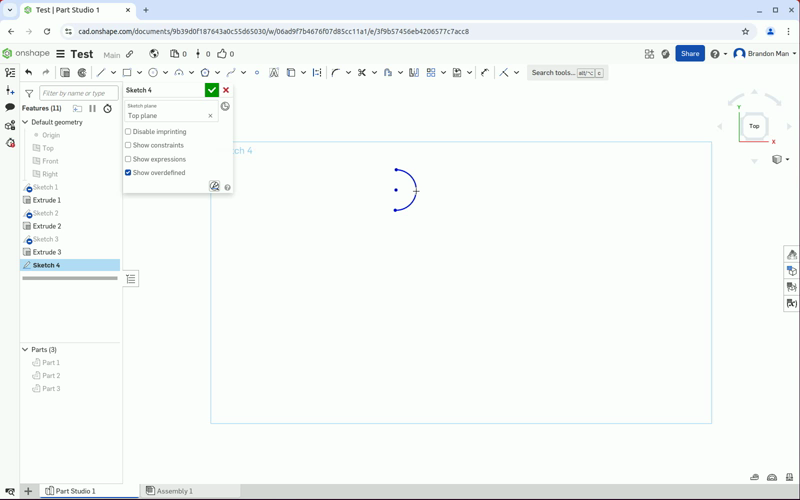
mouse_move(396, 169)
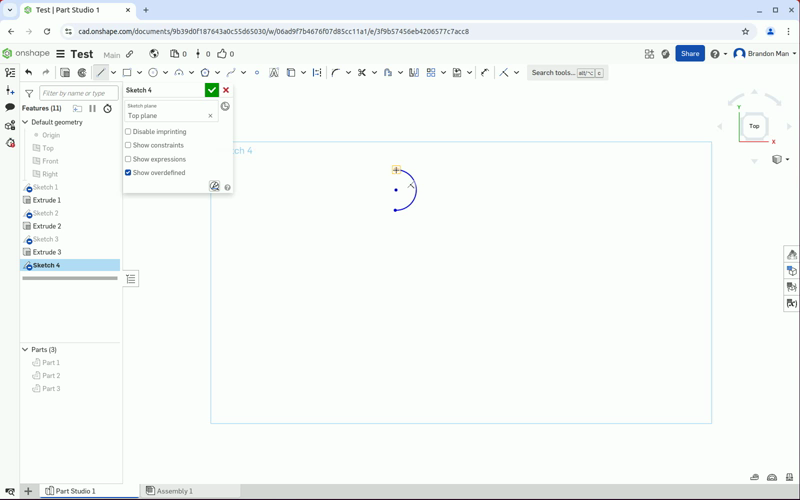
click(396, 169)
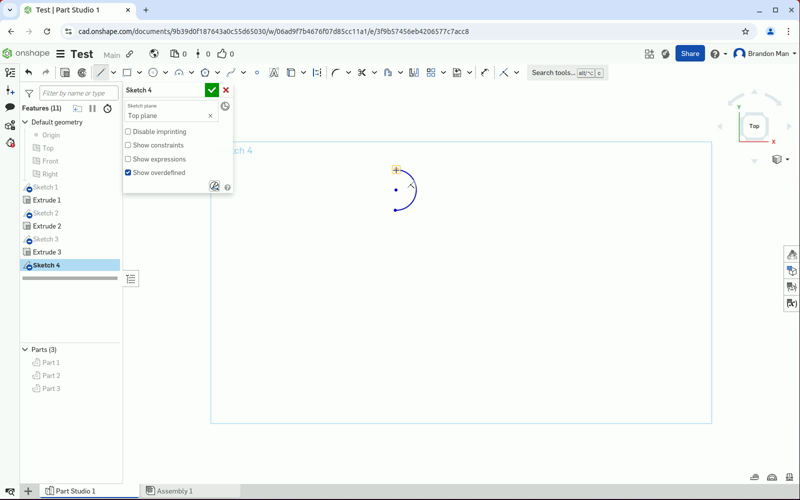
key_down(shift)
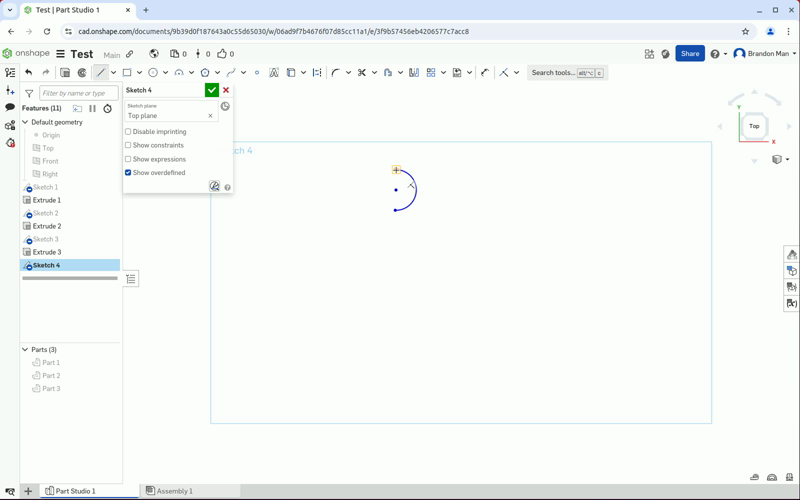
mouse_move(426, 169)
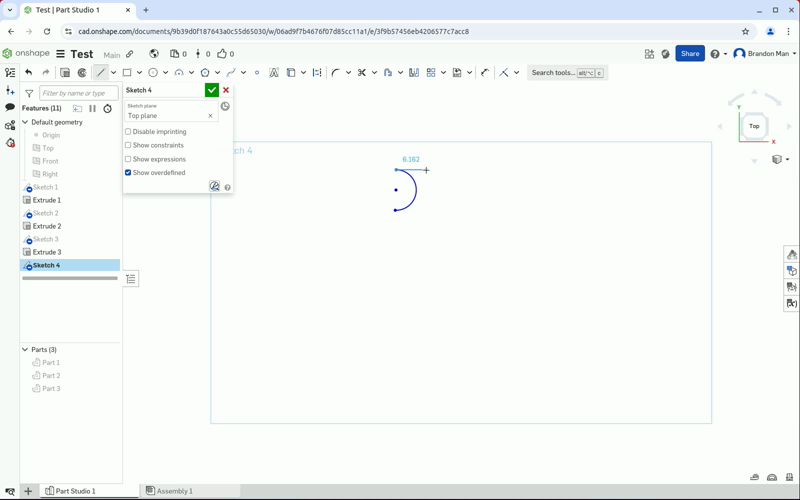
mouse_move(395, 190)
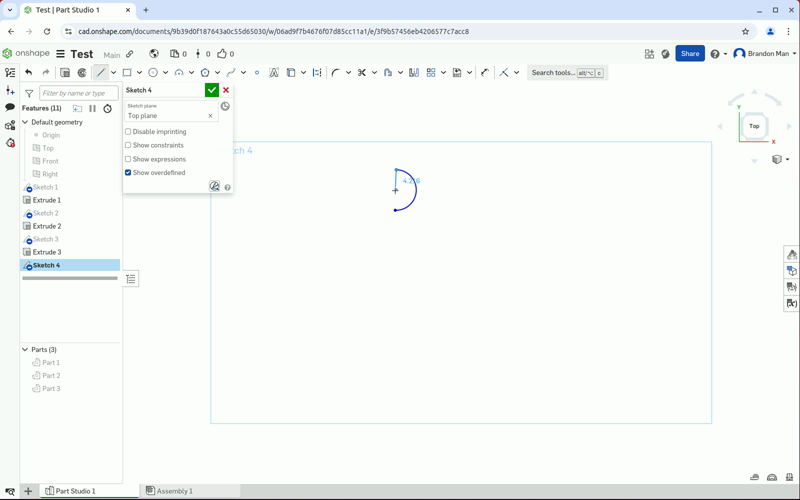
click(395, 190)
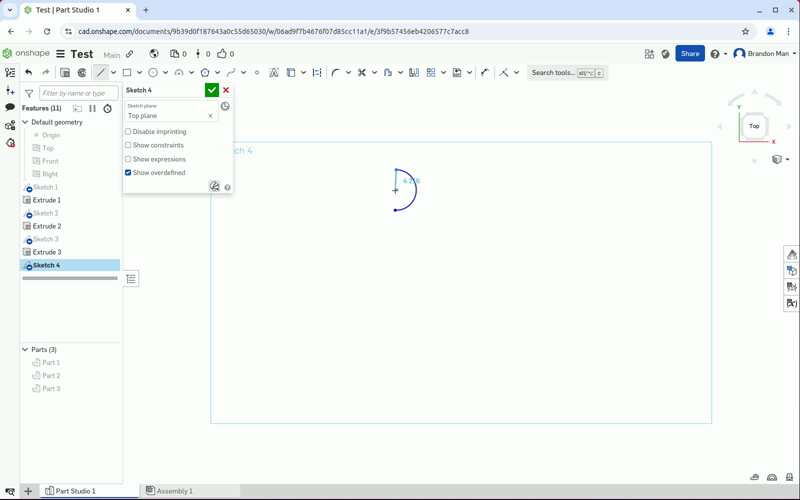
key_up(shift)
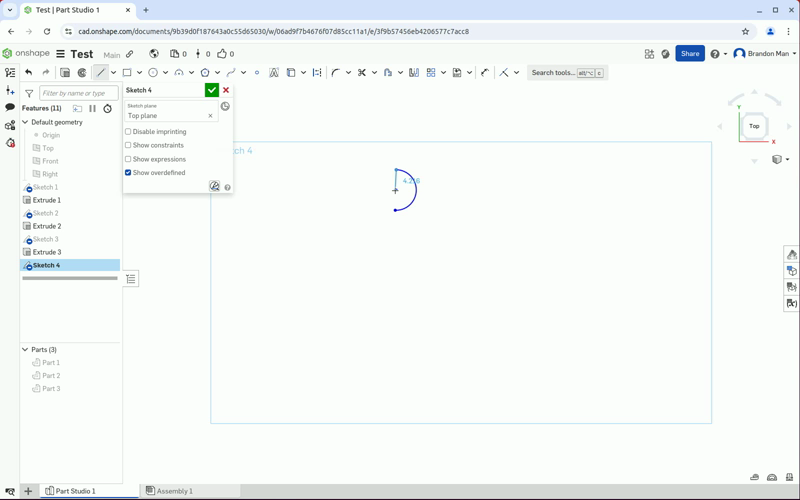
mouse_move(425, 190)
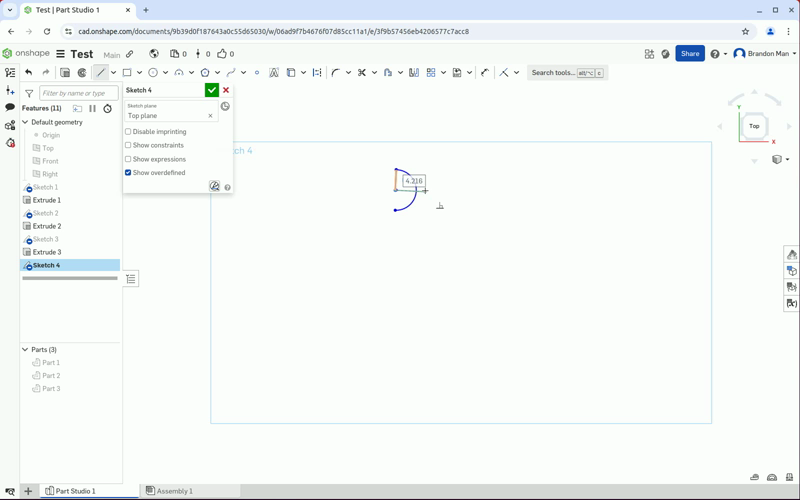
key_down(shift)
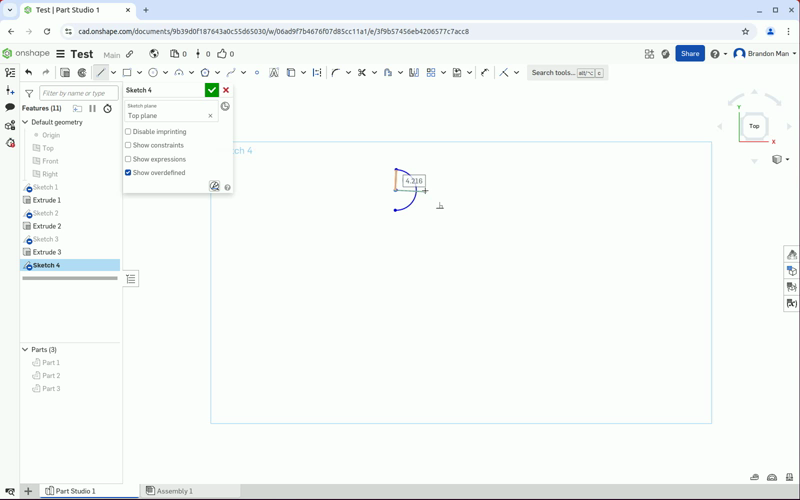
mouse_move(395, 210)
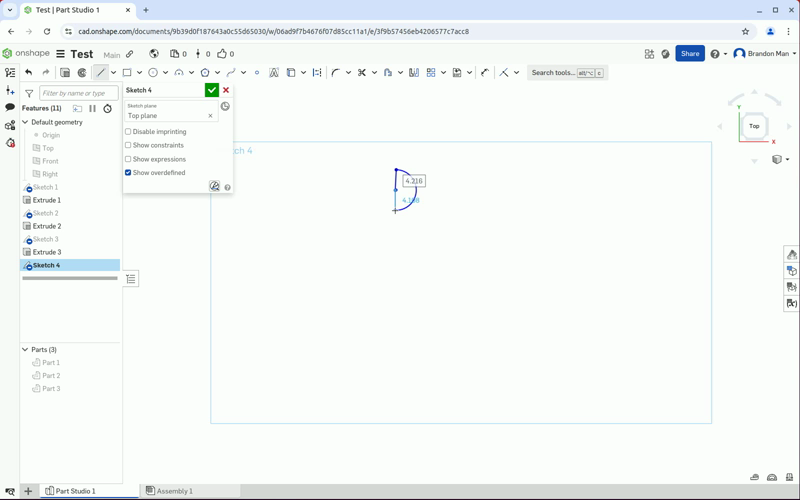
key_up(shift)
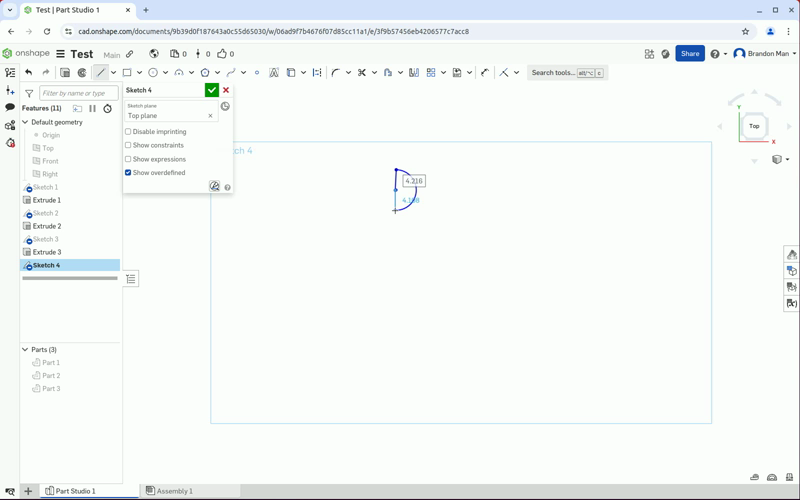
click(395, 210)
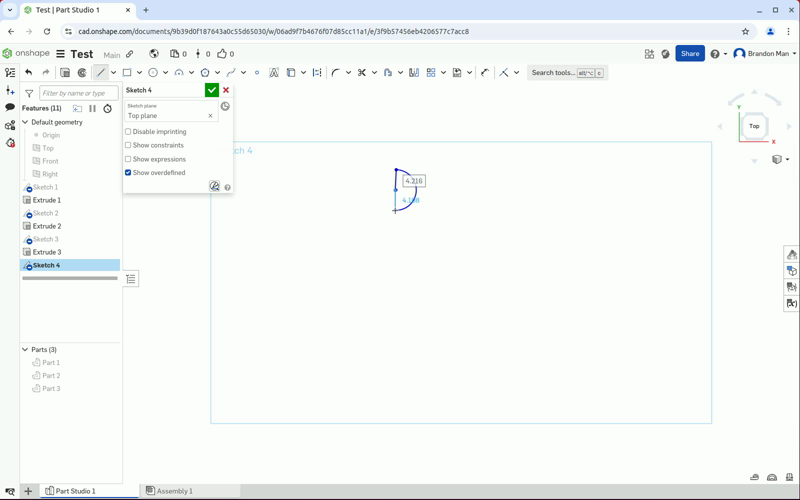
key(esc)
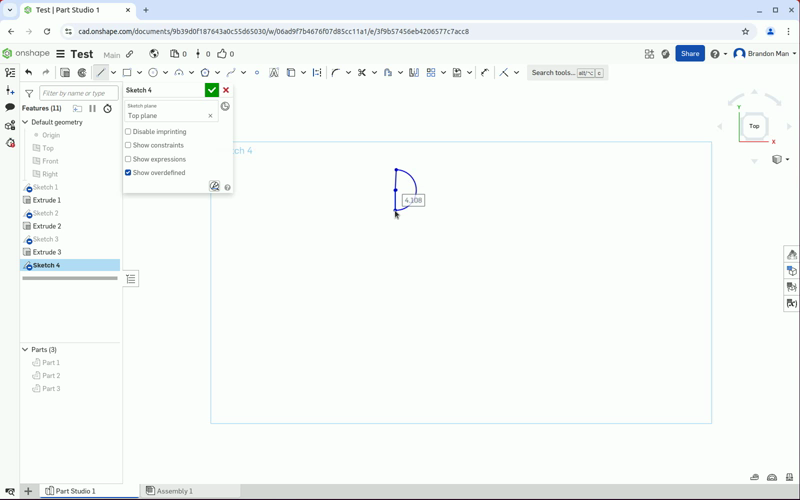
mouse_move(408, 189)
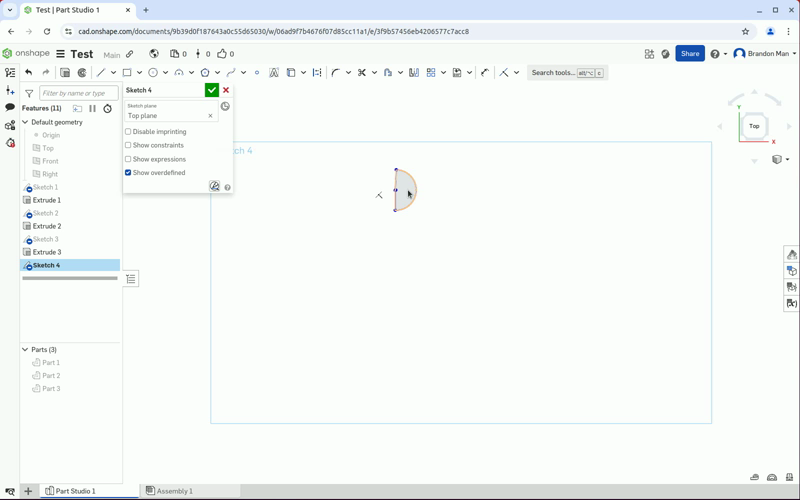
scroll(6)
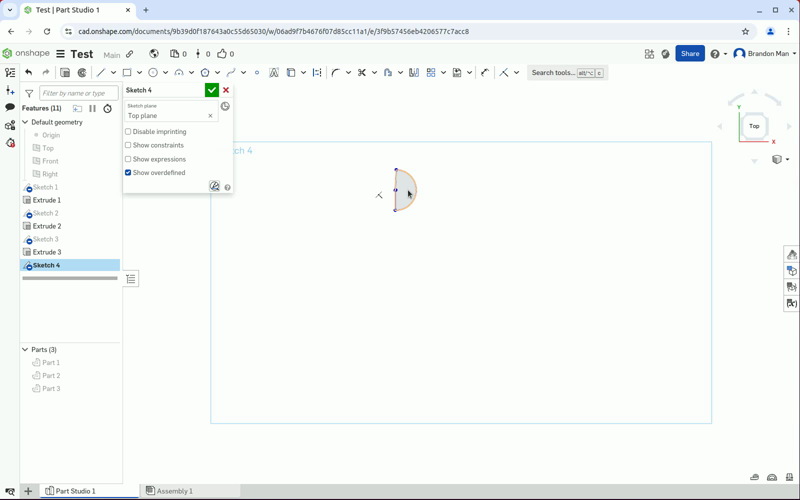
scroll(6)
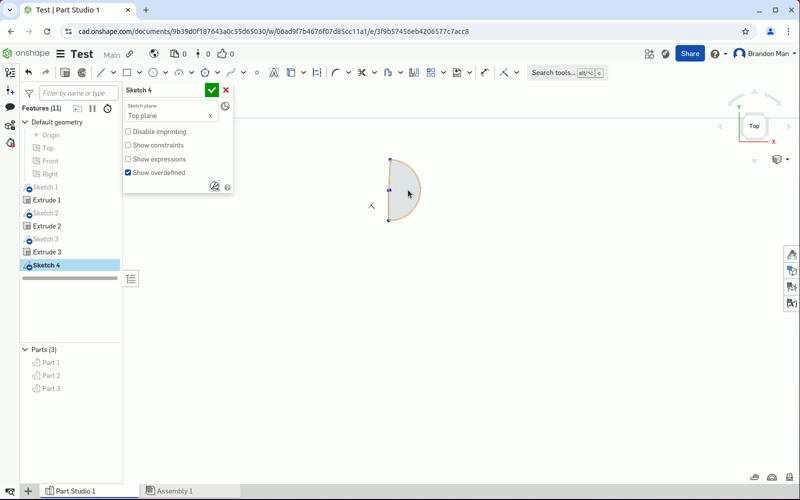
scroll(6)
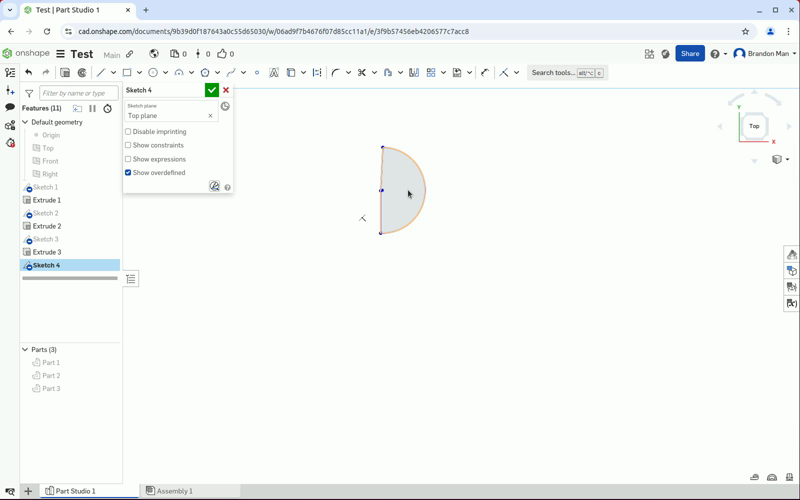
scroll(6)
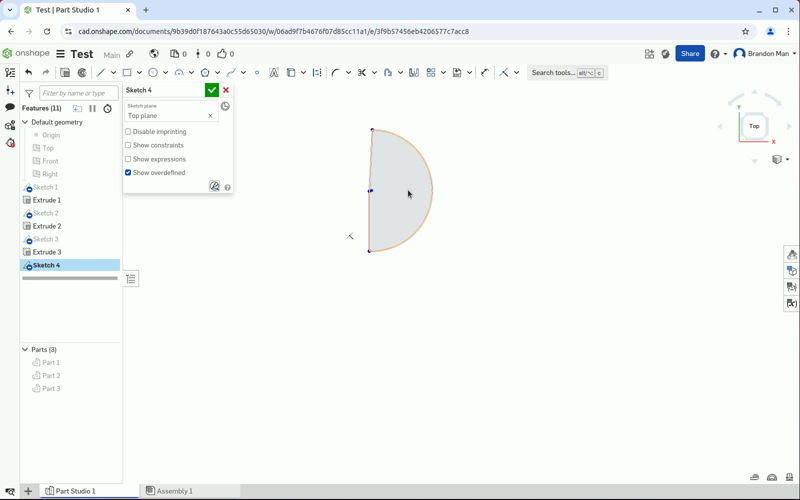
scroll(6)
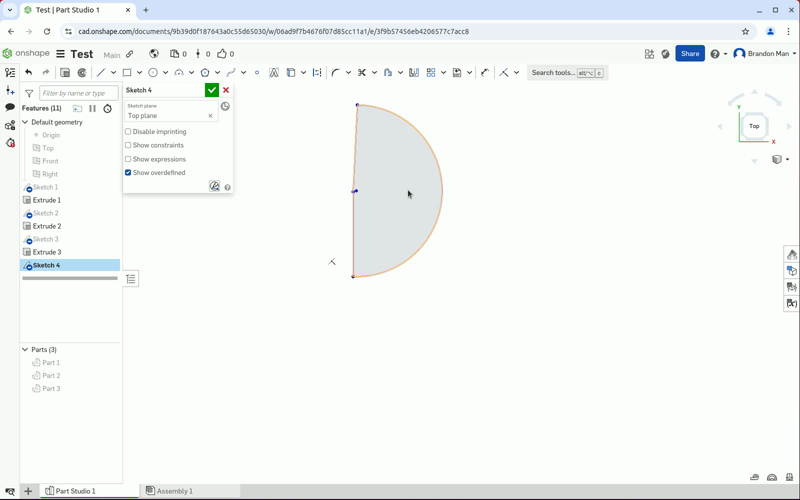
scroll(6)
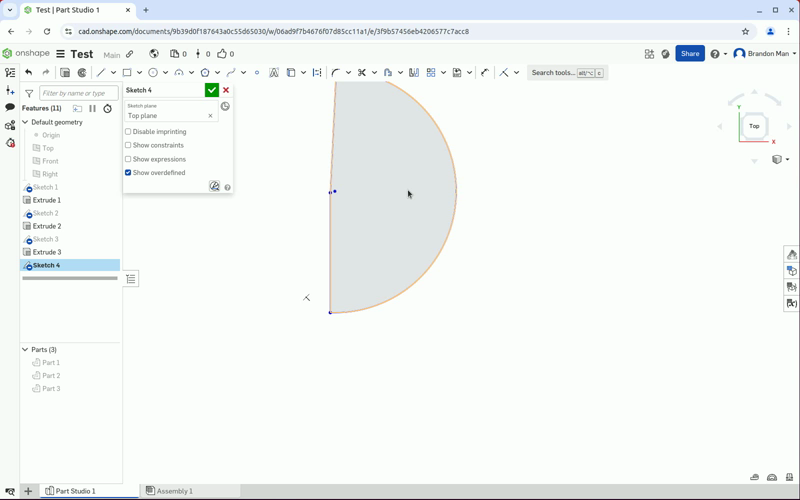
scroll(6)
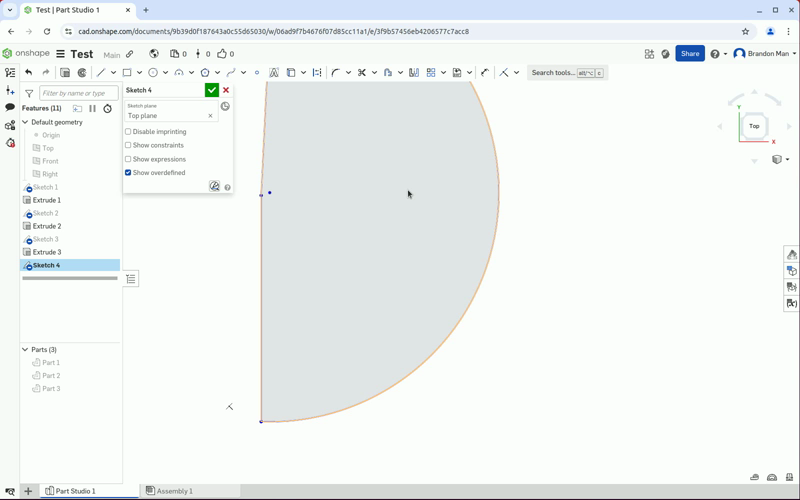
click(408, 189)
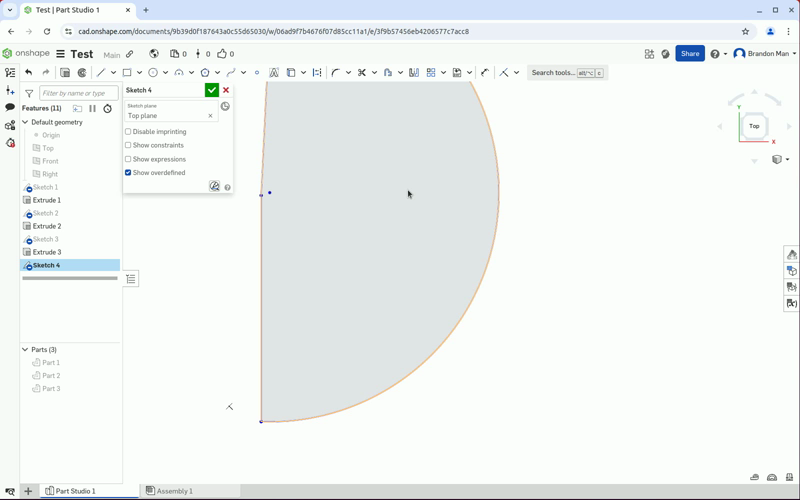
scroll(-6)
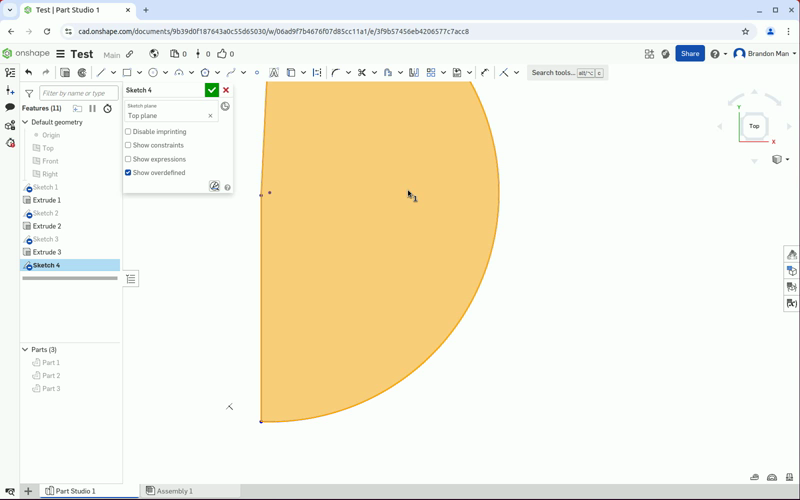
scroll(-6)
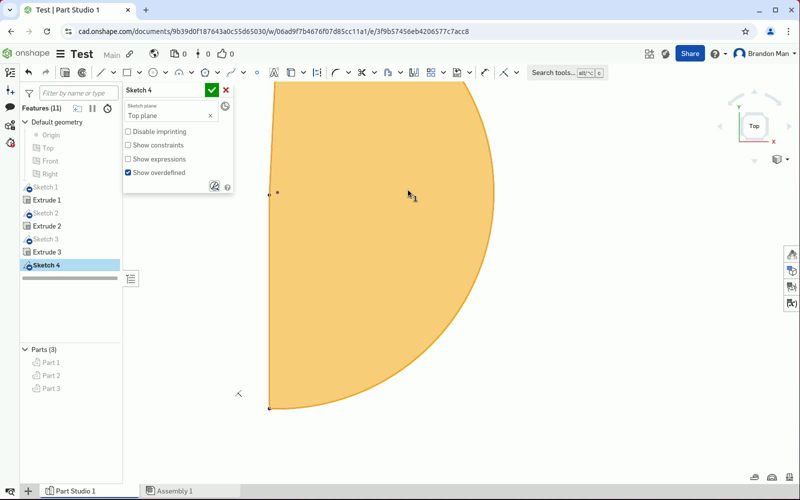
scroll(-6)
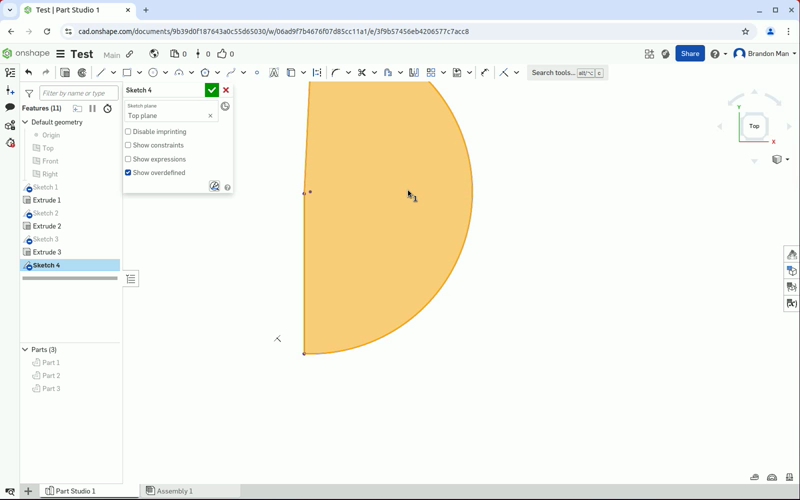
scroll(-6)
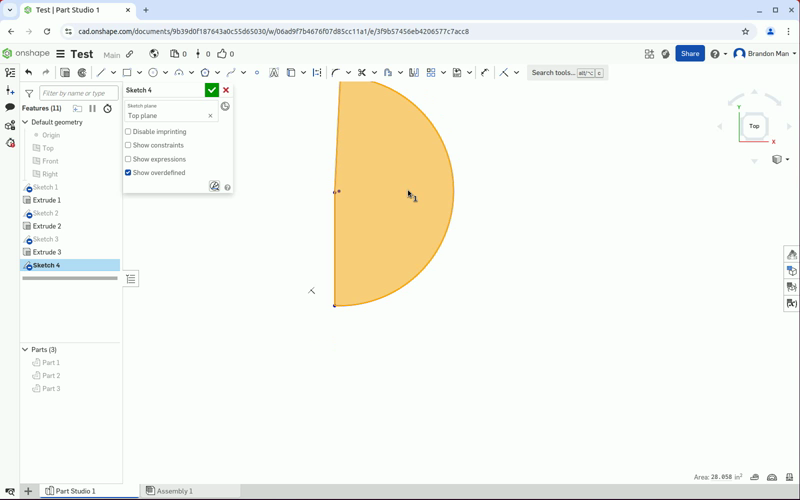
scroll(-6)
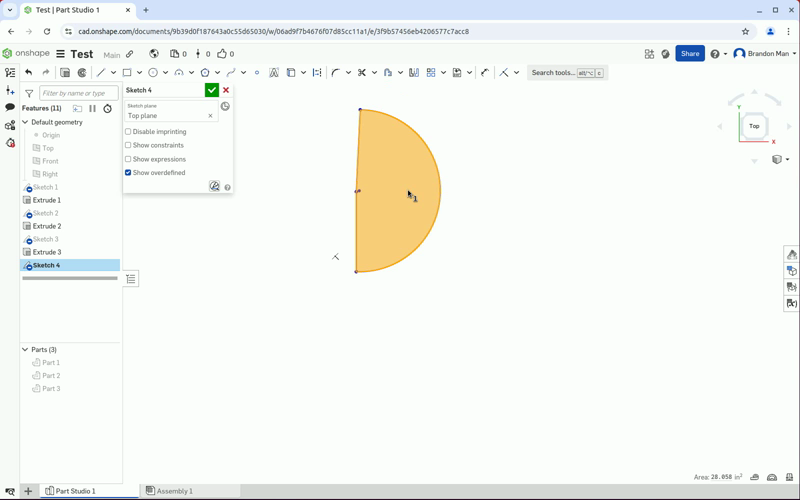
scroll(-6)
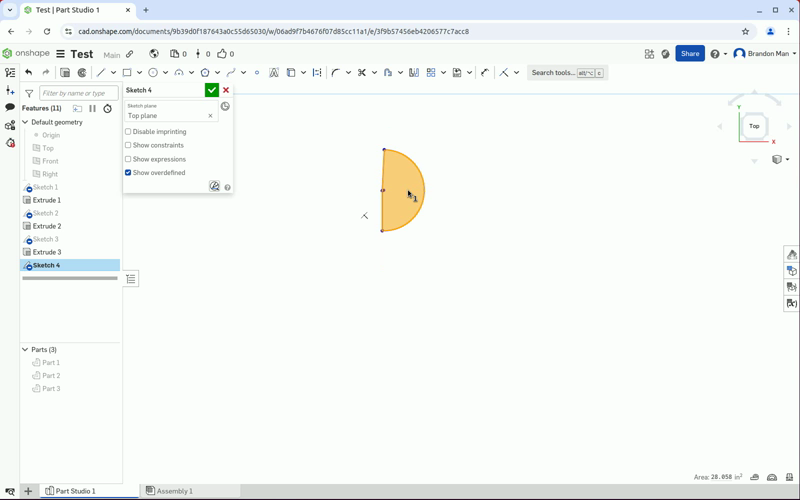
scroll(-6)
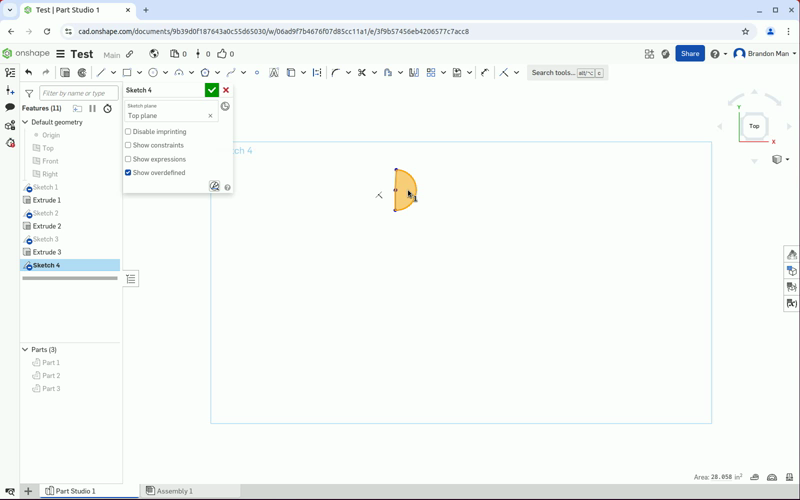
mouse_move(73, 352)
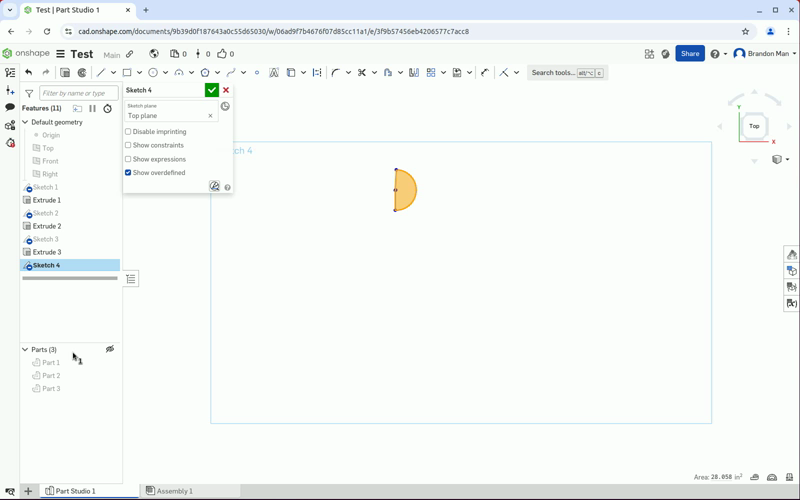
key(shift+y)
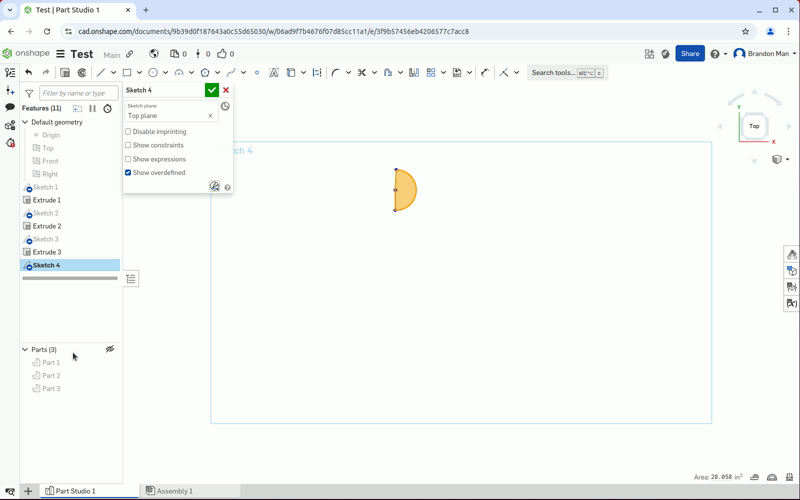
key(shift+e)
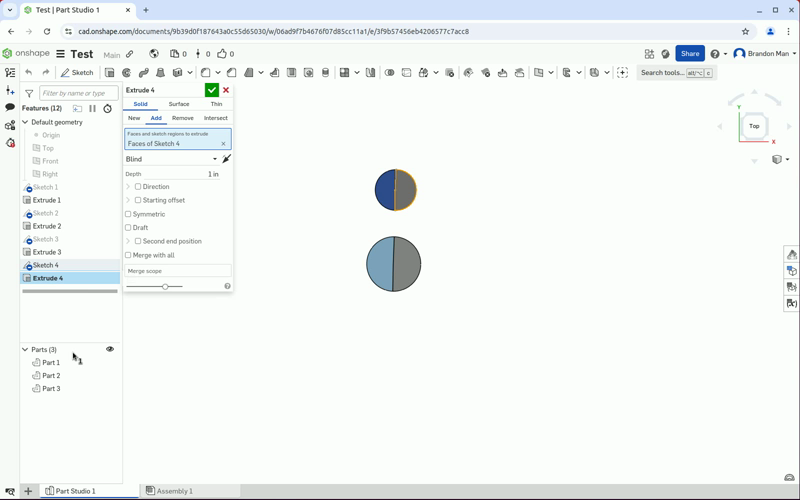
mouse_move(143, 106)
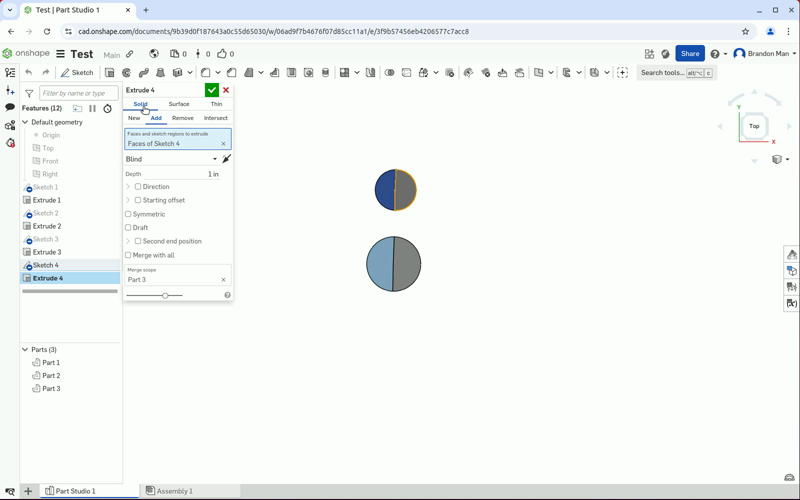
click(143, 106)
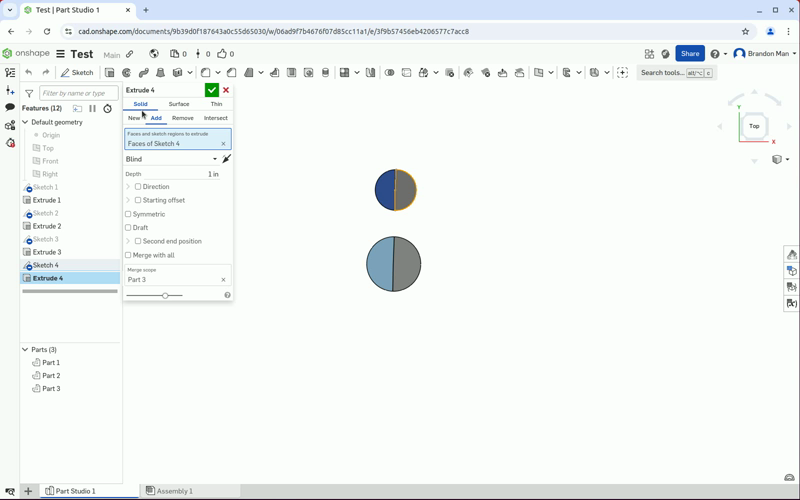
mouse_move(137, 120)
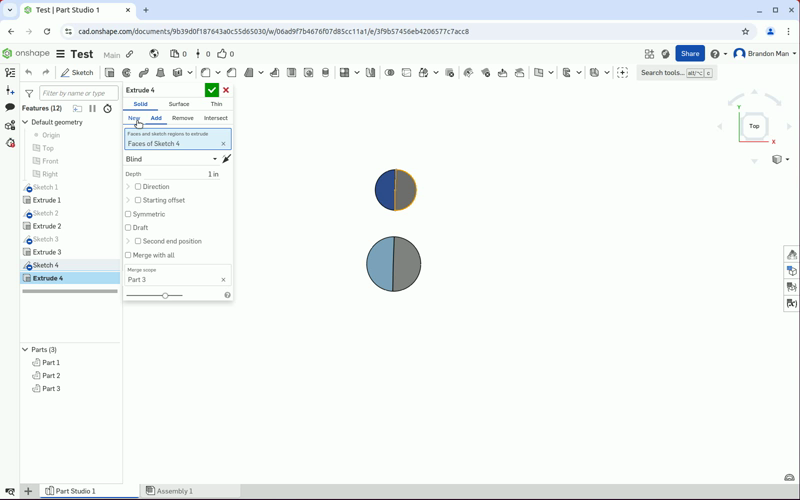
click(137, 120)
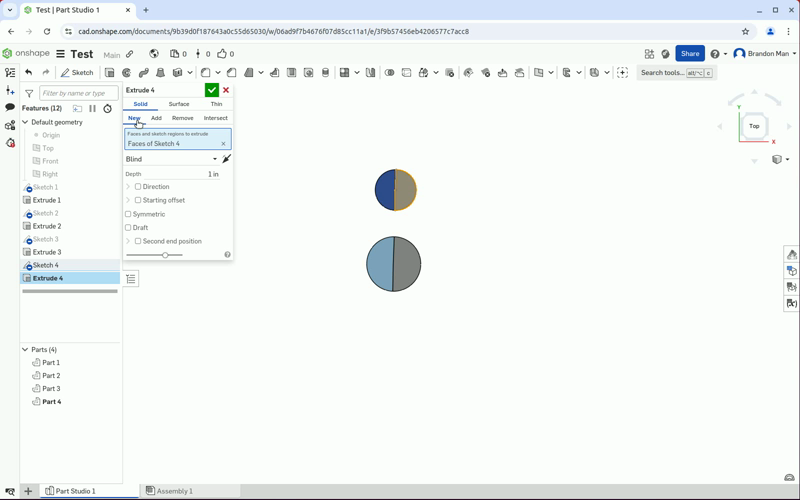
key(tab, 4)
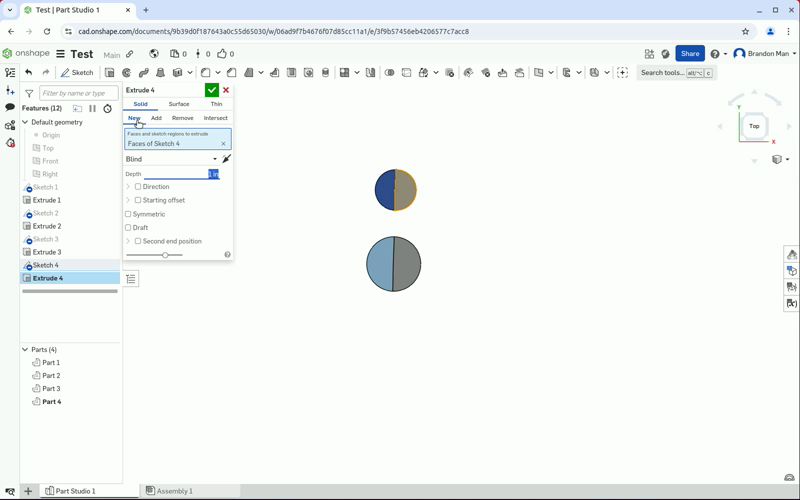
text(8.184)
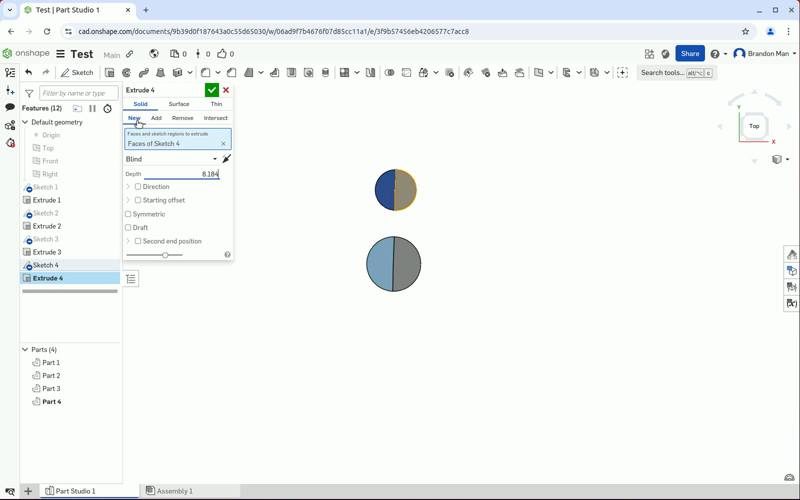
key(enter)
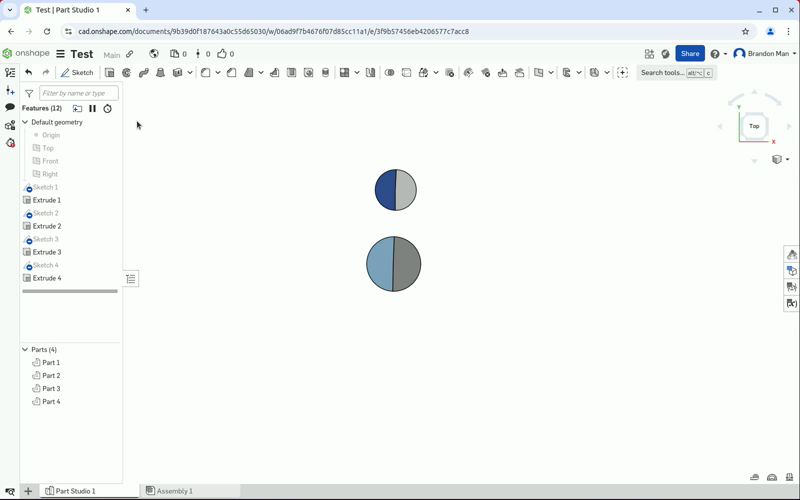
key(shift+h)
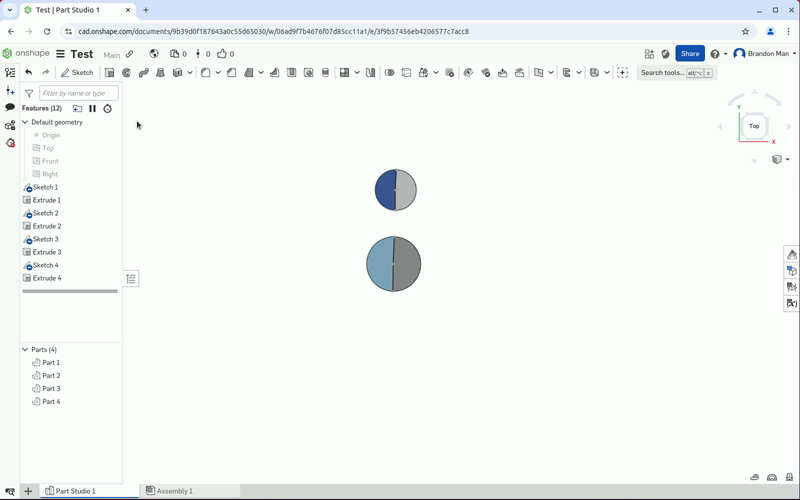
key(shift+h)
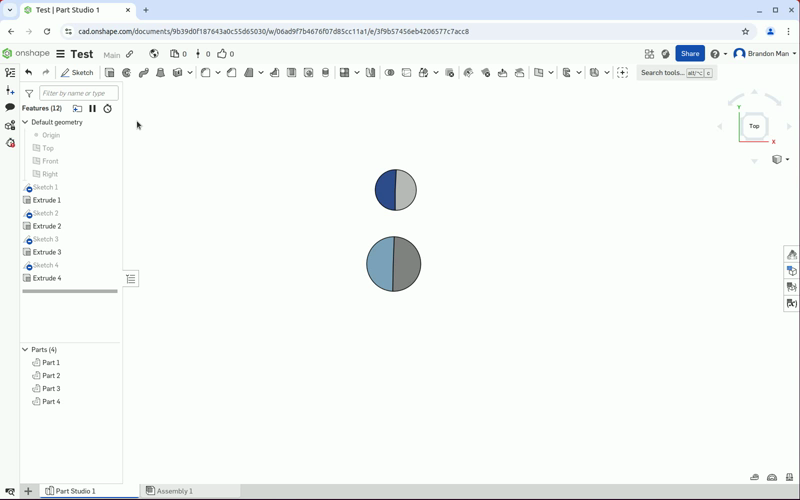
mouse_move(73, 189)
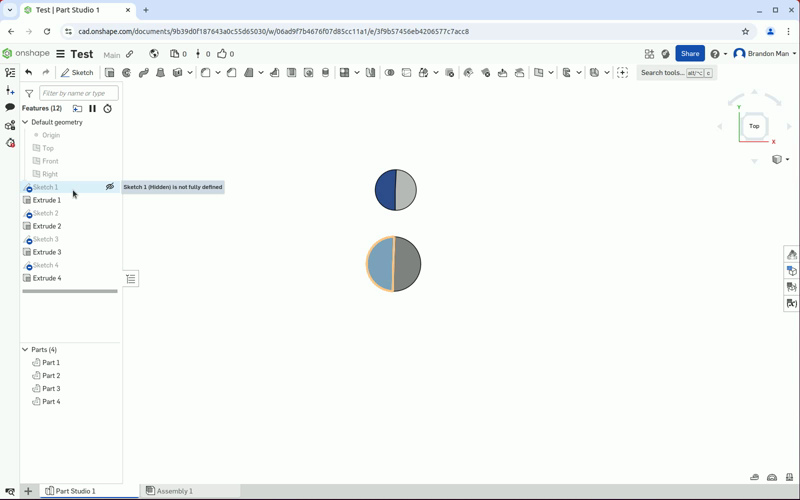
click(73, 189)
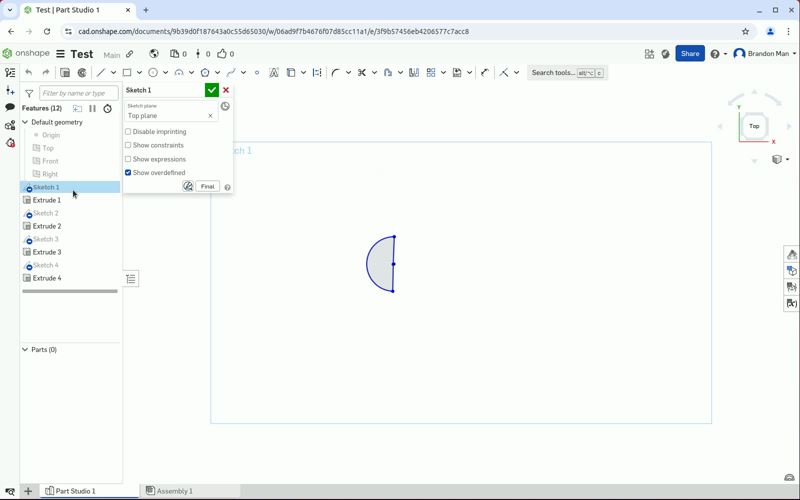
mouse_move(229, 92)
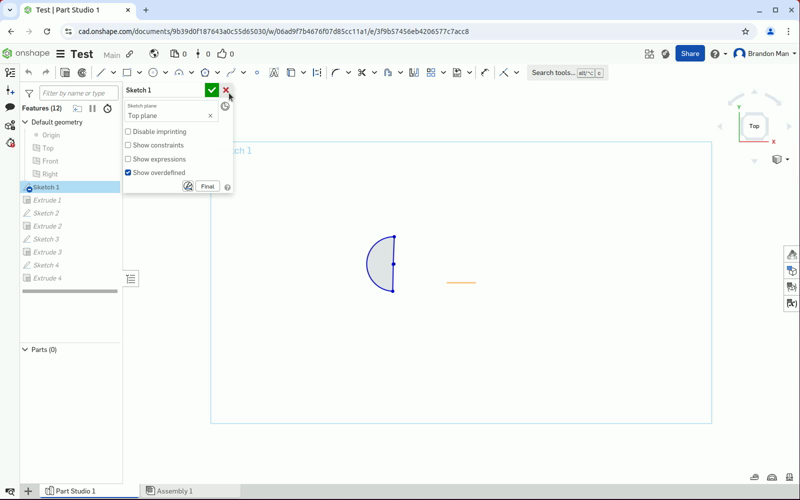
click(229, 92)
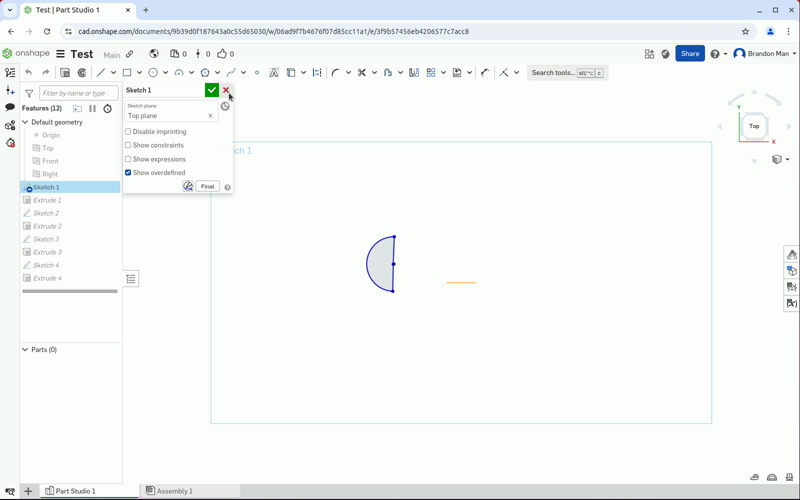
key(shift+s)
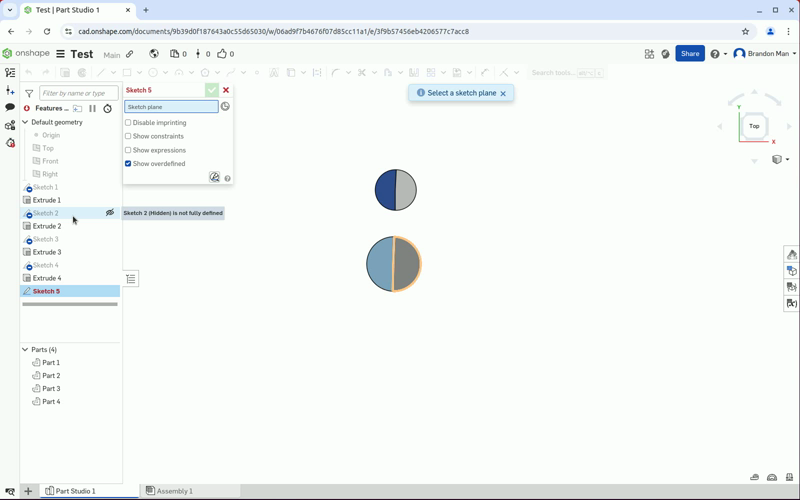
scroll(3)
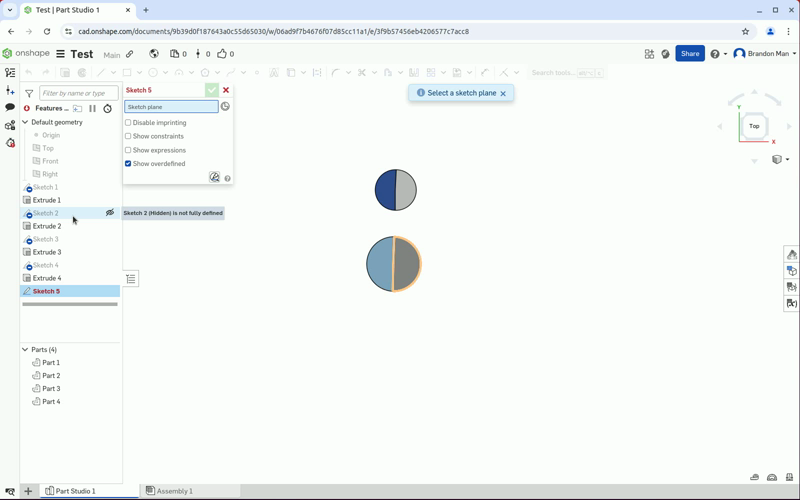
mouse_move(73, 150)
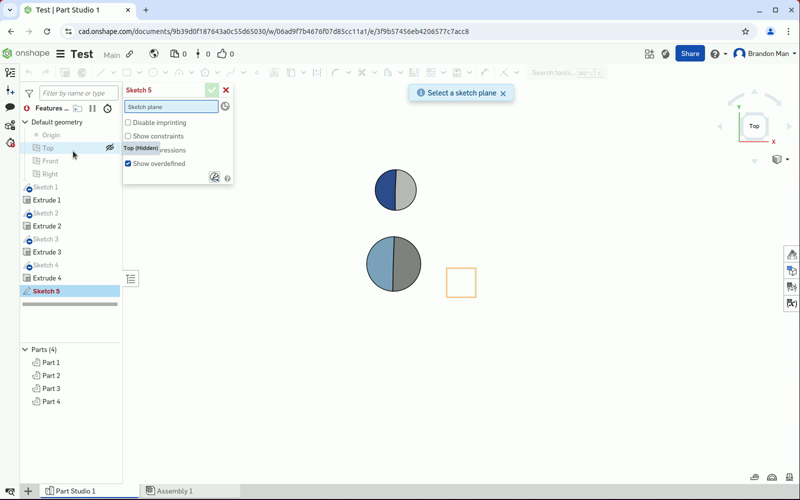
click(73, 150)
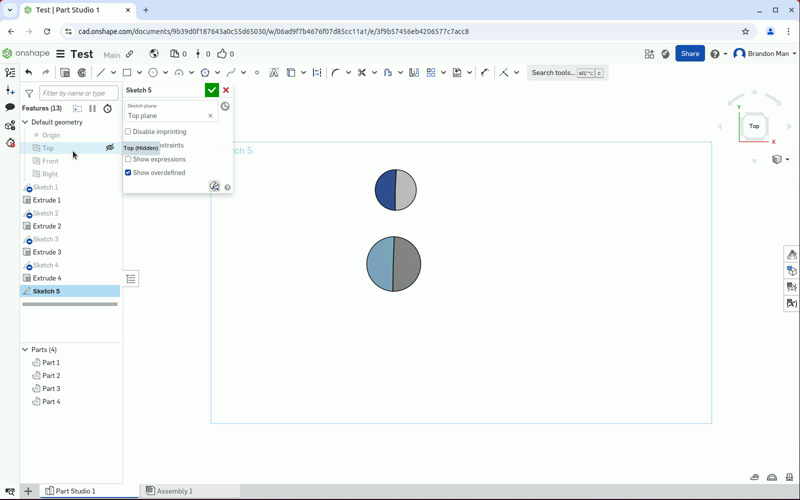
mouse_move(73, 352)
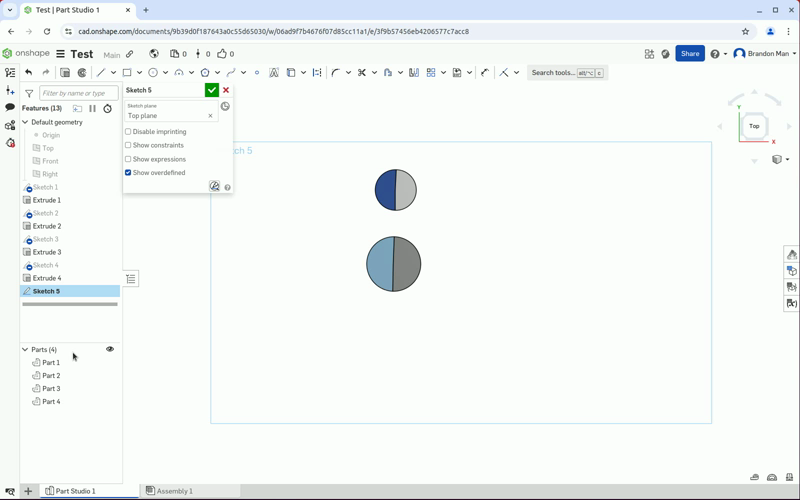
key(y)
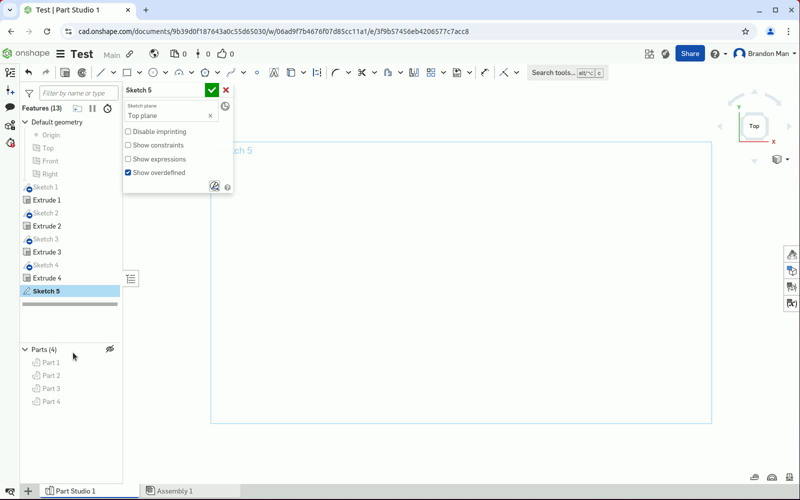
key(a)
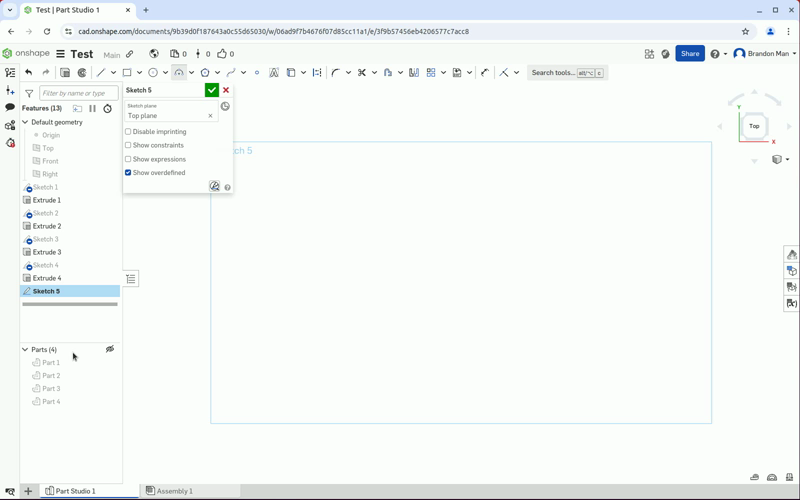
key_down(shift)
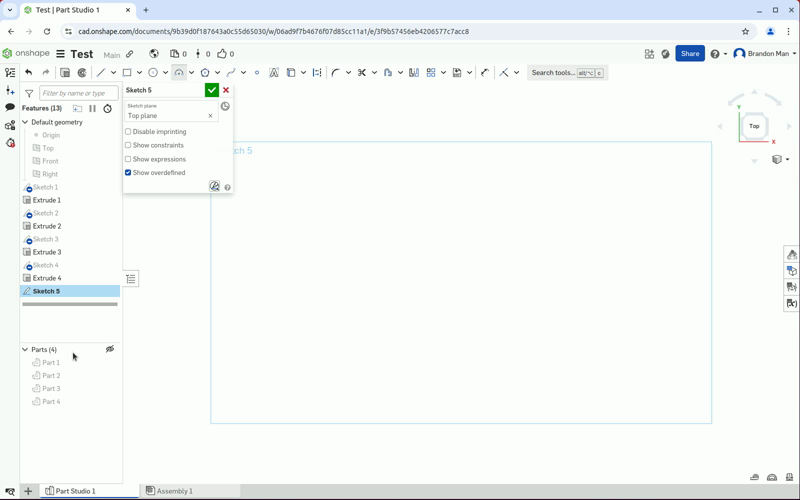
mouse_move(365, 261)
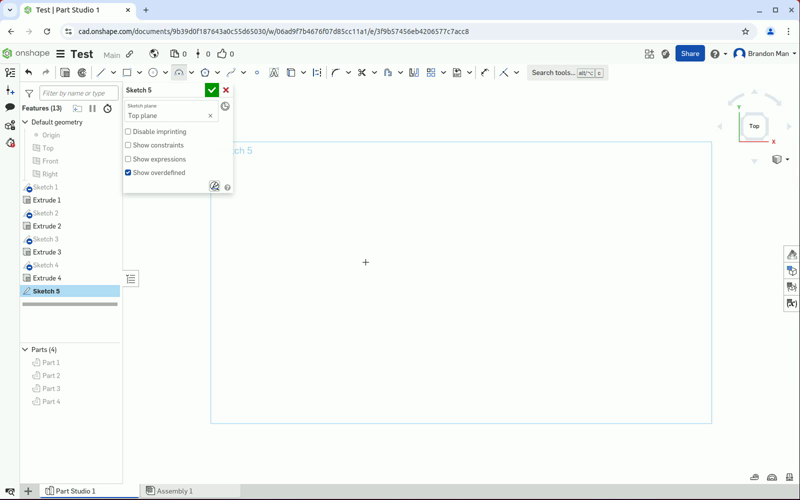
click(365, 261)
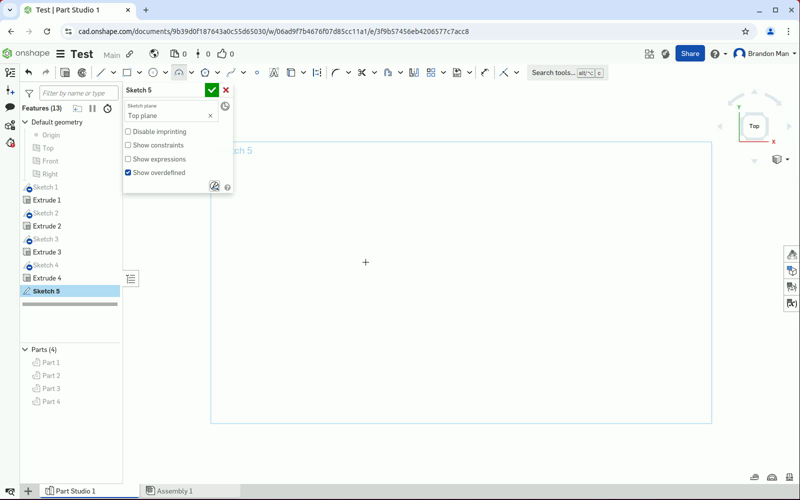
key_up(shift)
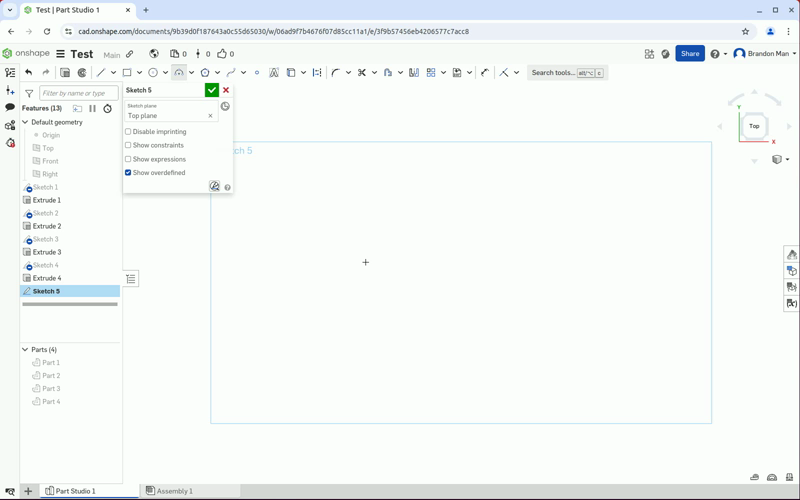
key_down(shift)
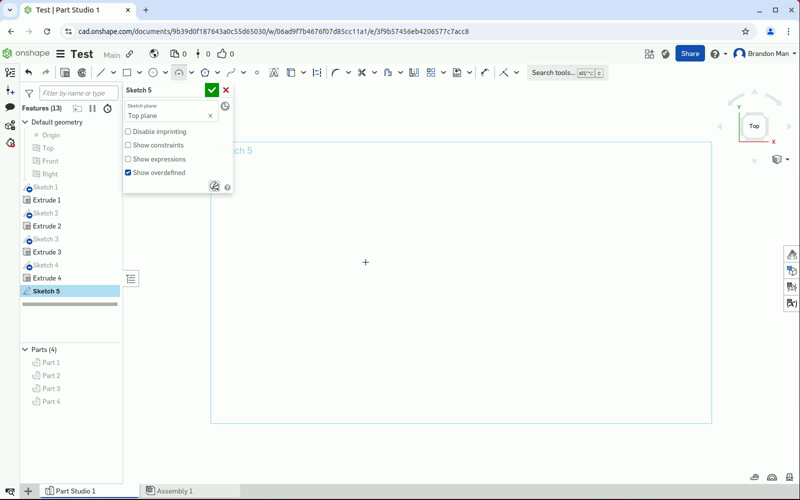
mouse_move(393, 237)
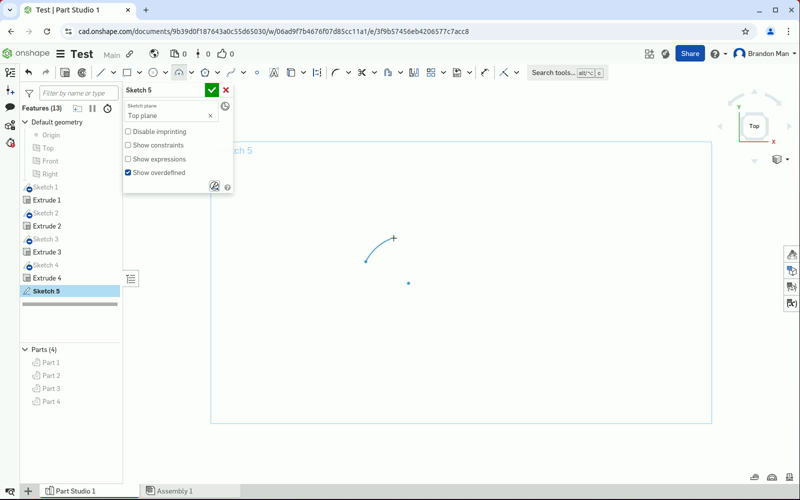
click(393, 237)
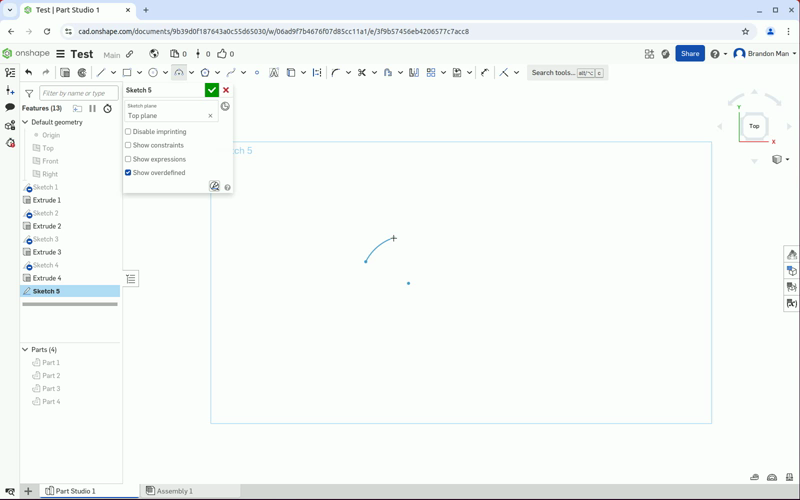
mouse_move(375, 244)
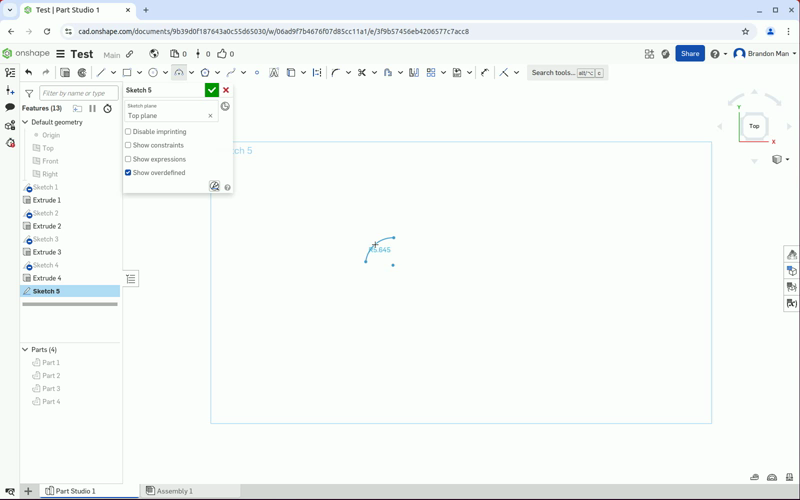
click(375, 244)
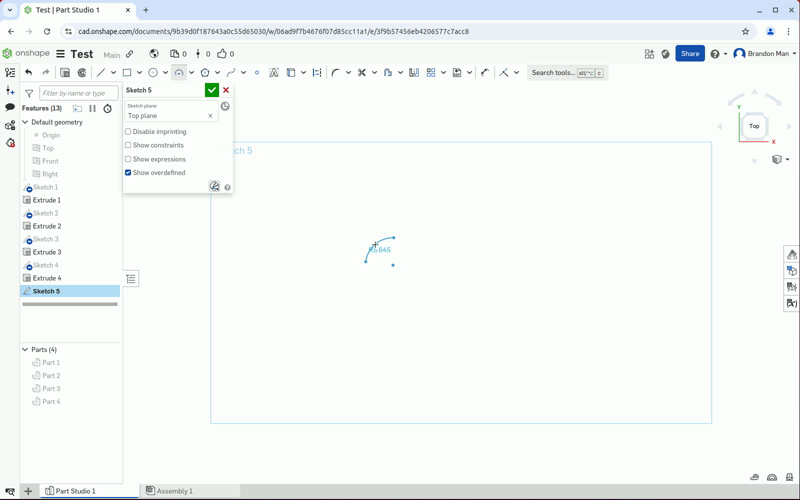
key_up(shift)
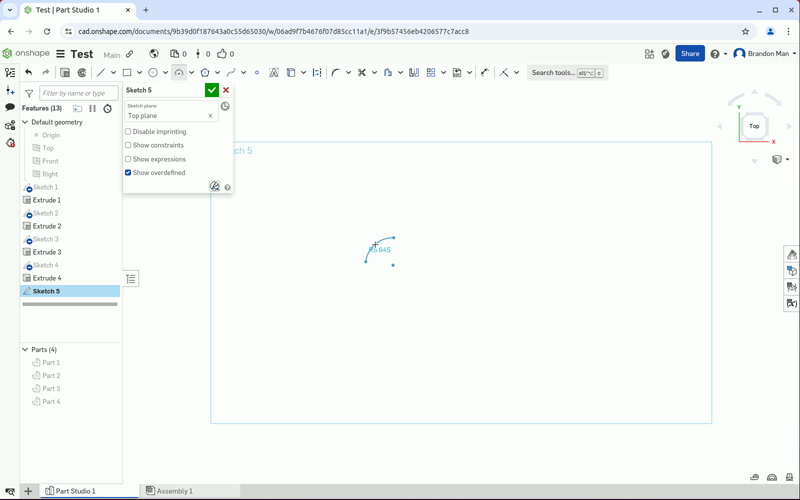
key(esc)
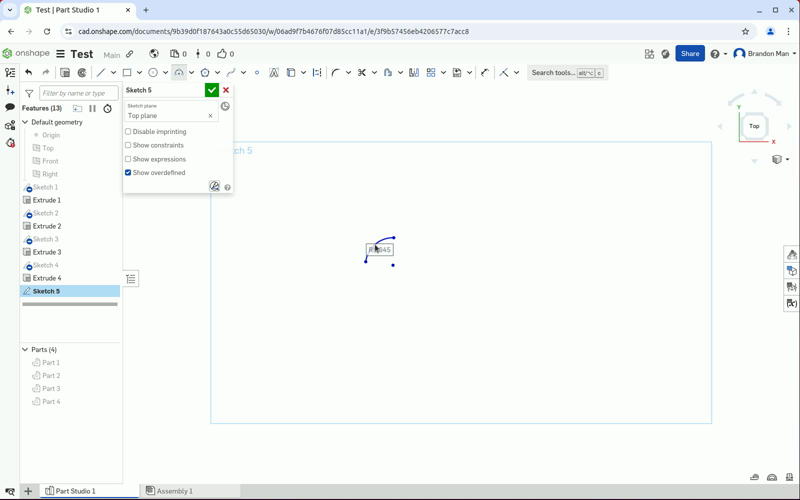
key(l)
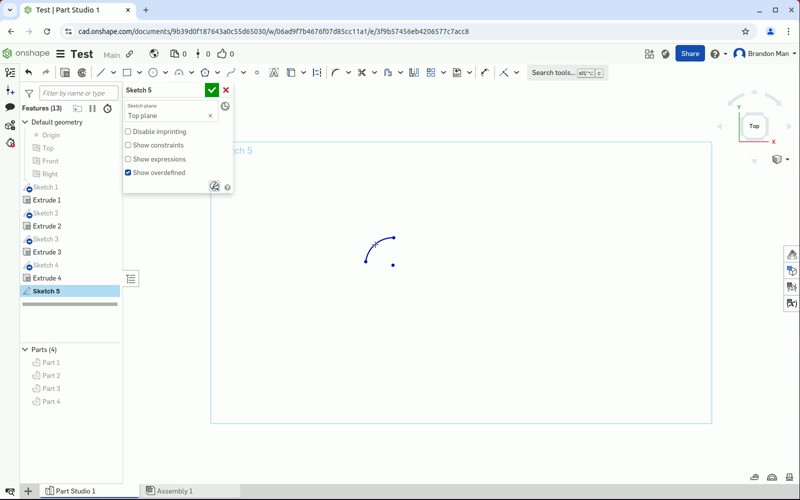
mouse_move(393, 237)
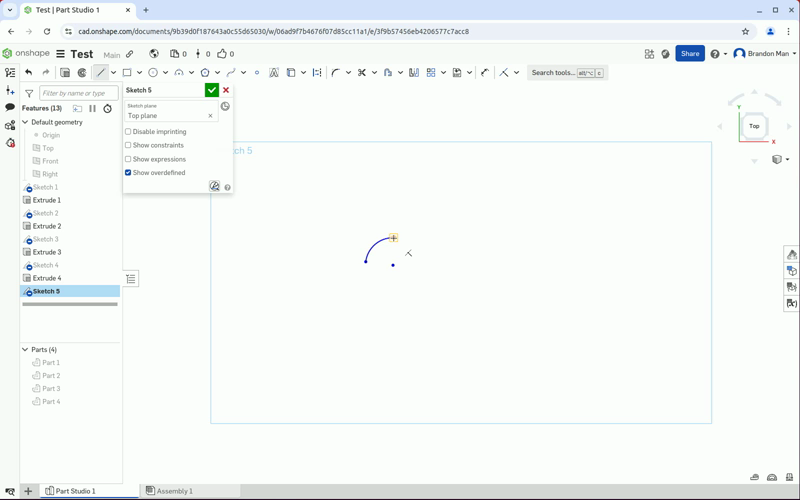
click(393, 237)
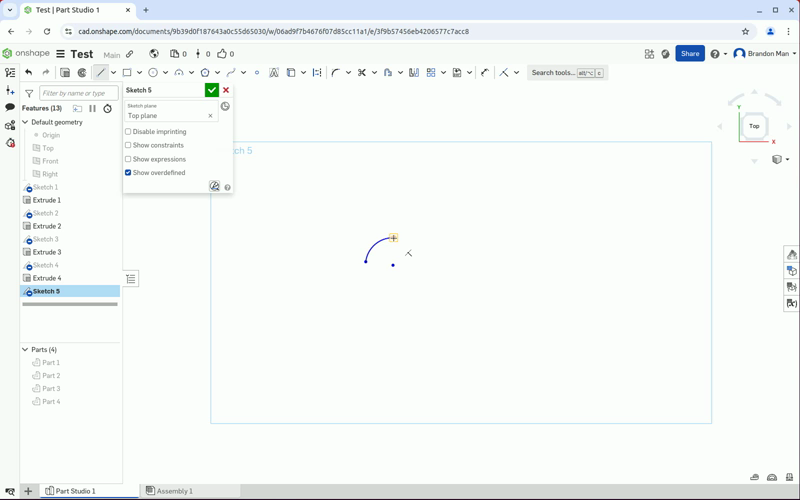
key_down(shift)
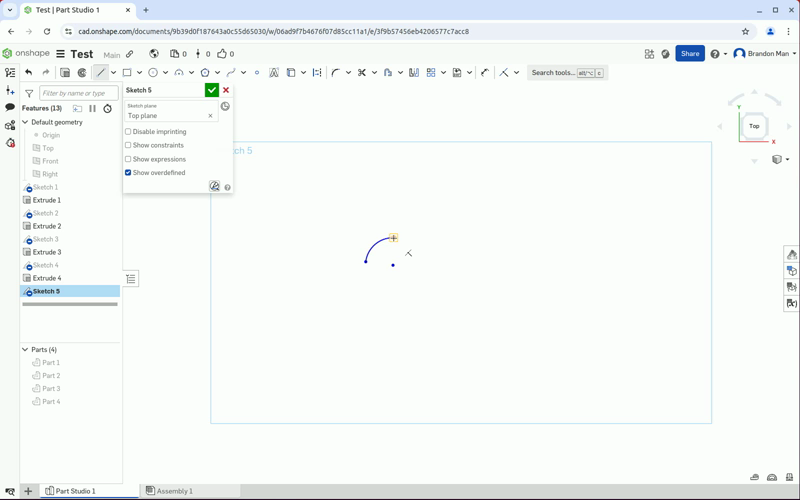
mouse_move(423, 237)
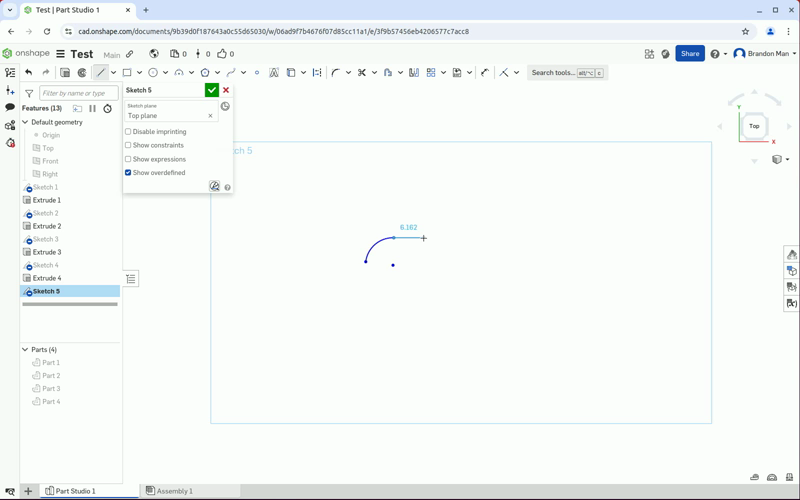
mouse_move(394, 210)
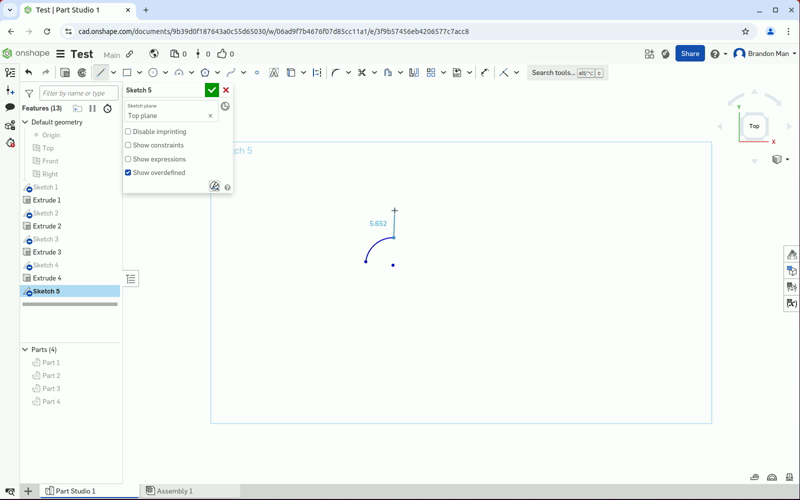
click(394, 210)
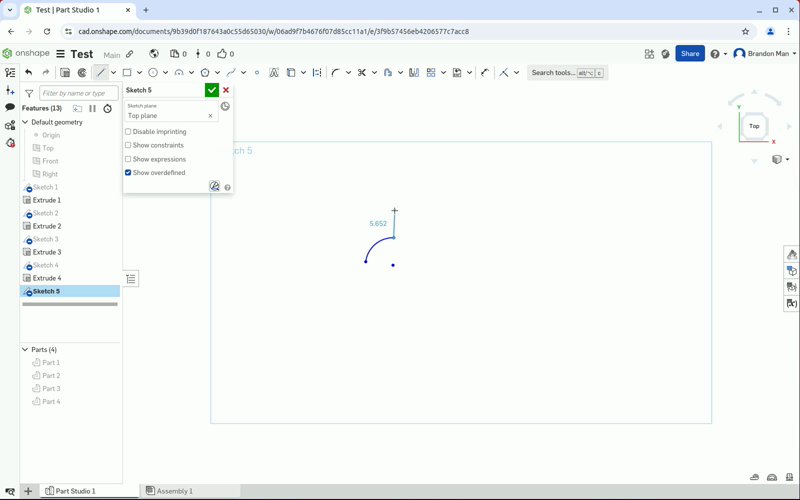
key_up(shift)
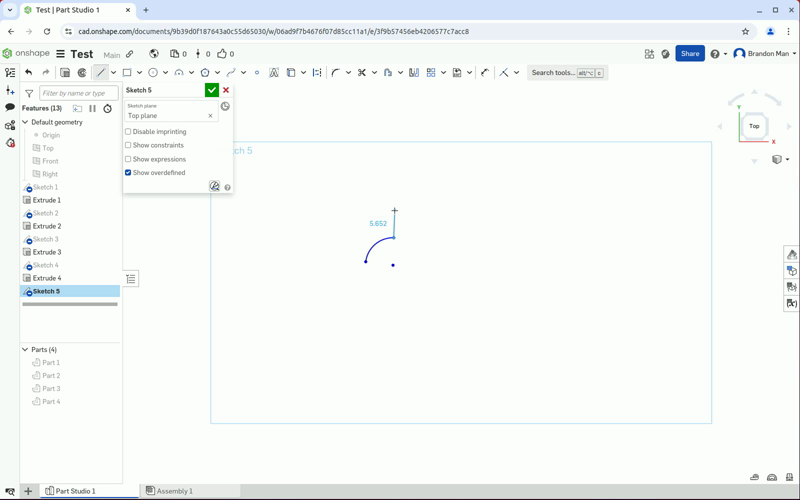
key(esc)
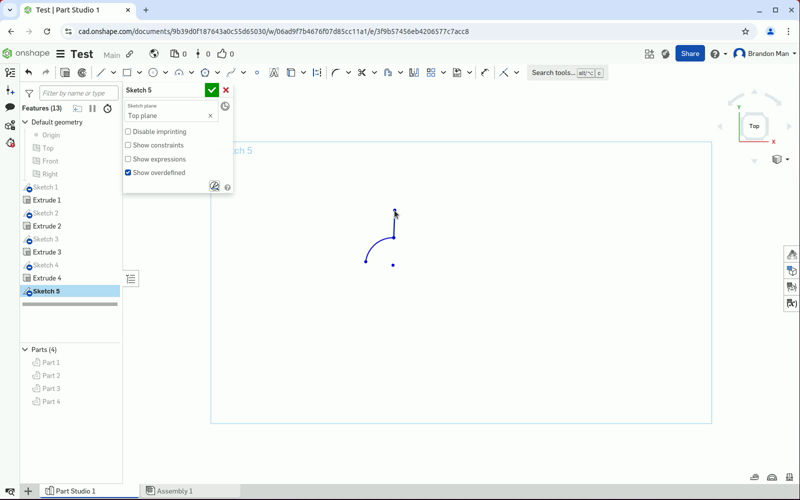
key(a)
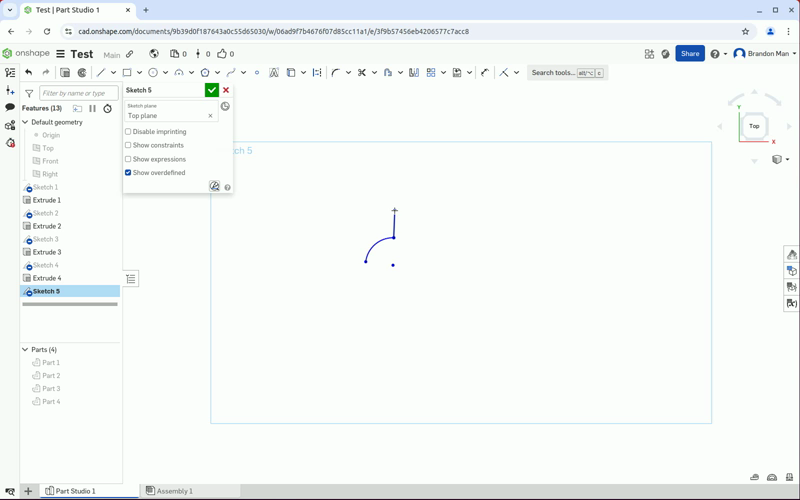
mouse_move(394, 210)
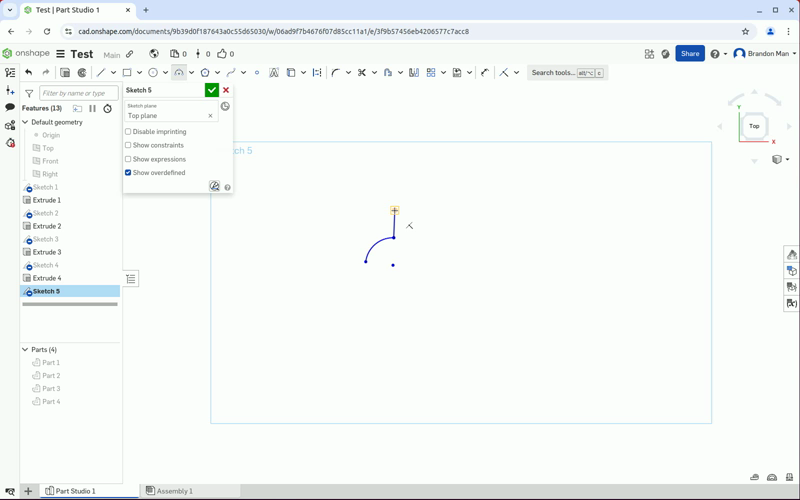
click(394, 210)
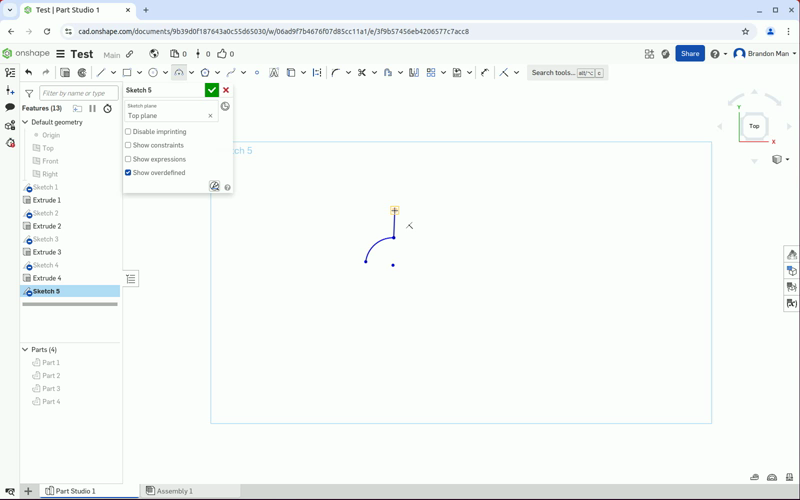
key_down(shift)
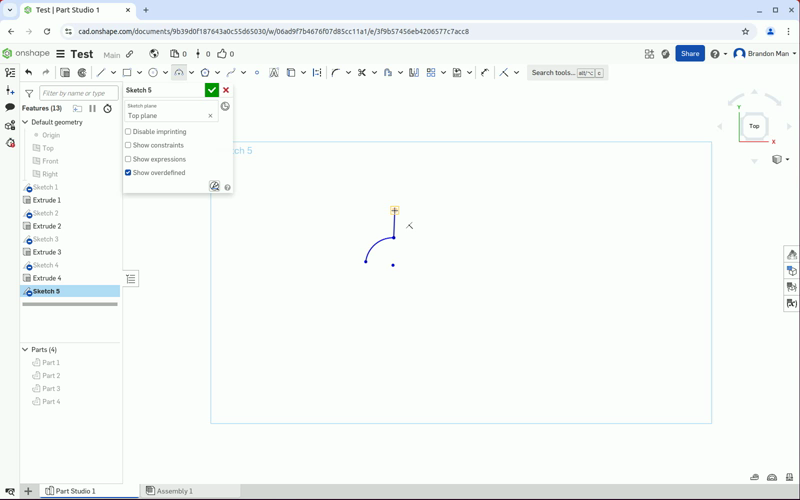
mouse_move(375, 187)
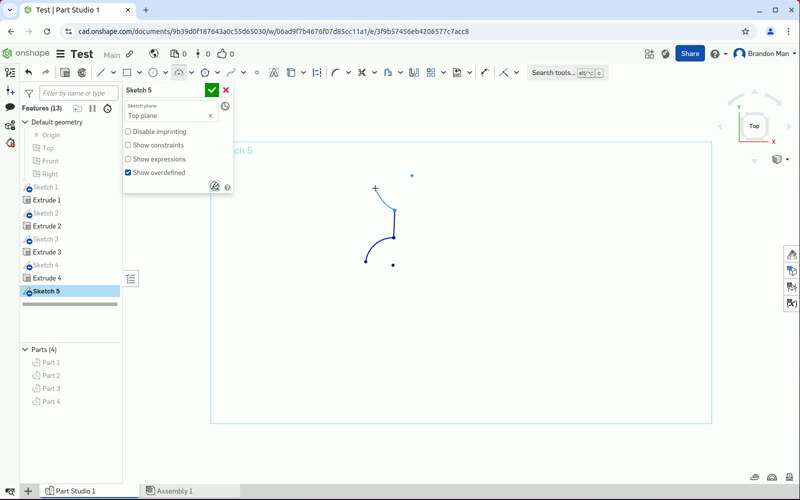
click(375, 187)
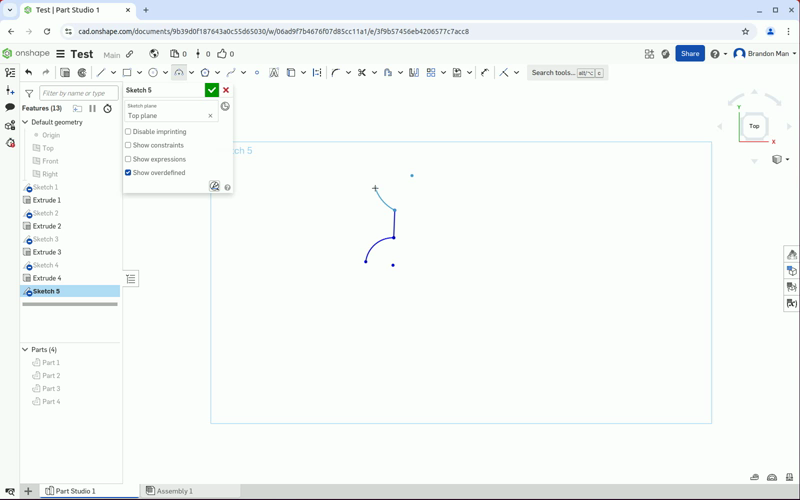
mouse_move(380, 203)
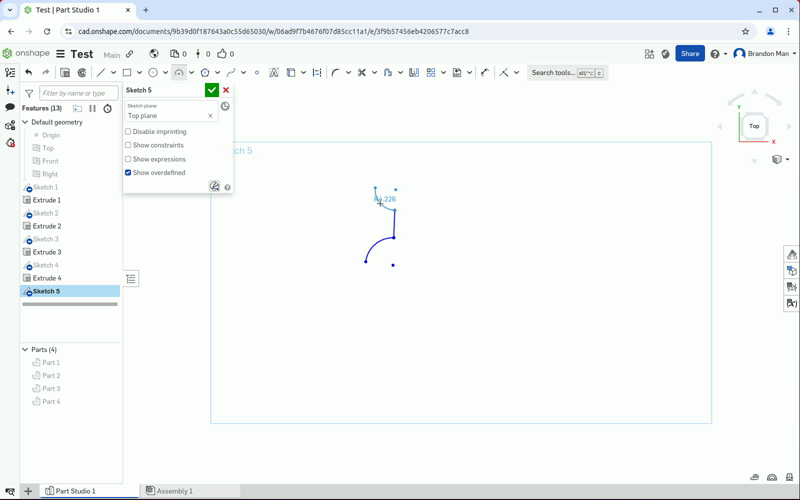
click(380, 203)
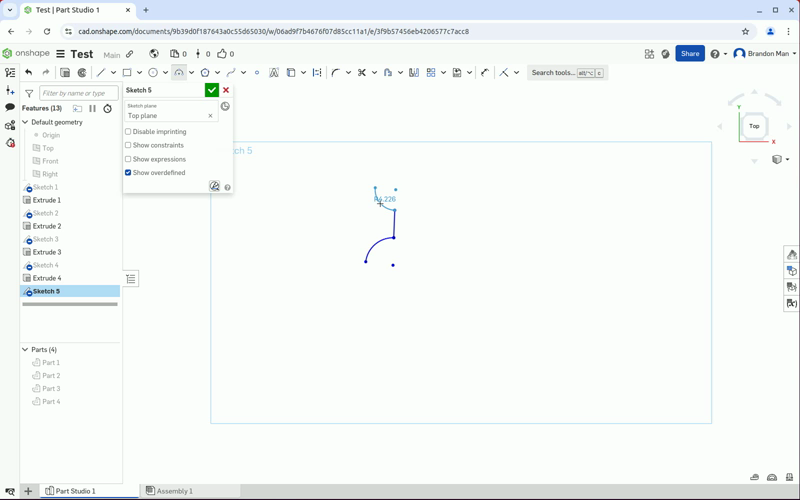
key_up(shift)
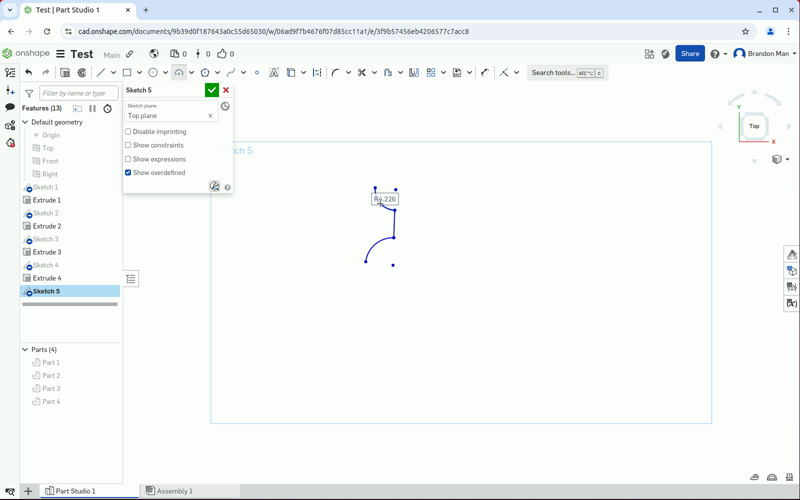
key(esc)
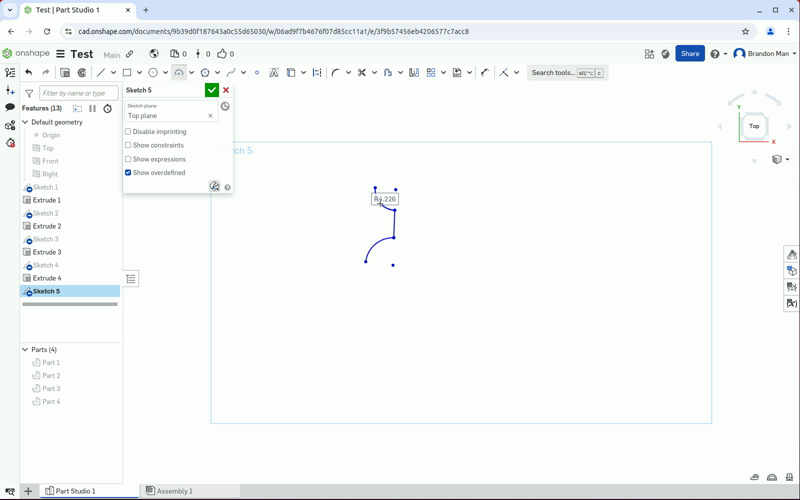
key(l)
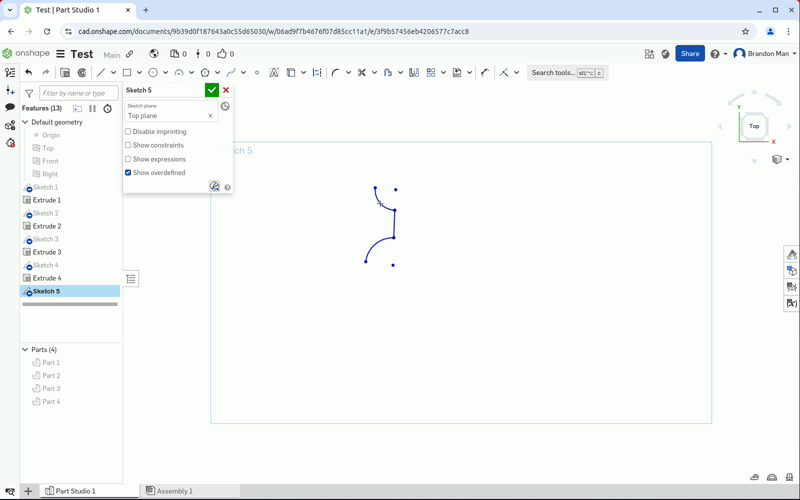
mouse_move(375, 187)
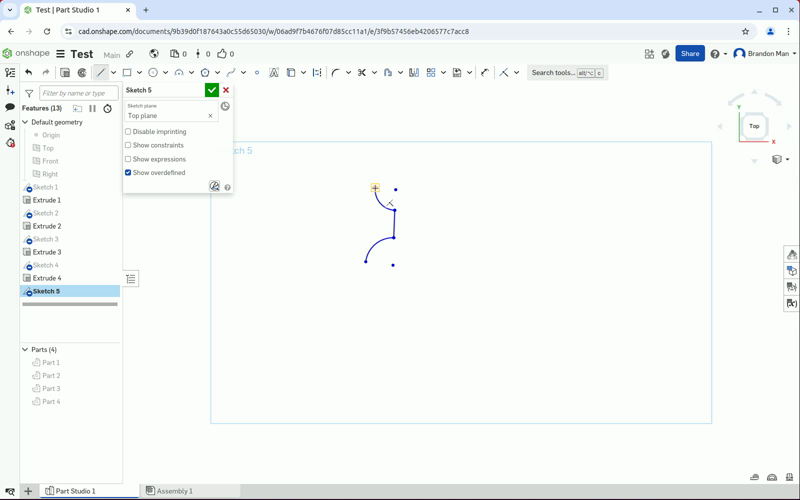
click(375, 187)
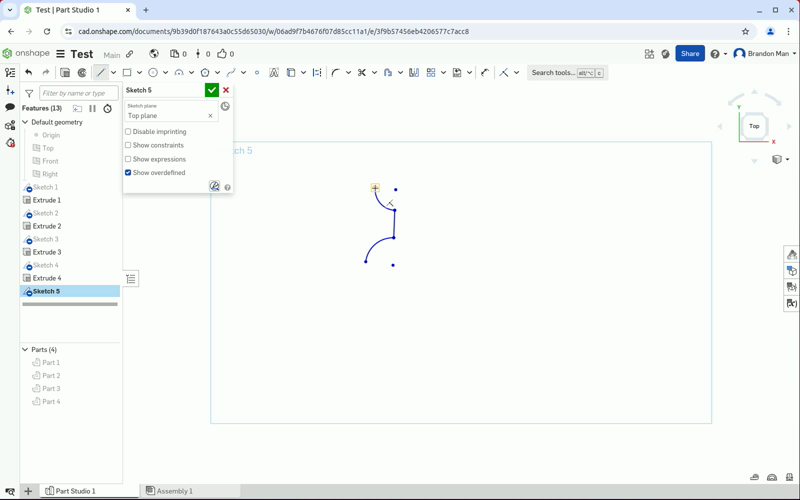
key_down(shift)
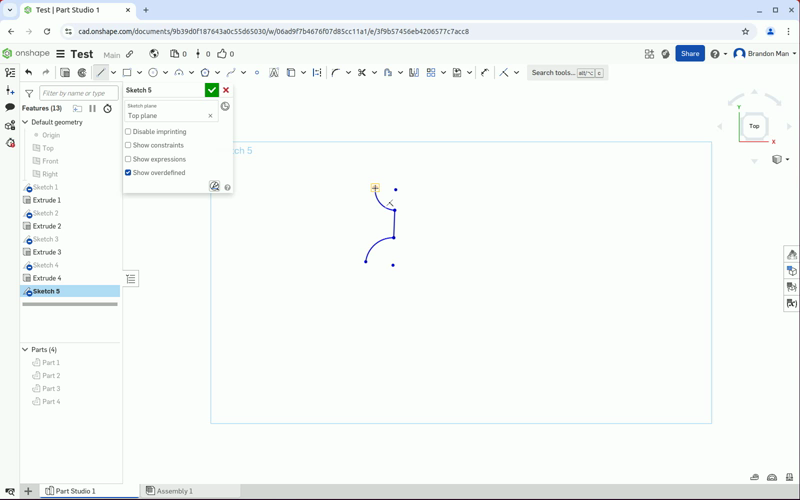
mouse_move(365, 261)
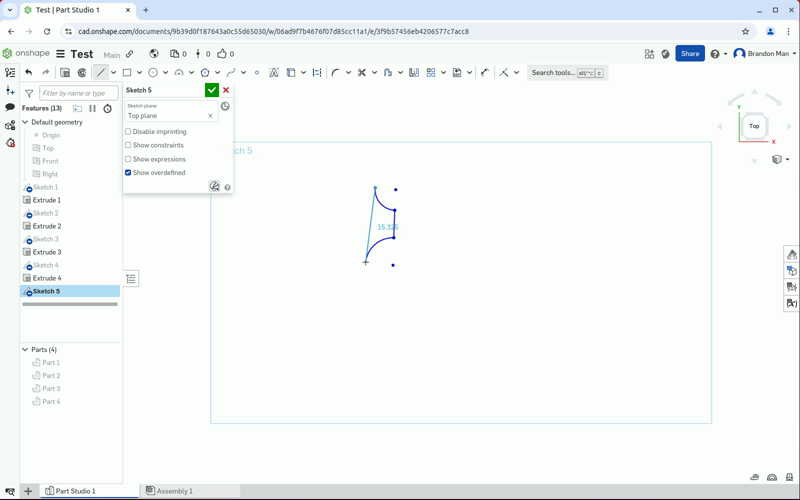
key_up(shift)
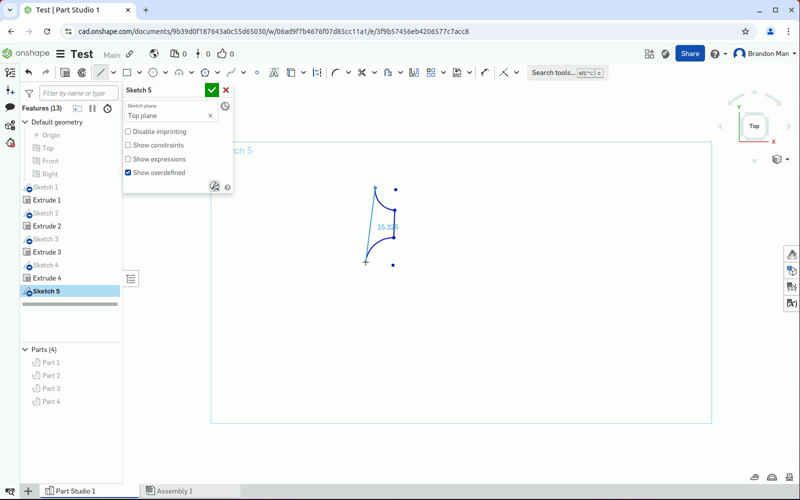
click(365, 261)
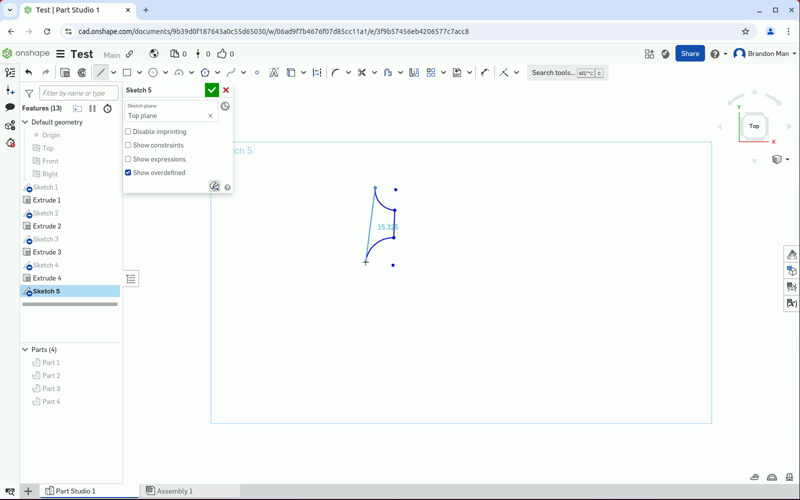
key(esc)
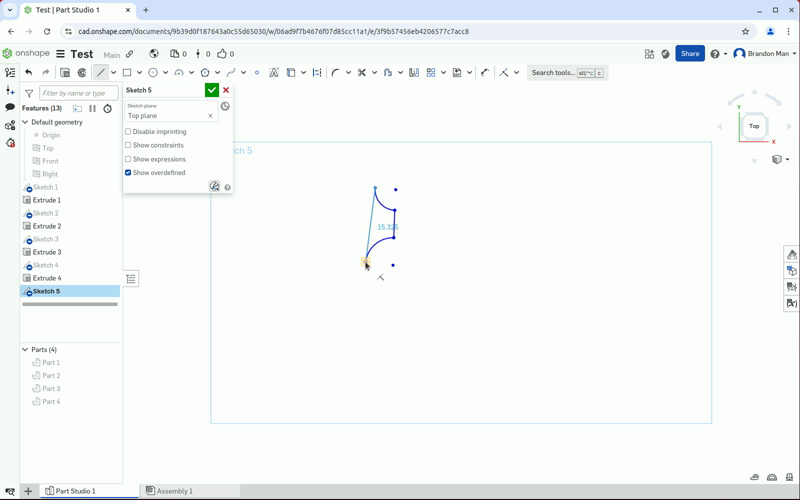
mouse_move(378, 217)
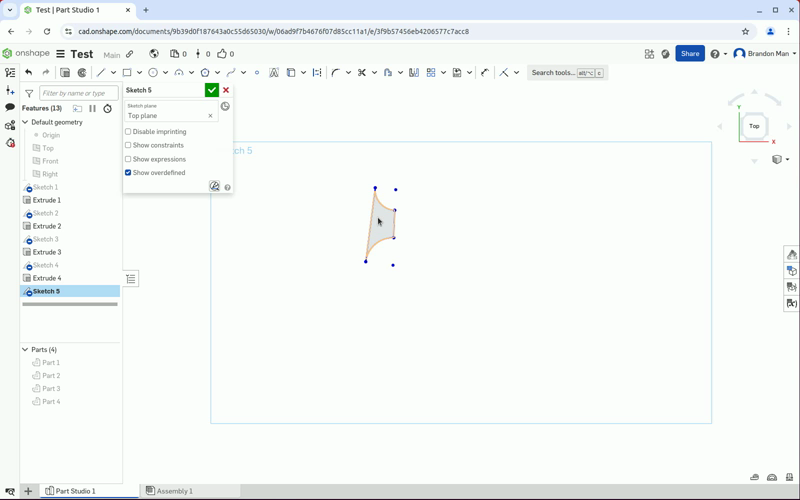
scroll(6)
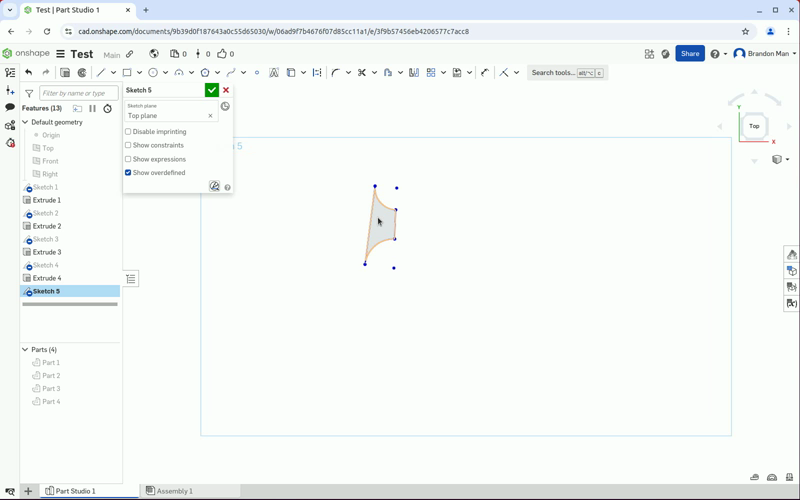
scroll(6)
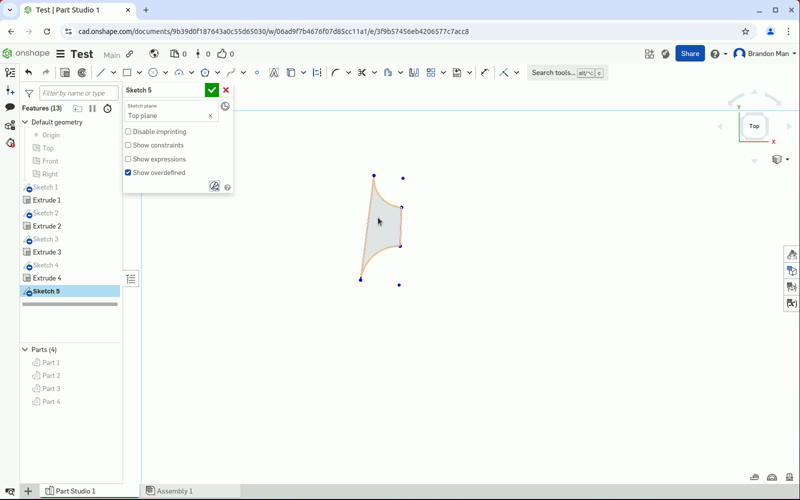
scroll(6)
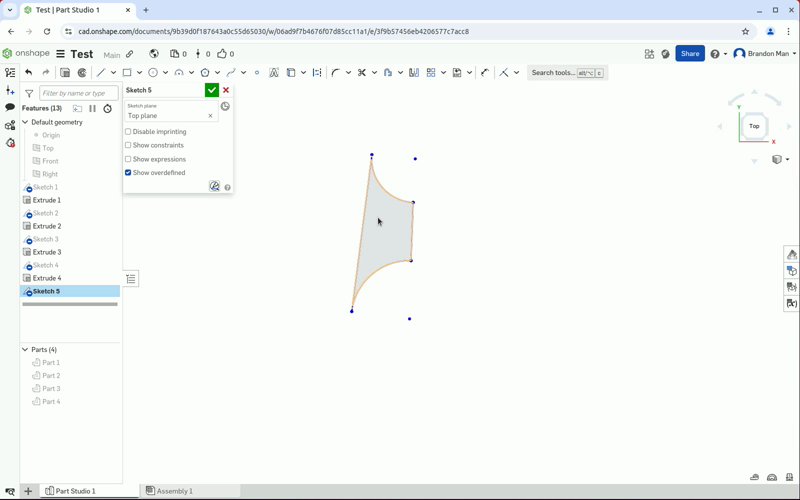
scroll(6)
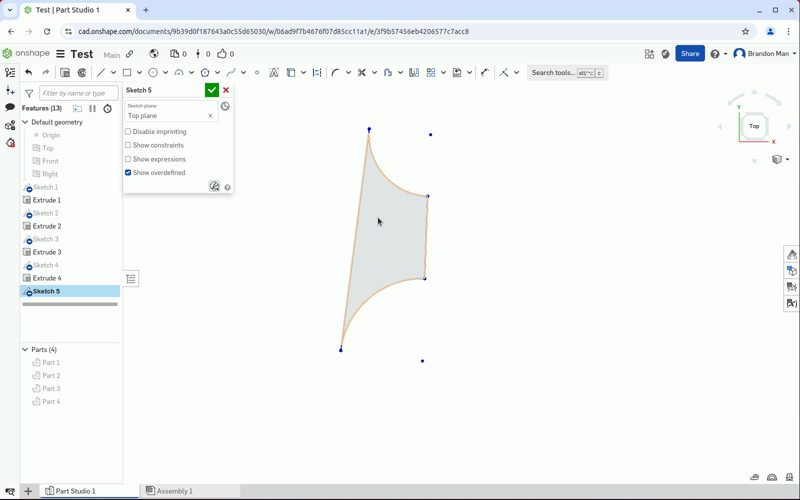
scroll(6)
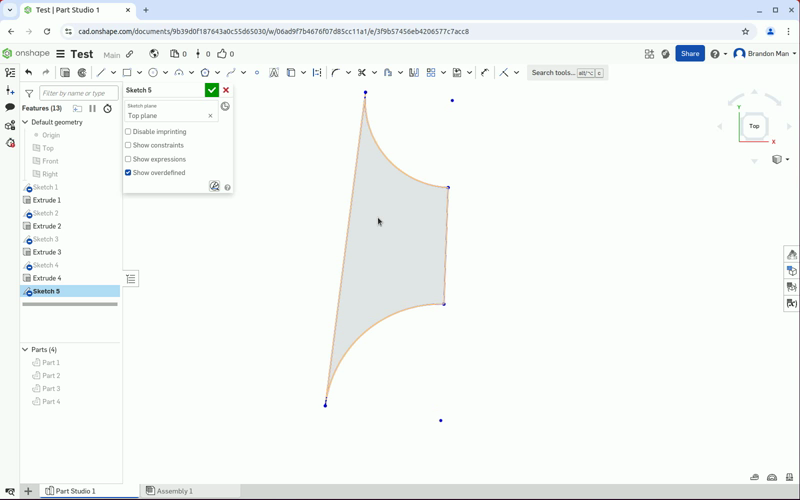
scroll(6)
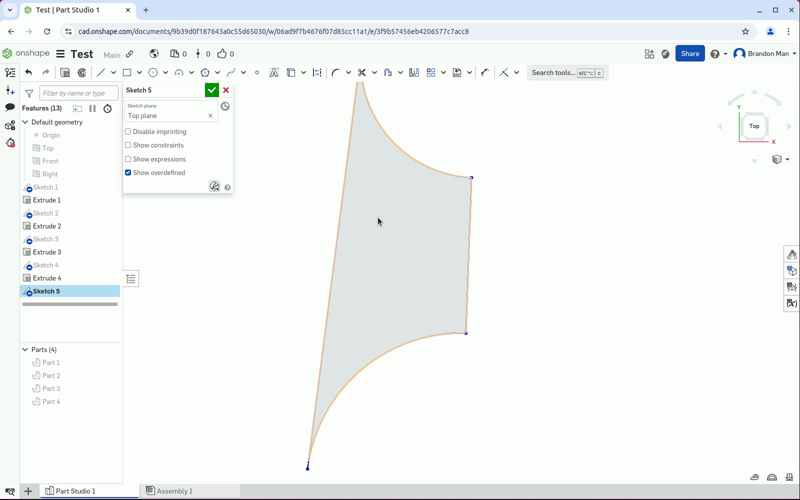
scroll(6)
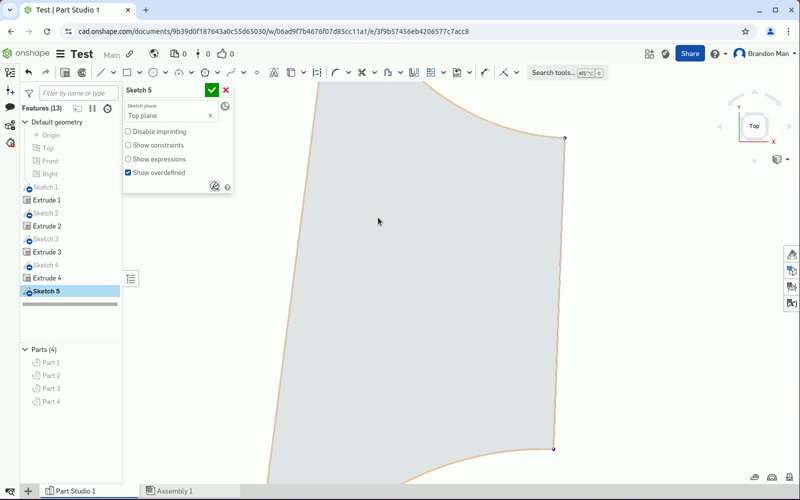
click(378, 217)
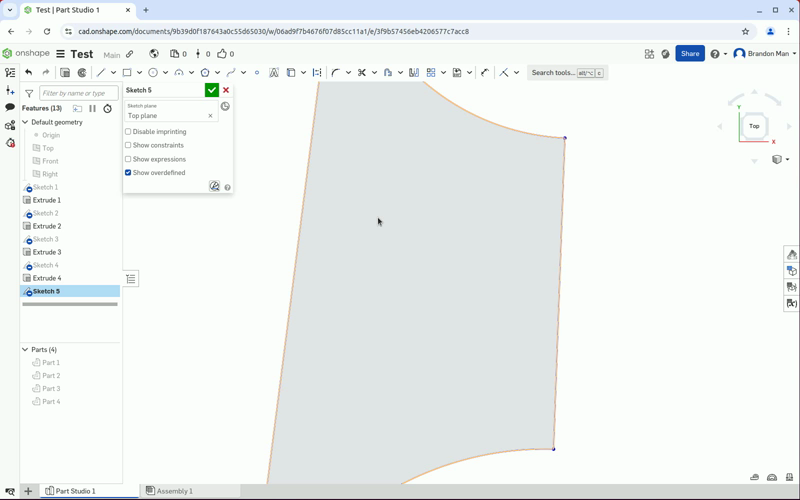
scroll(-6)
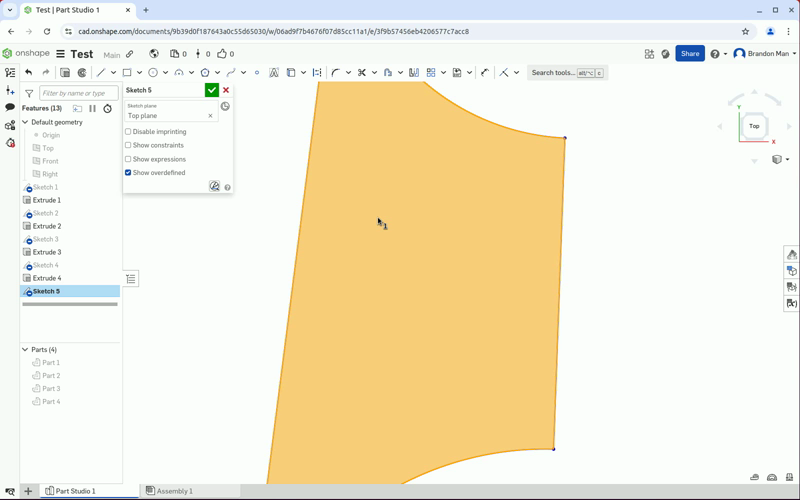
scroll(-6)
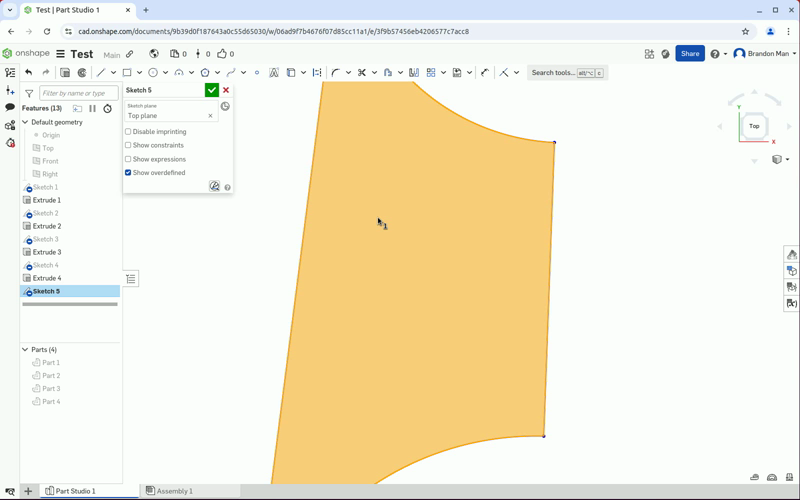
scroll(-6)
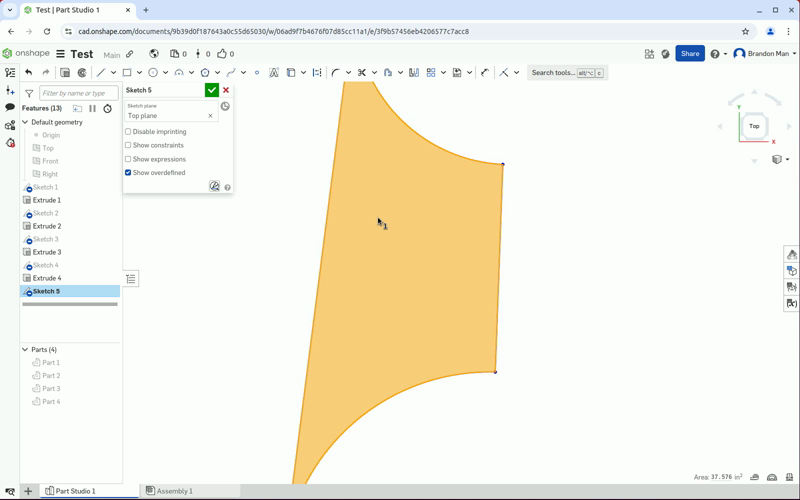
scroll(-6)
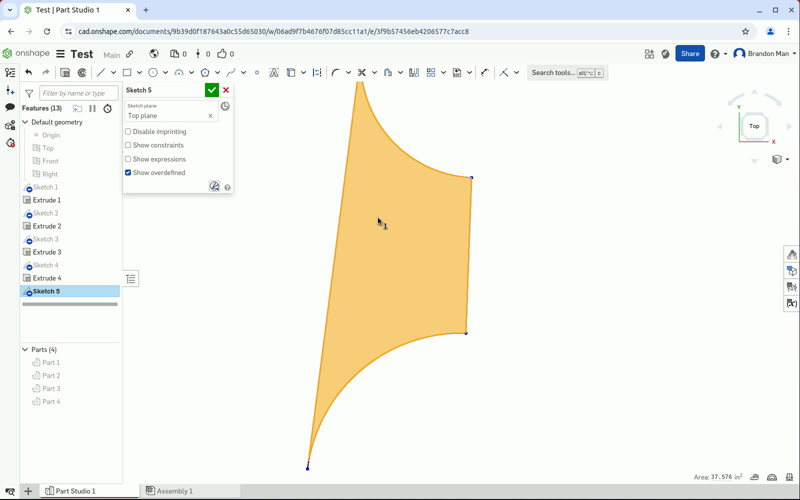
scroll(-6)
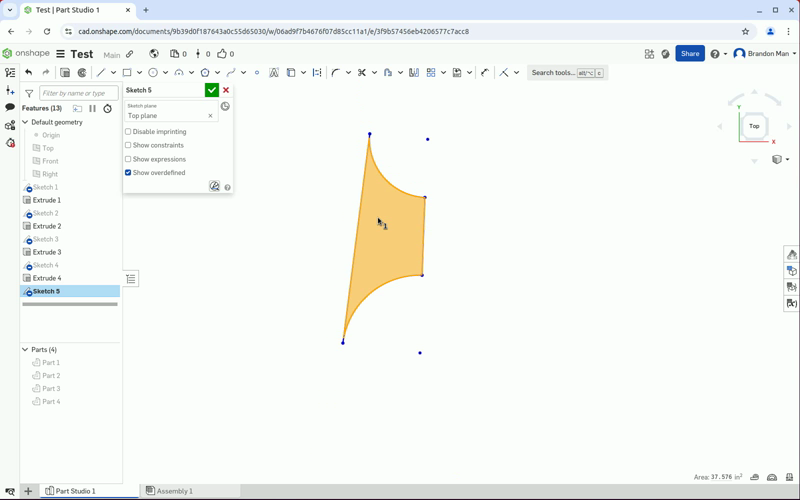
scroll(-6)
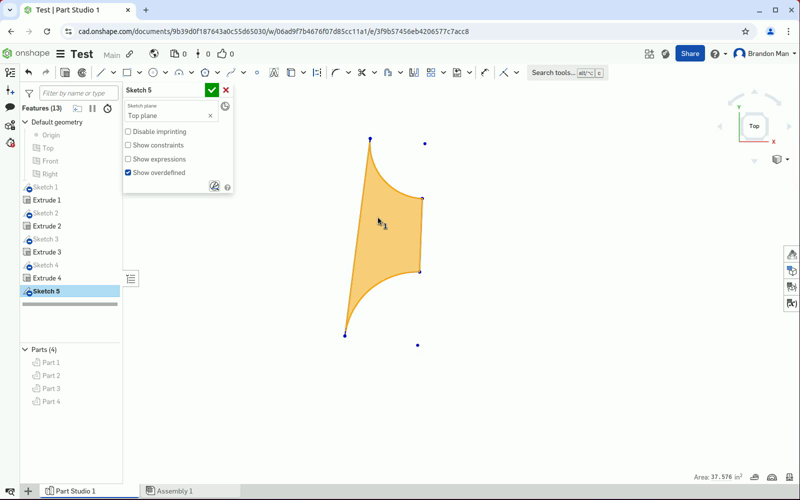
scroll(-6)
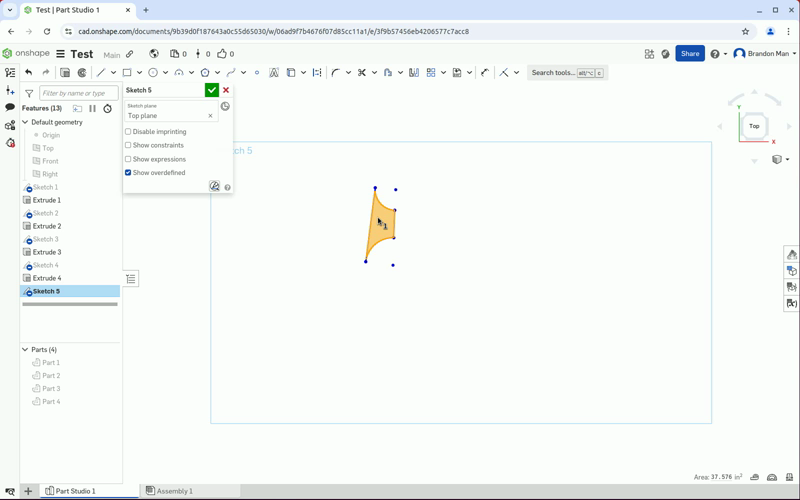
mouse_move(73, 352)
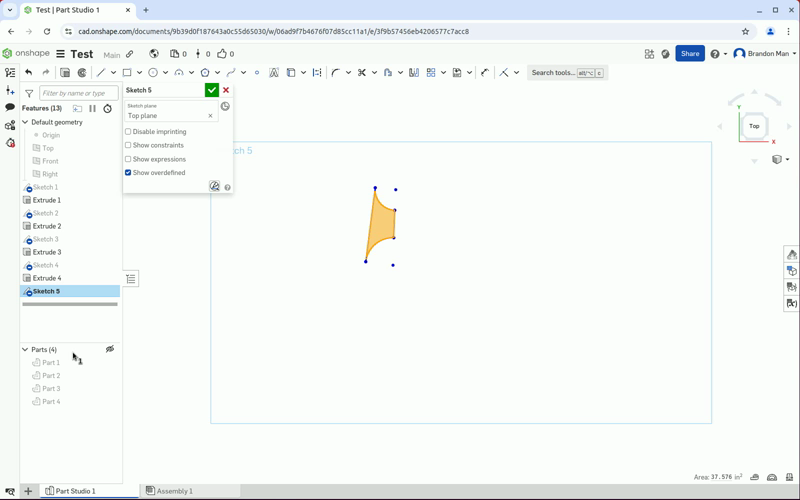
key(shift+y)
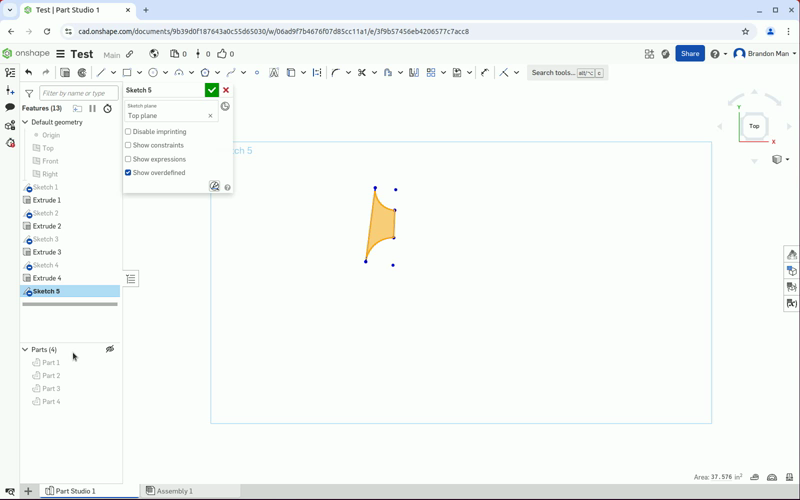
key(shift+e)
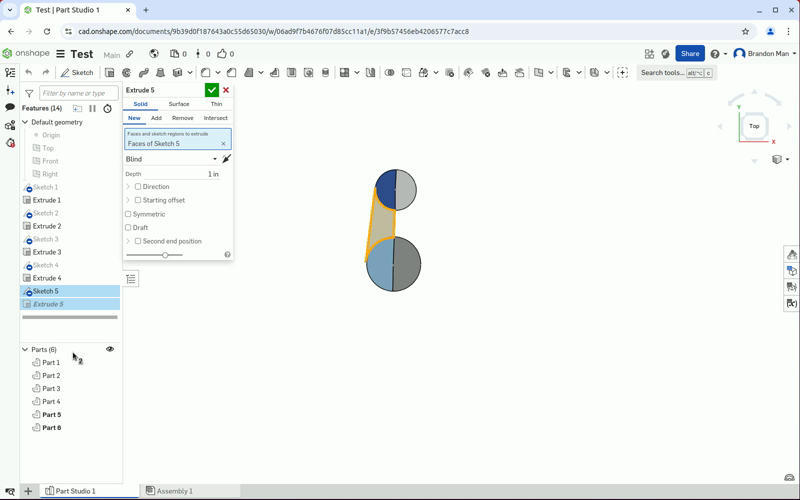
mouse_move(143, 106)
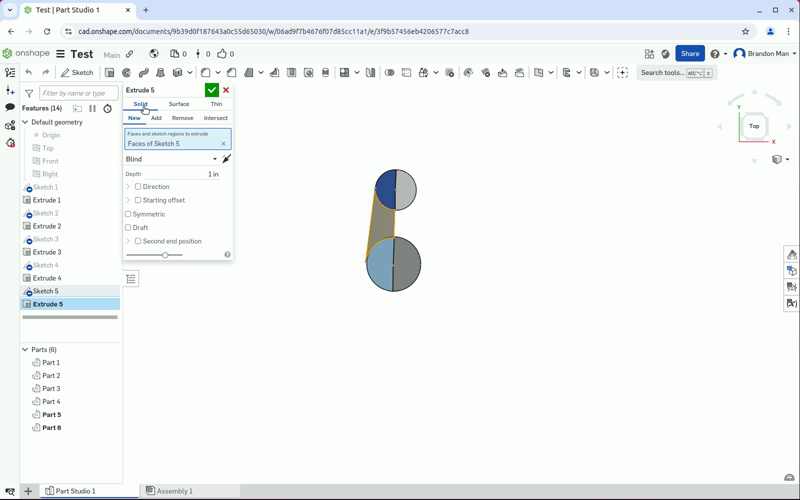
click(143, 106)
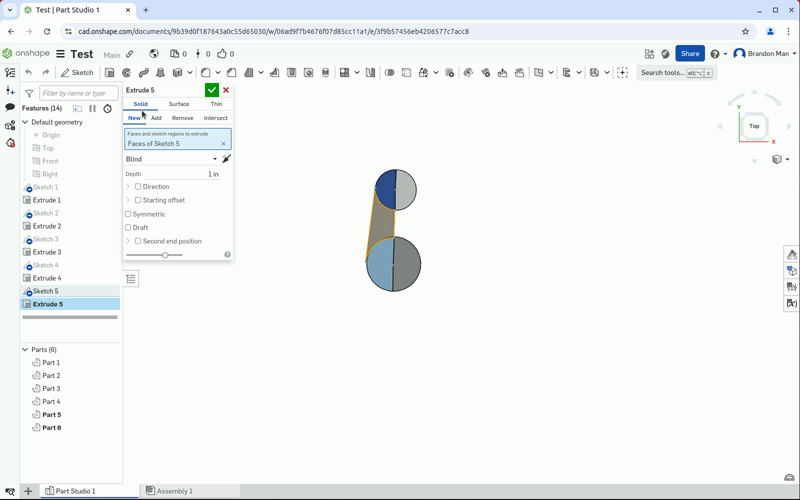
mouse_move(137, 120)
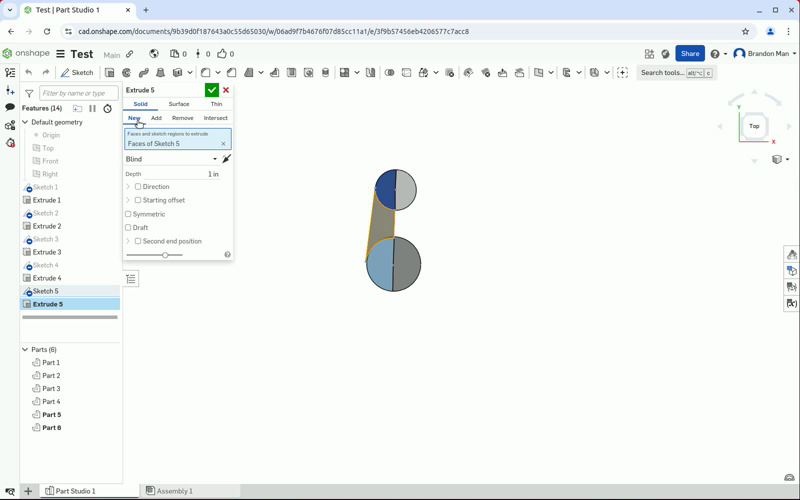
click(137, 120)
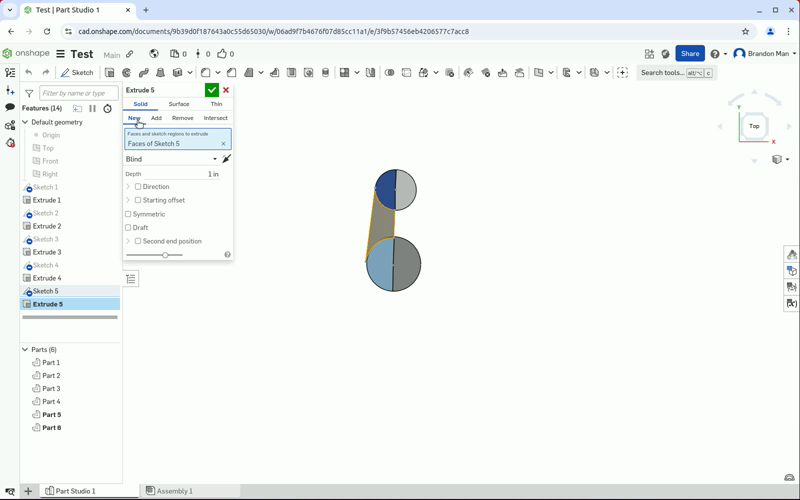
key(tab, 4)
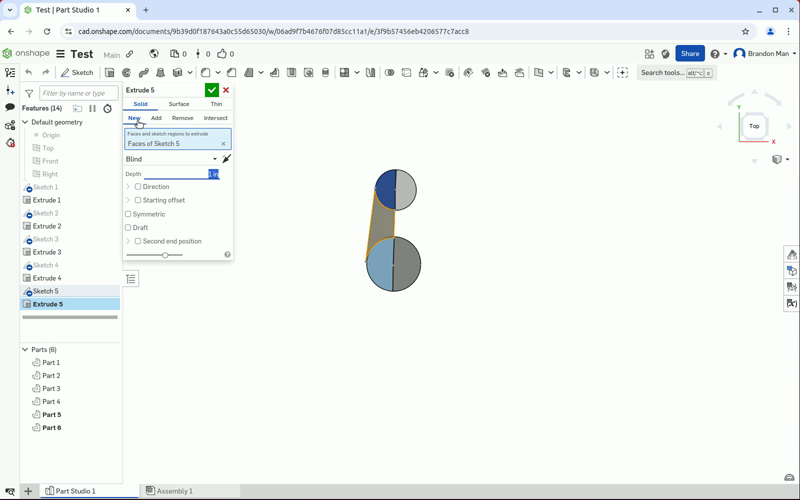
text(8.184)
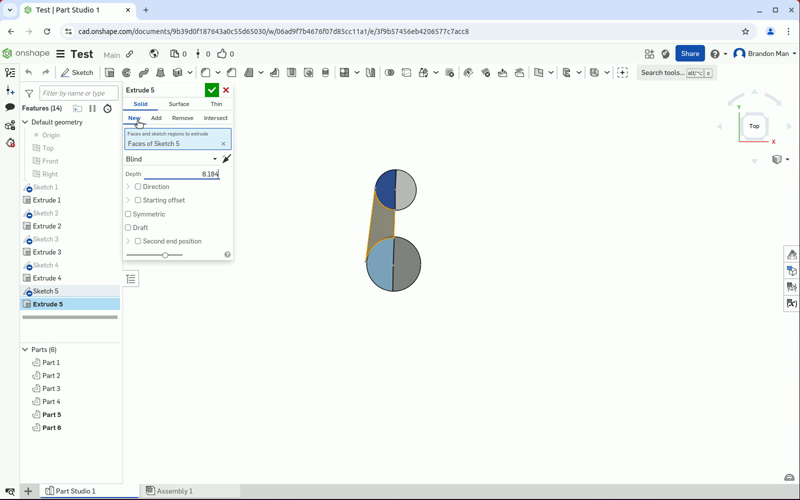
key(enter)
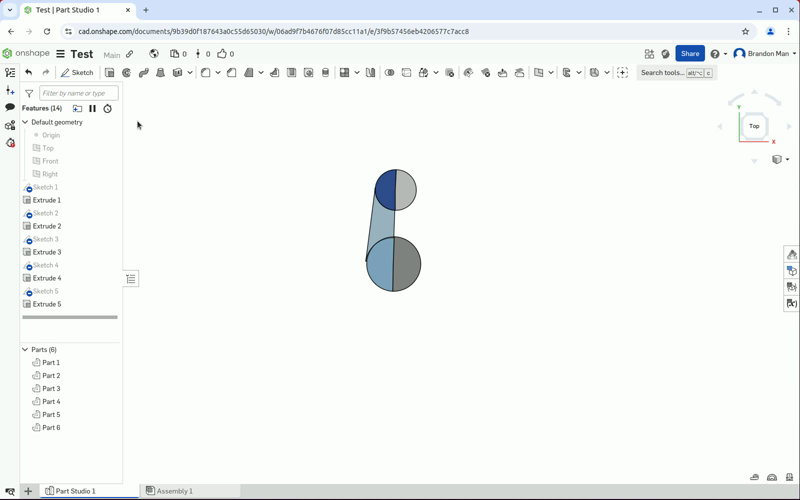
key(shift+h)
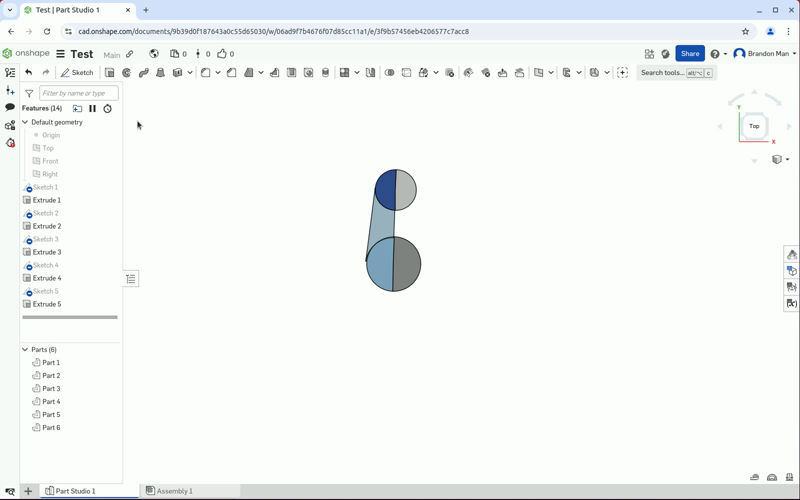
key(shift+h)
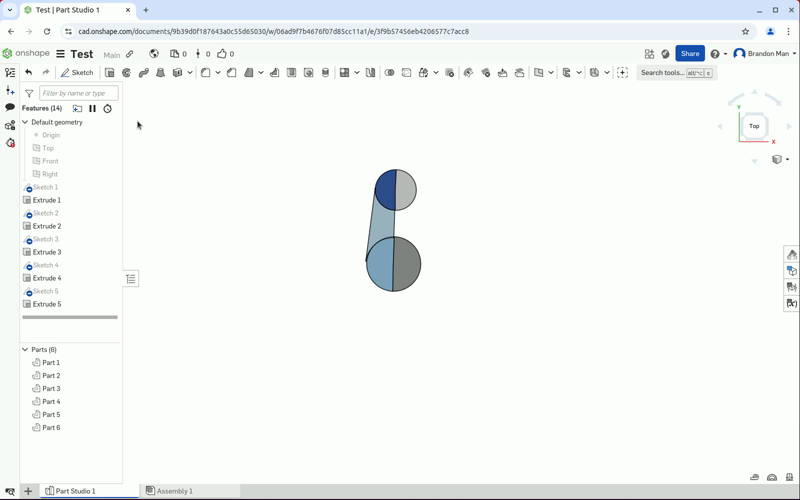
mouse_move(73, 189)
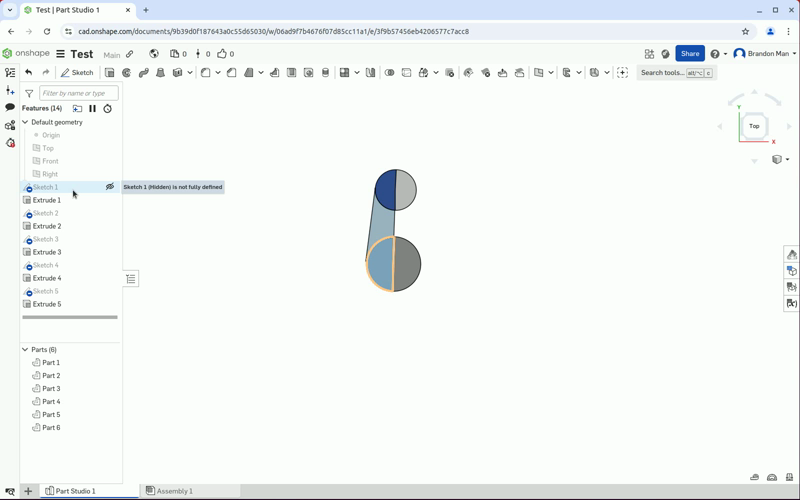
click(73, 189)
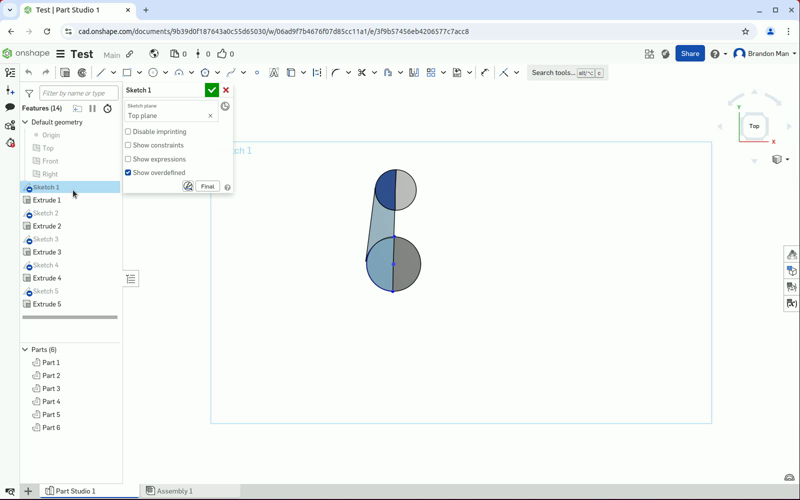
mouse_move(229, 92)
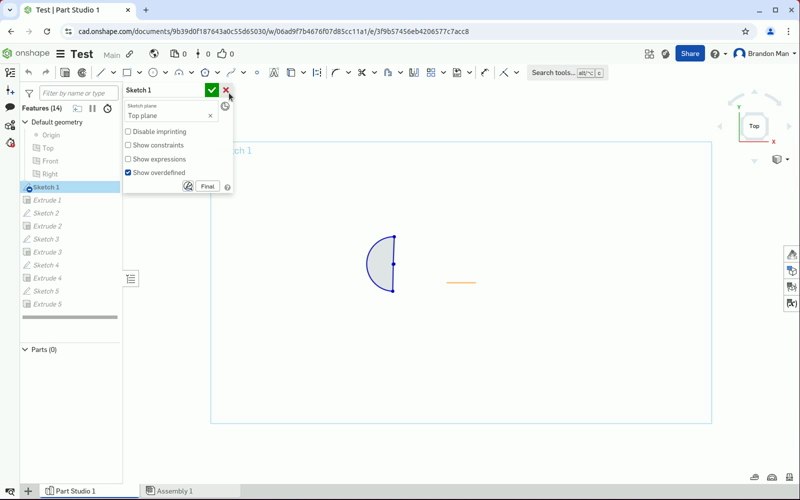
click(229, 92)
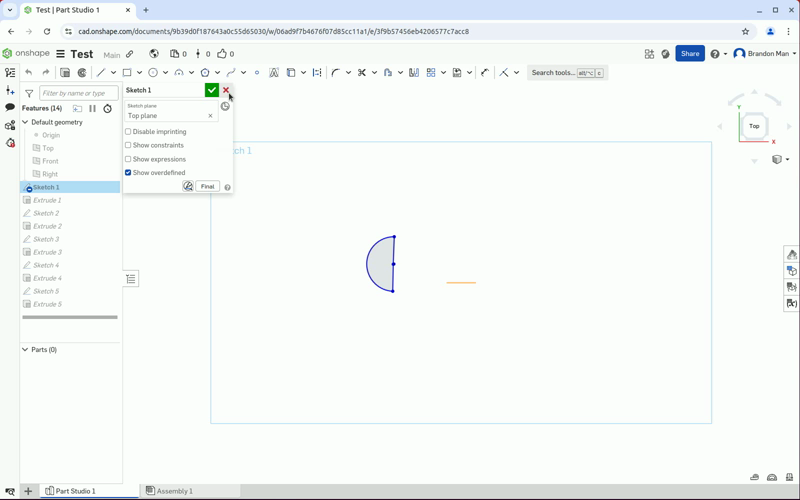
key(shift+s)
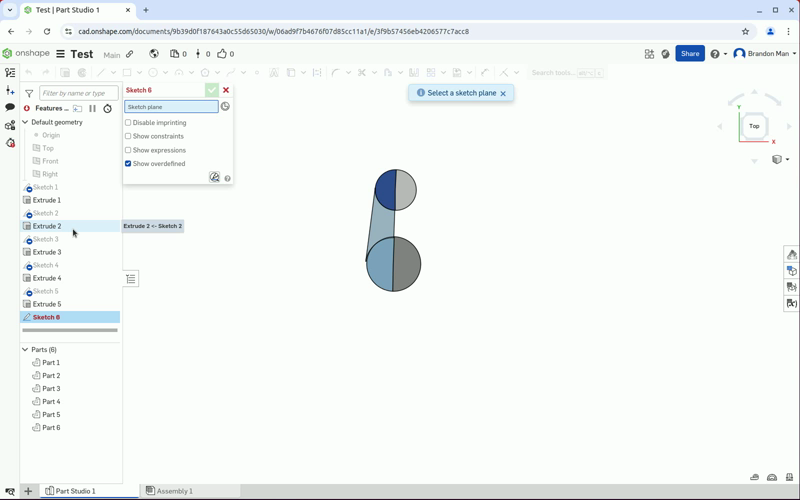
scroll(3)
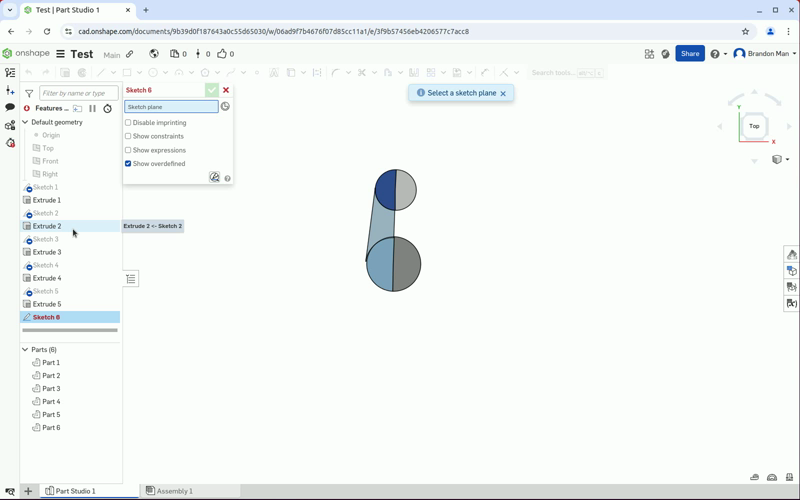
mouse_move(73, 150)
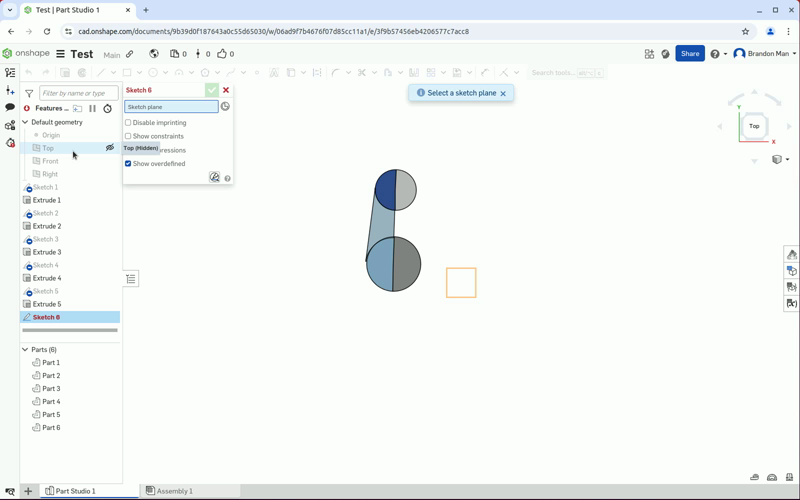
click(73, 150)
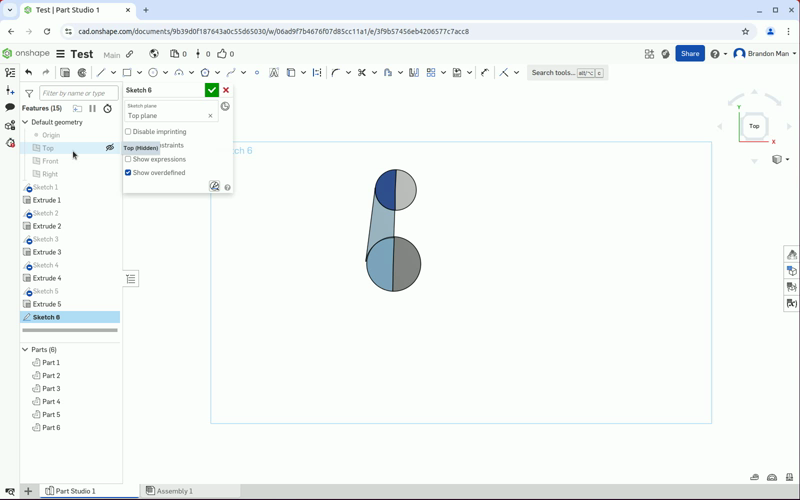
mouse_move(73, 352)
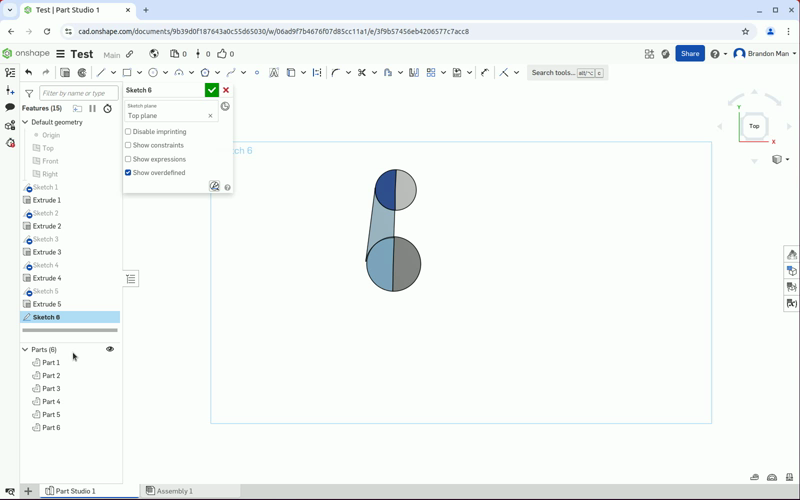
key(y)
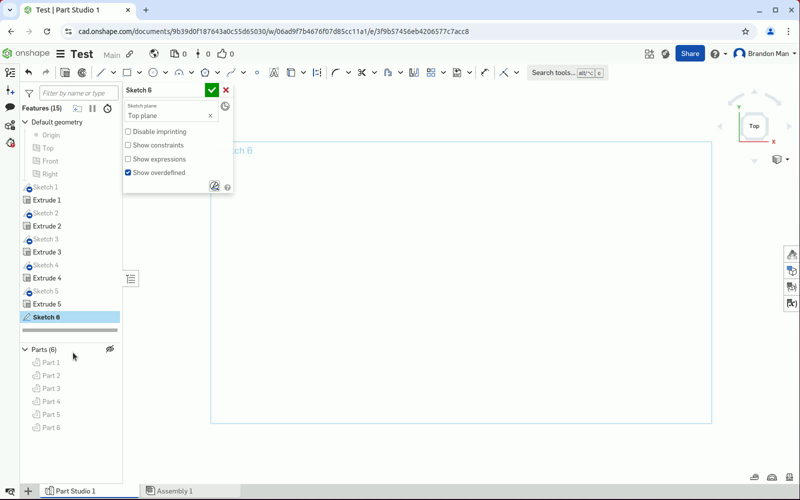
key(a)
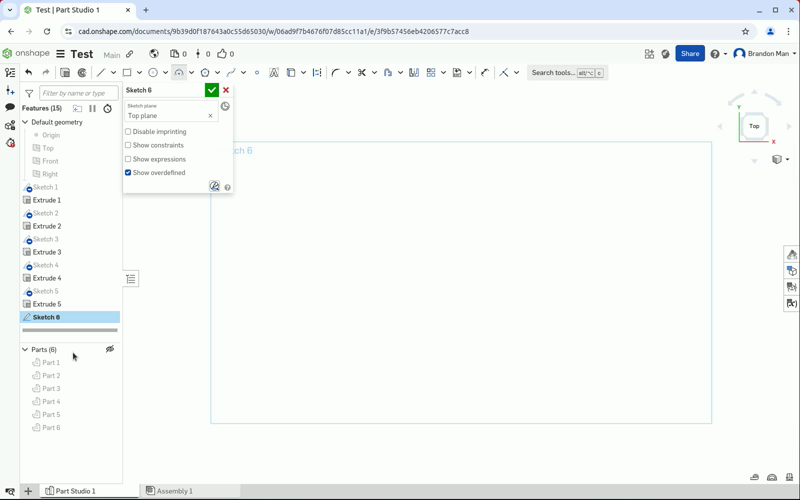
key_down(shift)
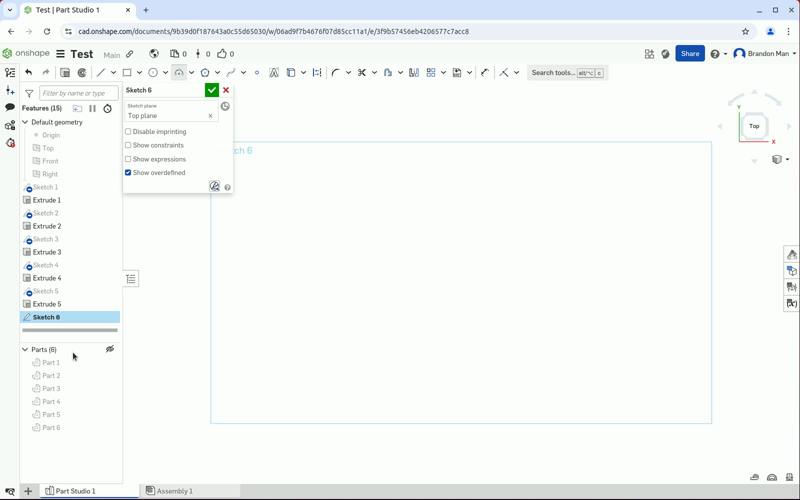
mouse_move(393, 238)
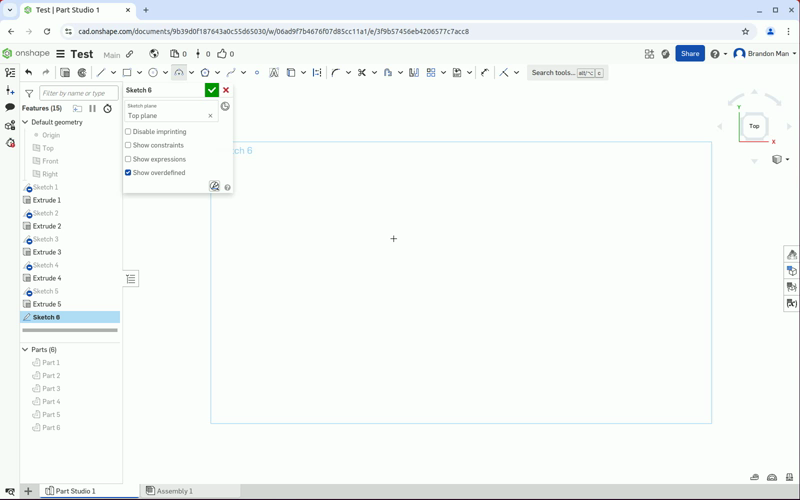
click(393, 238)
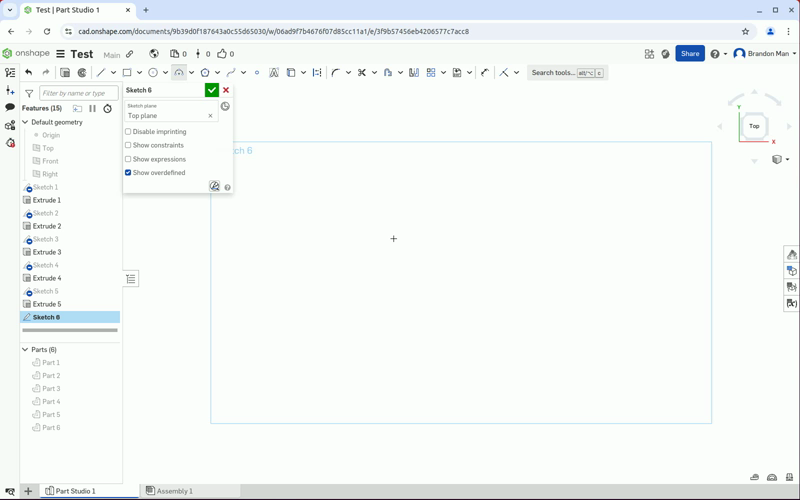
key_up(shift)
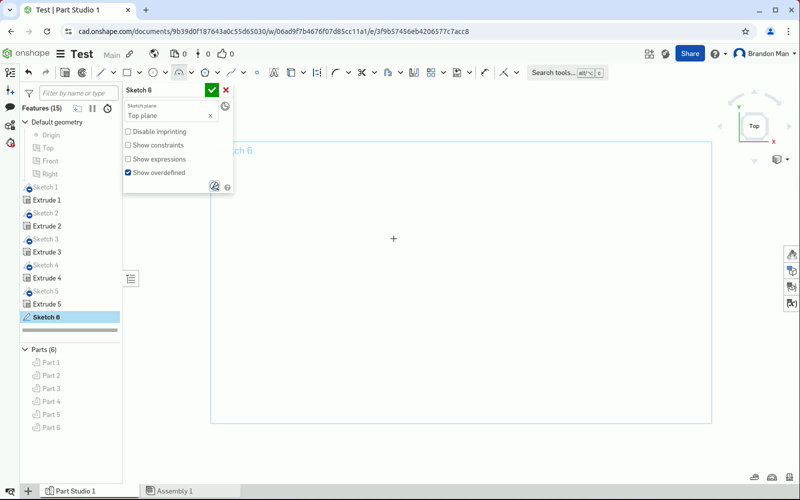
key_down(shift)
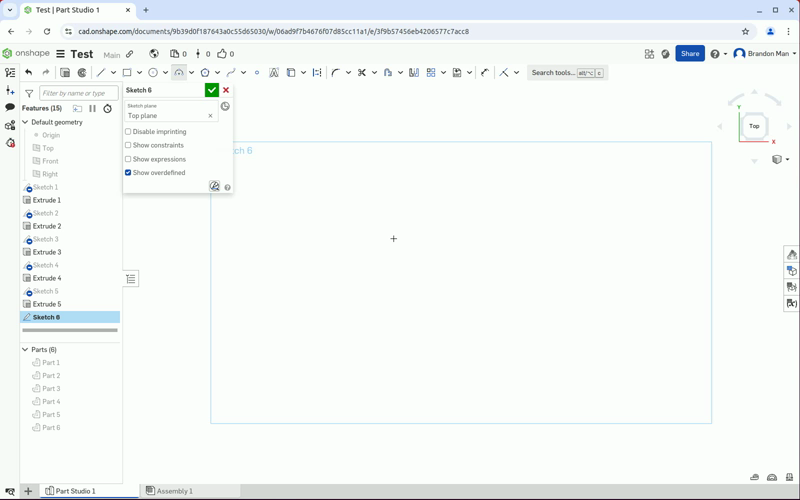
mouse_move(420, 263)
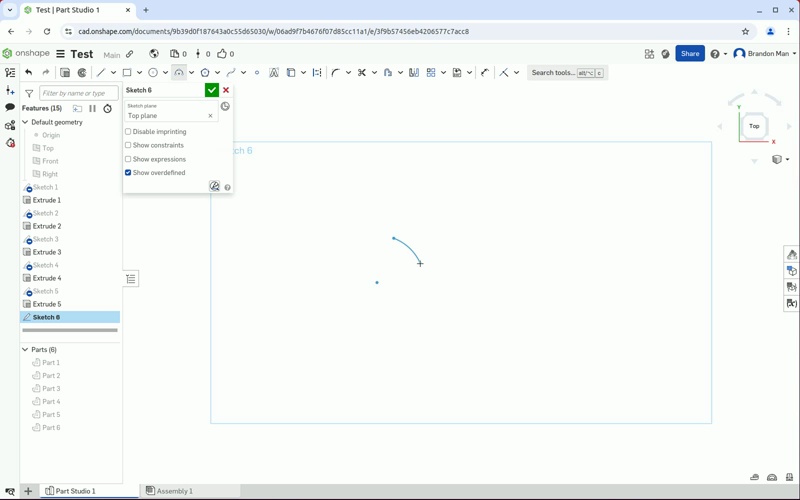
click(420, 263)
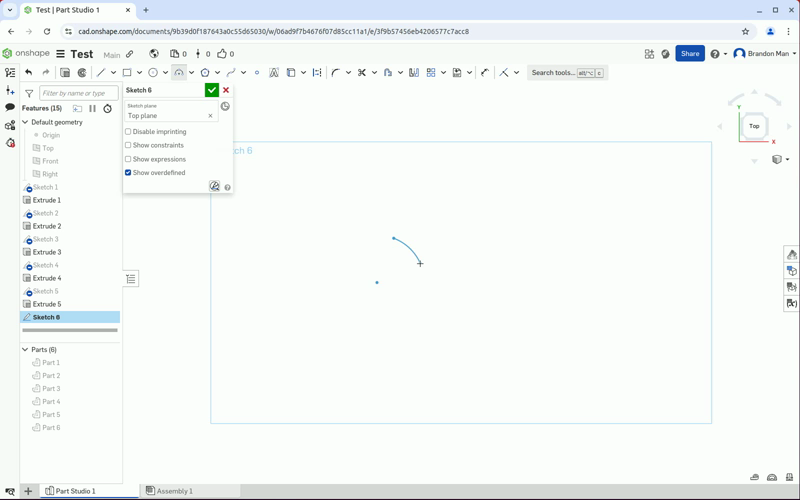
mouse_move(411, 246)
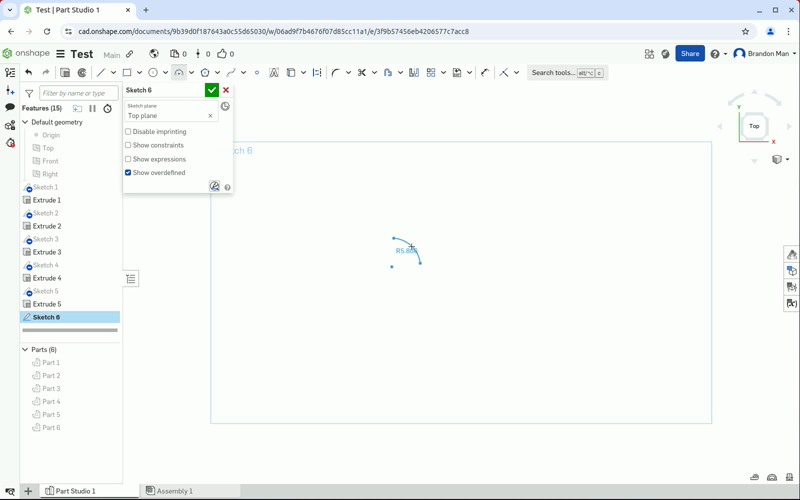
click(411, 246)
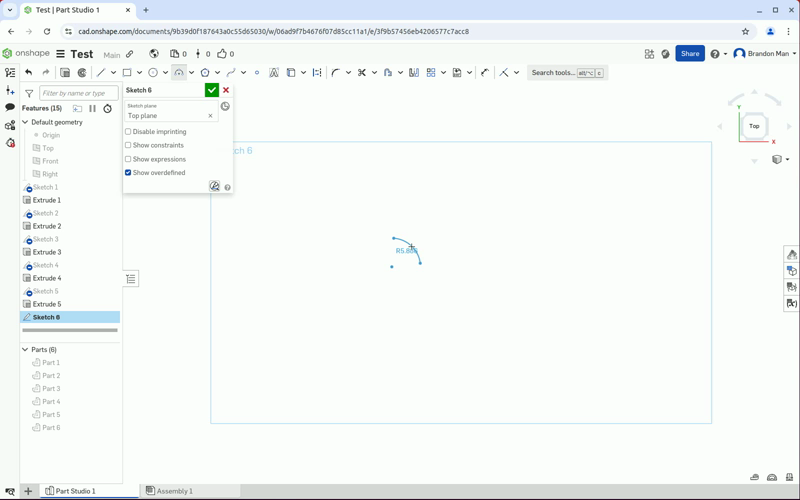
key_up(shift)
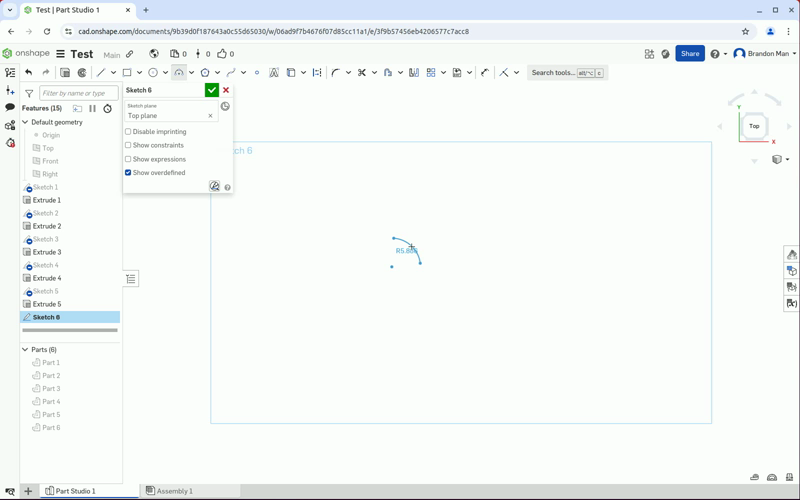
key(esc)
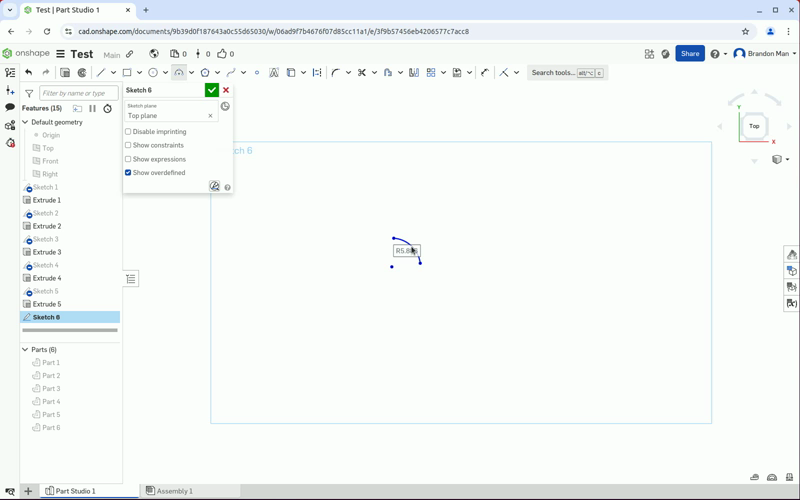
key(l)
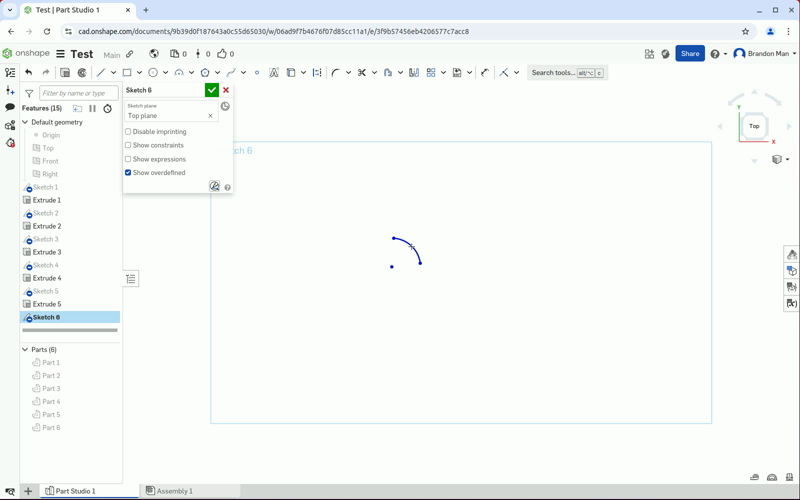
mouse_move(420, 263)
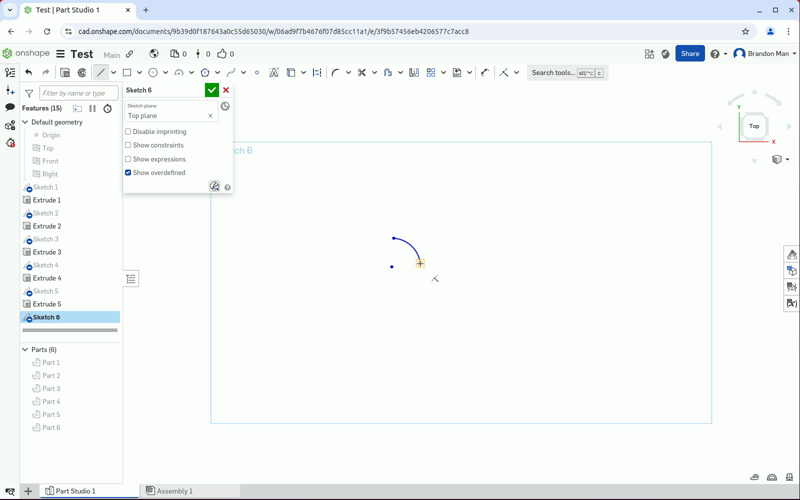
click(420, 263)
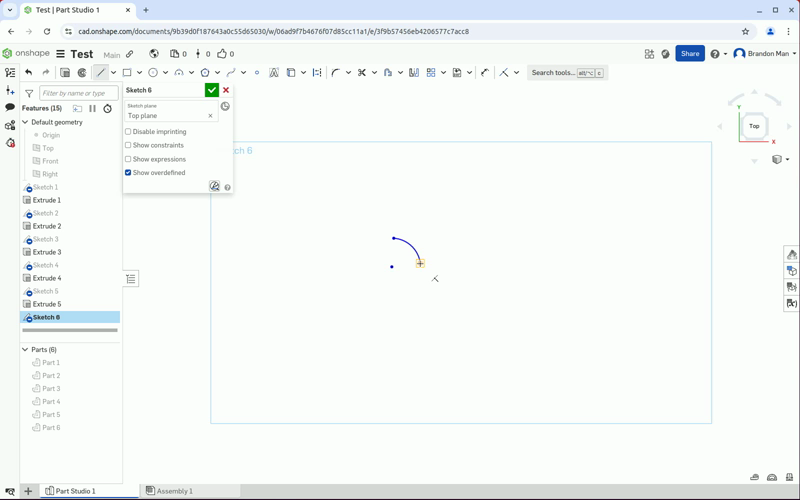
key_down(shift)
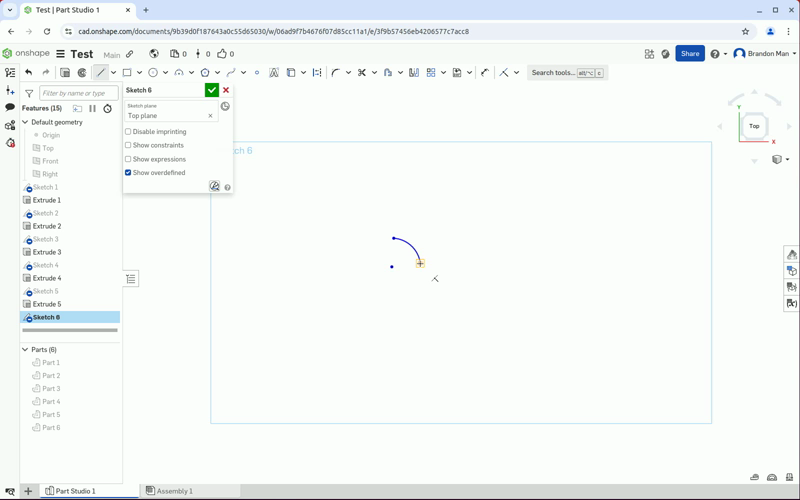
mouse_move(415, 189)
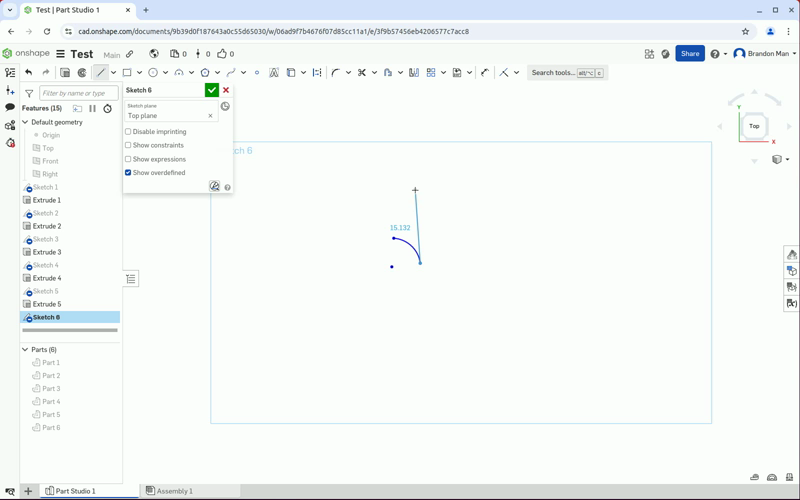
click(415, 189)
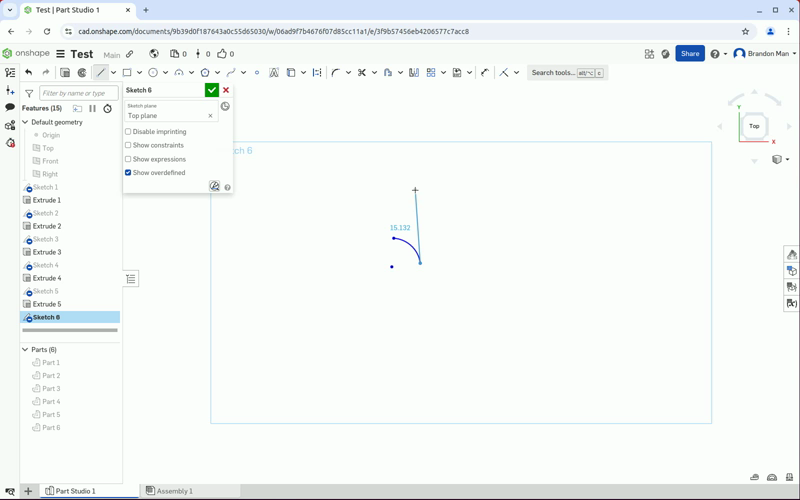
key_up(shift)
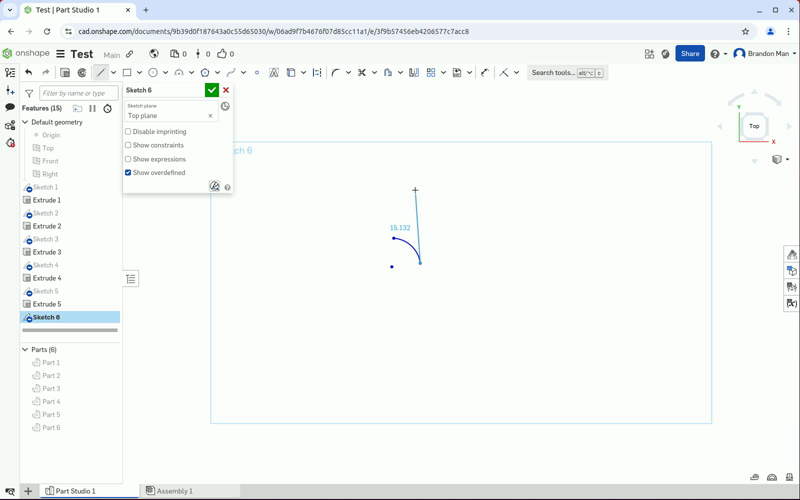
key(esc)
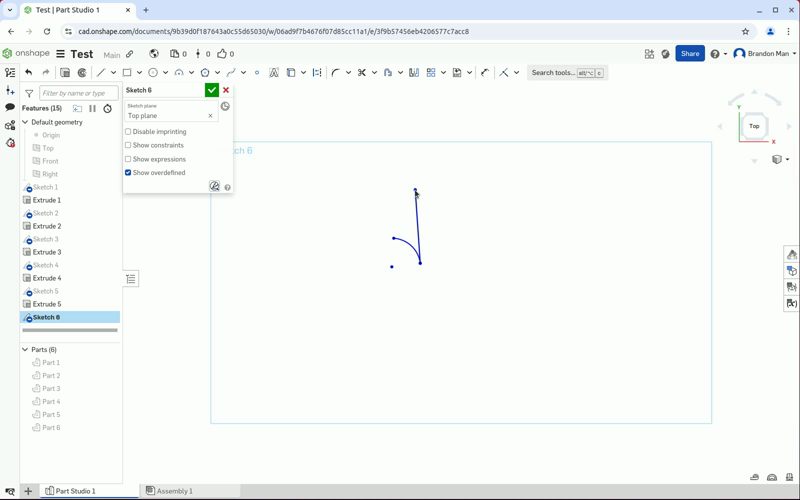
key(a)
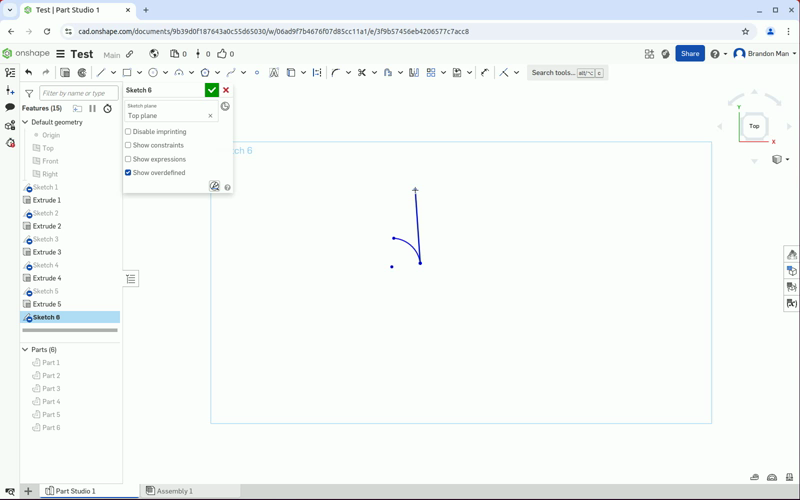
mouse_move(415, 189)
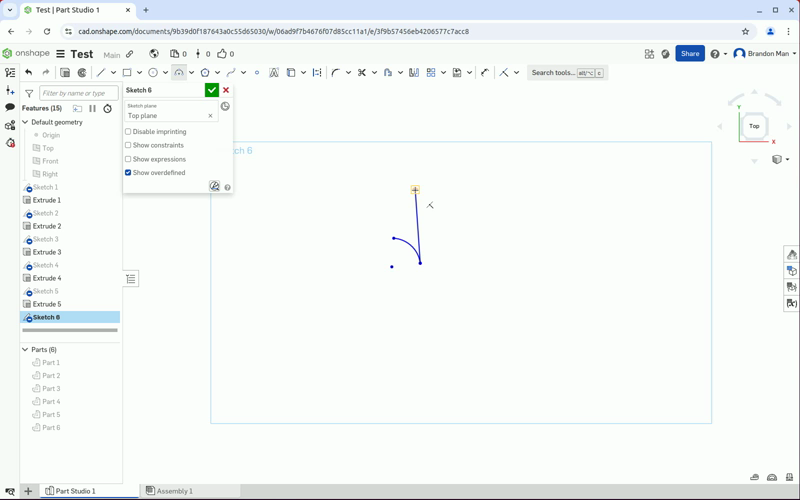
click(415, 189)
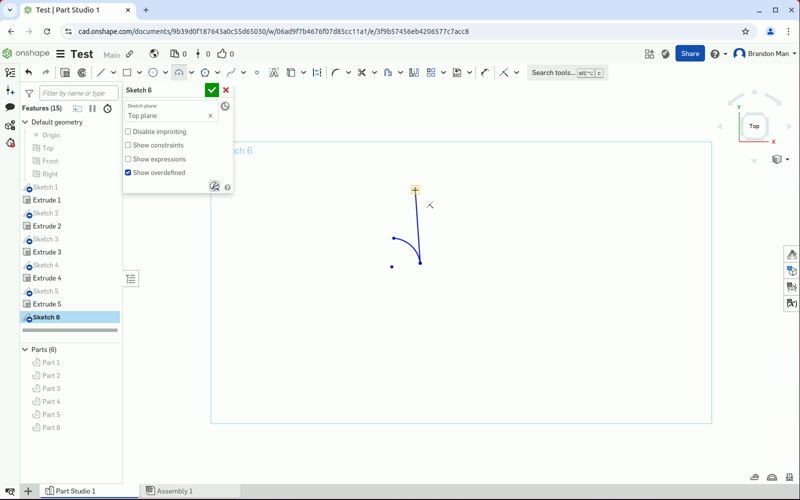
key_down(shift)
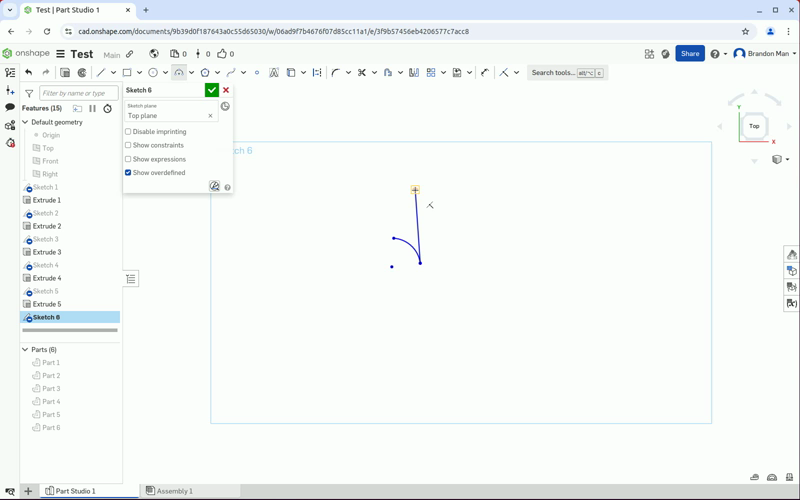
mouse_move(395, 210)
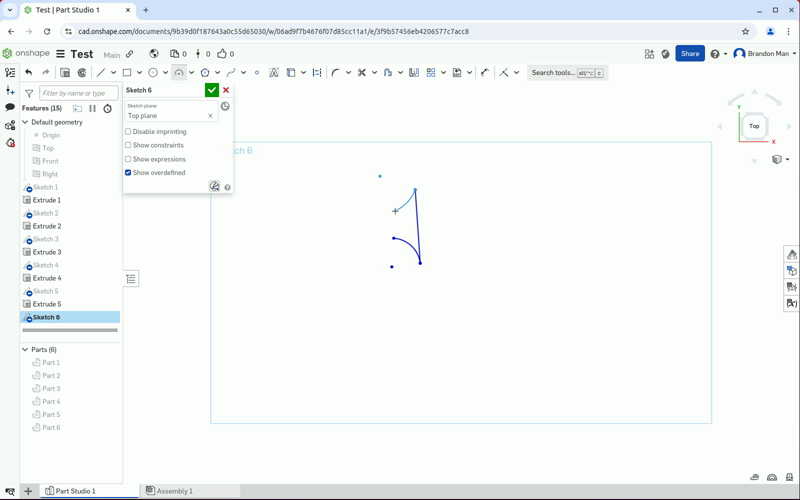
click(395, 210)
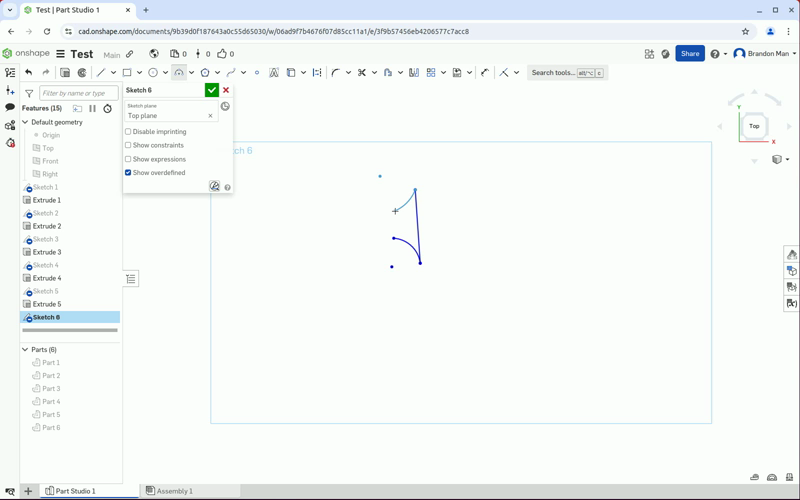
mouse_move(409, 204)
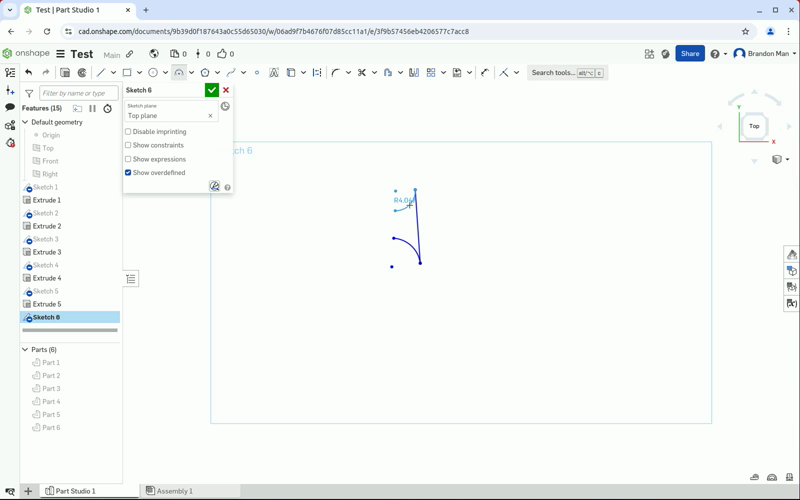
click(409, 204)
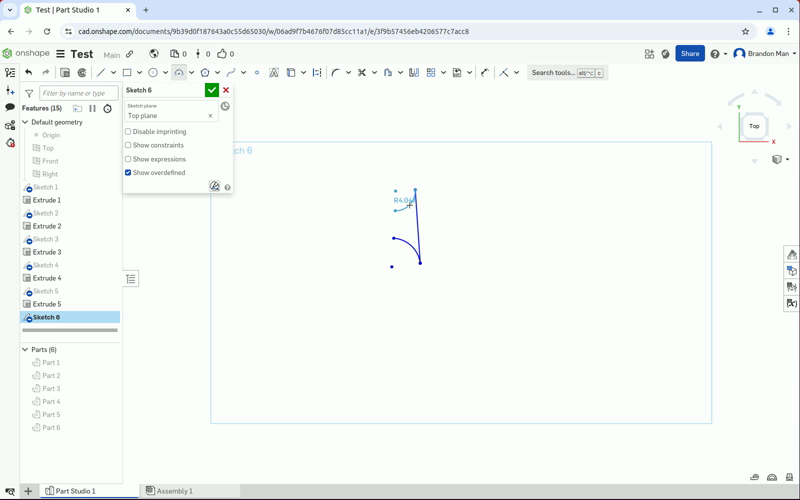
key_up(shift)
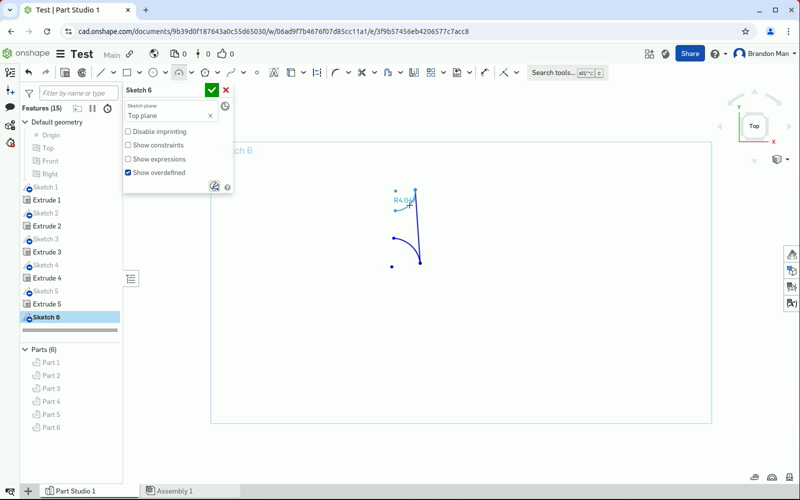
key(esc)
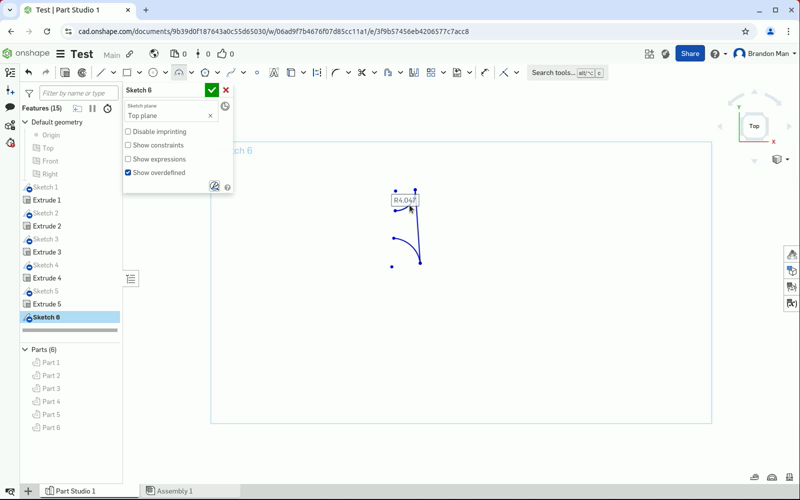
key(l)
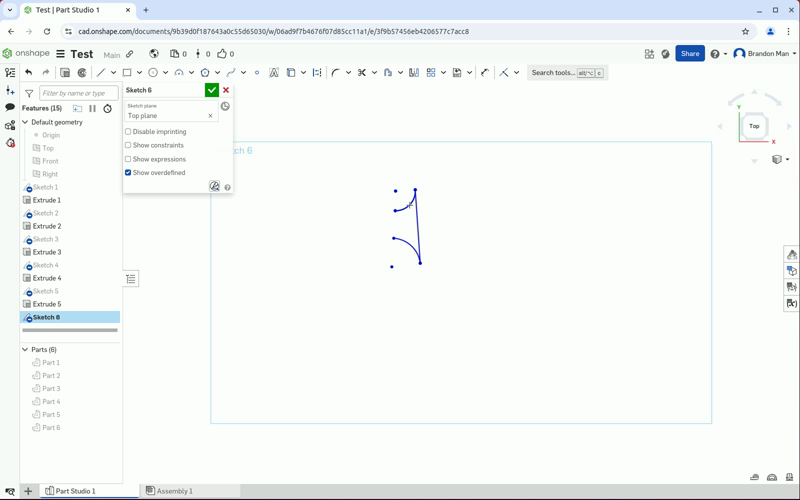
mouse_move(395, 210)
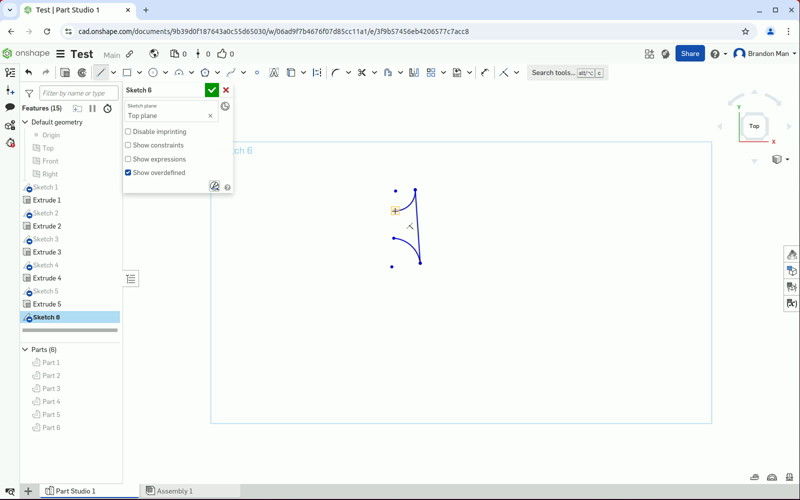
click(395, 210)
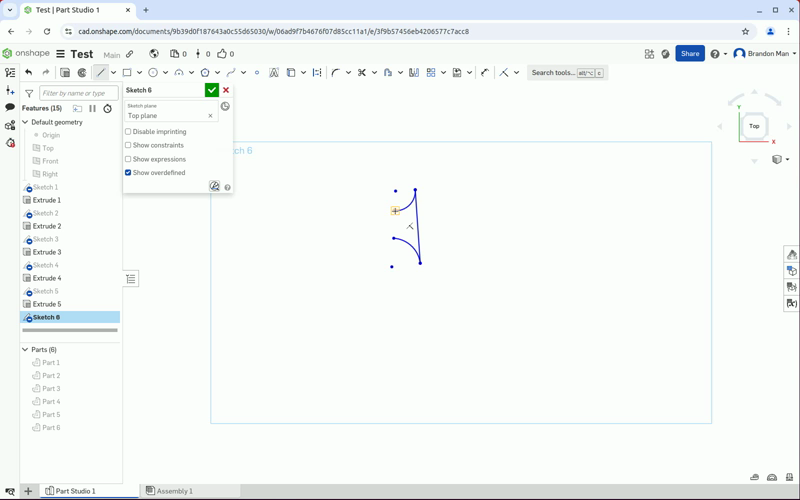
mouse_move(425, 210)
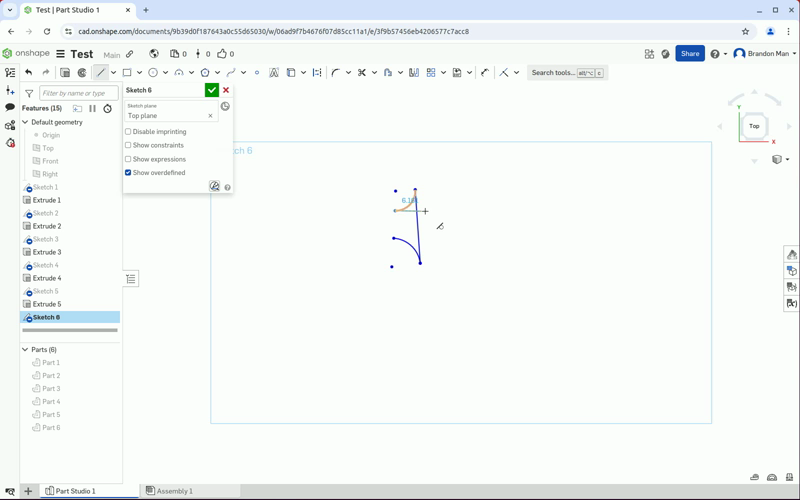
key_down(shift)
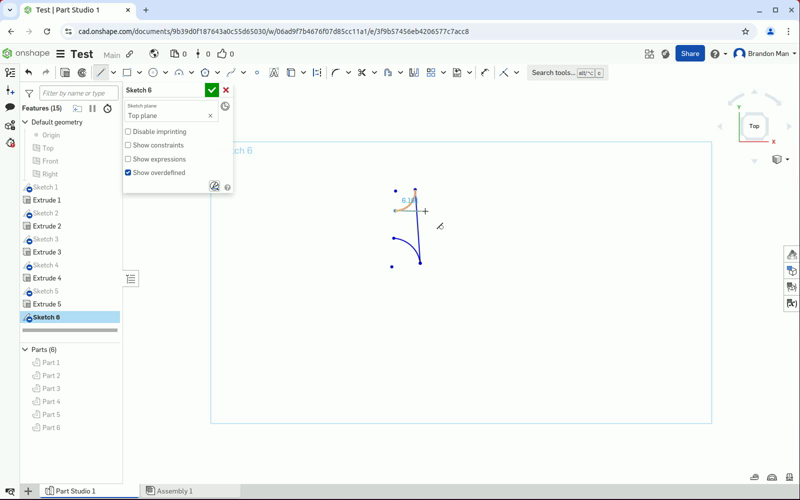
mouse_move(393, 238)
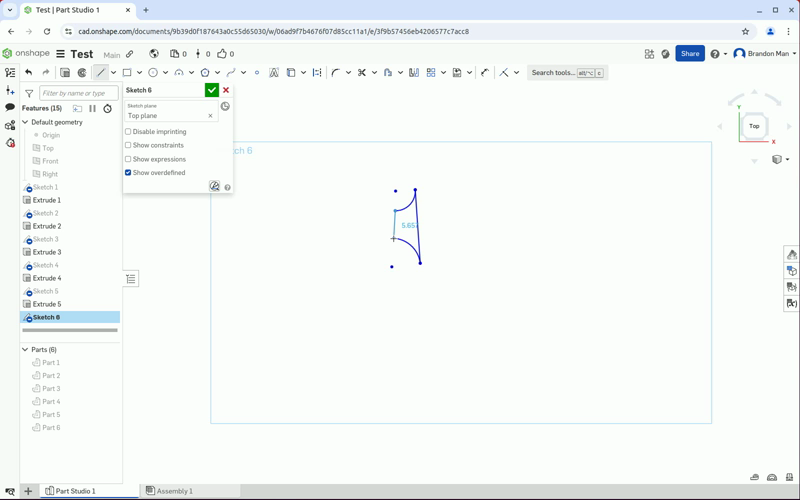
key_up(shift)
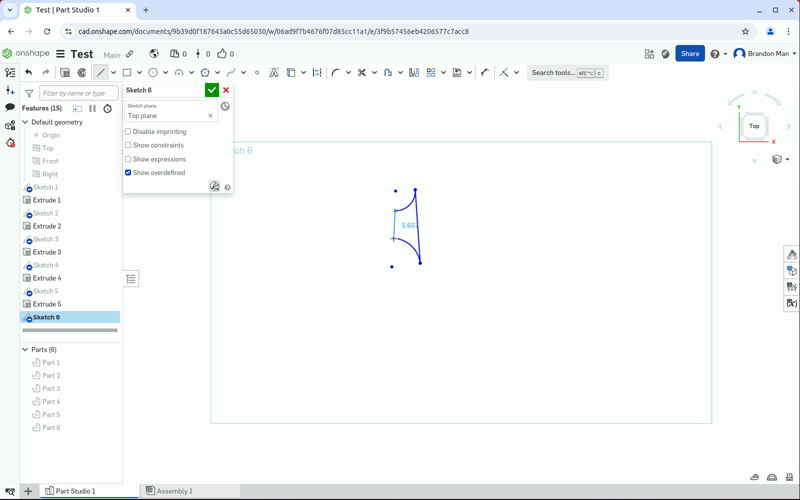
click(393, 238)
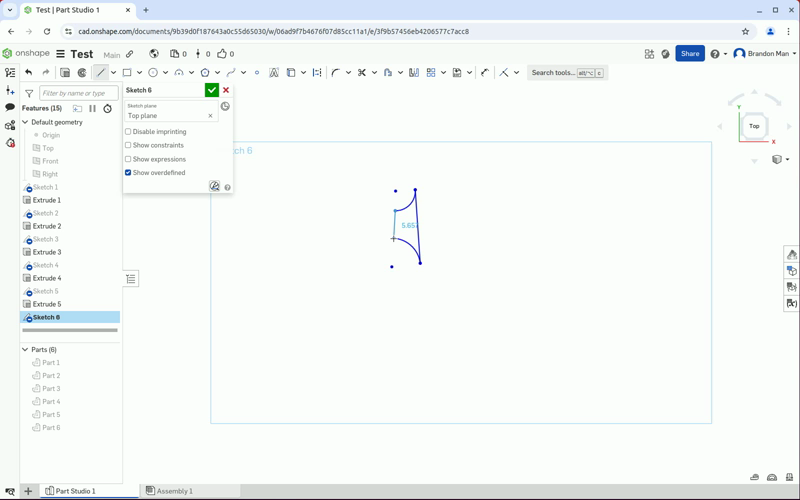
key(esc)
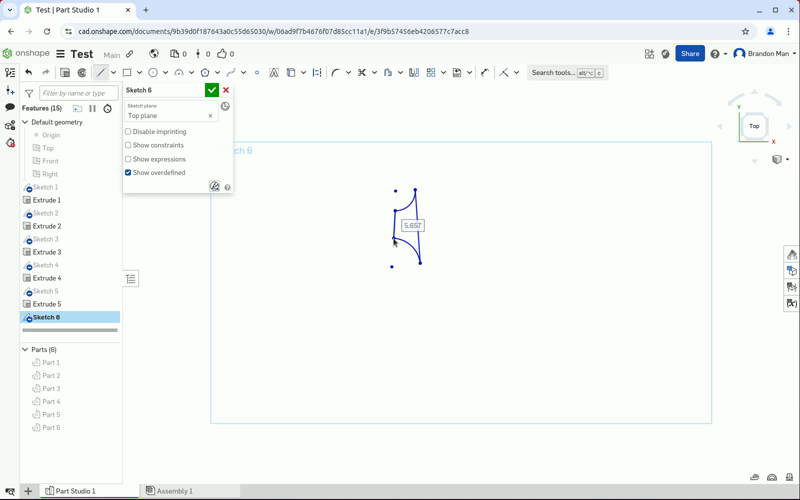
mouse_move(413, 235)
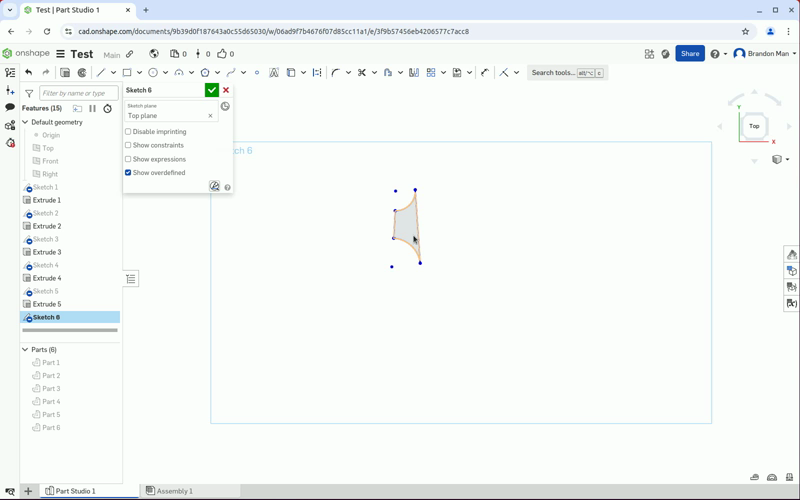
scroll(6)
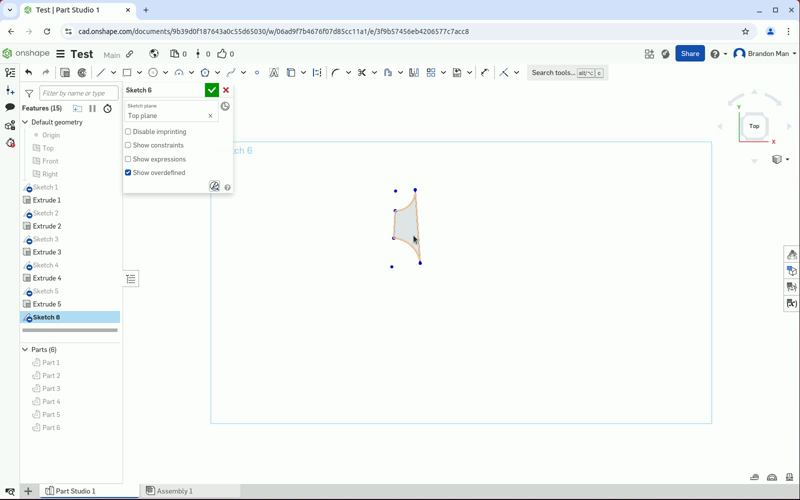
scroll(6)
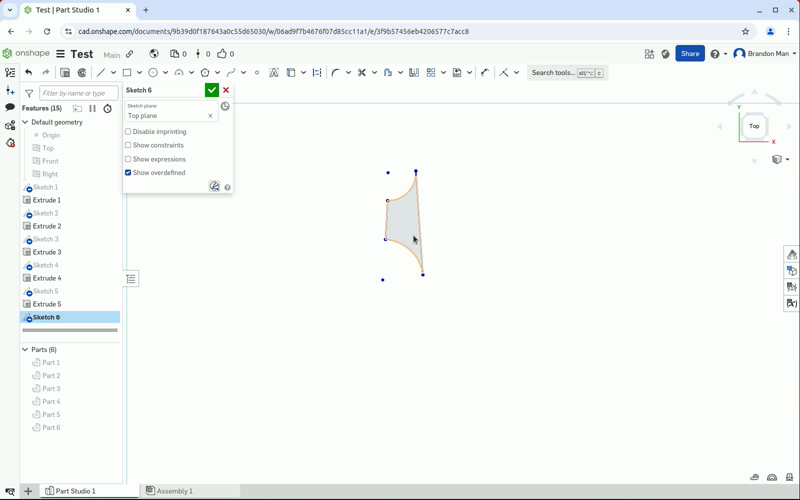
scroll(6)
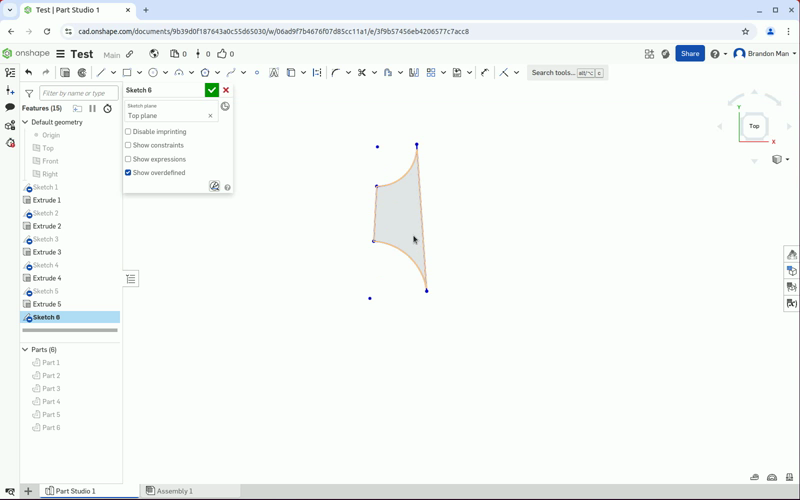
scroll(6)
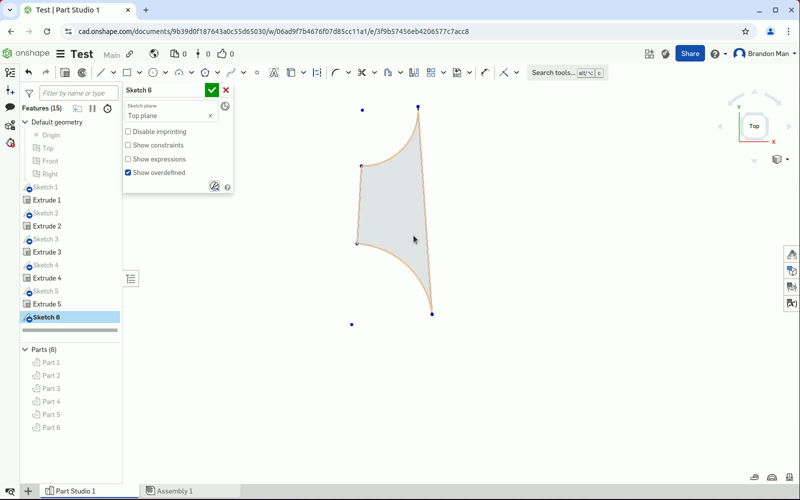
scroll(6)
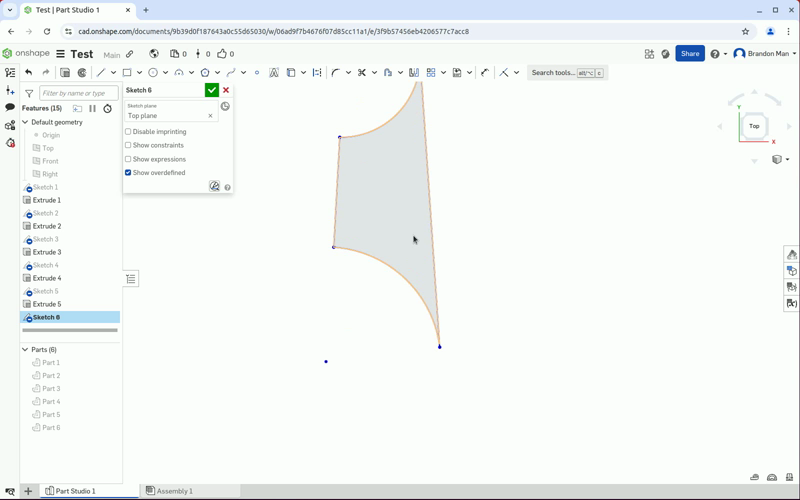
scroll(6)
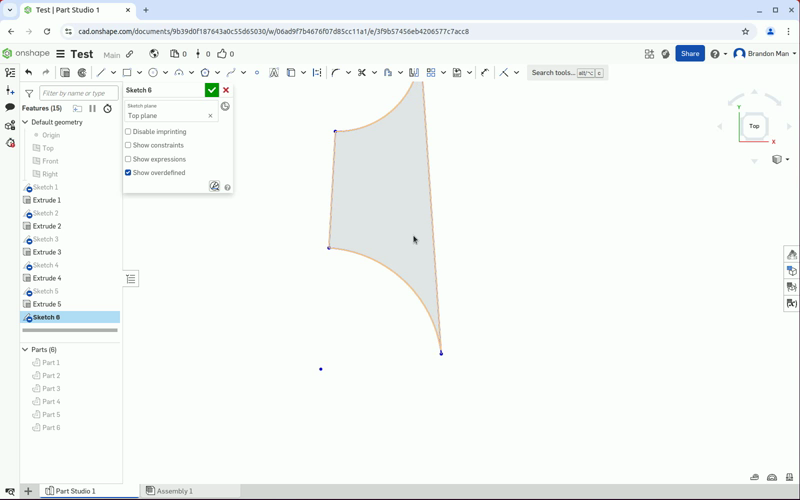
scroll(6)
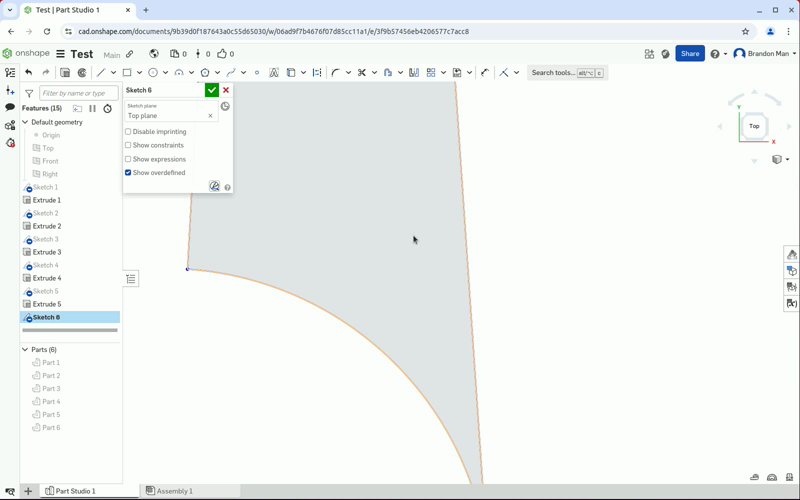
click(413, 235)
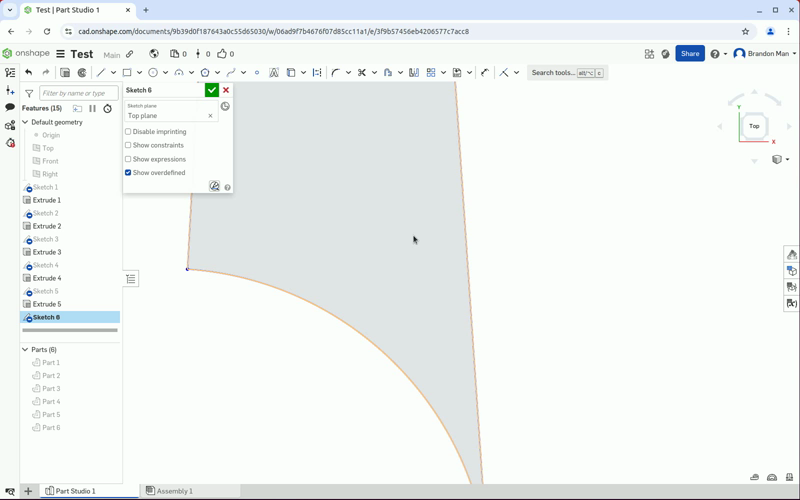
scroll(-6)
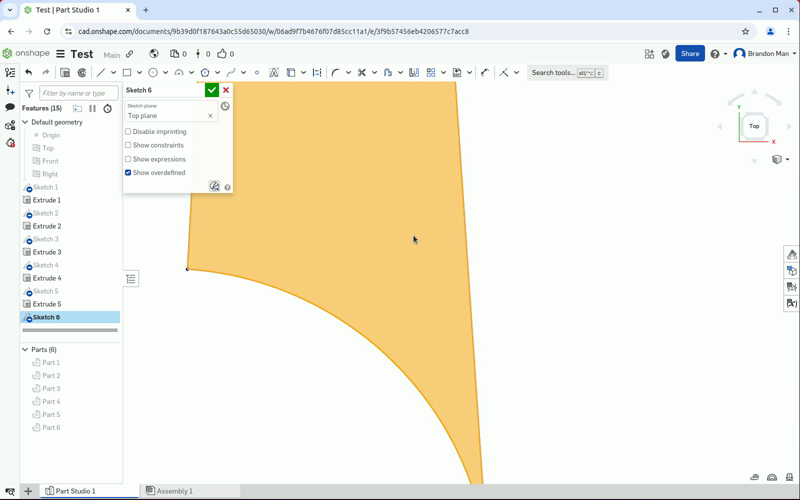
scroll(-6)
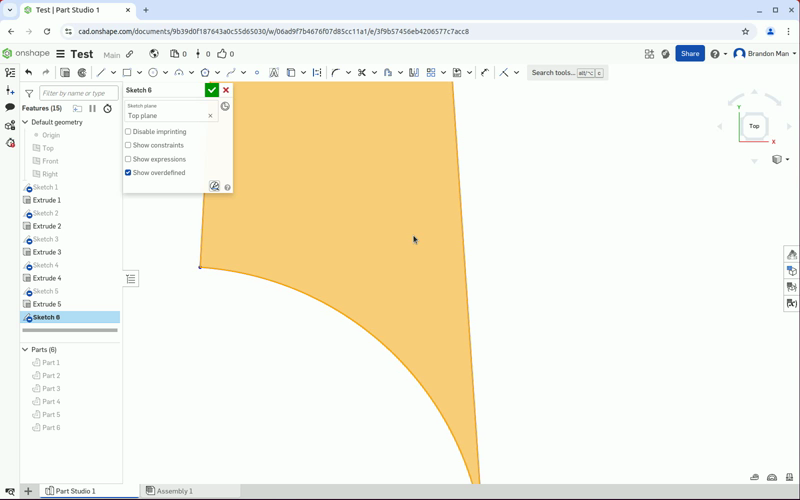
scroll(-6)
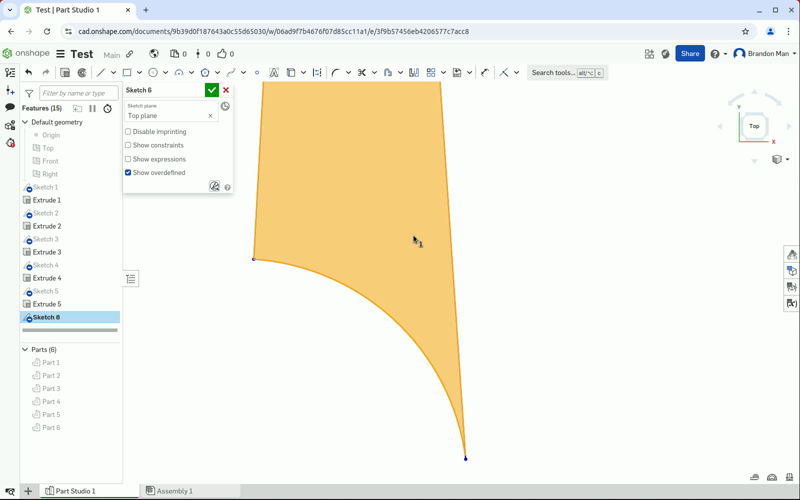
scroll(-6)
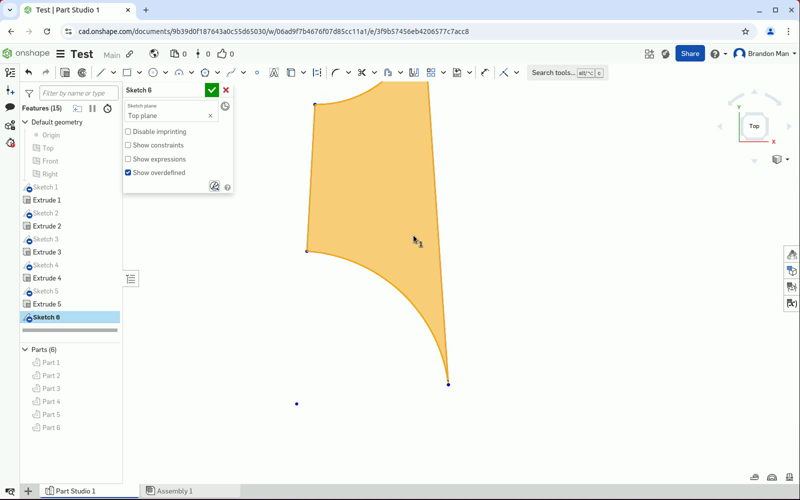
scroll(-6)
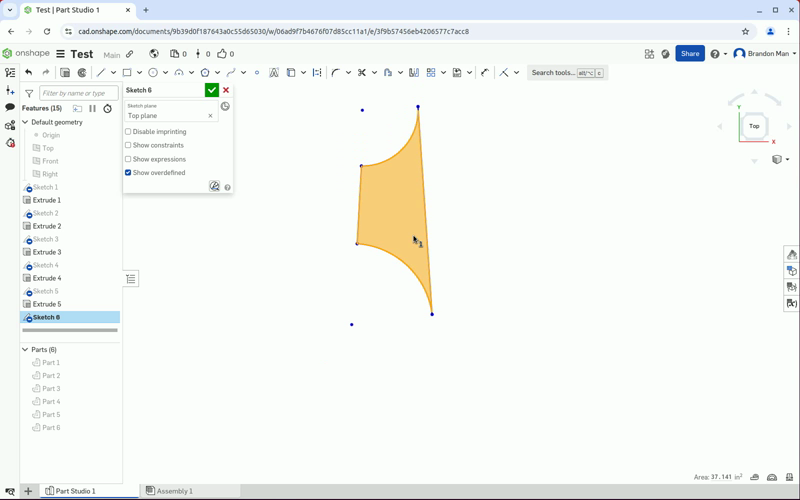
scroll(-6)
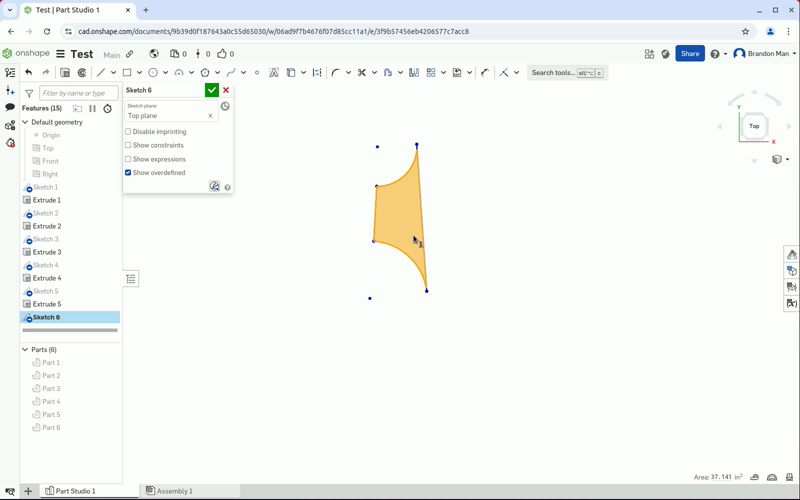
scroll(-6)
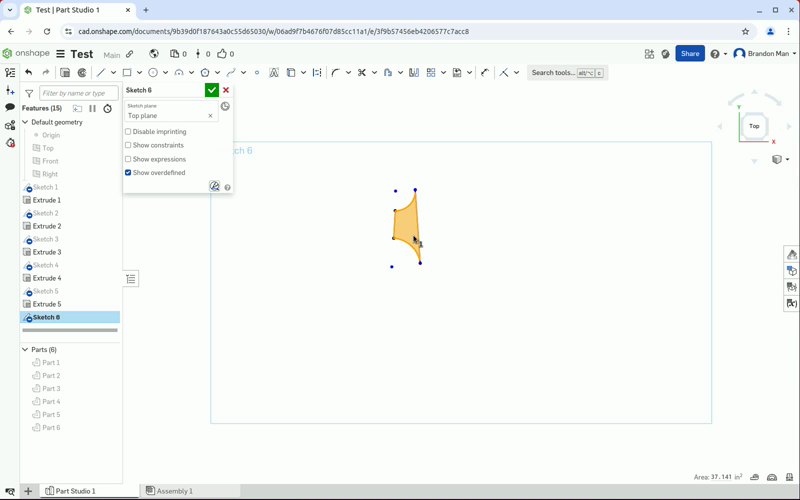
mouse_move(73, 352)
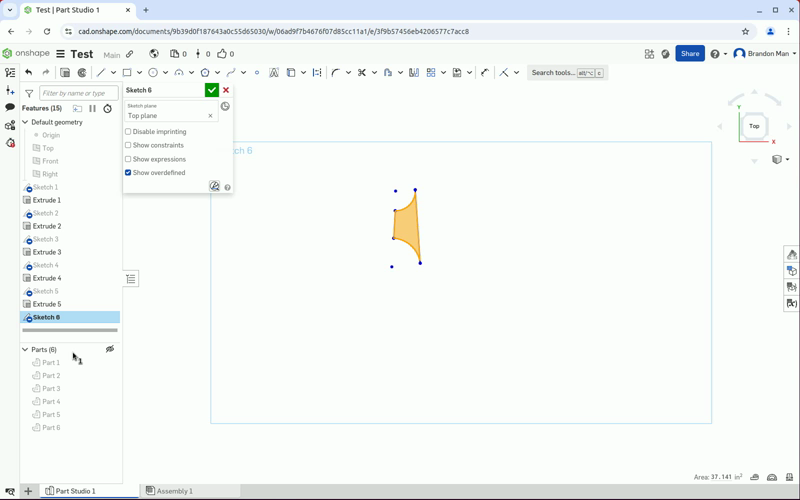
key(shift+y)
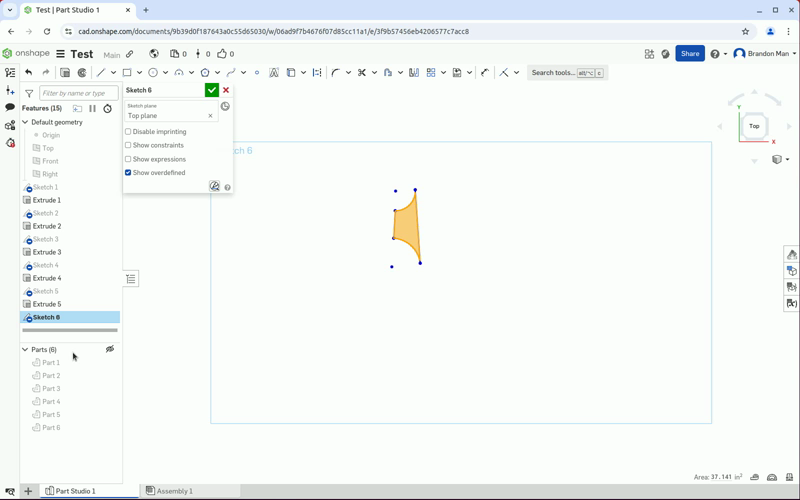
key(shift+e)
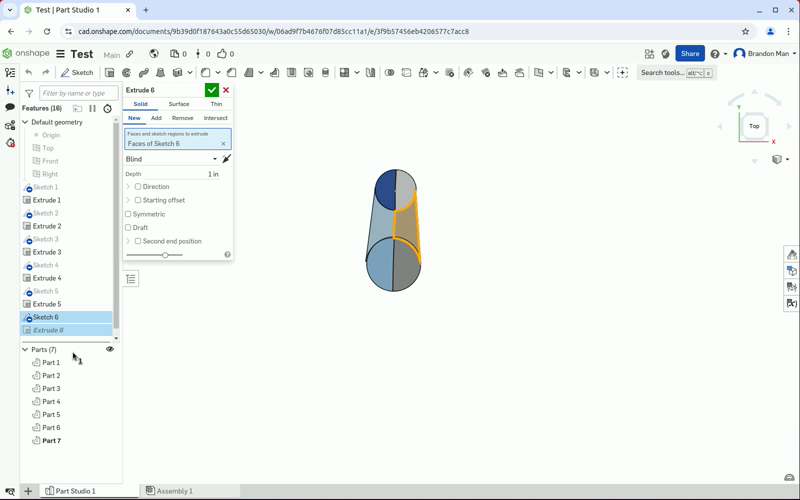
mouse_move(143, 106)
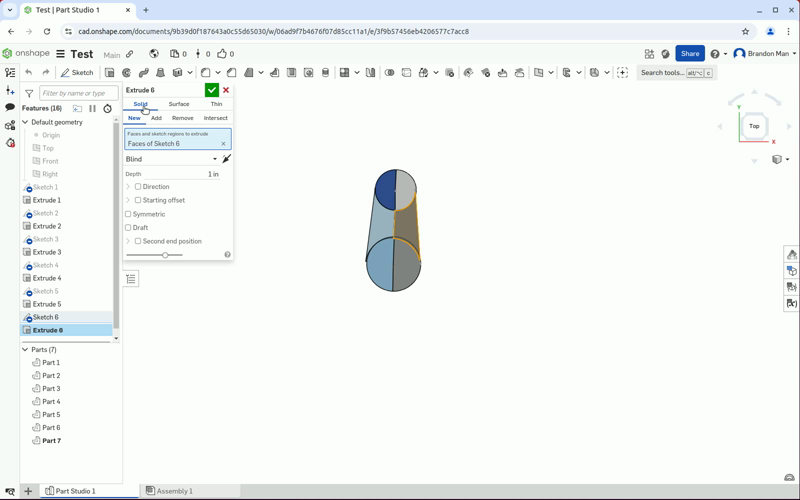
click(143, 106)
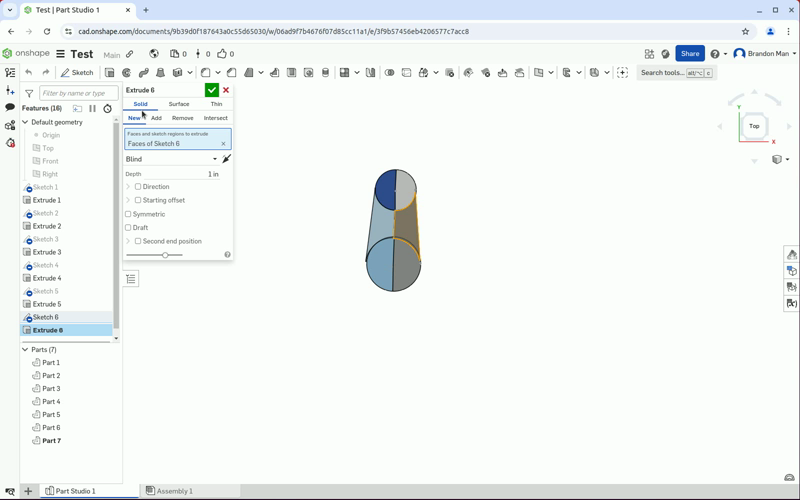
mouse_move(137, 120)
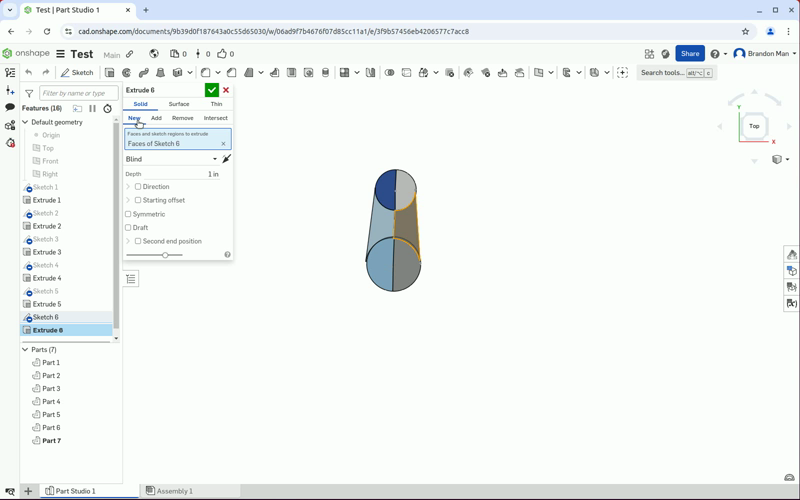
click(137, 120)
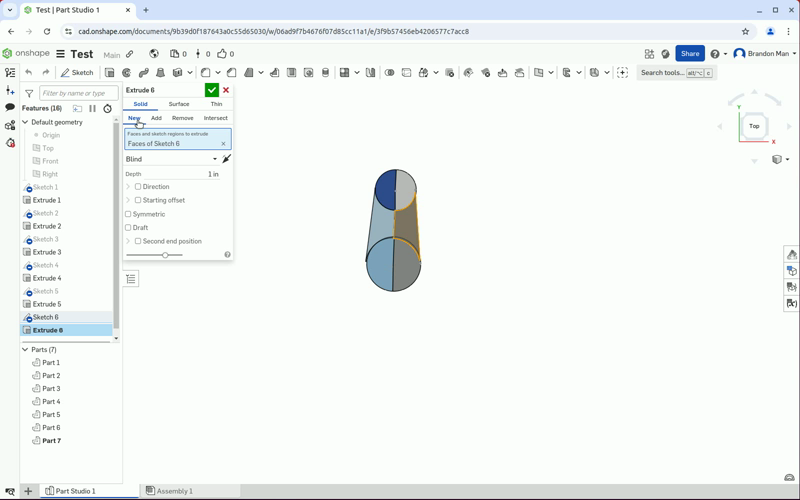
key(tab, 4)
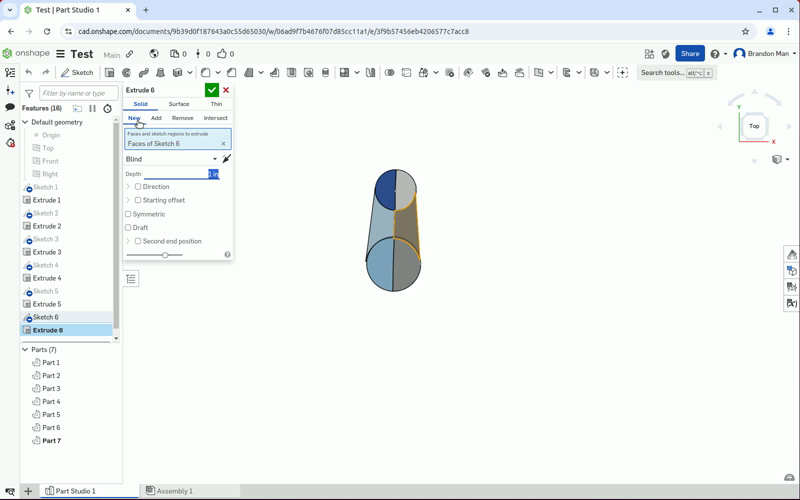
text(8.184)
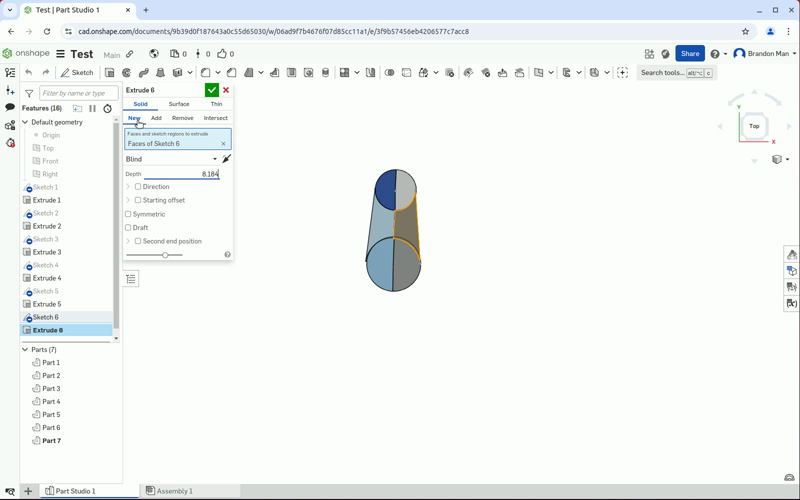
key(enter)
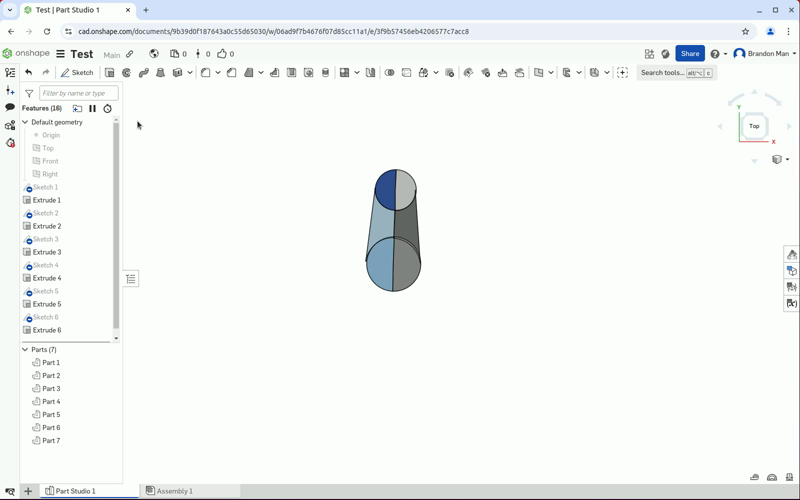
key(shift+h)
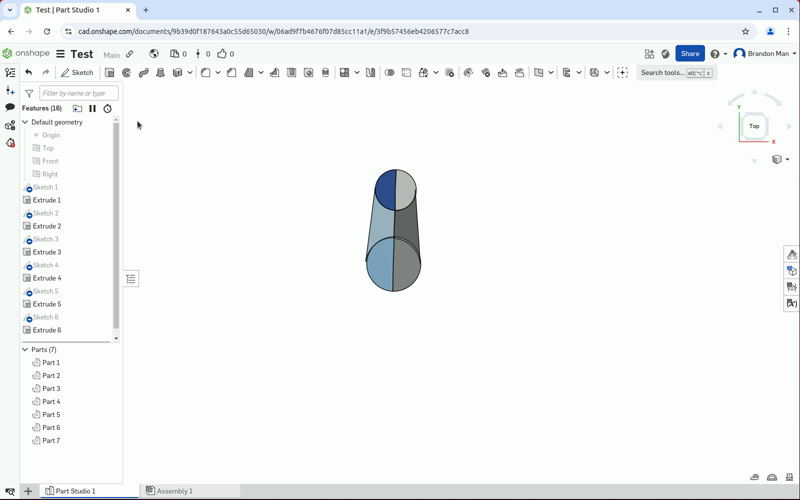
key(shift+h)
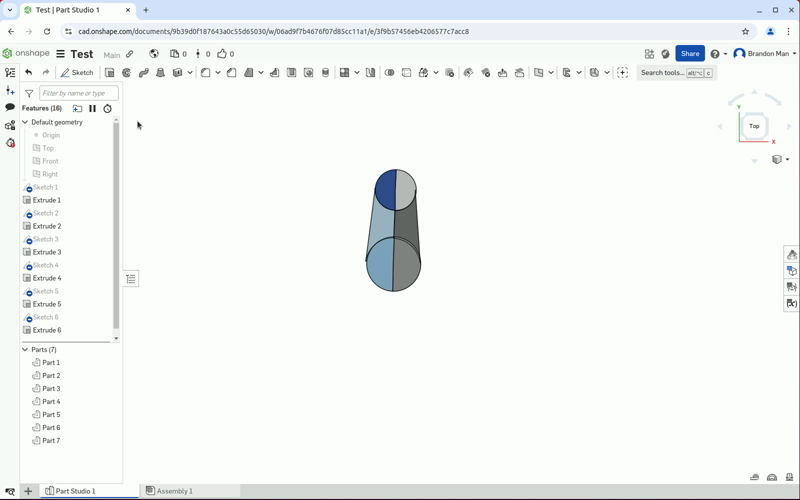
mouse_move(69, 189)
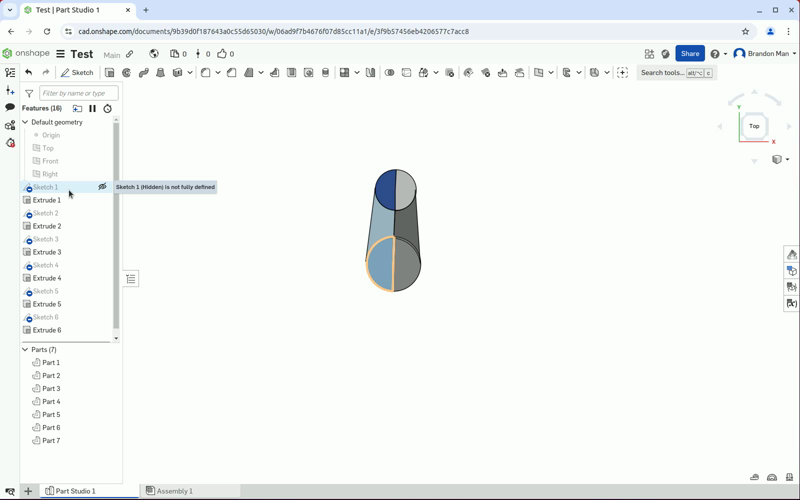
click(69, 189)
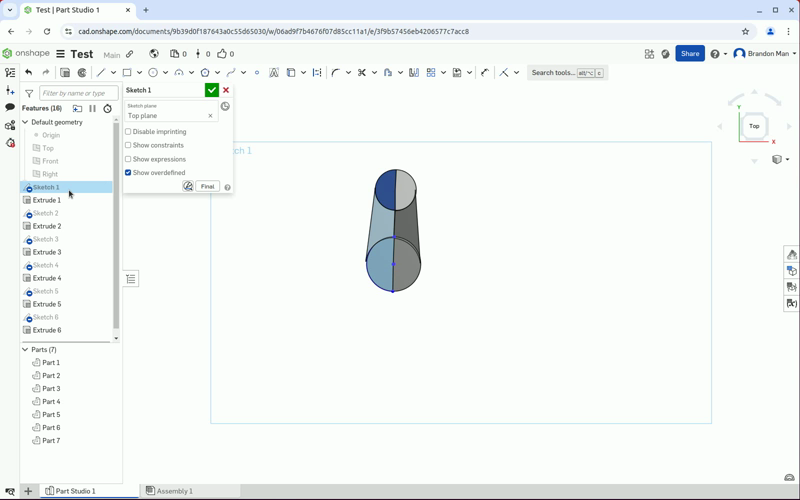
mouse_move(229, 92)
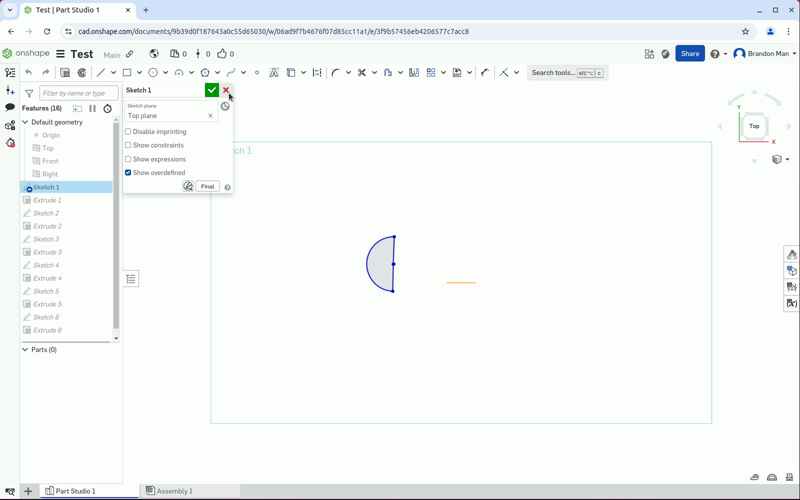
click(229, 92)
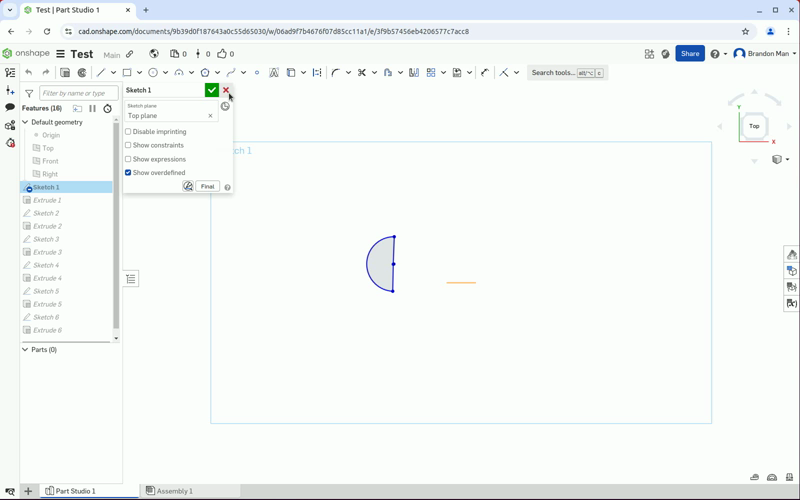
key(shift+s)
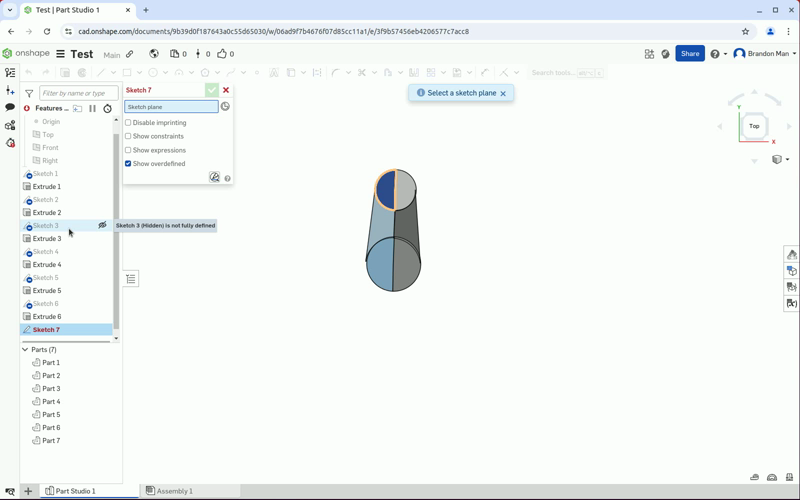
scroll(3)
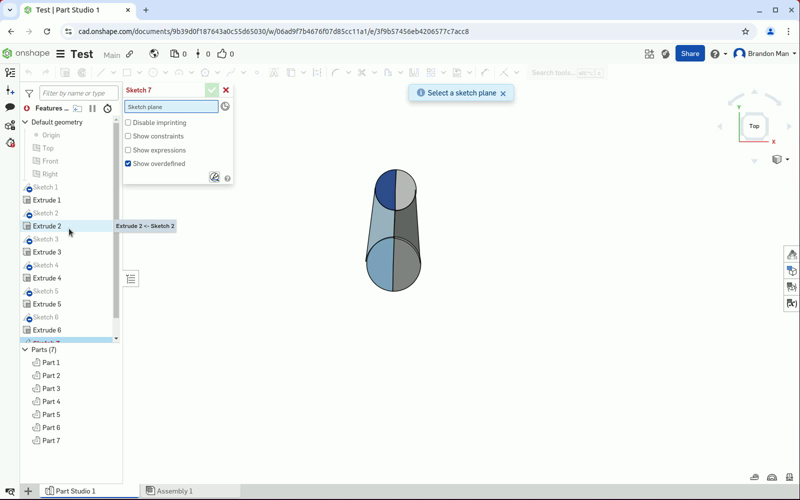
mouse_move(69, 150)
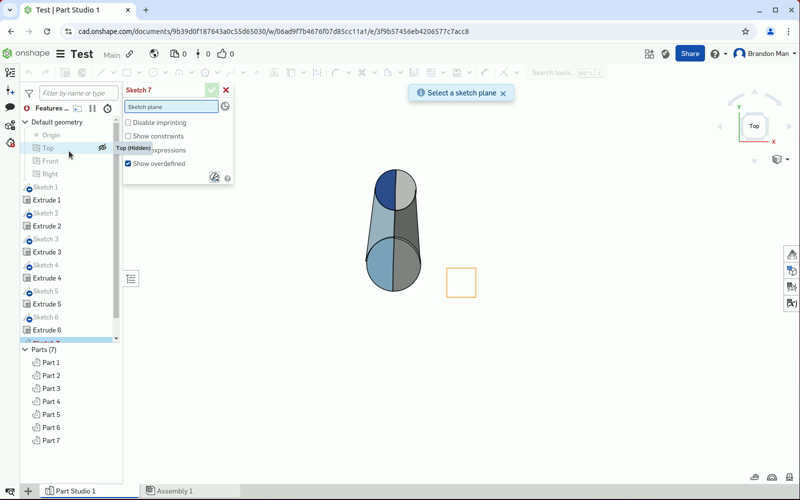
click(69, 150)
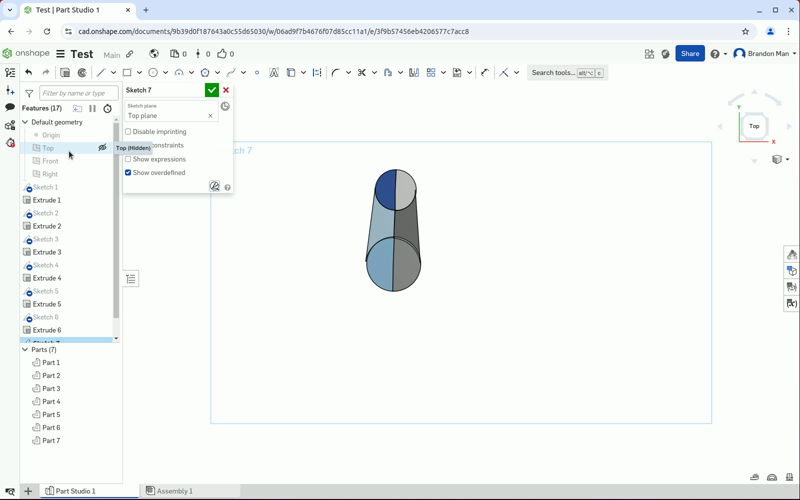
mouse_move(73, 352)
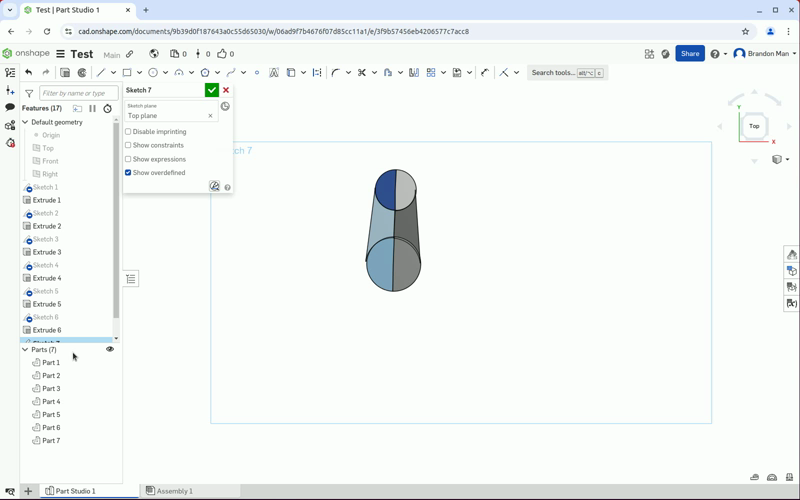
key(y)
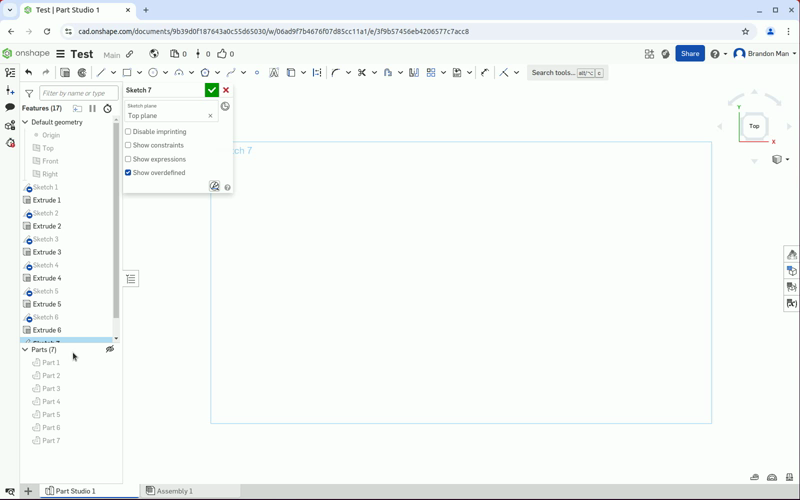
key(a)
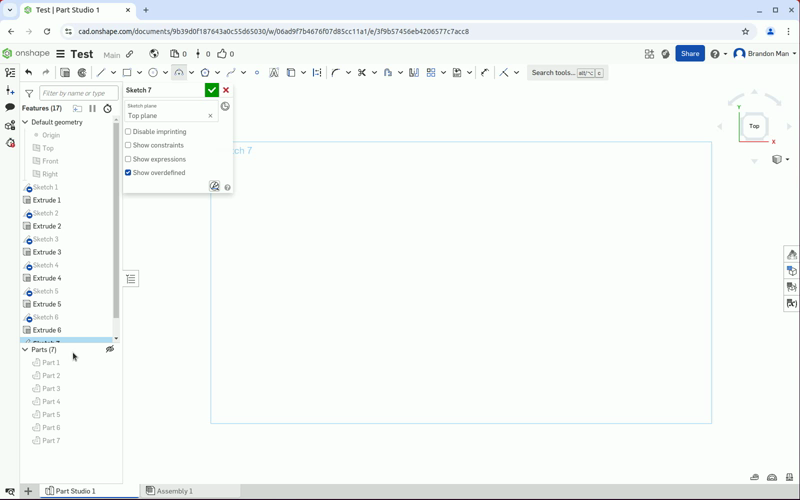
key_down(shift)
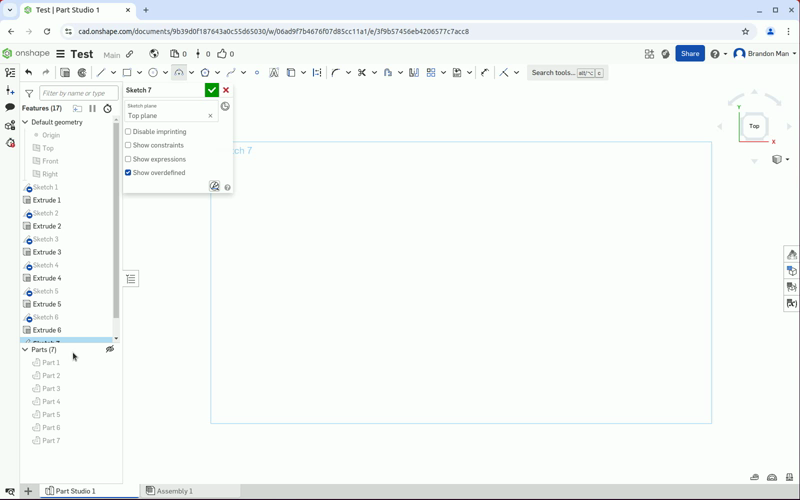
mouse_move(392, 291)
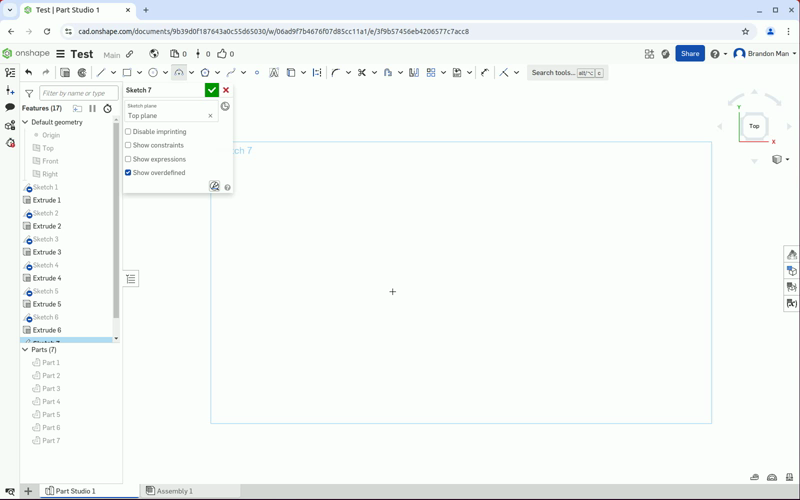
click(392, 291)
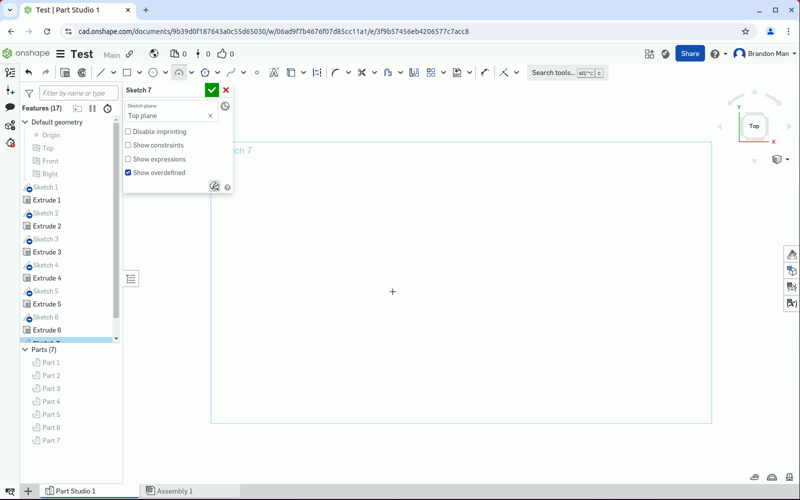
key_up(shift)
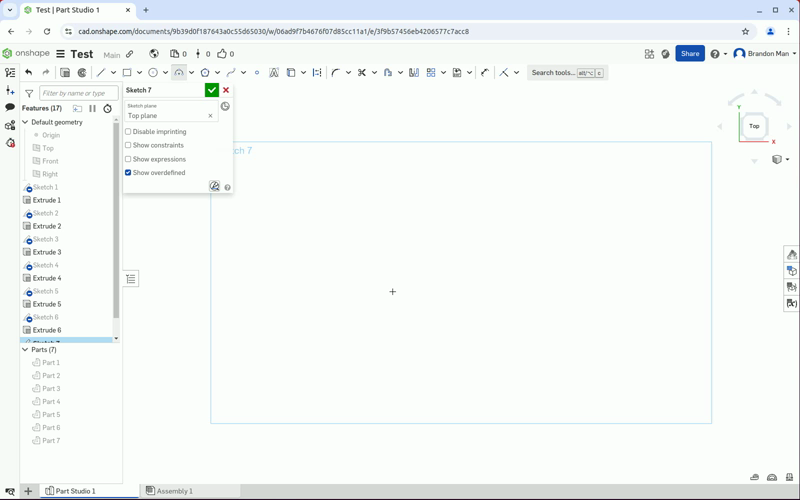
key_down(shift)
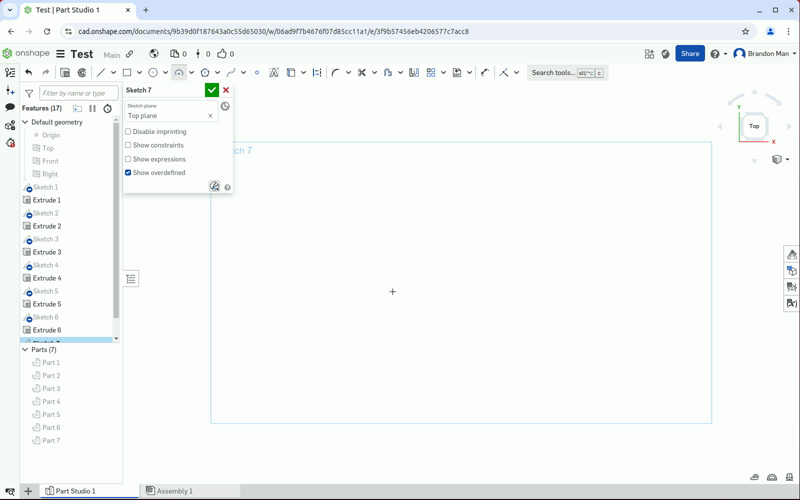
mouse_move(394, 236)
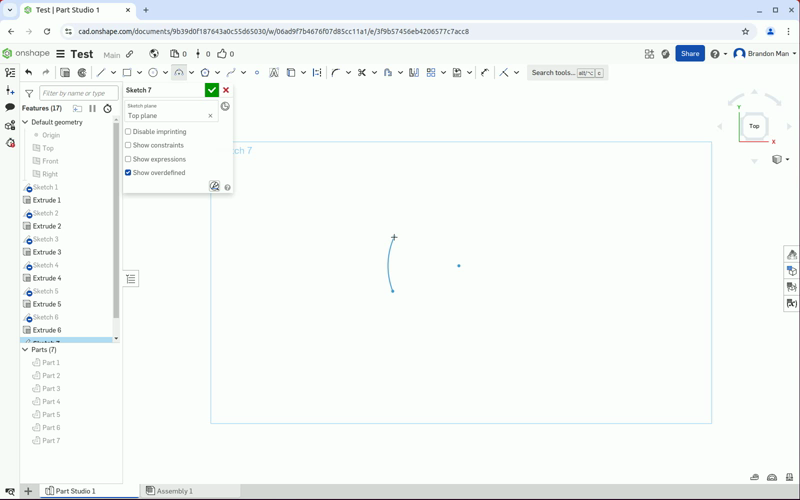
click(394, 236)
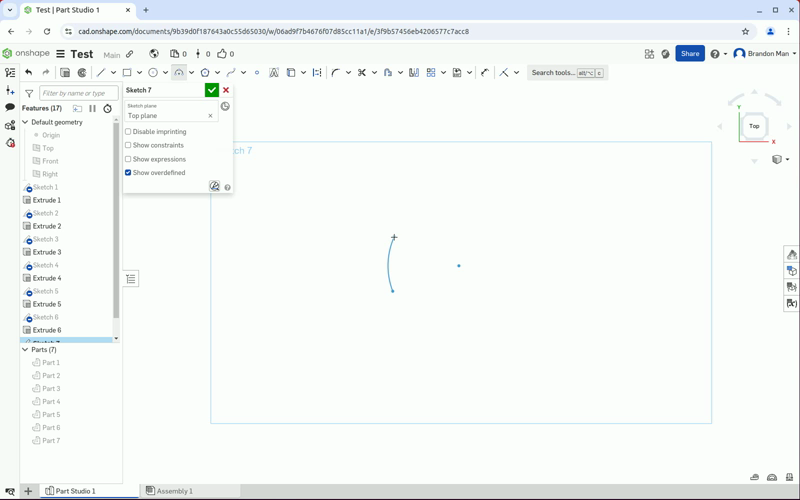
mouse_move(420, 264)
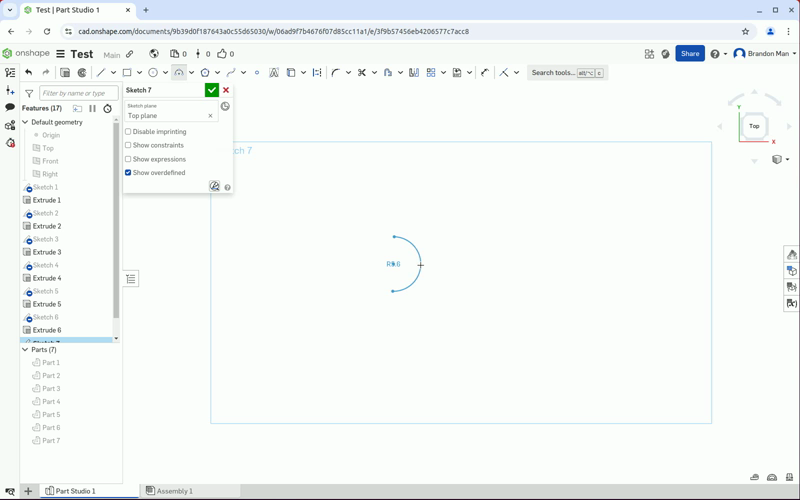
click(420, 264)
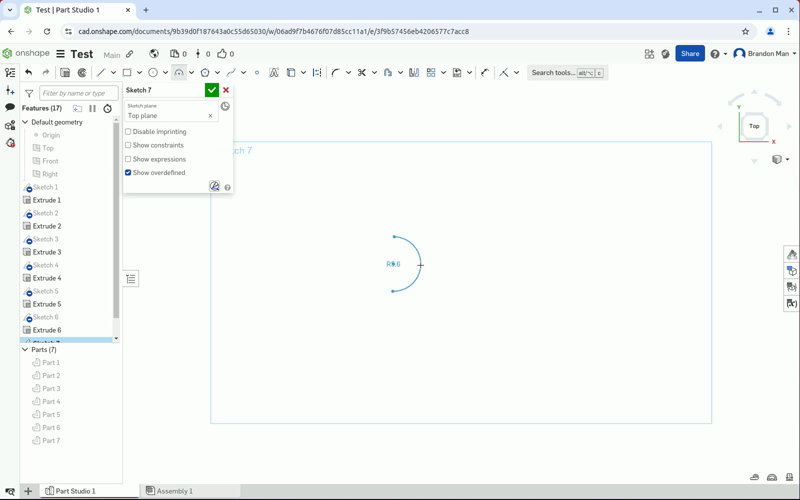
key_up(shift)
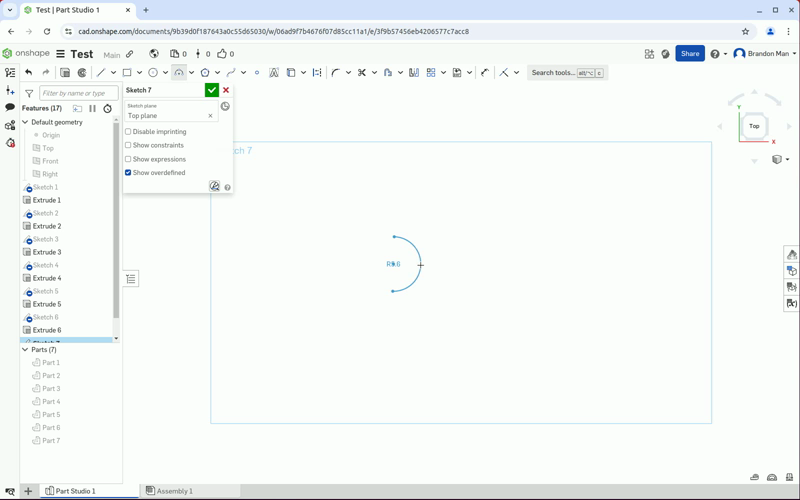
key(esc)
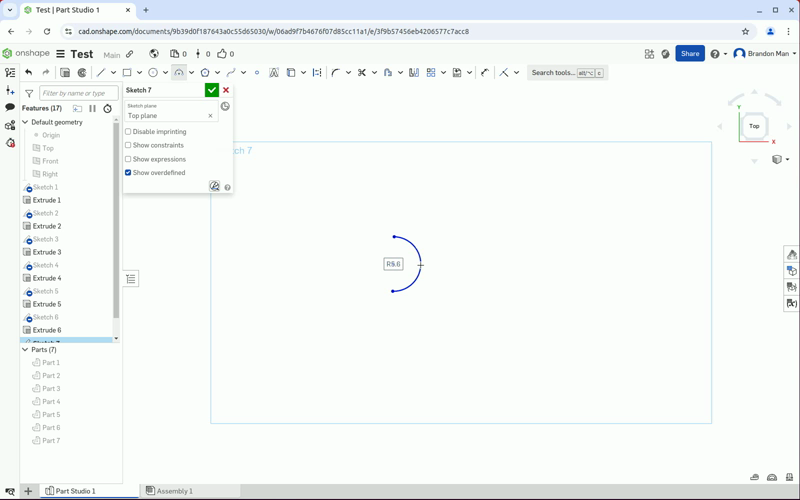
key(l)
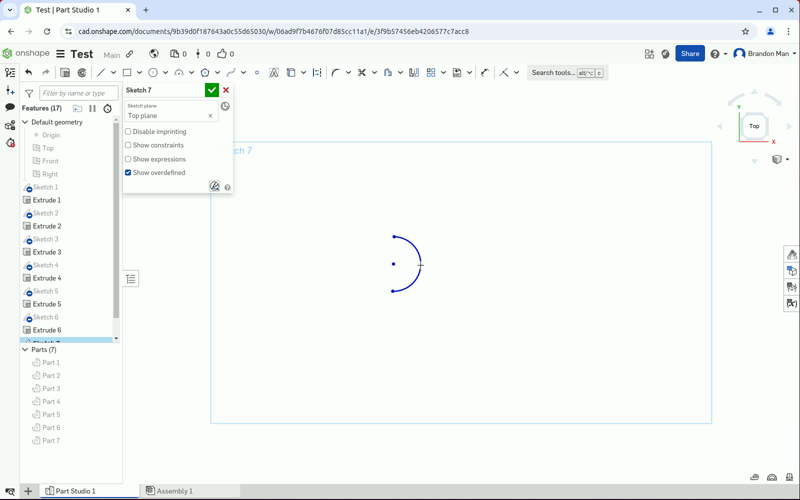
mouse_move(394, 236)
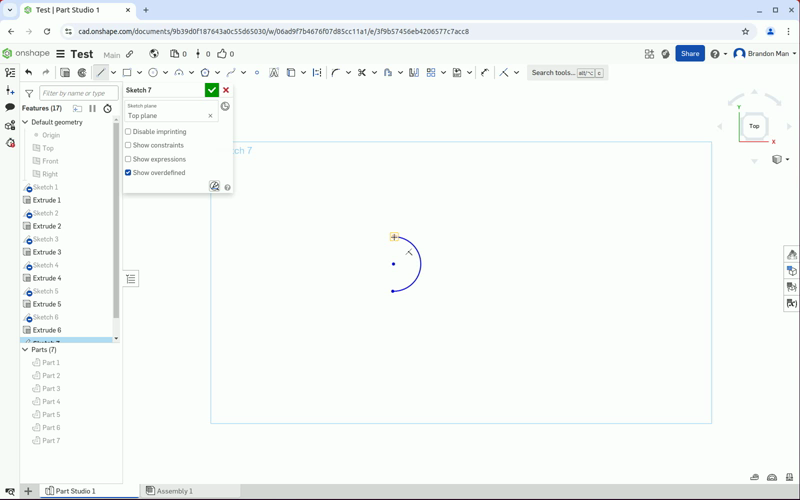
click(394, 236)
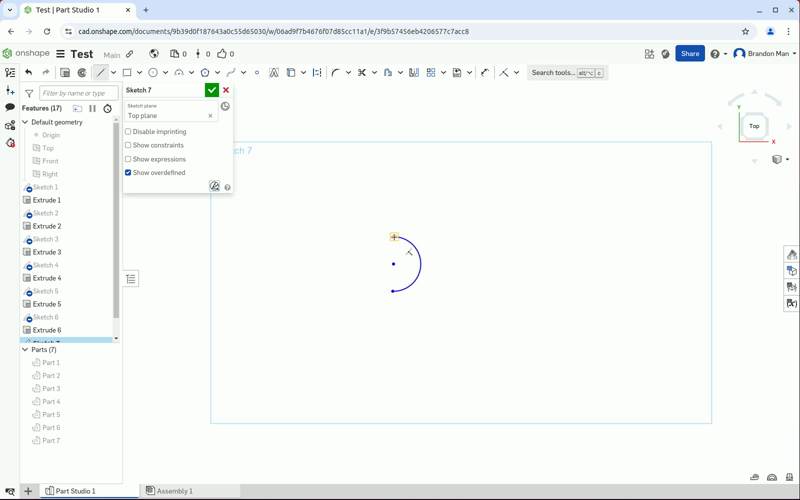
key_down(shift)
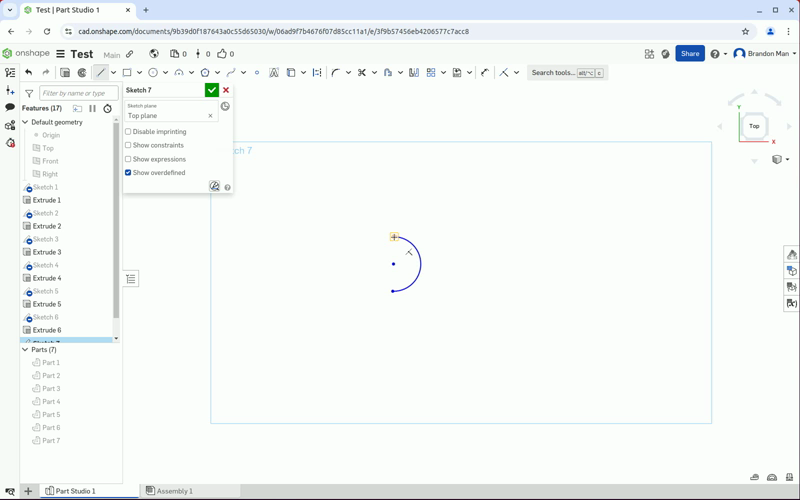
mouse_move(424, 236)
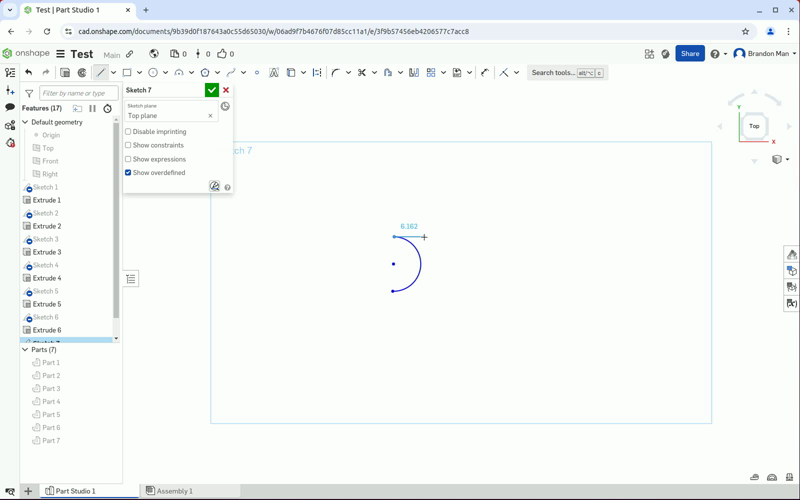
mouse_move(393, 263)
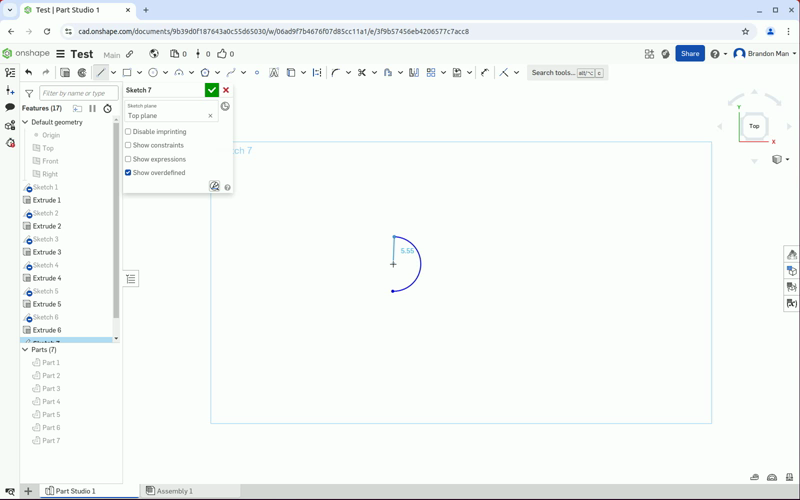
click(393, 263)
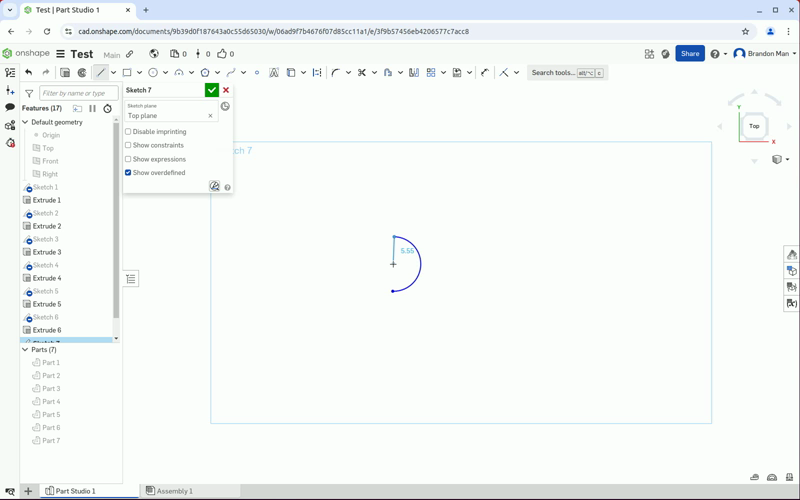
key_up(shift)
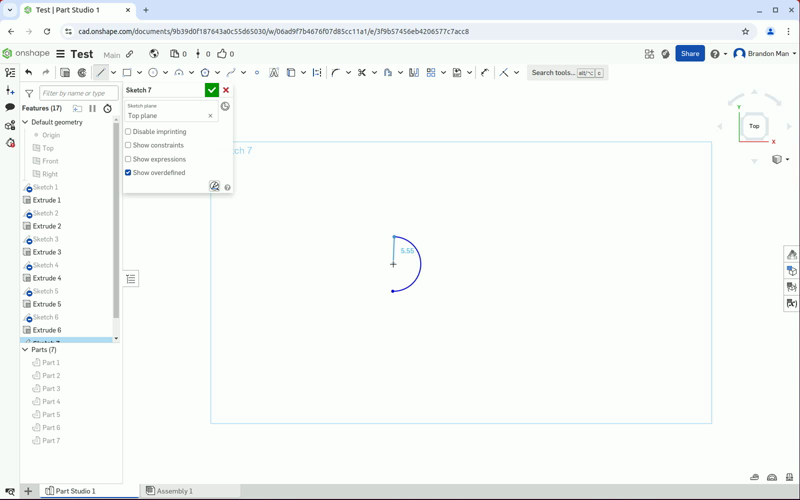
mouse_move(423, 263)
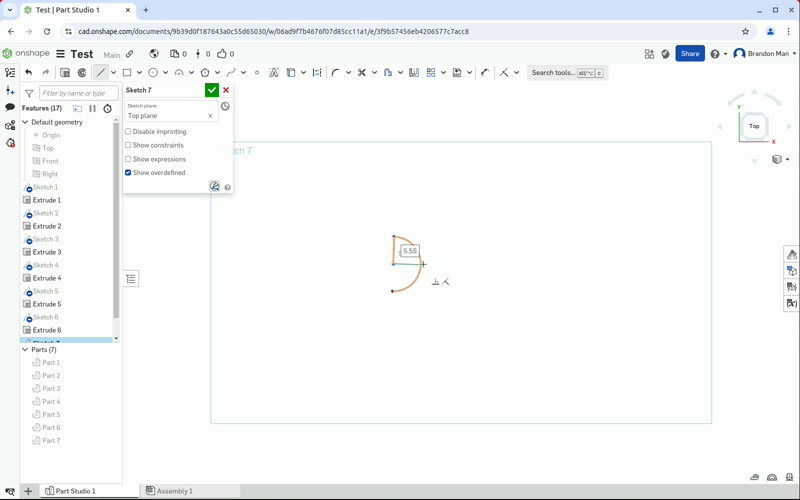
key_down(shift)
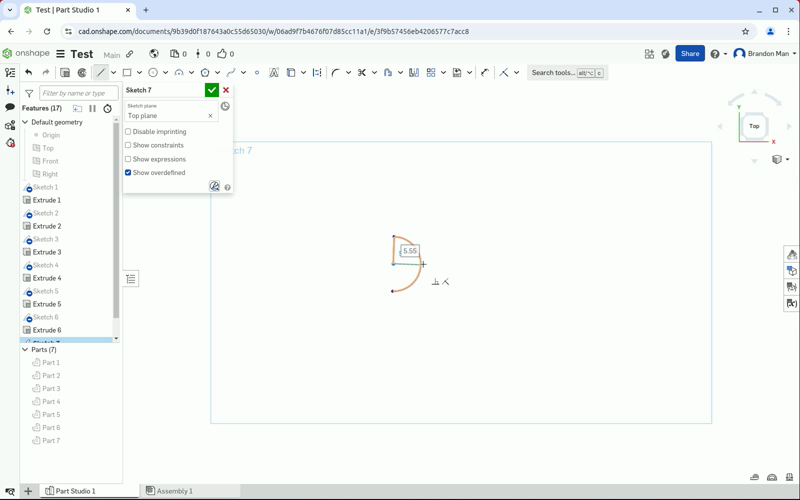
mouse_move(392, 291)
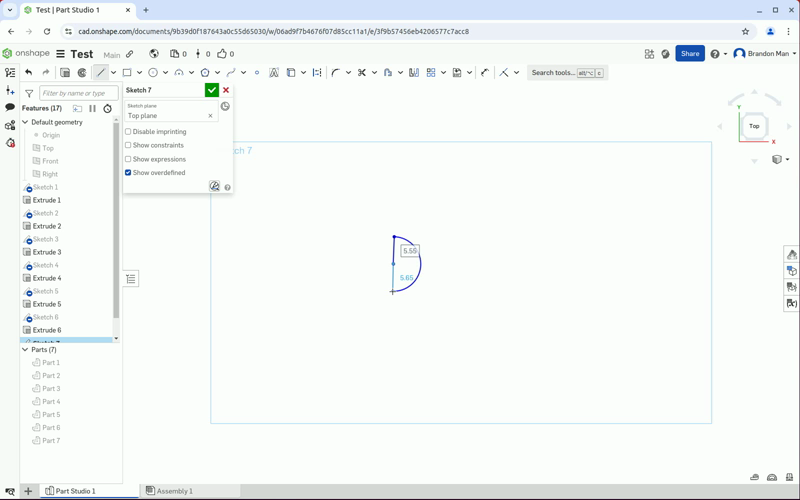
key_up(shift)
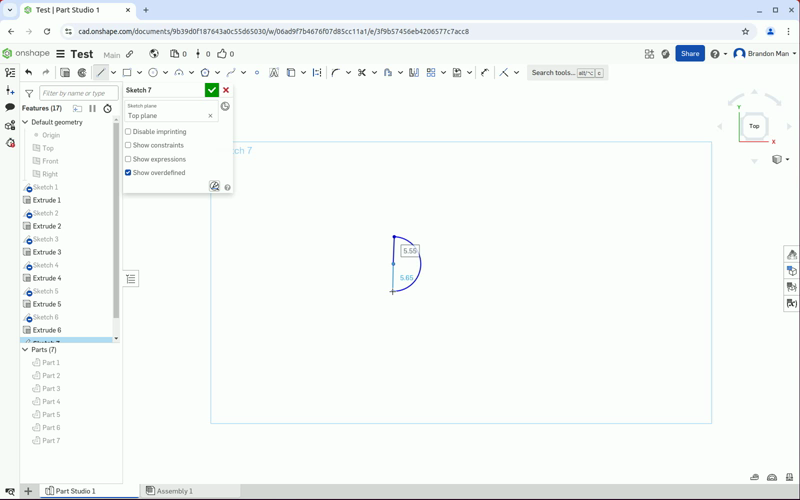
click(392, 291)
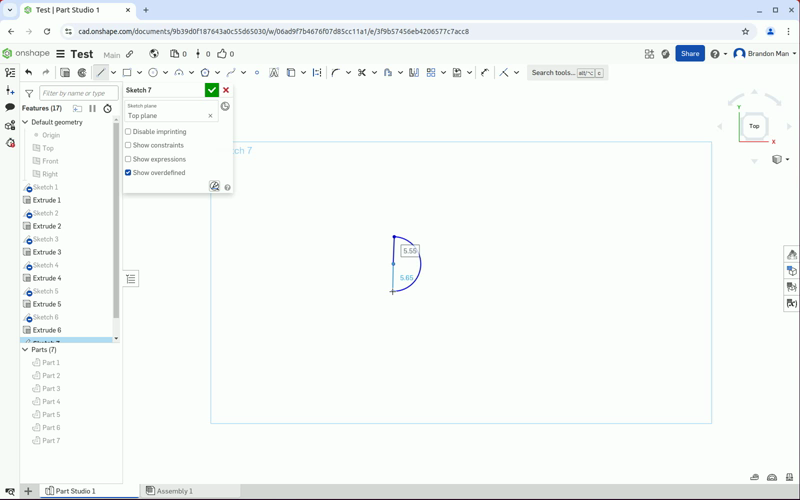
key(esc)
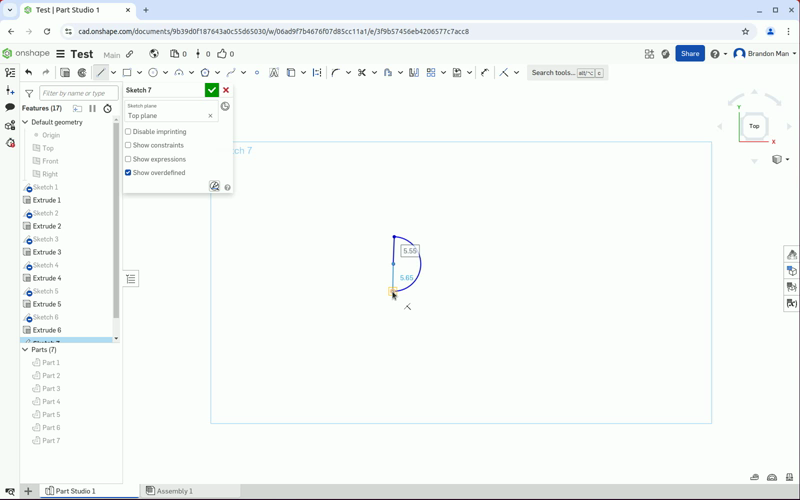
mouse_move(401, 254)
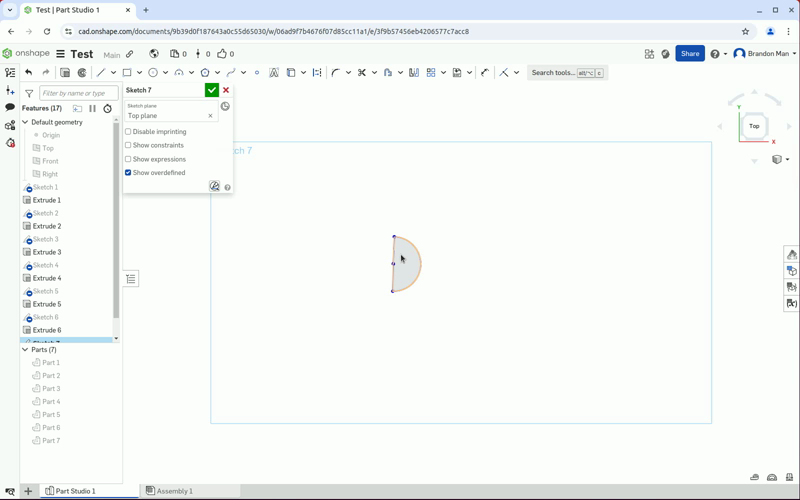
scroll(6)
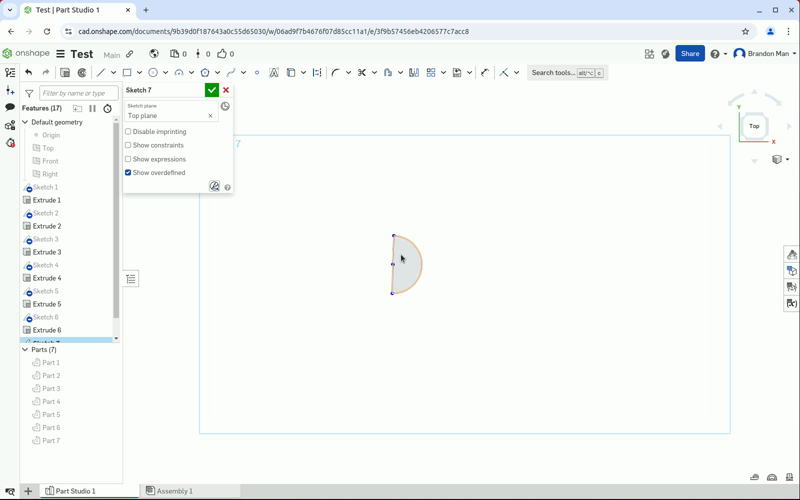
scroll(6)
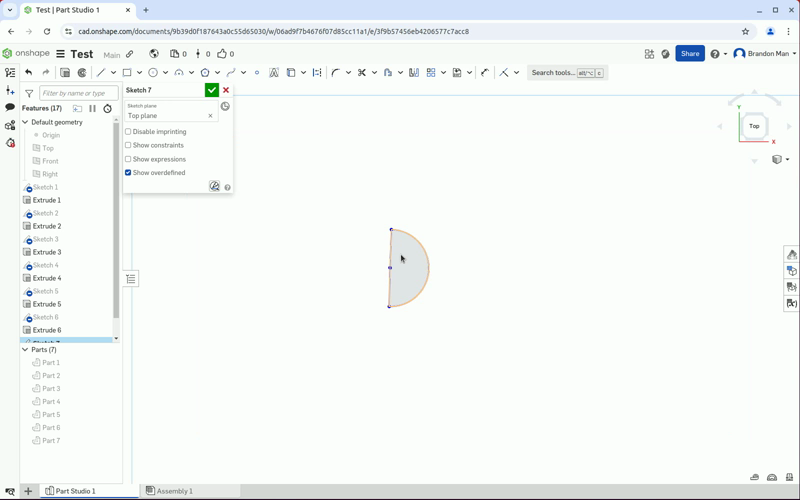
scroll(6)
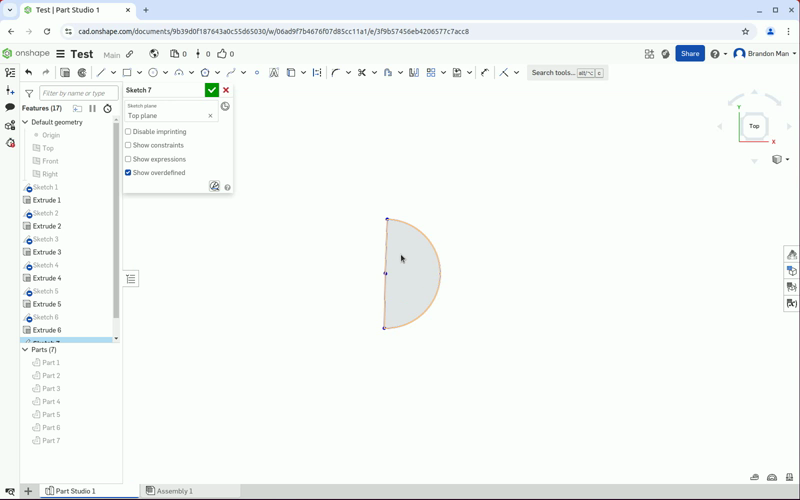
scroll(6)
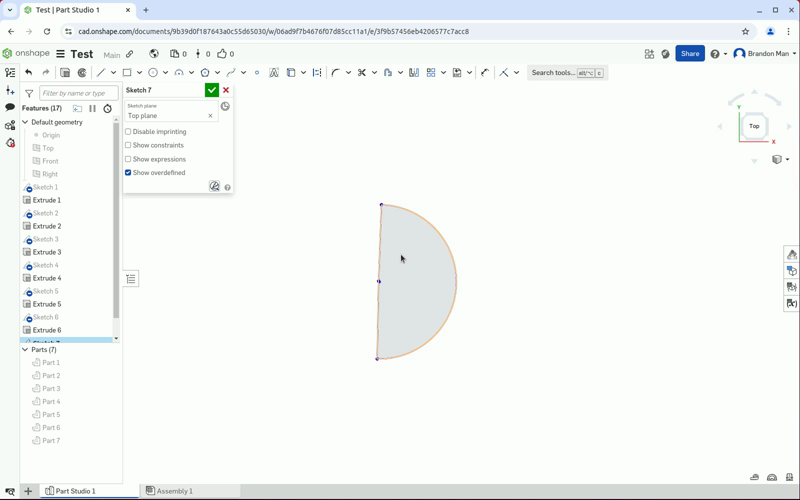
scroll(6)
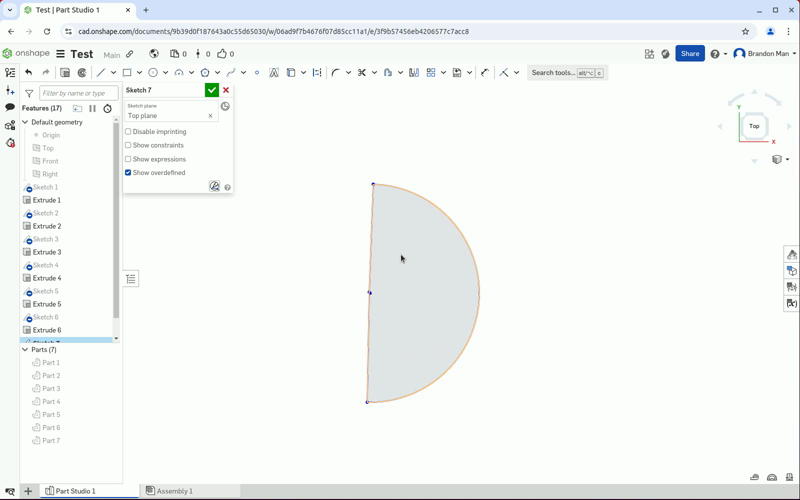
scroll(6)
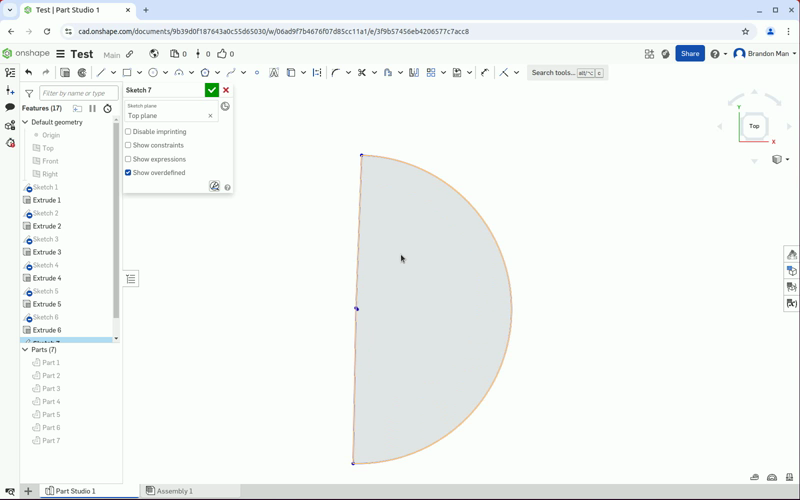
scroll(6)
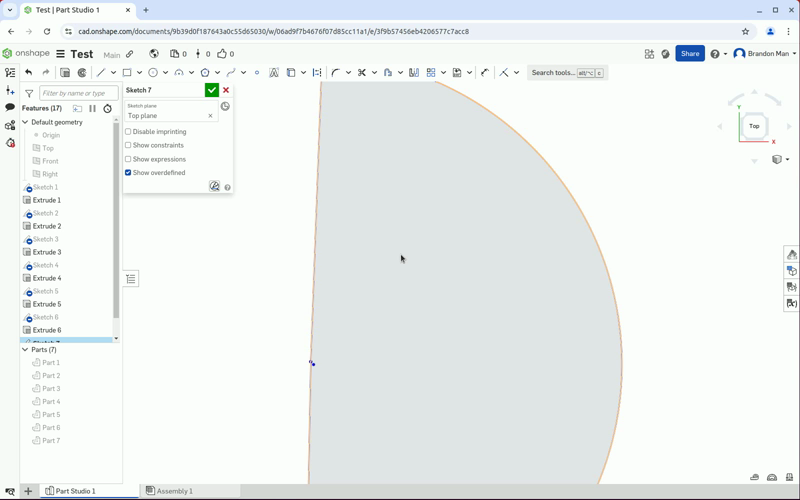
click(401, 254)
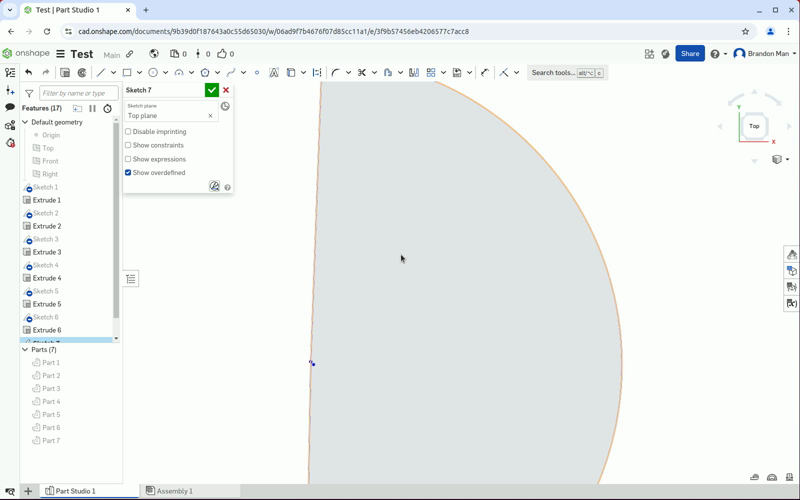
scroll(-6)
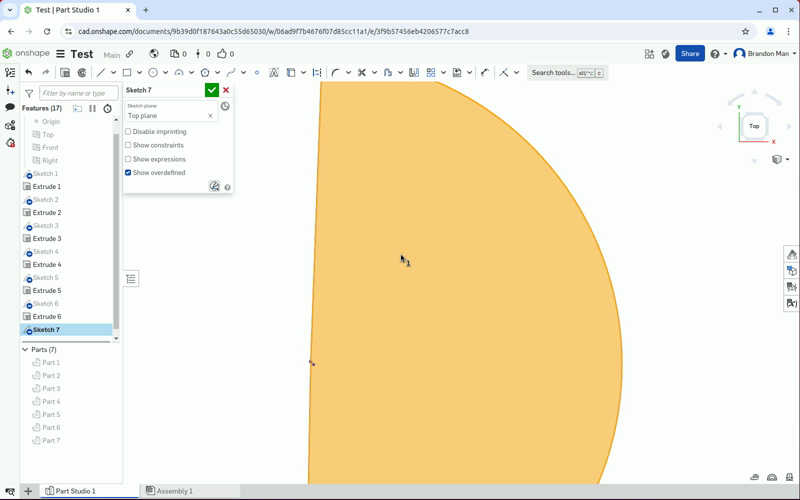
scroll(-6)
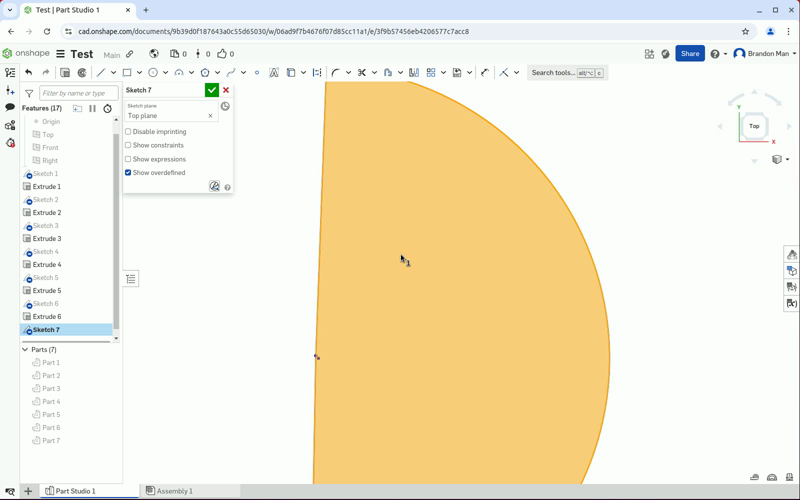
scroll(-6)
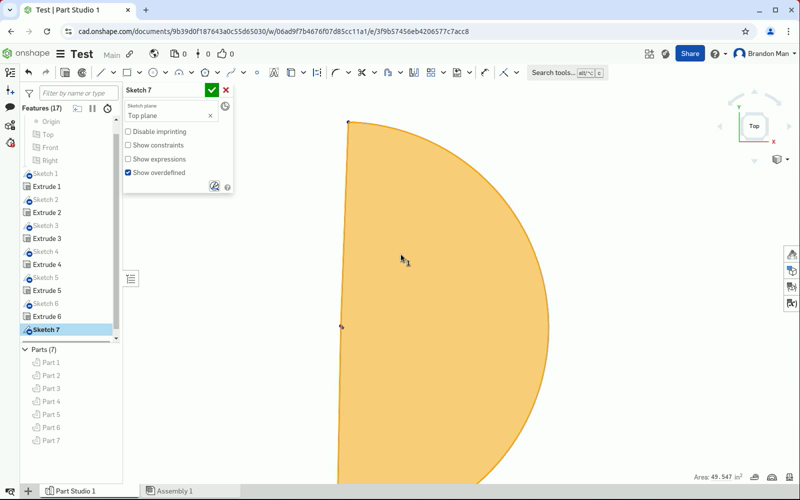
scroll(-6)
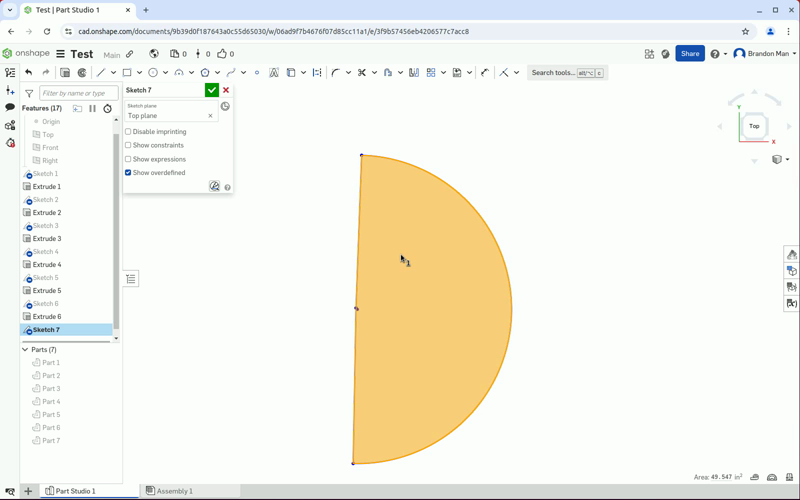
scroll(-6)
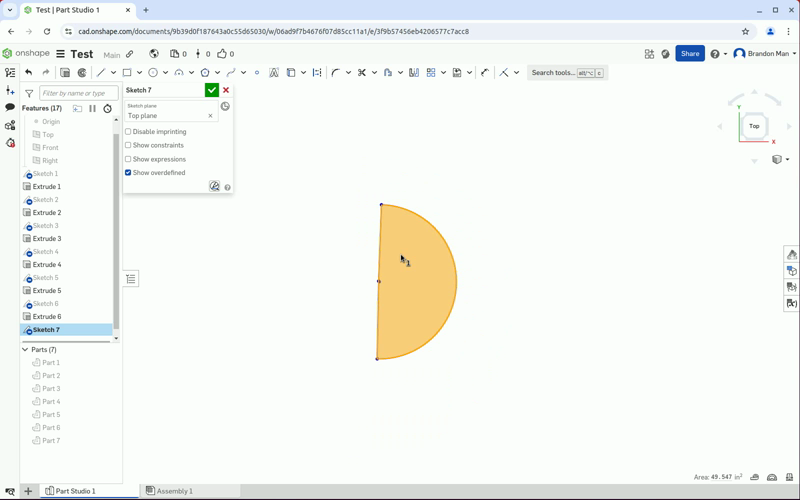
scroll(-6)
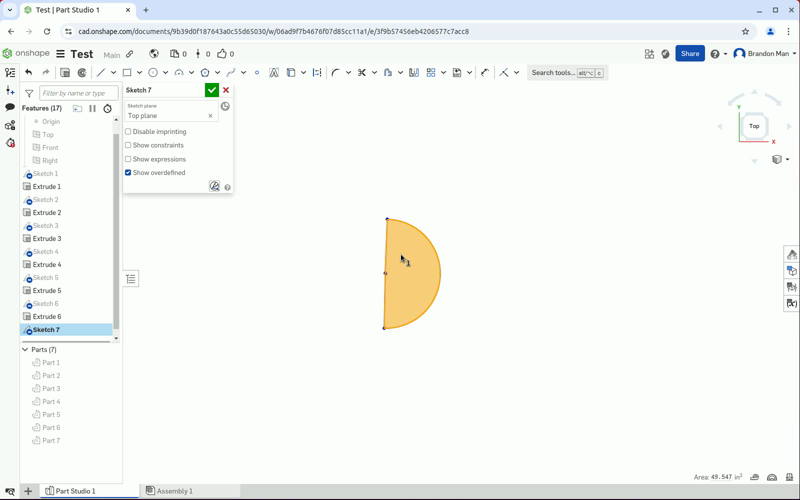
scroll(-6)
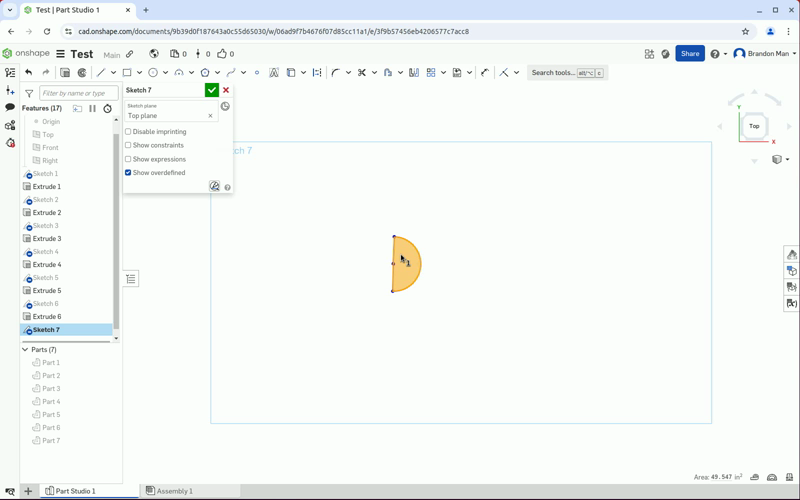
mouse_move(73, 352)
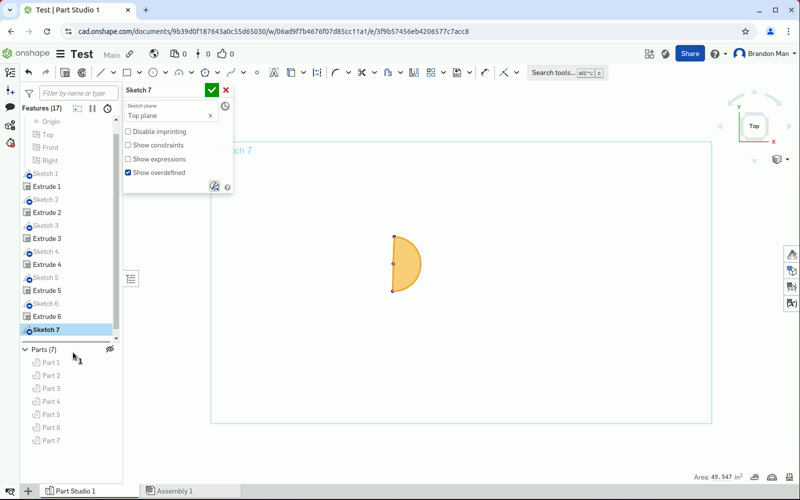
key(shift+y)
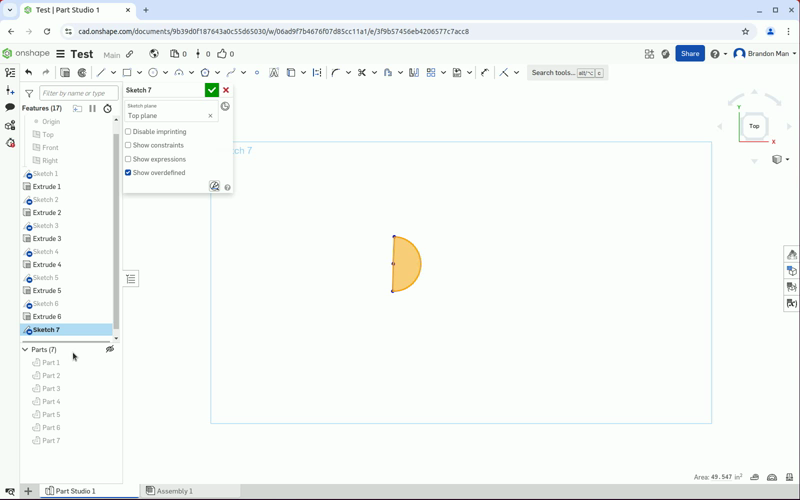
key(shift+e)
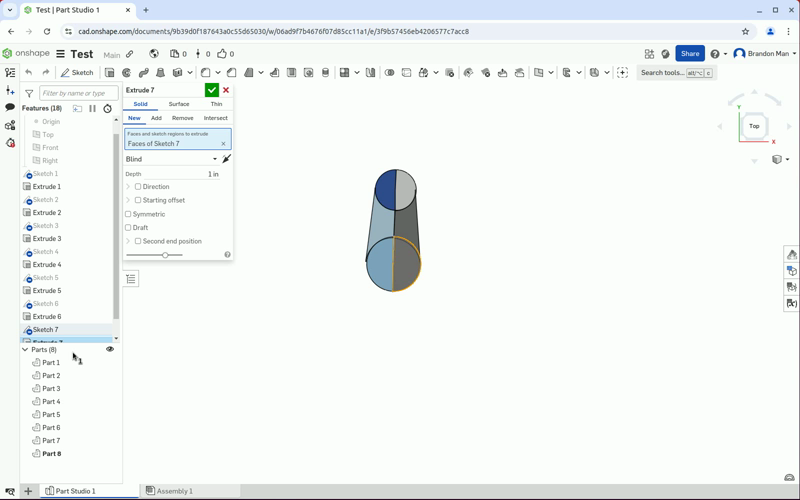
mouse_move(143, 106)
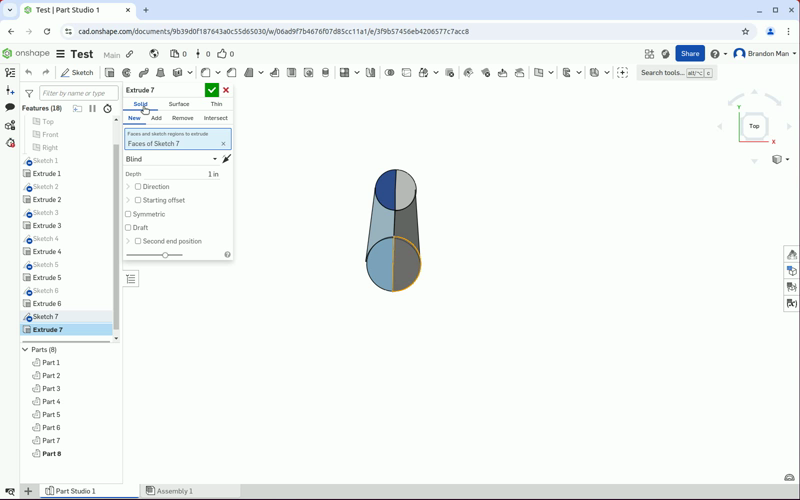
click(143, 106)
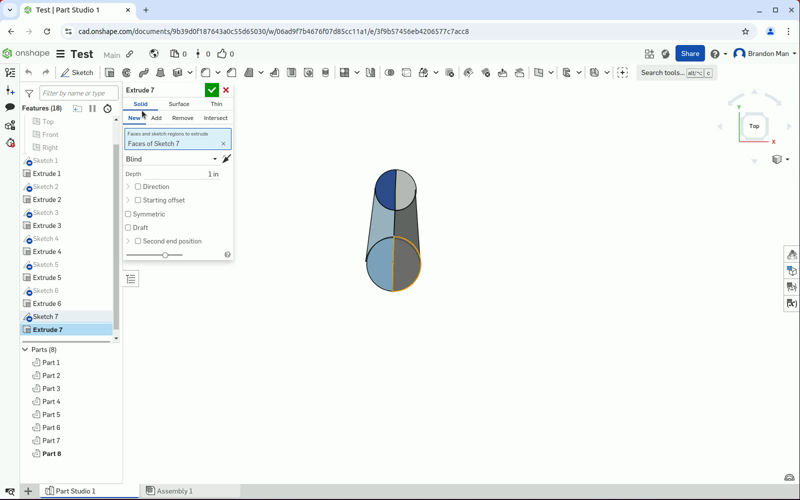
mouse_move(137, 120)
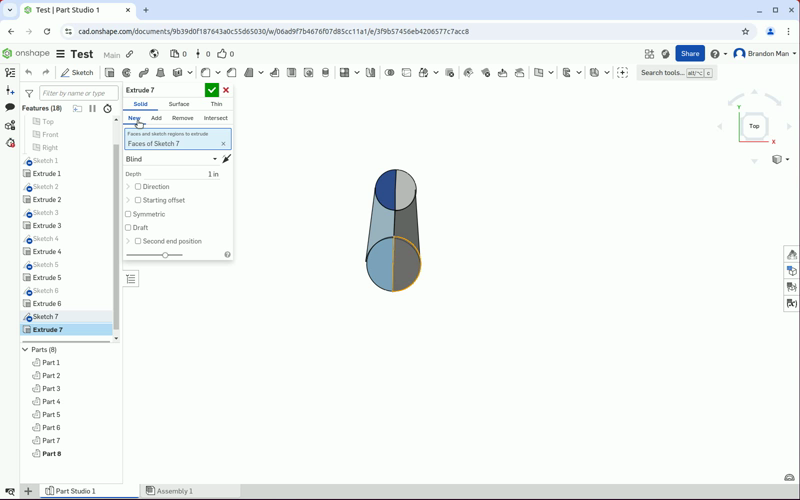
click(137, 120)
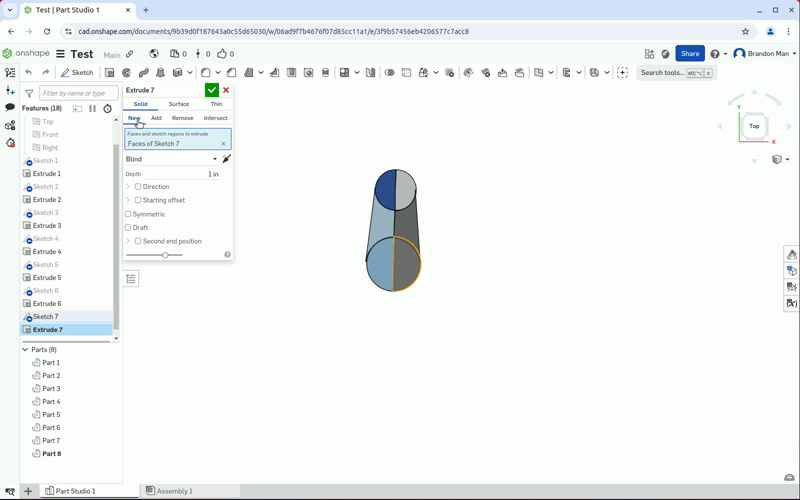
key(tab, 4)
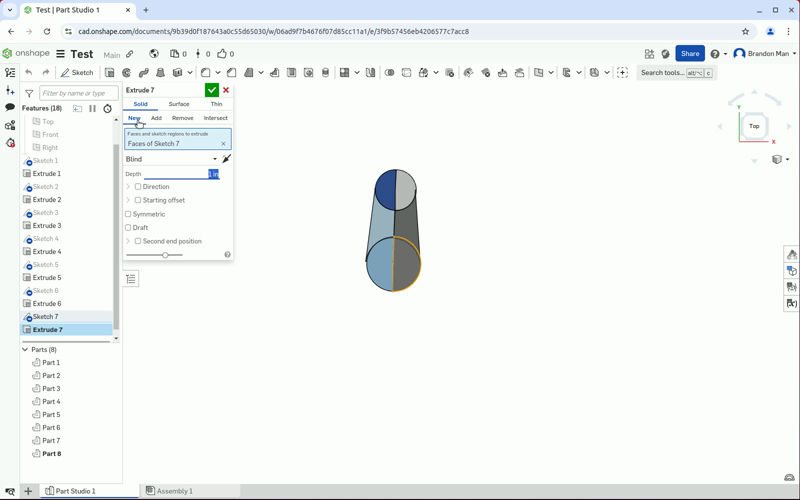
text(8.184)
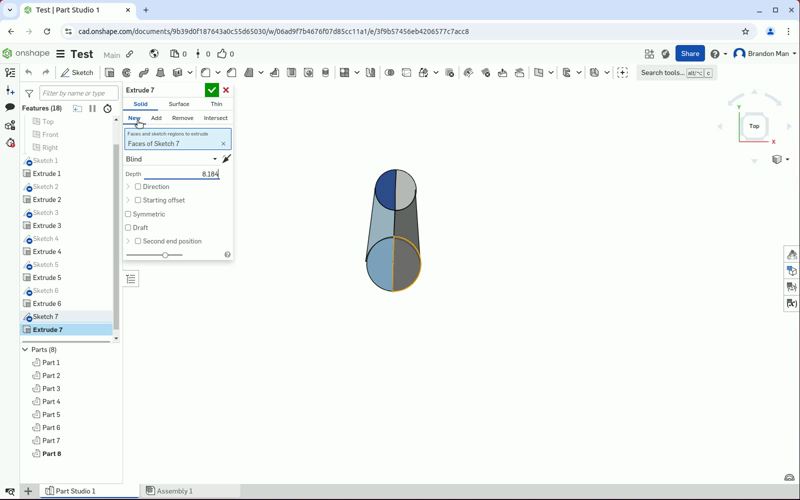
key(enter)
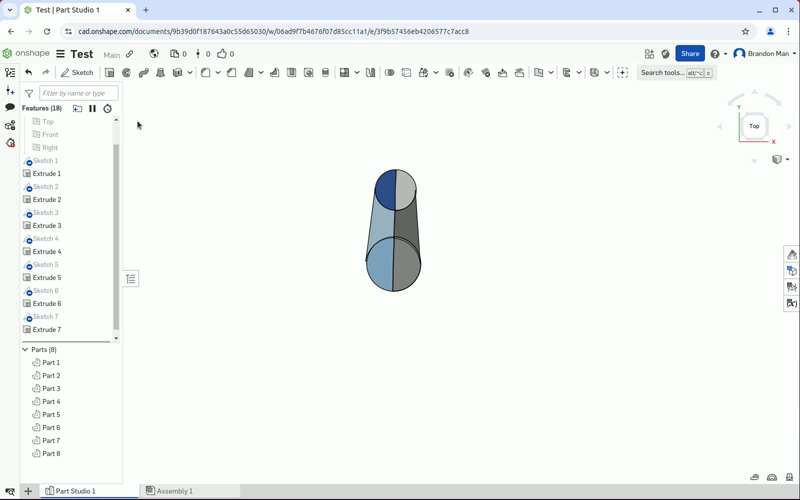
key(shift+h)
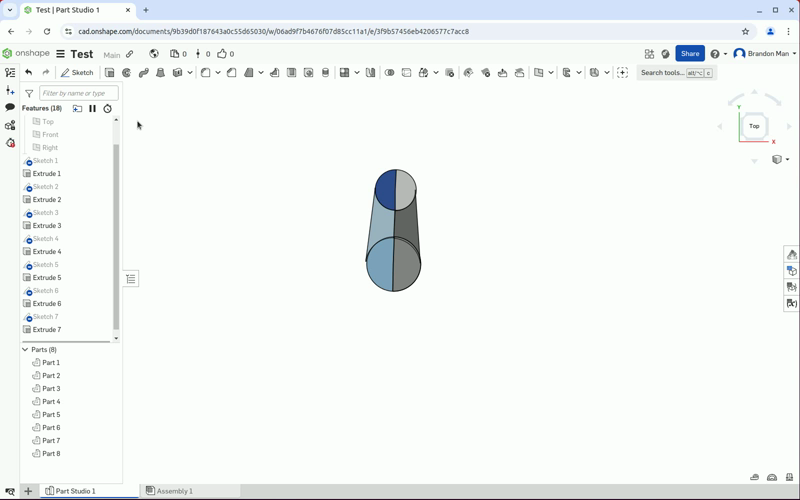
key(shift+h)
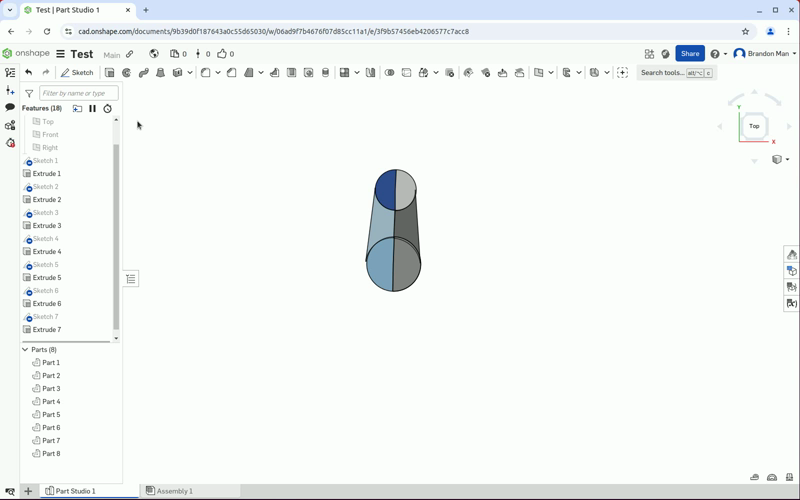
mouse_move(69, 163)
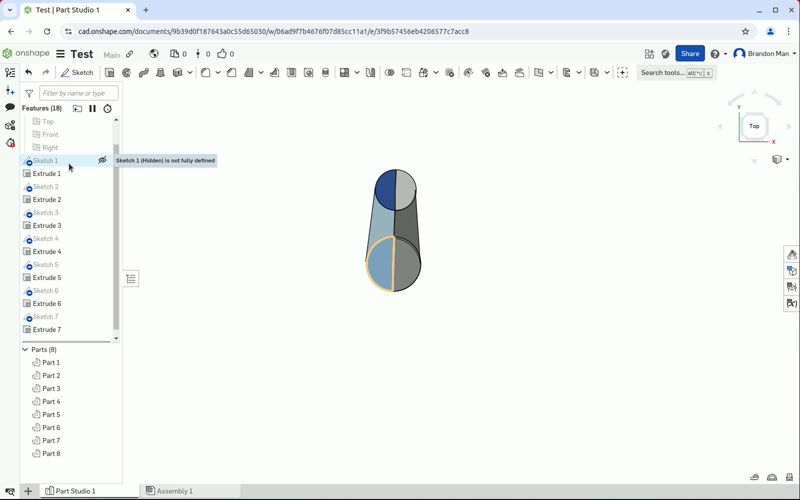
click(69, 163)
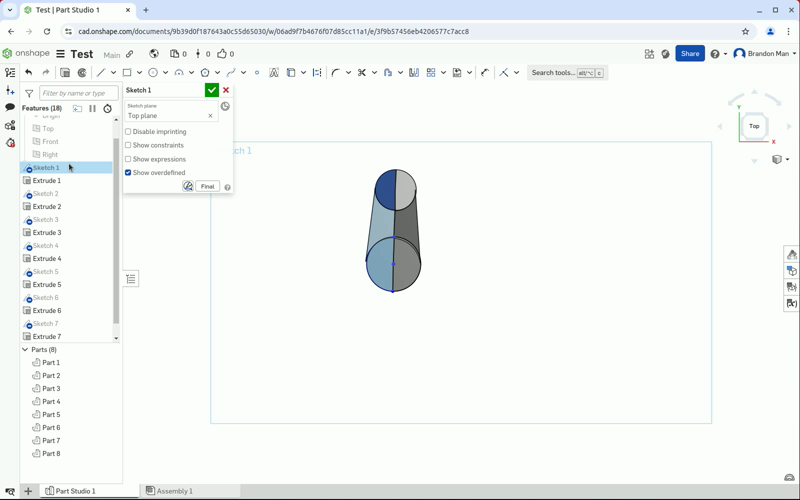
mouse_move(229, 92)
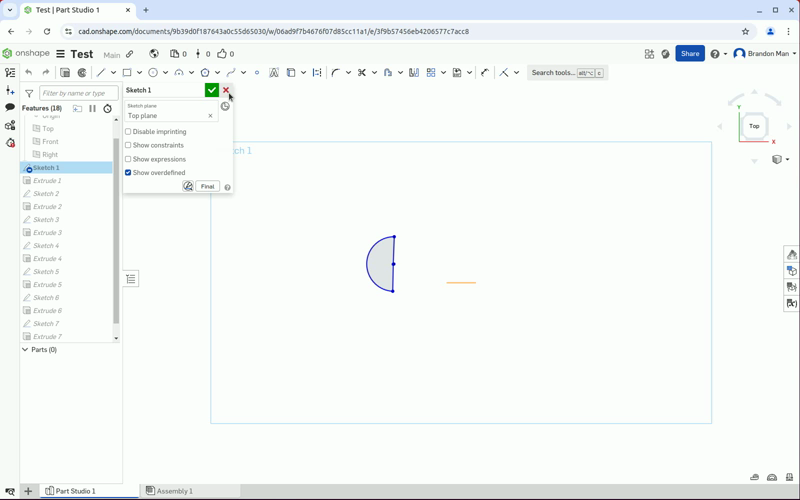
click(229, 92)
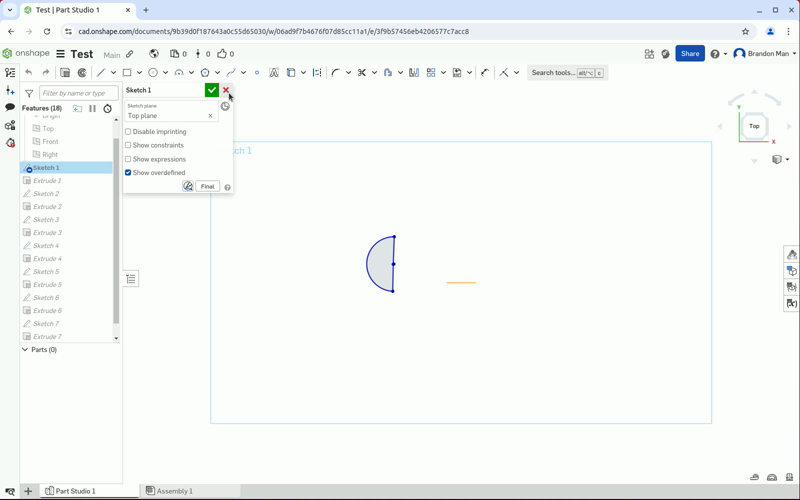
key(shift+s)
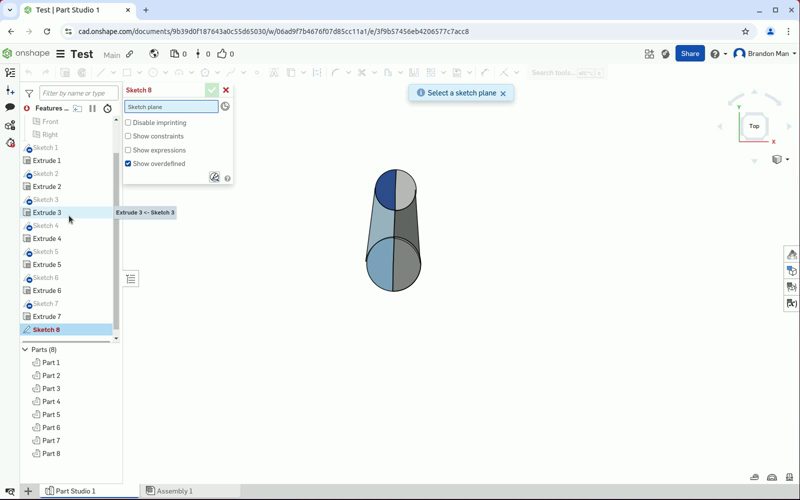
scroll(3)
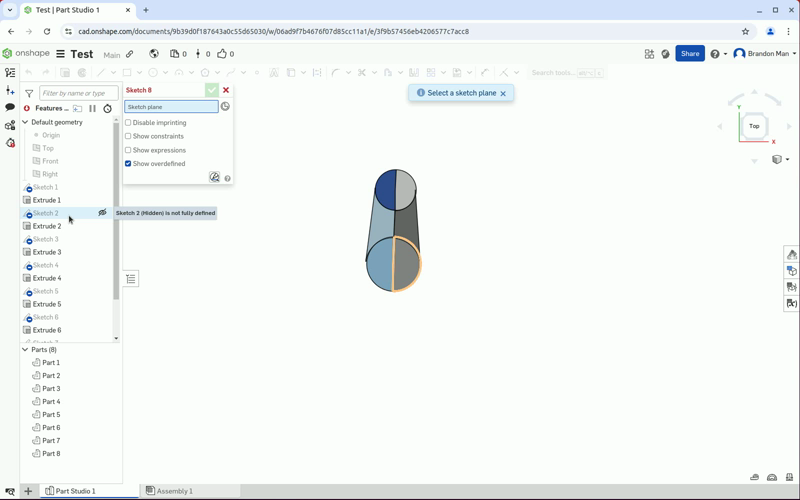
mouse_move(69, 150)
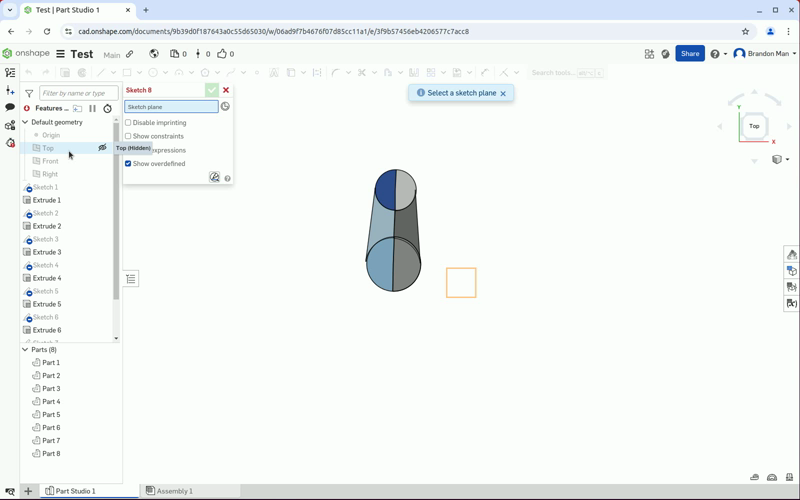
click(69, 150)
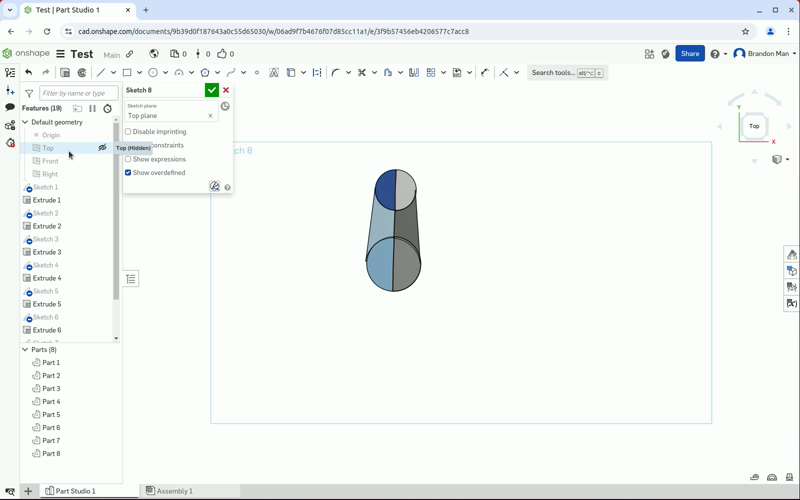
mouse_move(73, 352)
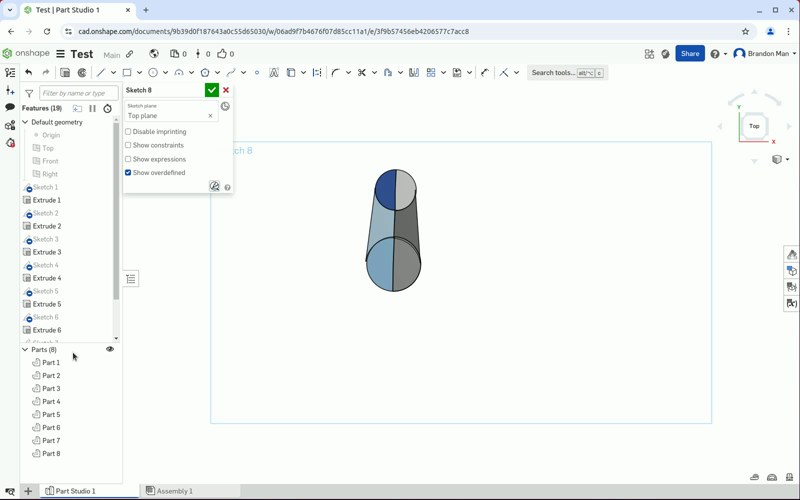
key(y)
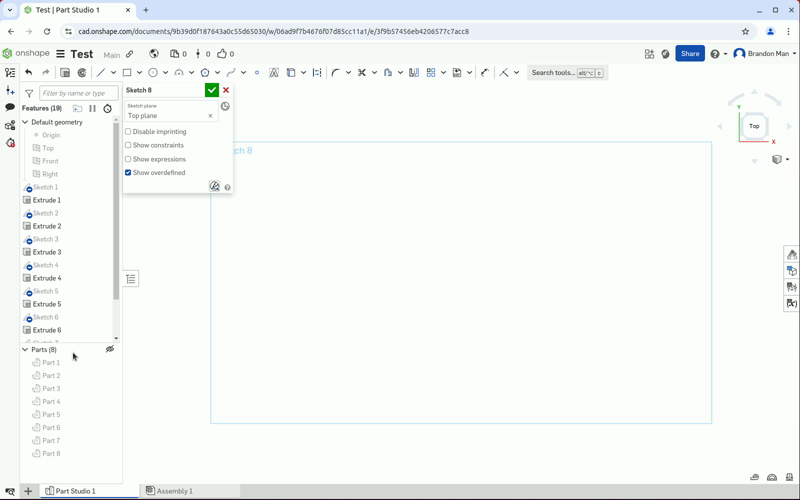
key(l)
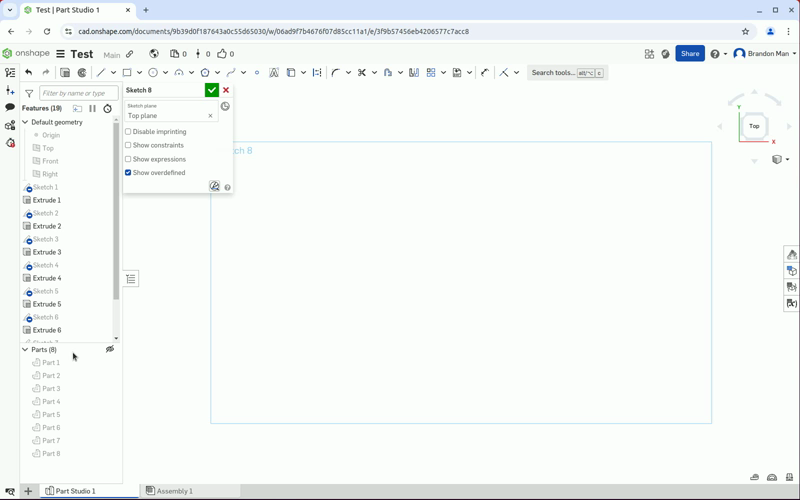
key_down(shift)
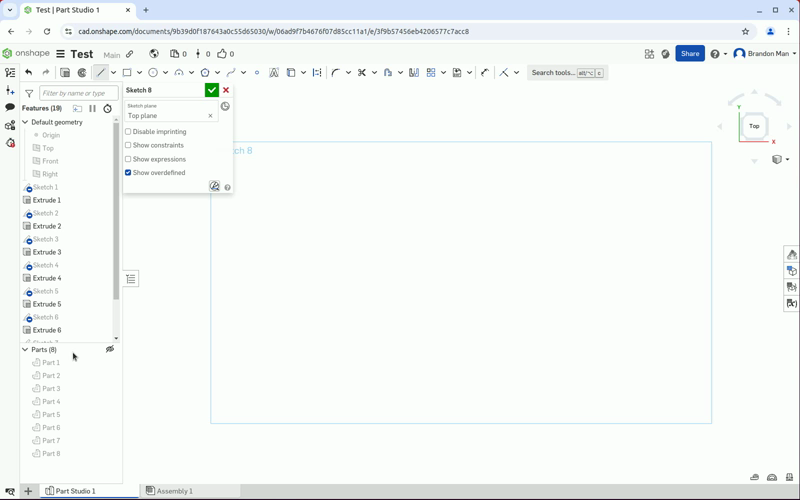
mouse_move(392, 291)
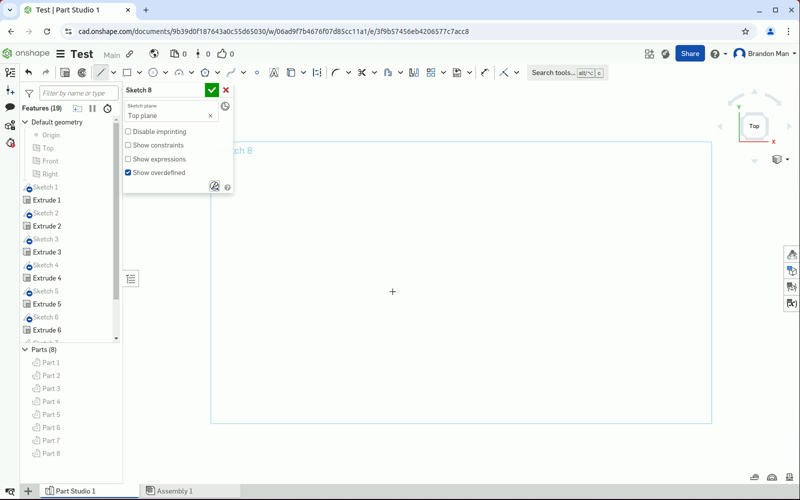
click(392, 291)
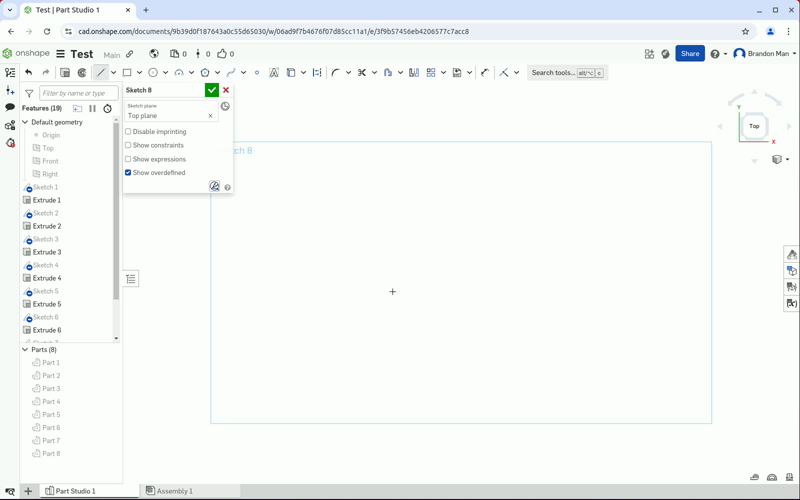
key_up(shift)
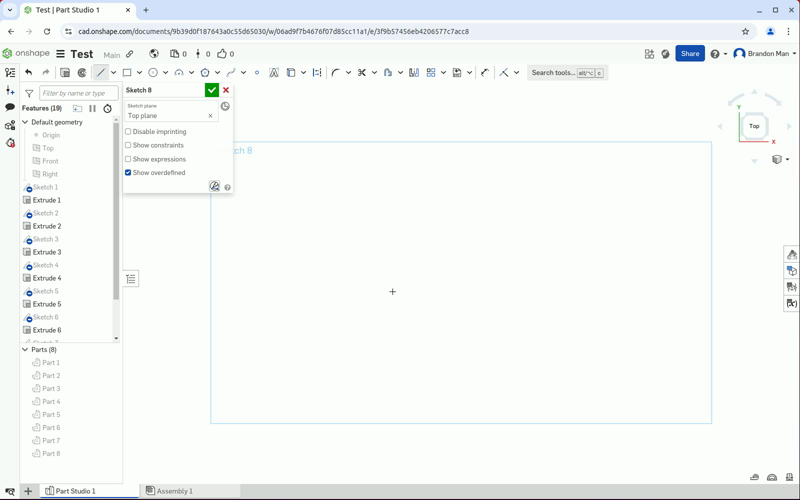
key_down(shift)
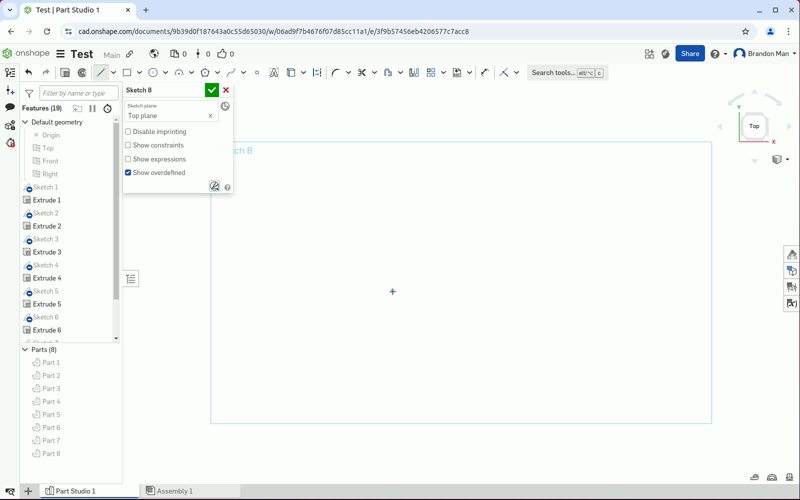
mouse_move(422, 291)
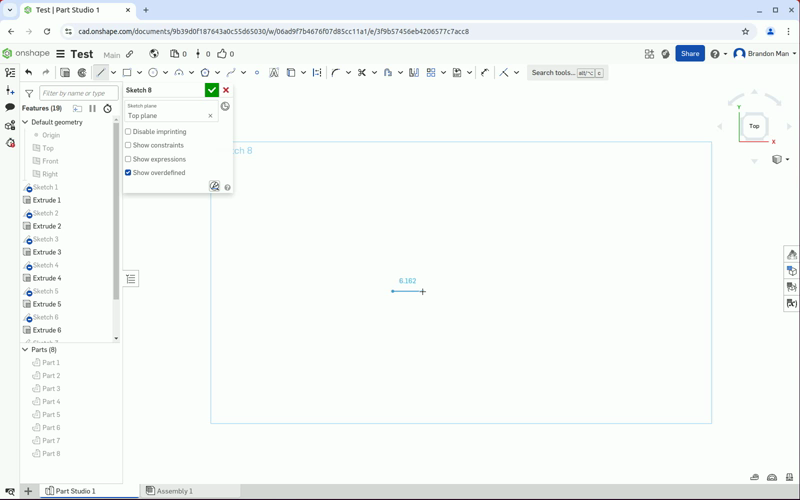
mouse_move(393, 264)
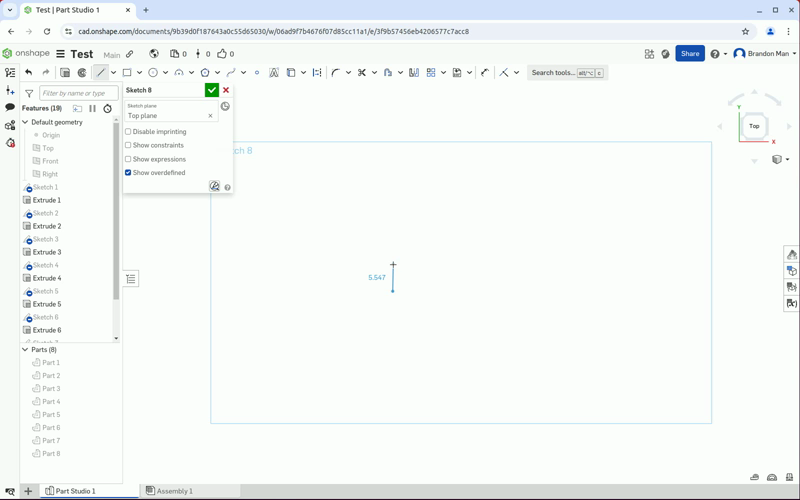
click(393, 264)
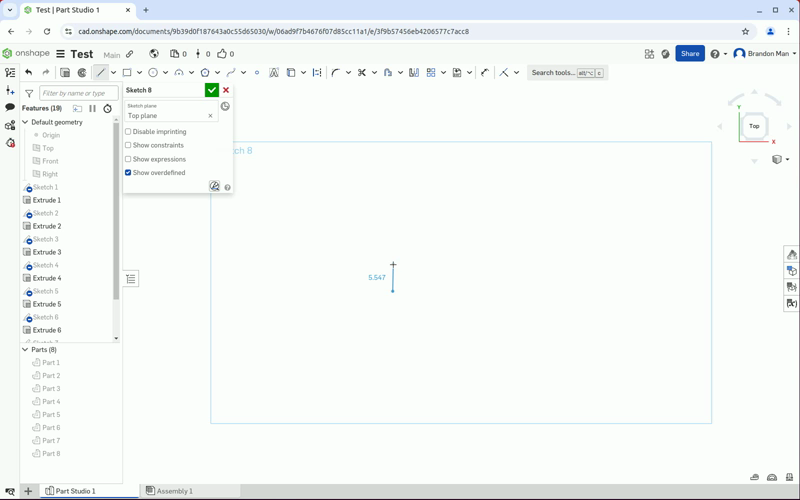
key_up(shift)
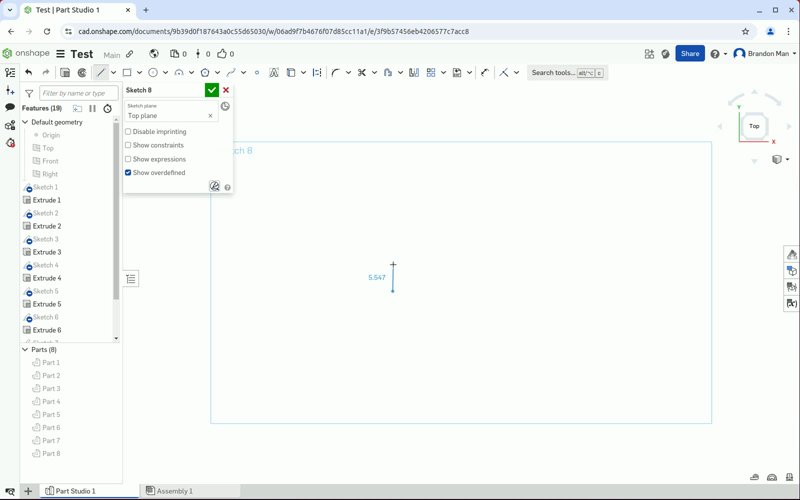
key_down(shift)
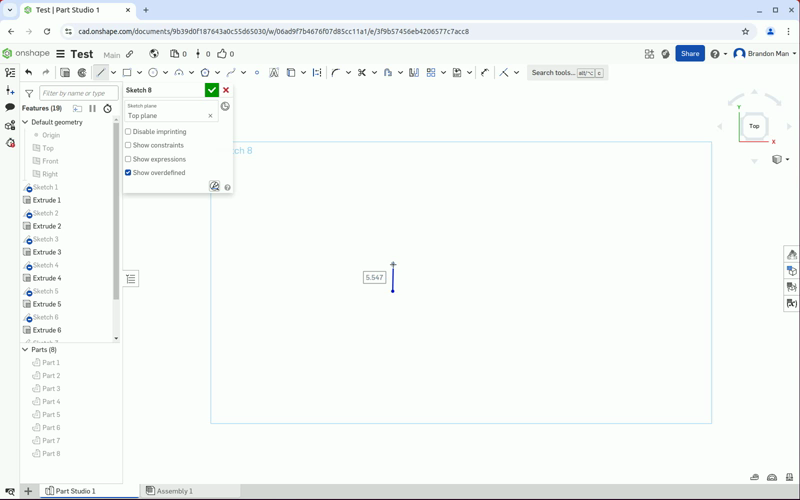
mouse_move(423, 264)
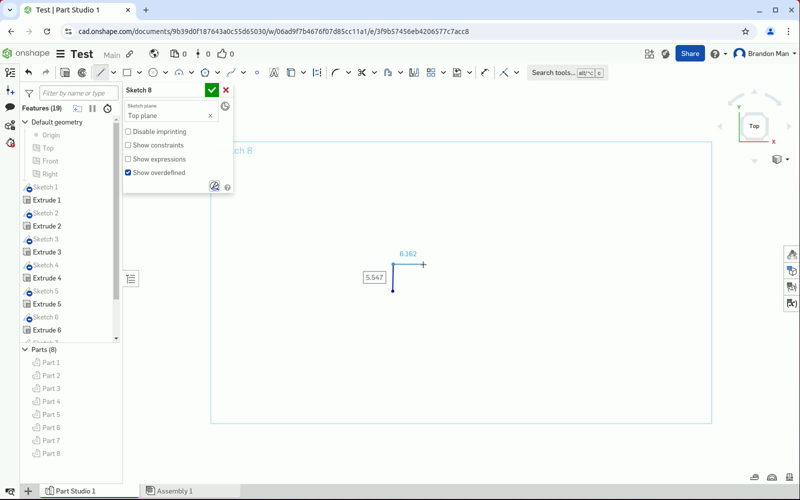
mouse_move(394, 236)
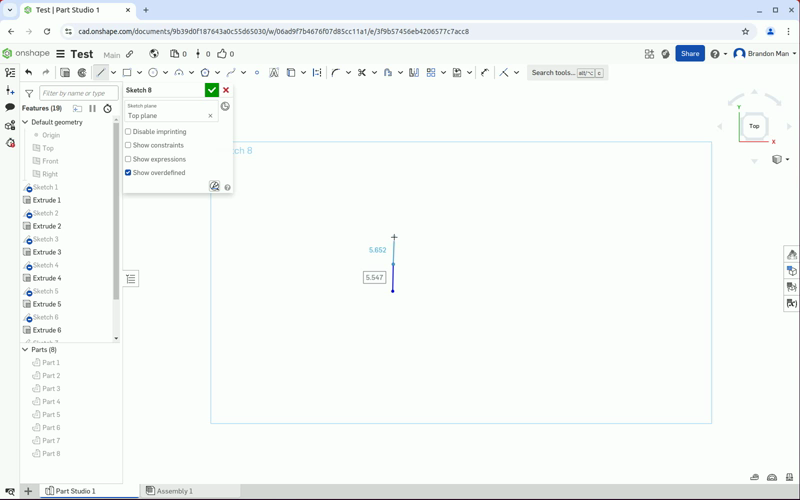
click(394, 236)
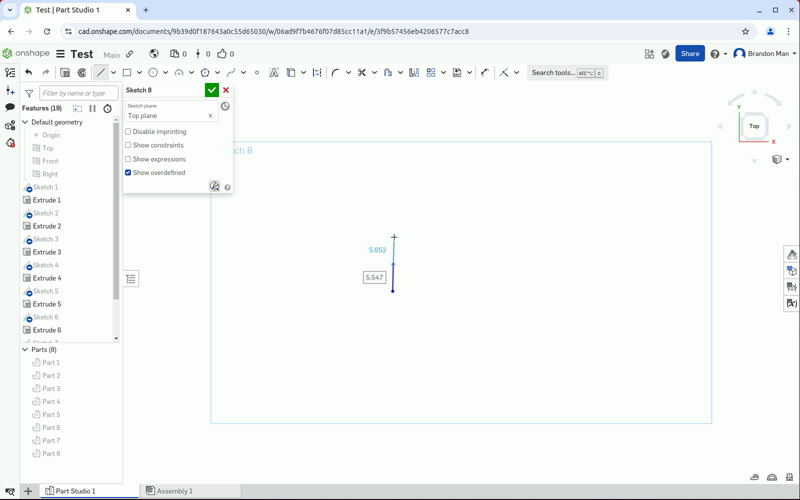
key_up(shift)
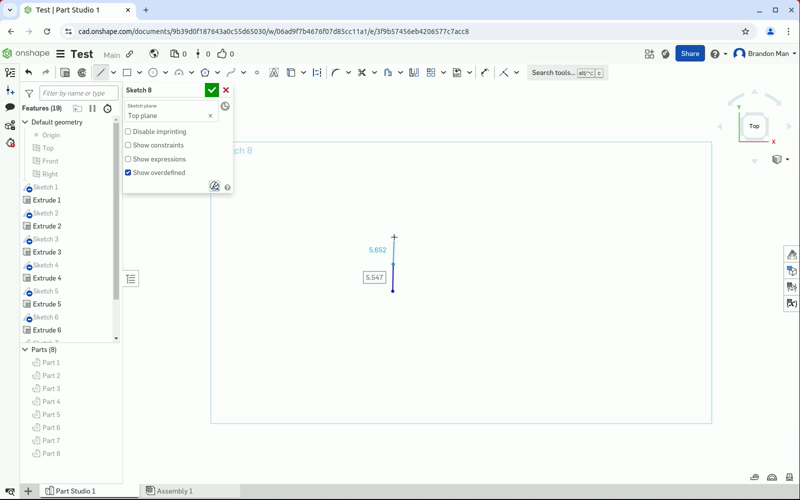
key(esc)
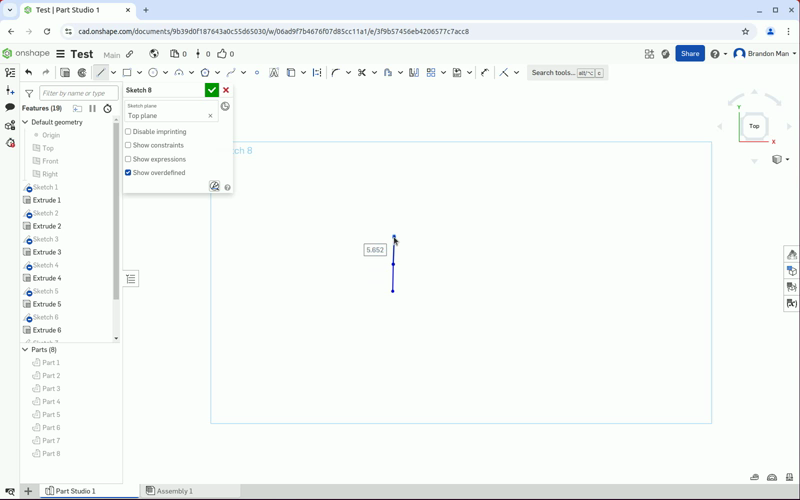
key(a)
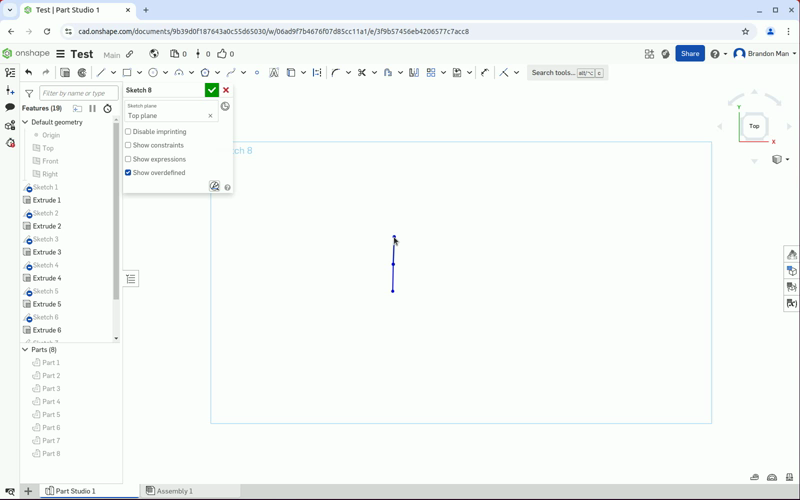
mouse_move(394, 236)
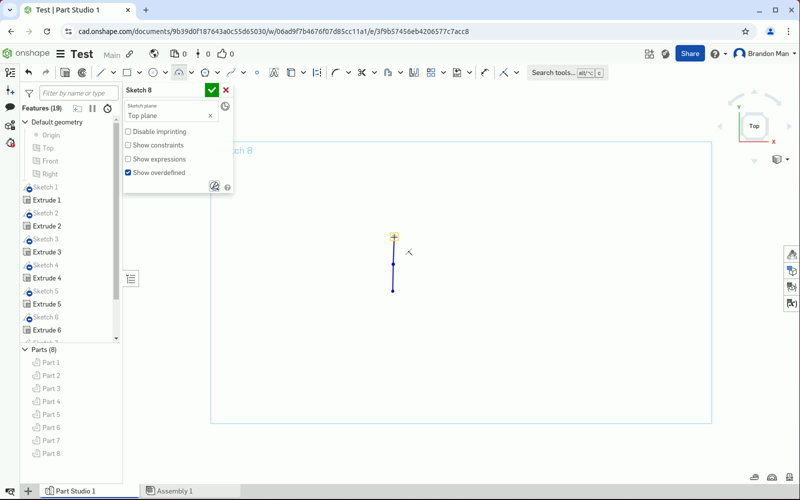
click(394, 236)
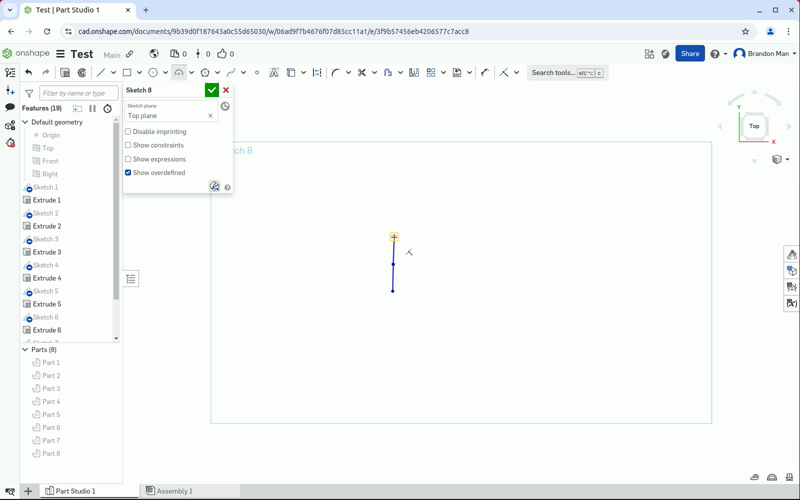
mouse_move(392, 291)
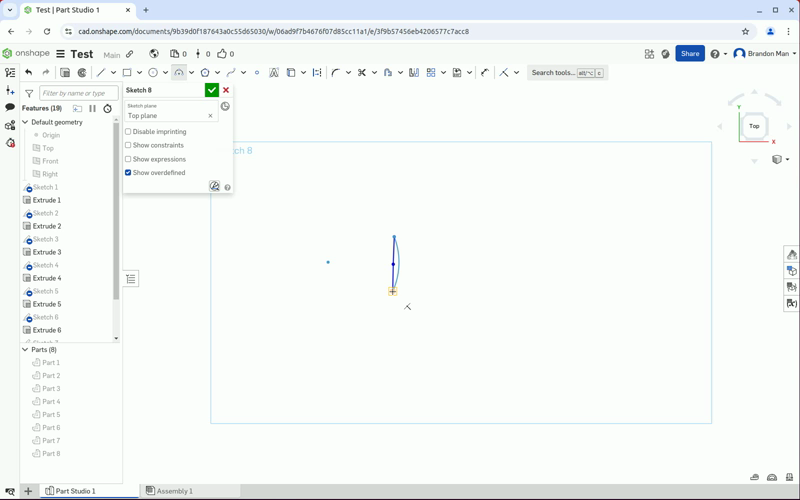
click(392, 291)
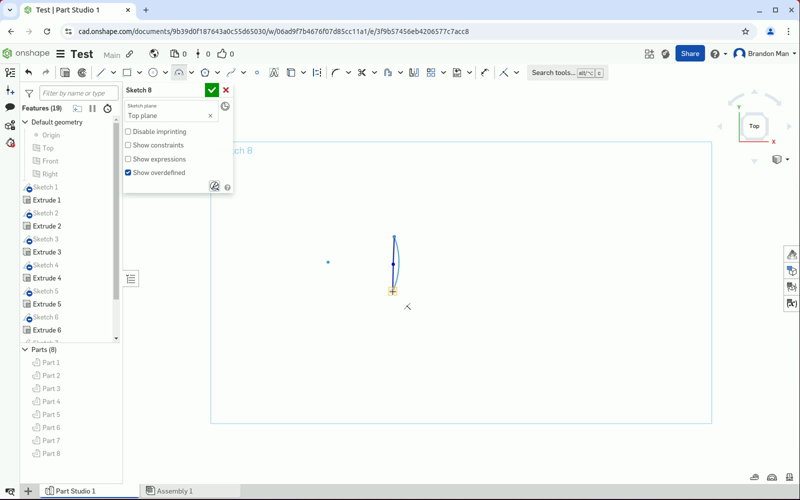
key_down(shift)
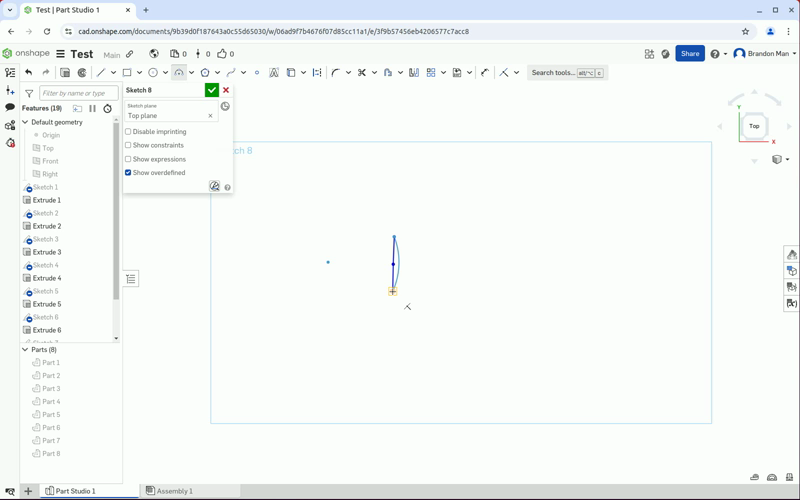
mouse_move(366, 263)
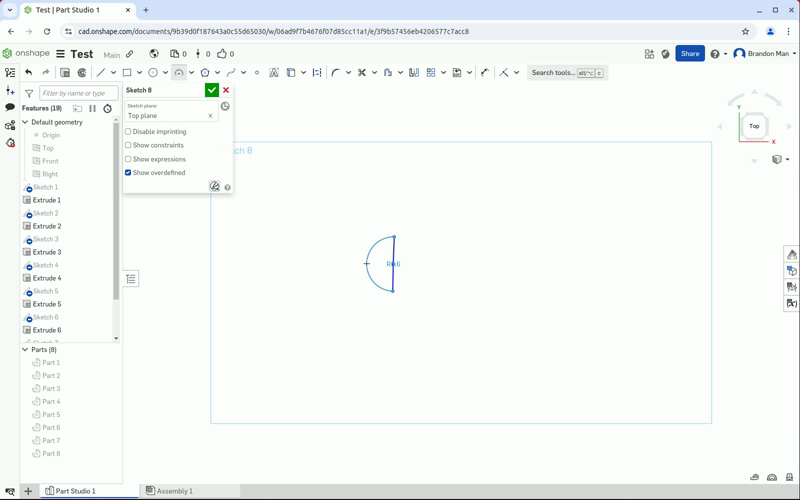
click(366, 263)
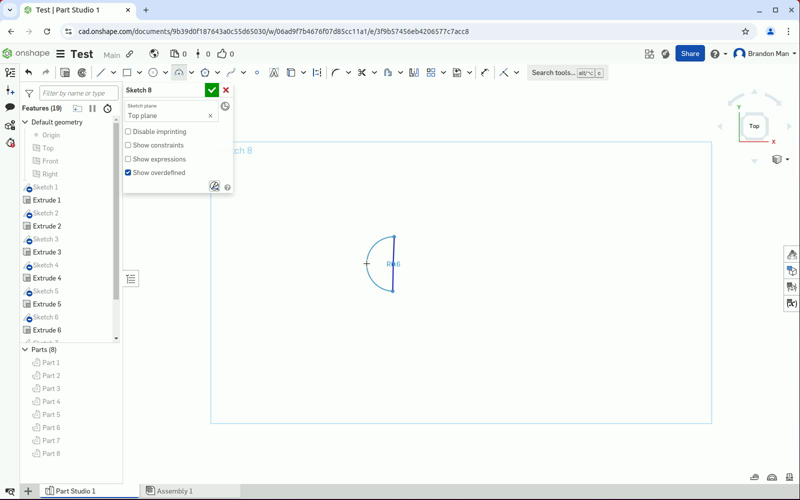
key_up(shift)
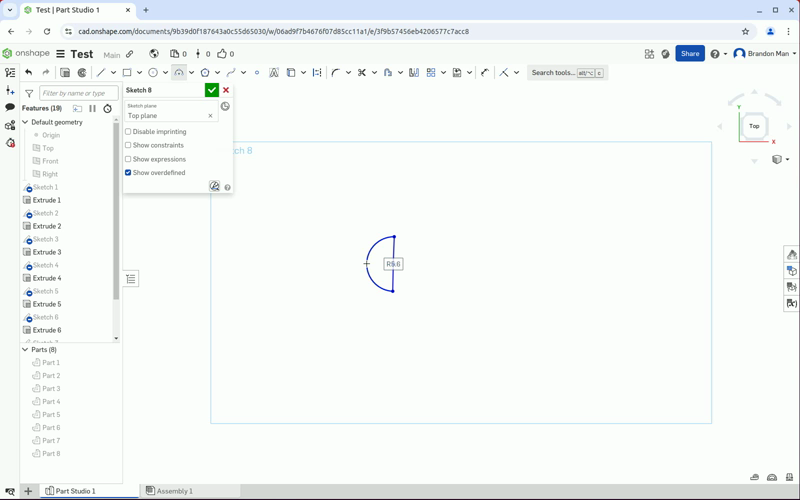
key(esc)
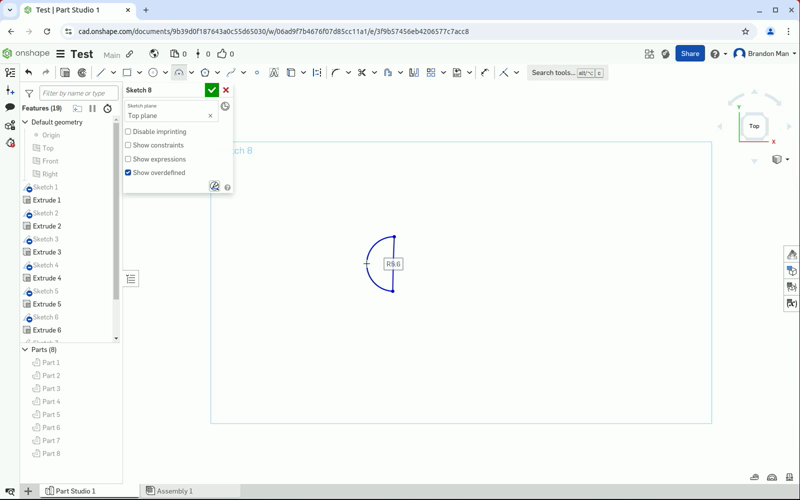
mouse_move(388, 279)
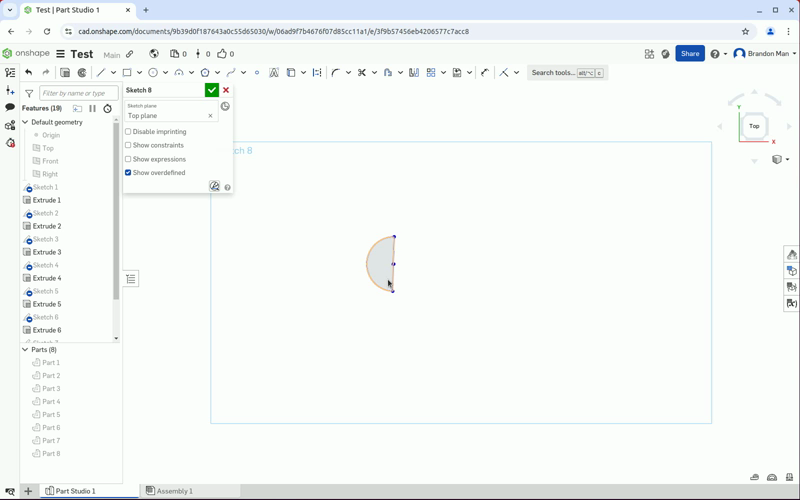
scroll(6)
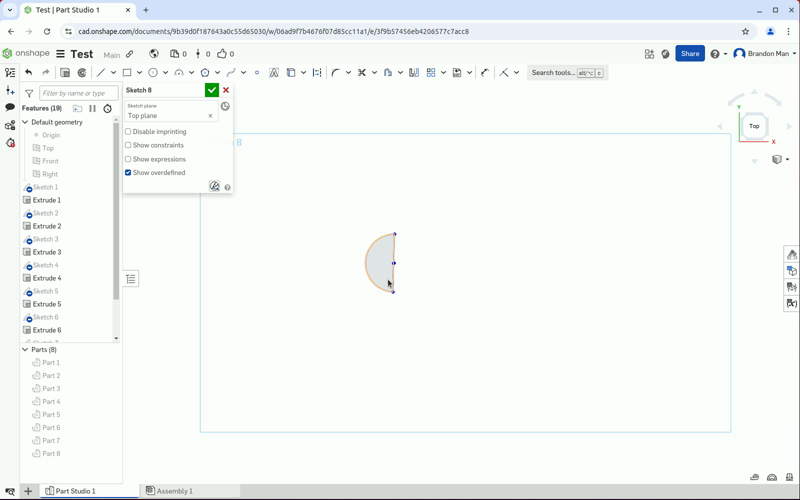
scroll(6)
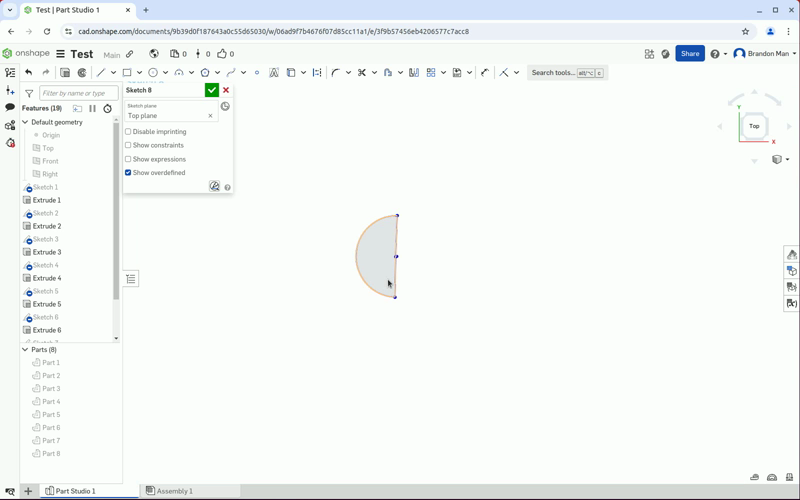
scroll(6)
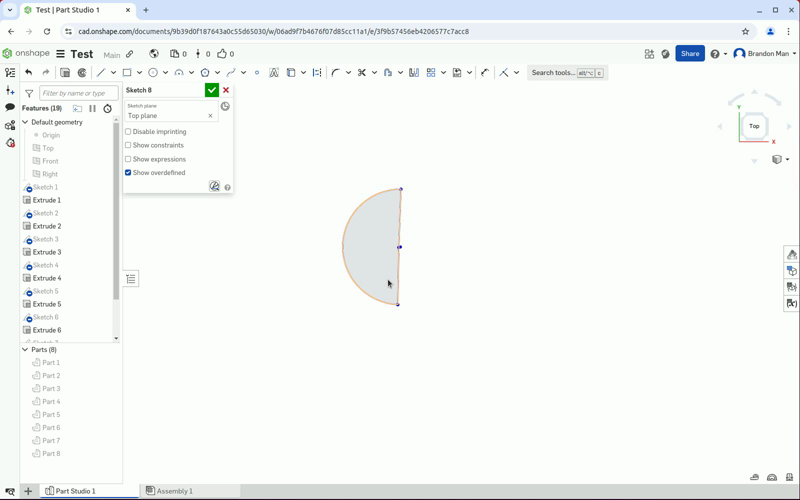
scroll(6)
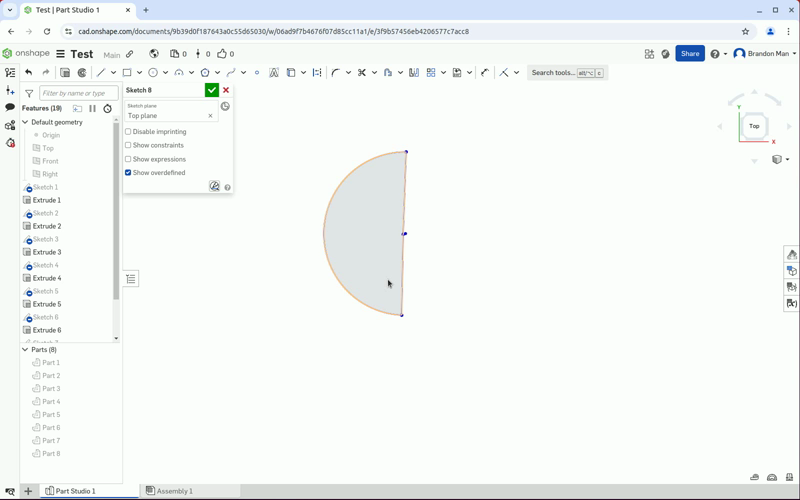
scroll(6)
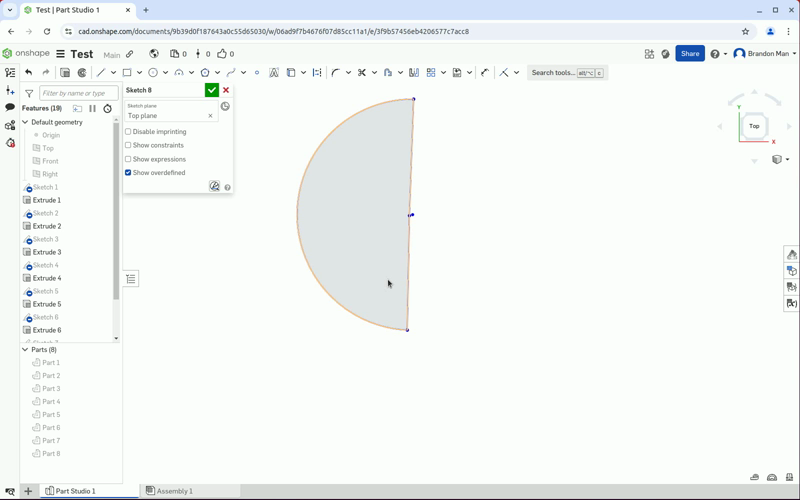
scroll(6)
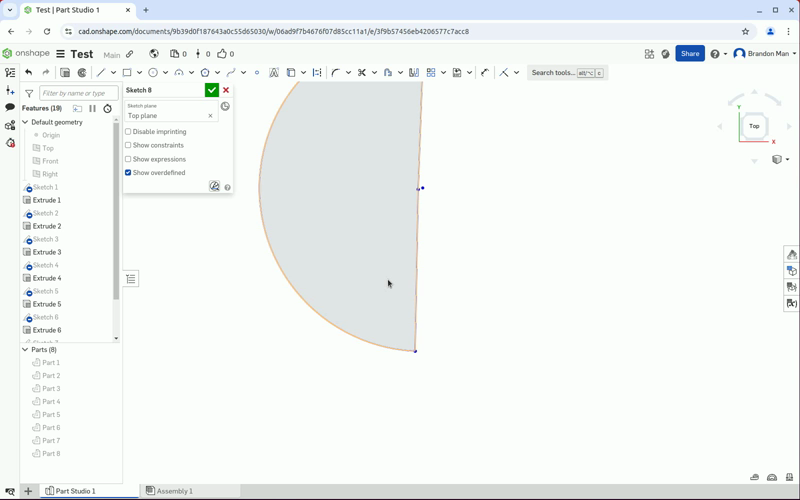
scroll(6)
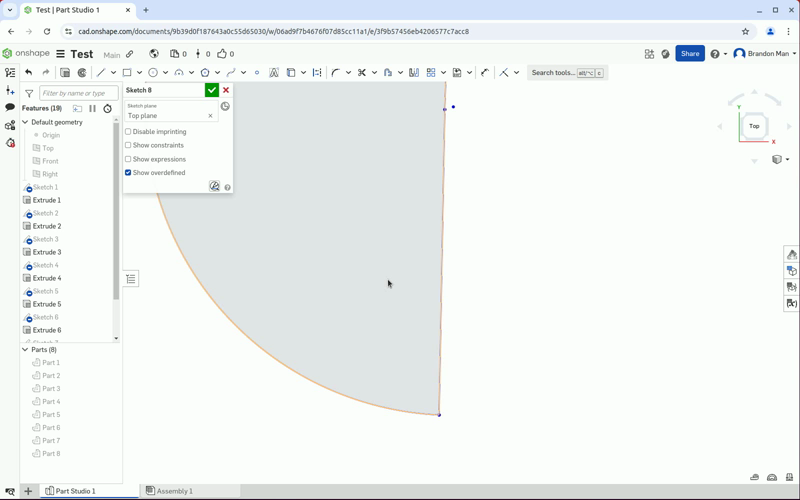
click(388, 279)
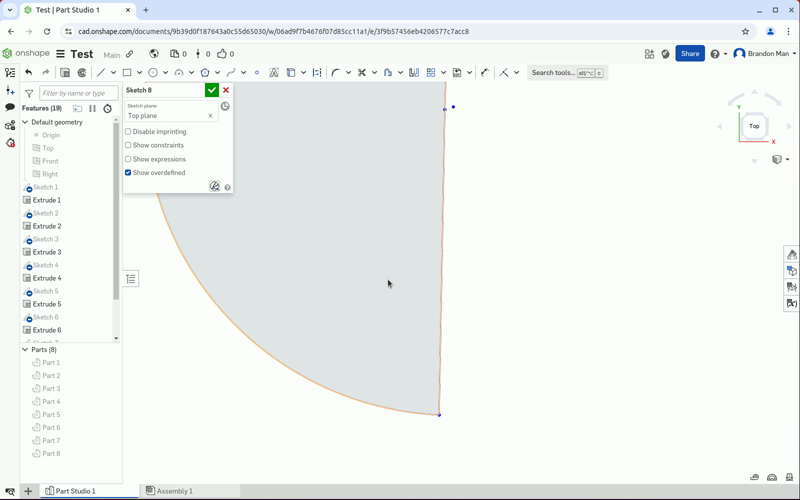
scroll(-6)
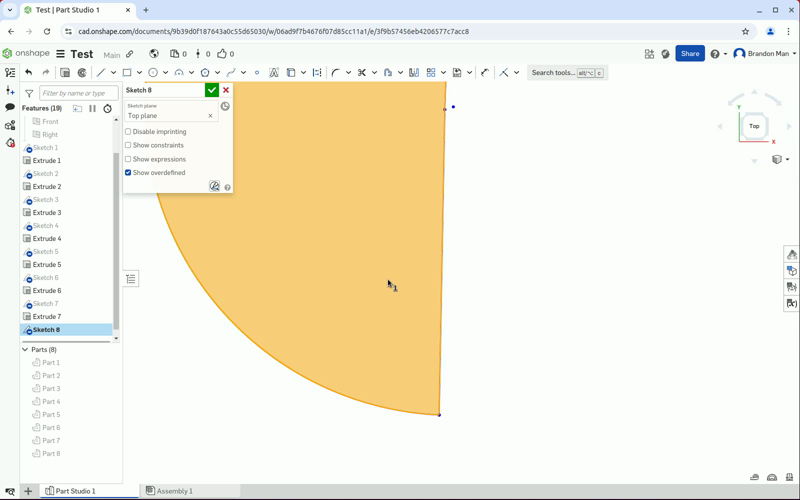
scroll(-6)
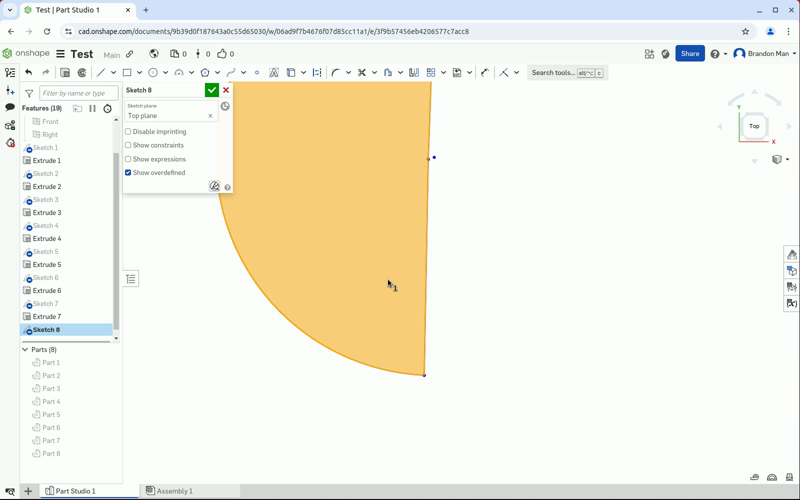
scroll(-6)
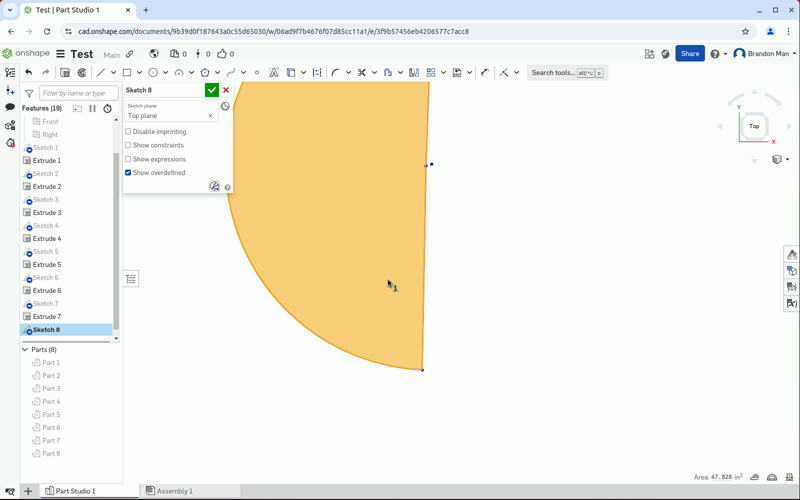
scroll(-6)
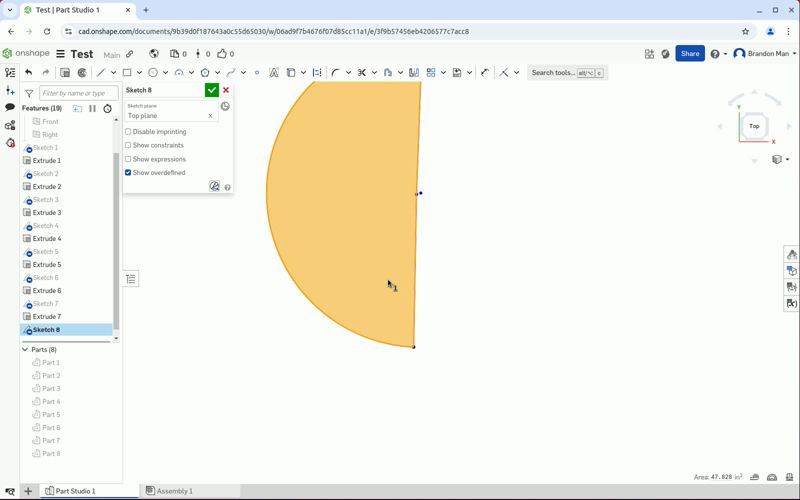
scroll(-6)
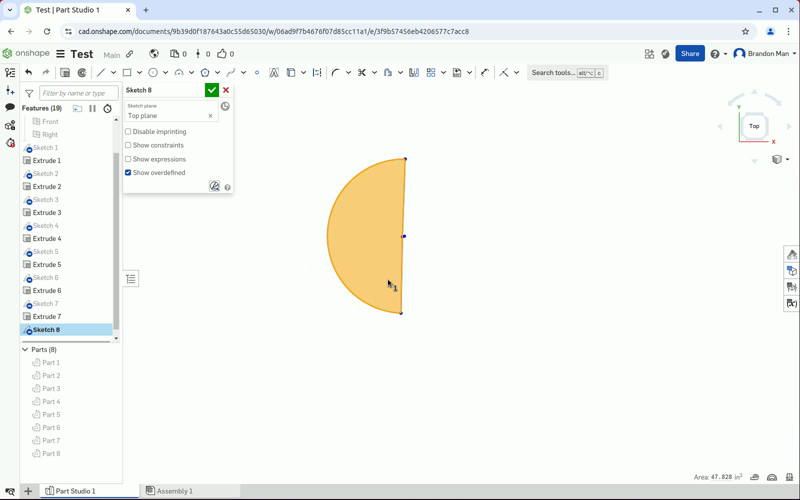
scroll(-6)
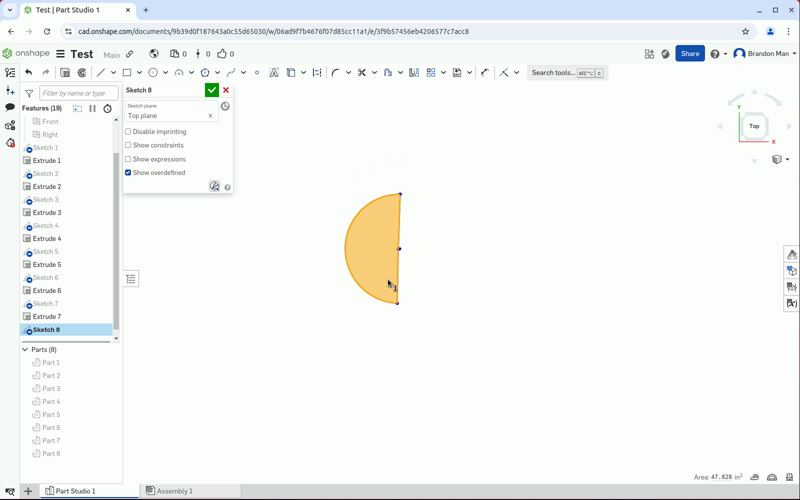
scroll(-6)
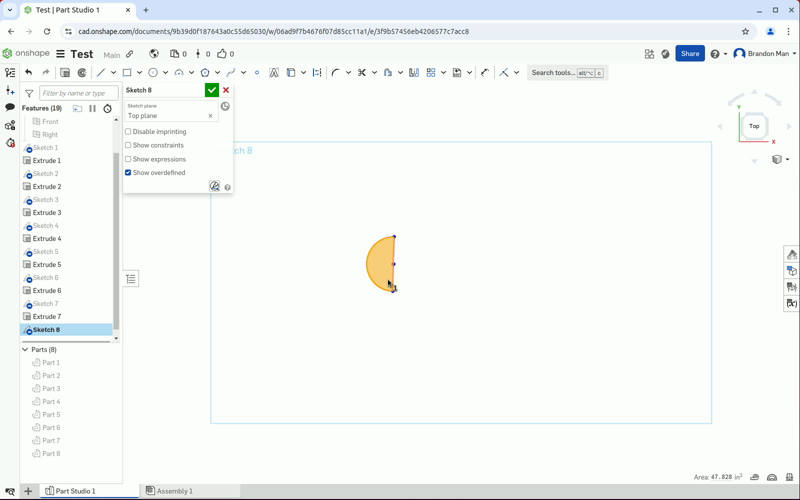
mouse_move(73, 352)
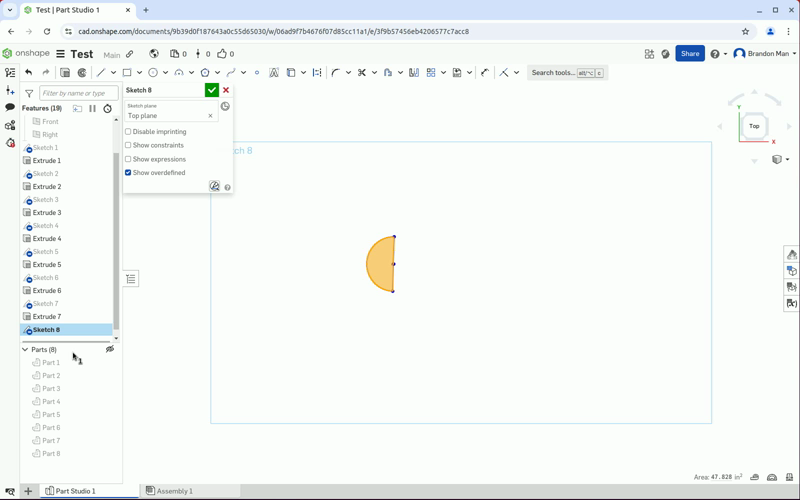
key(shift+y)
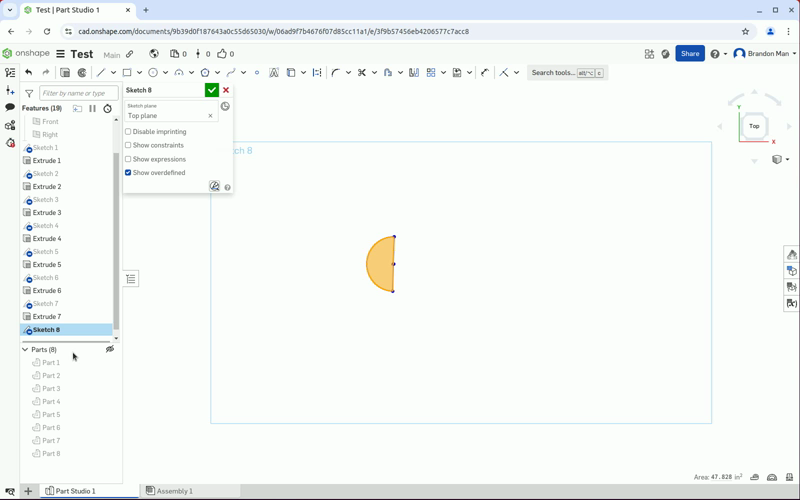
key(shift+e)
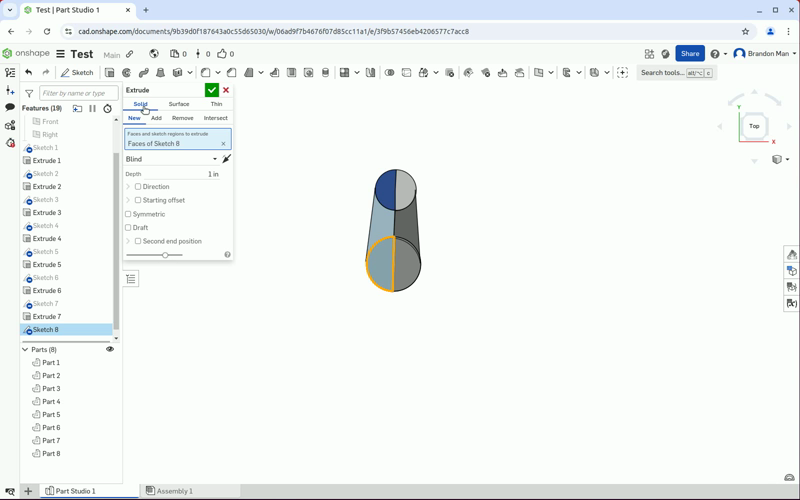
mouse_move(143, 106)
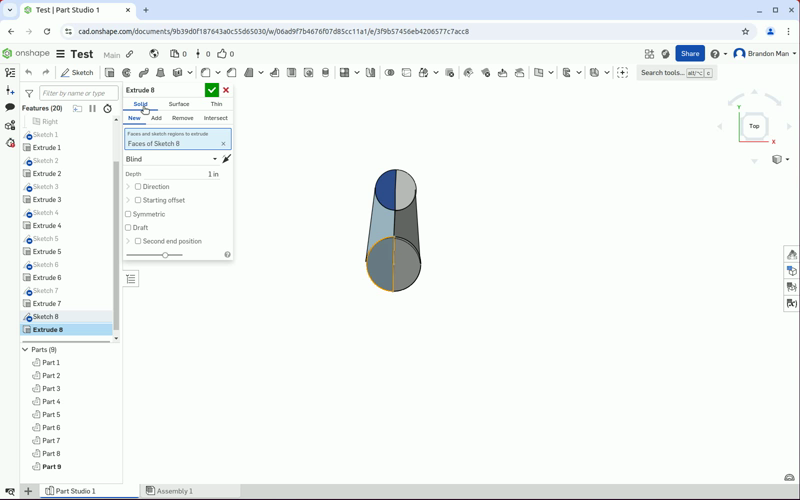
click(143, 106)
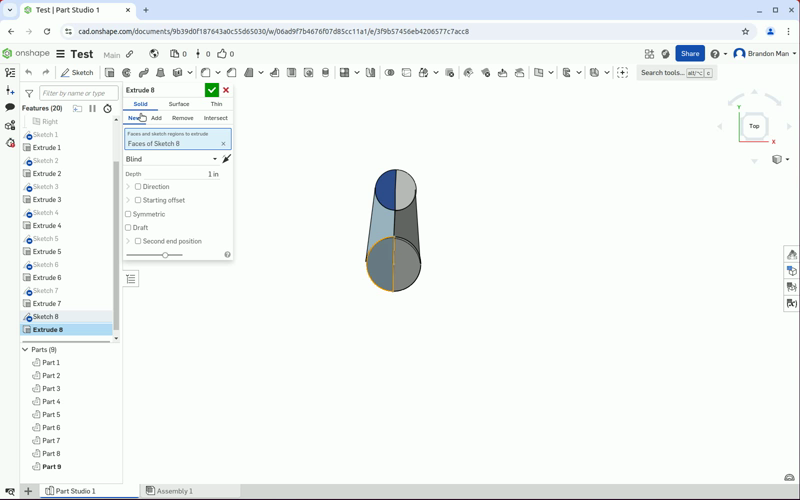
mouse_move(137, 120)
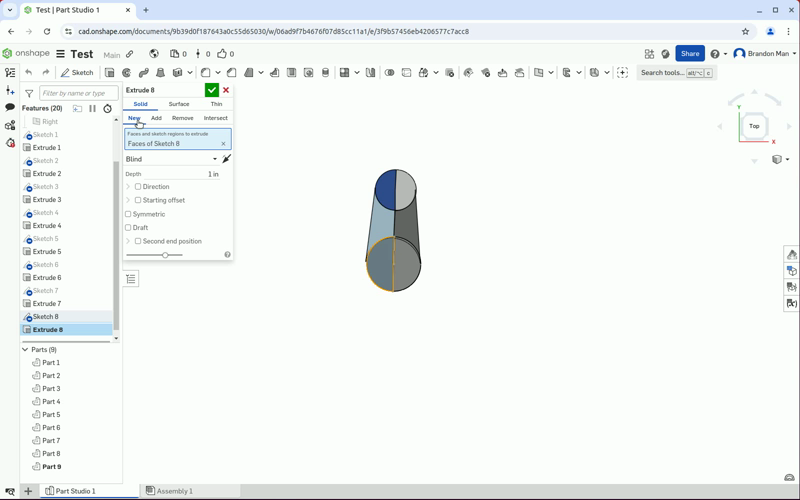
click(137, 120)
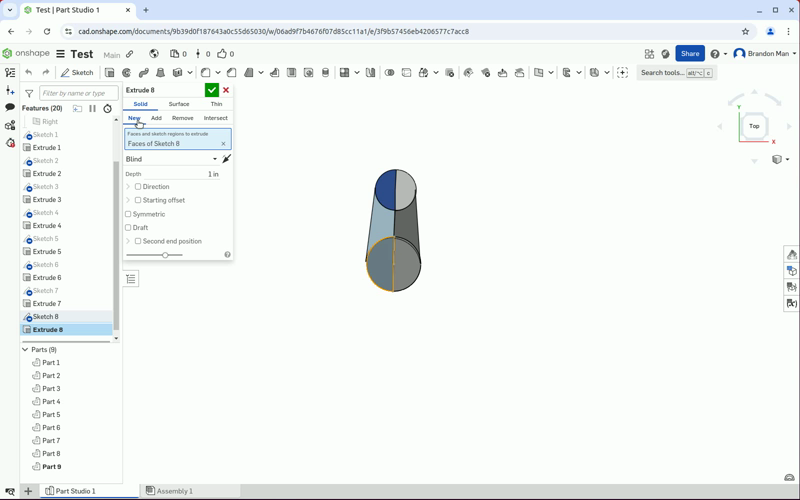
key(tab, 4)
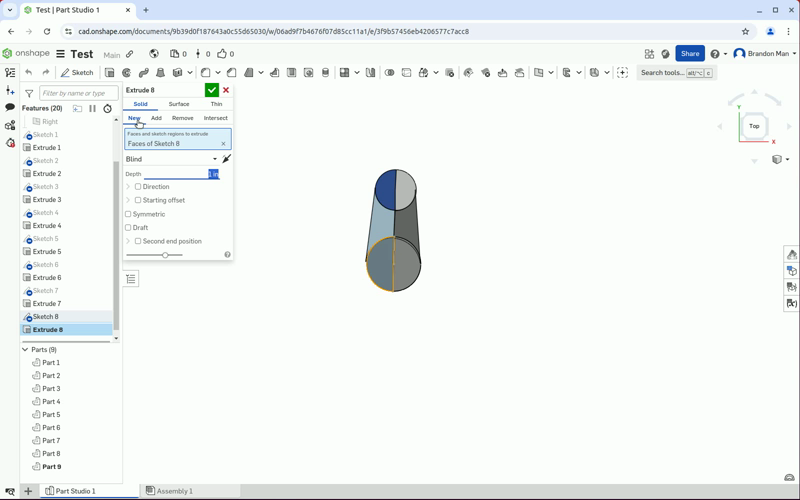
text(8.184)
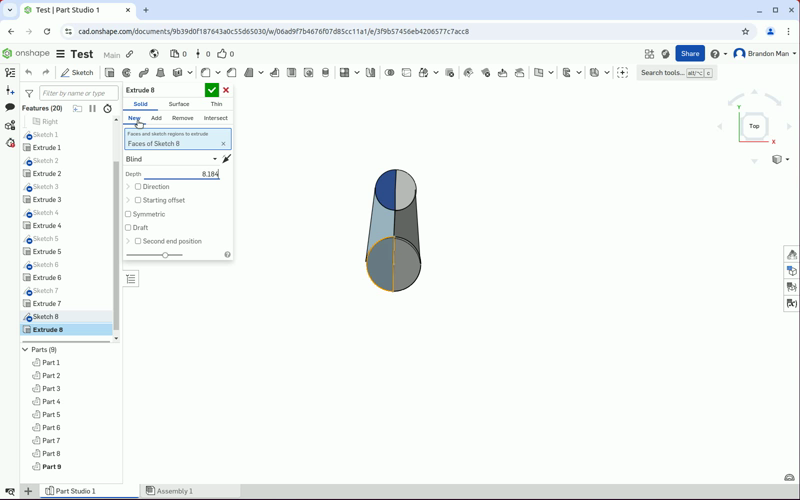
key(enter)
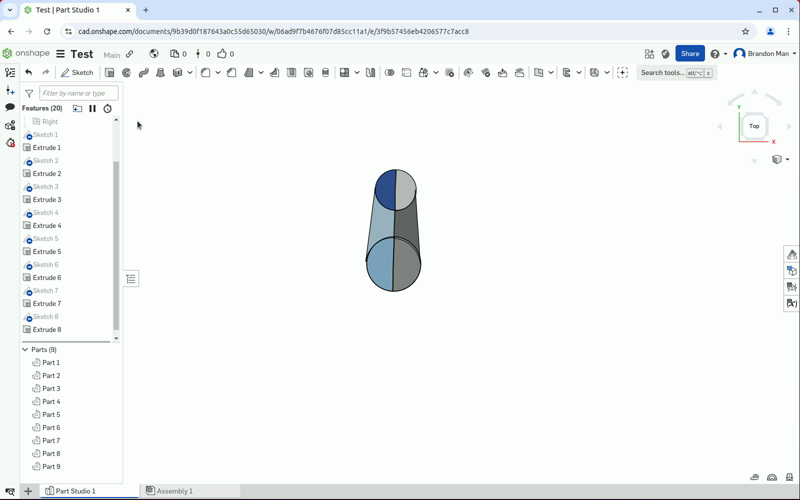
key(shift+h)
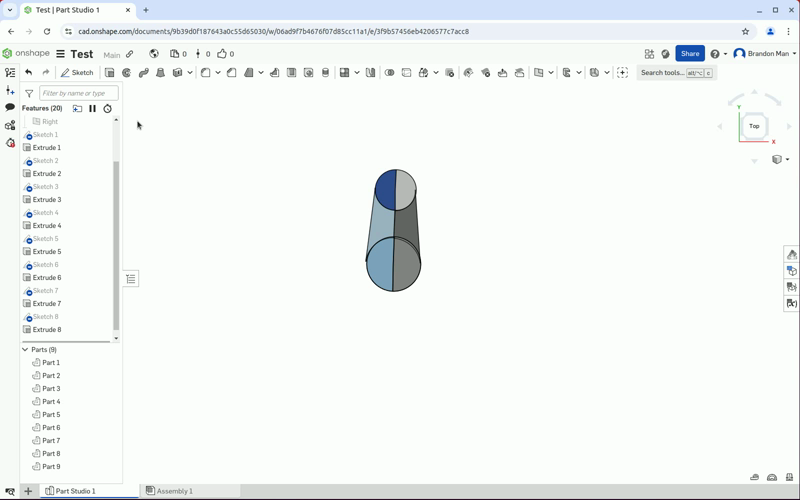
key(shift+h)
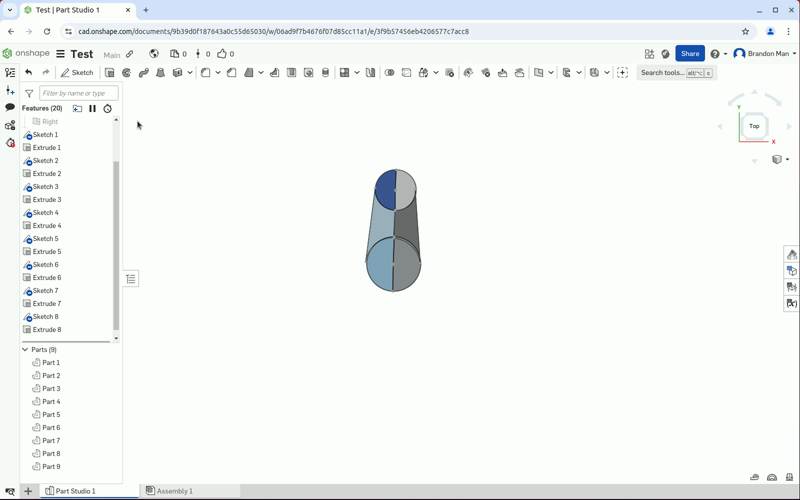
key(shift+7)
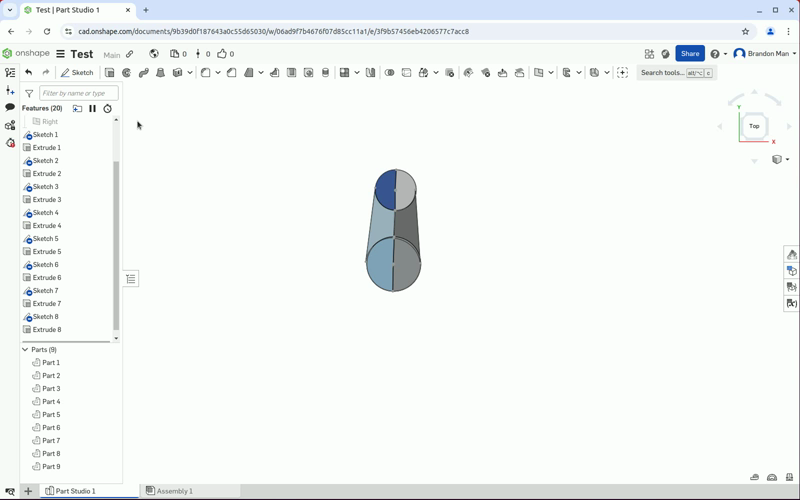
key(up, 3)
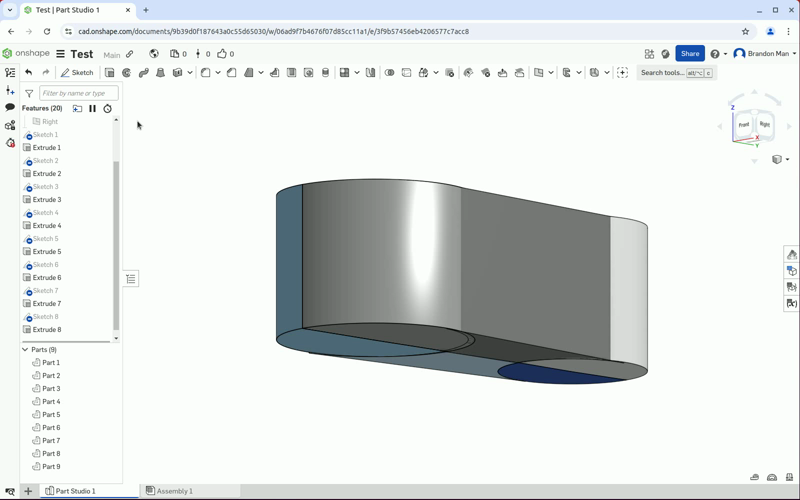
key(left, 3)
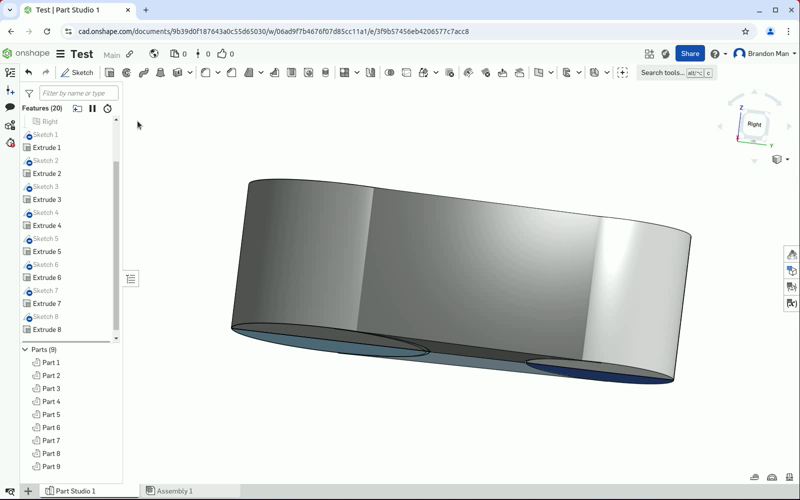
key(right, 3)
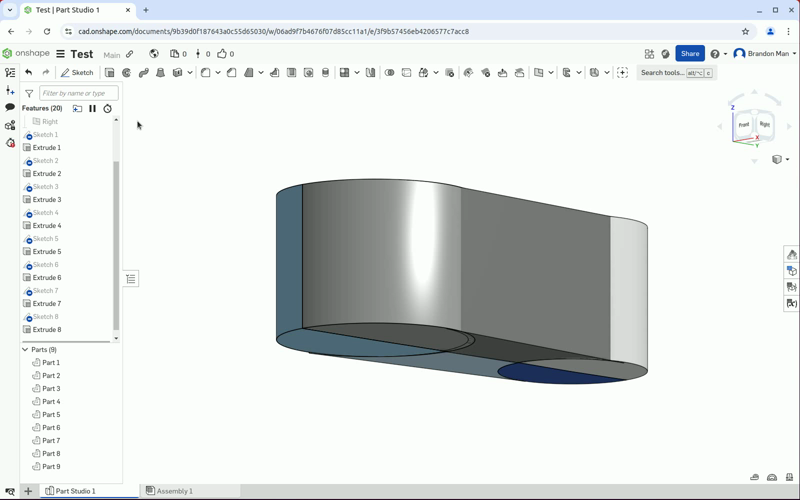
key(down, 3)
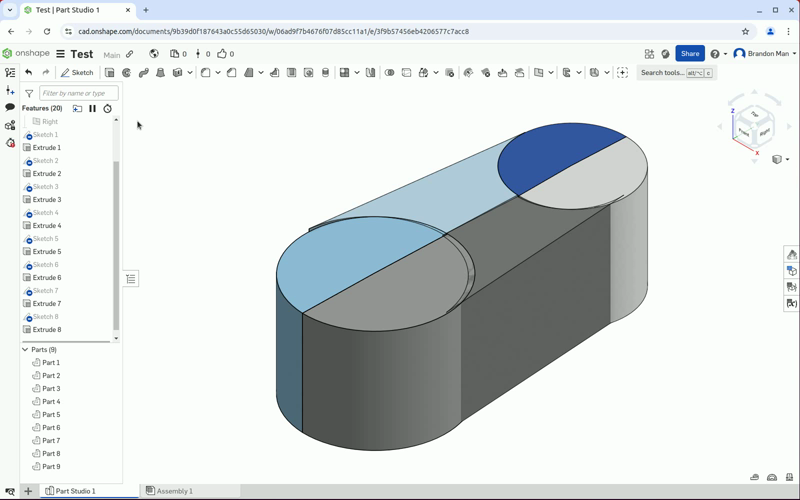
mouse_move(69, 137)
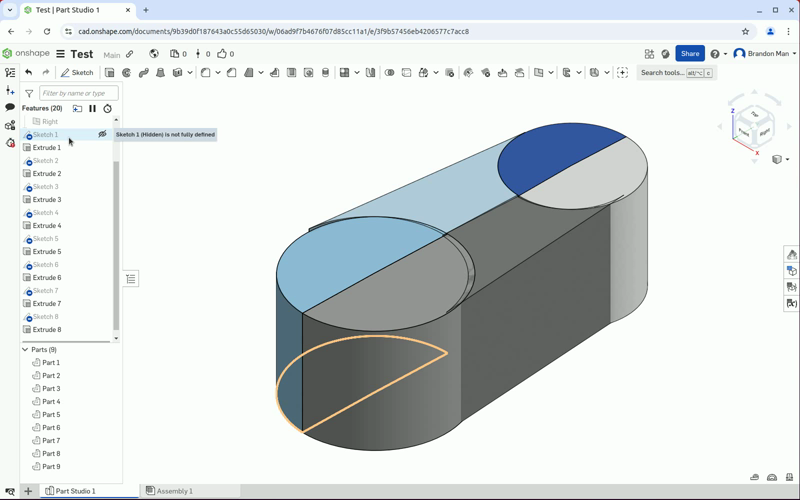
click(69, 137)